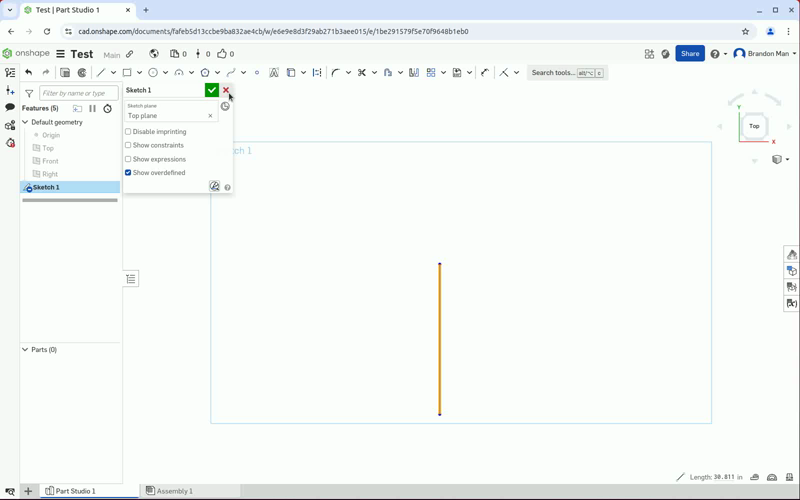
key(shift+h)
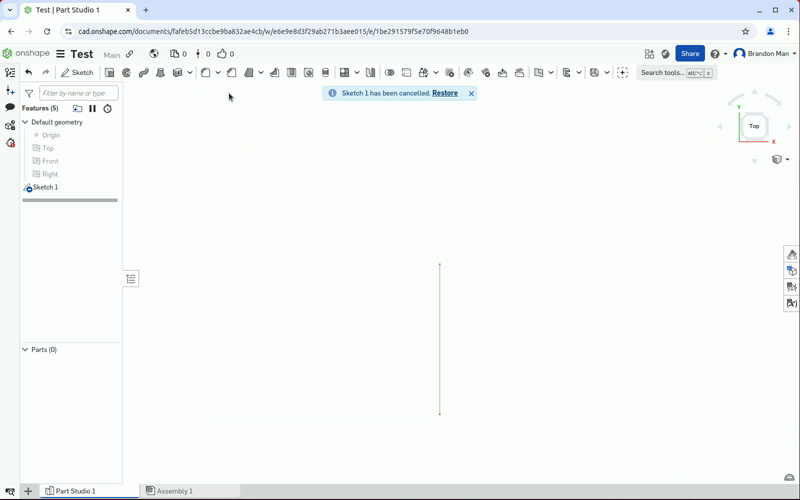
key(shift+s)
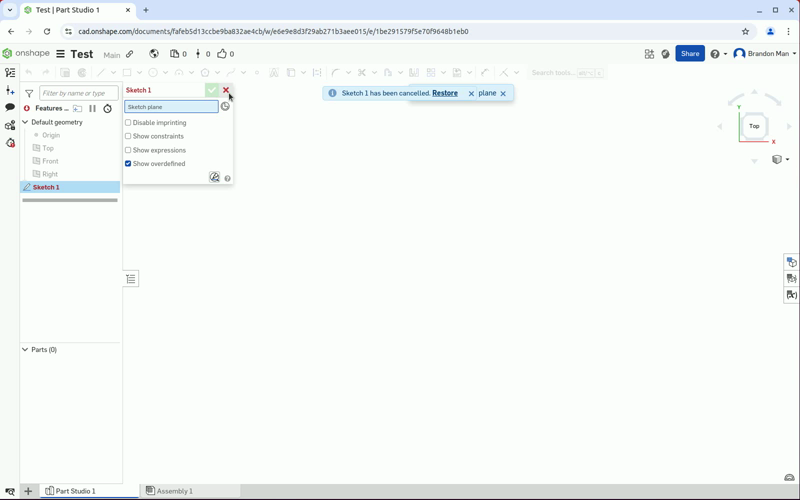
mouse_move(73, 150)
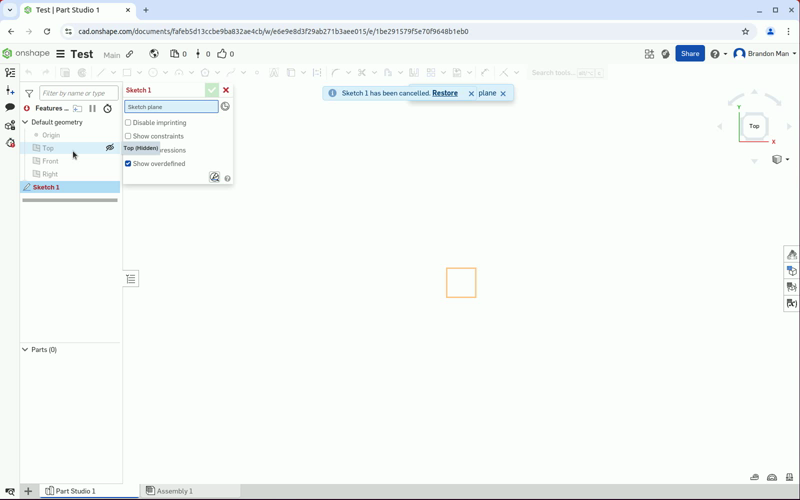
click(73, 150)
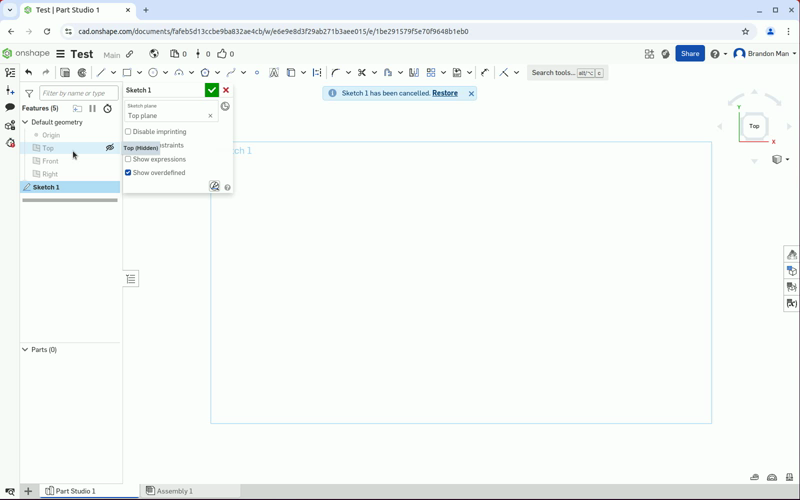
mouse_move(73, 352)
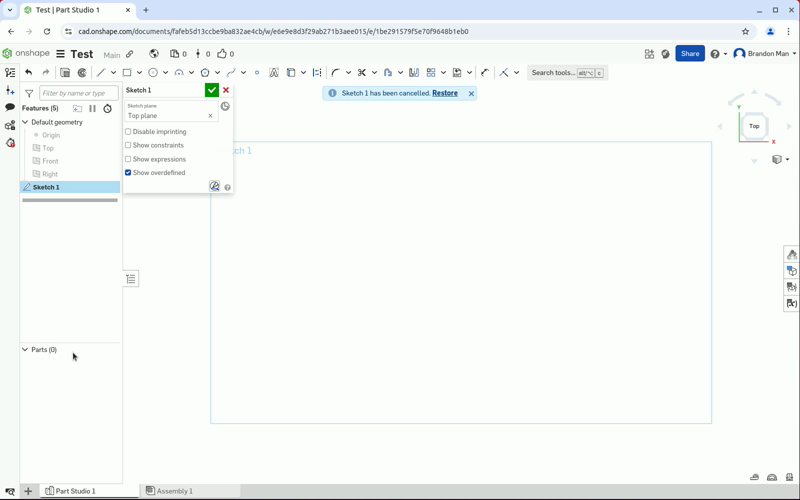
key(y)
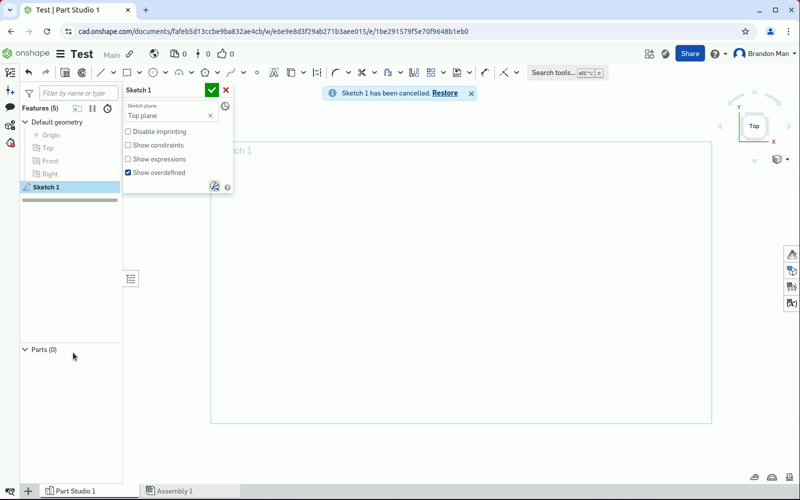
key(a)
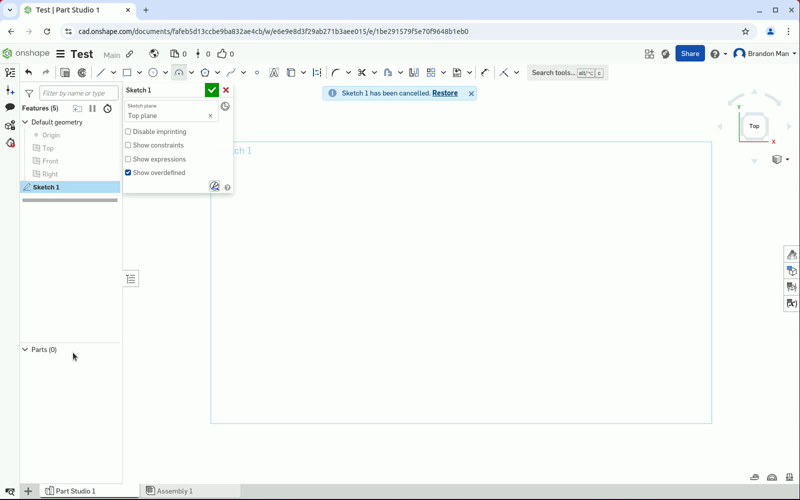
key_down(shift)
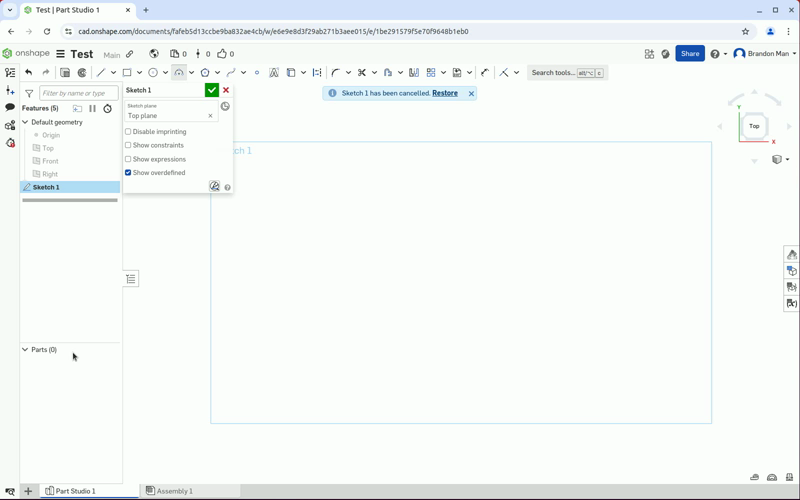
mouse_move(348, 347)
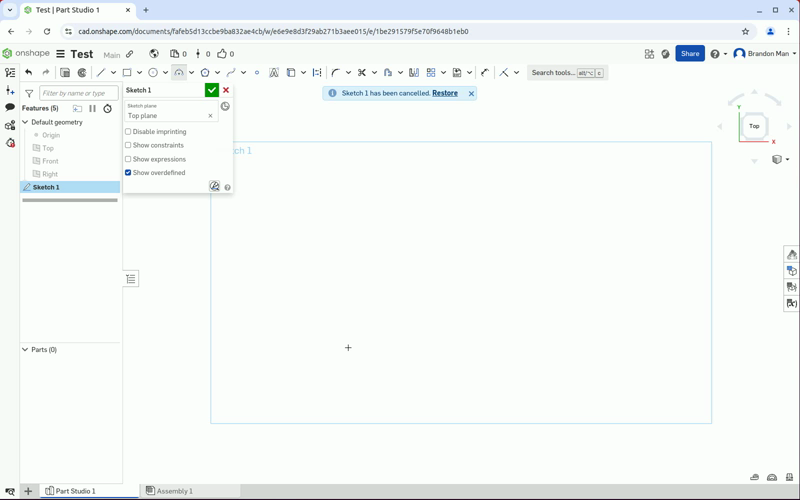
click(348, 347)
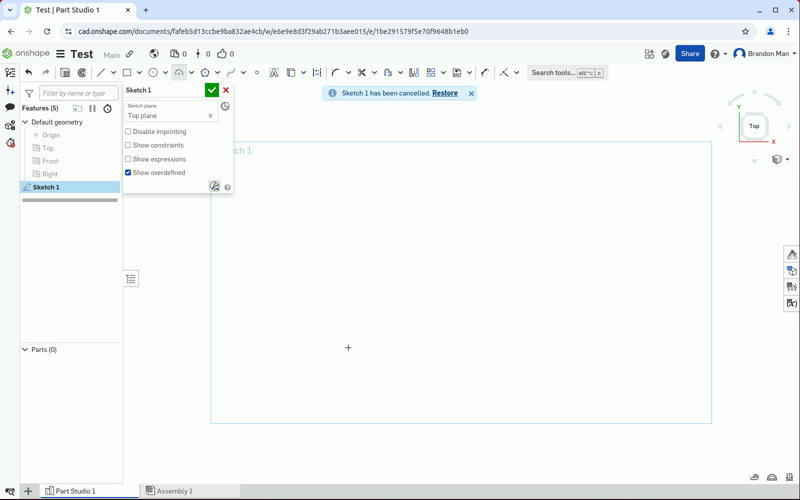
key_up(shift)
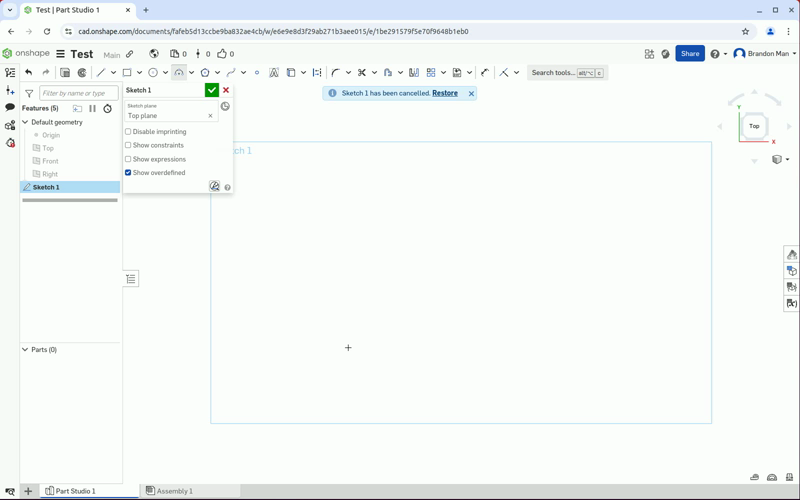
key_down(shift)
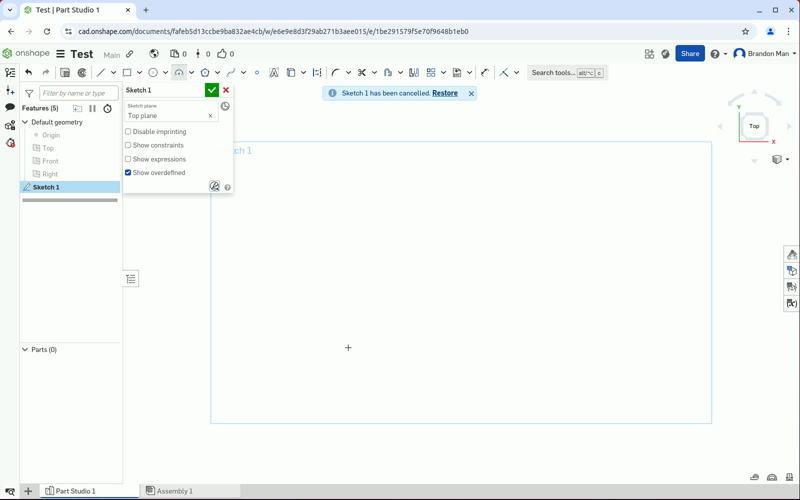
mouse_move(364, 363)
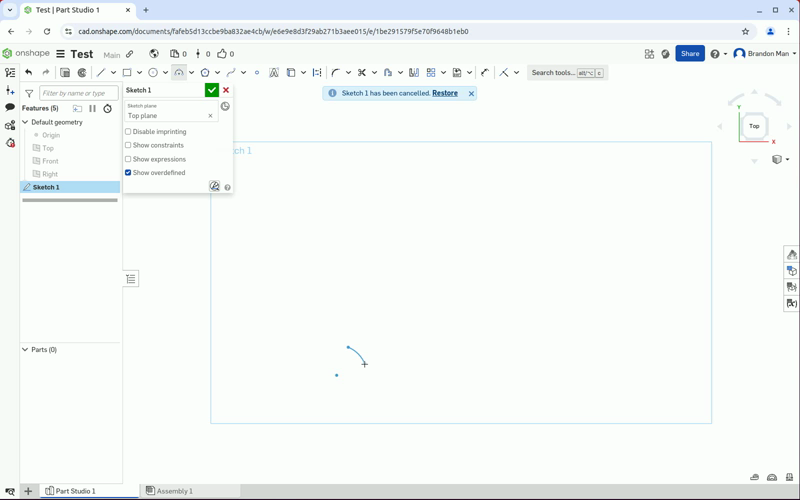
click(364, 363)
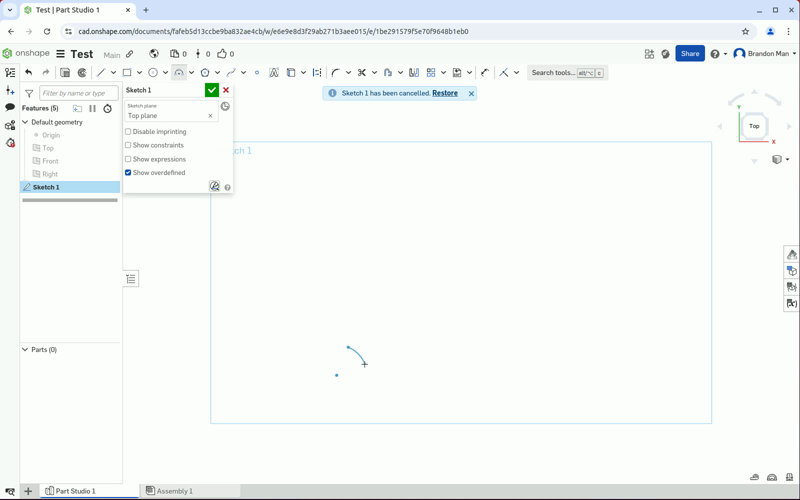
mouse_move(353, 359)
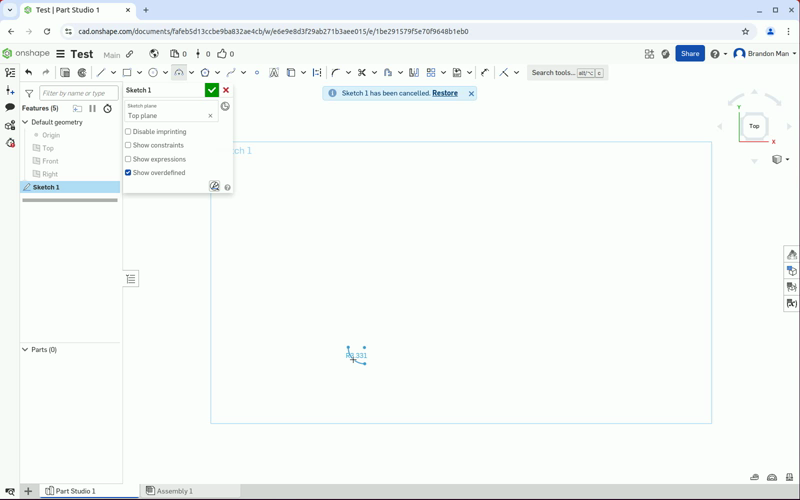
click(353, 359)
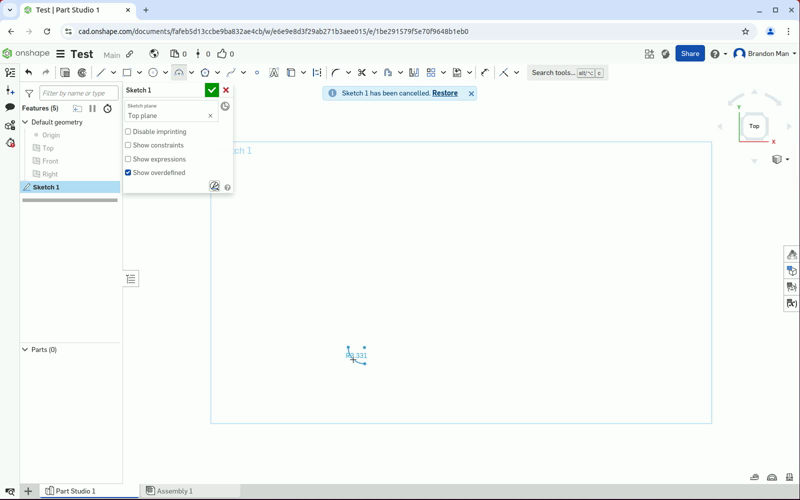
key_up(shift)
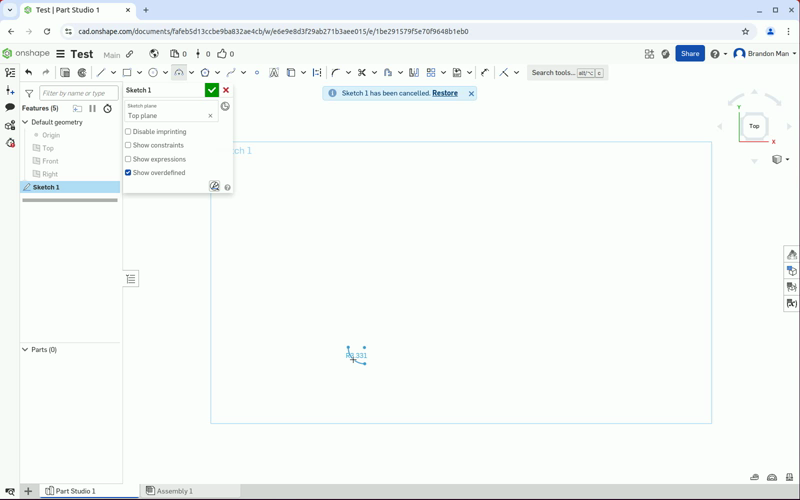
mouse_move(364, 363)
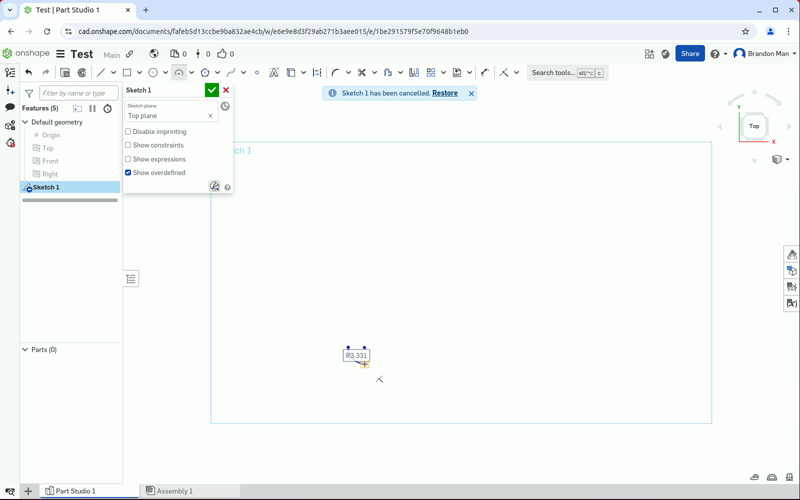
click(364, 363)
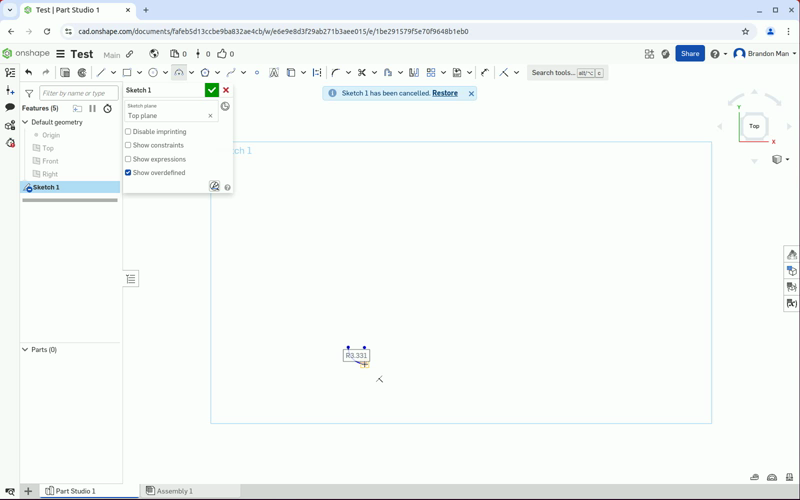
key_down(shift)
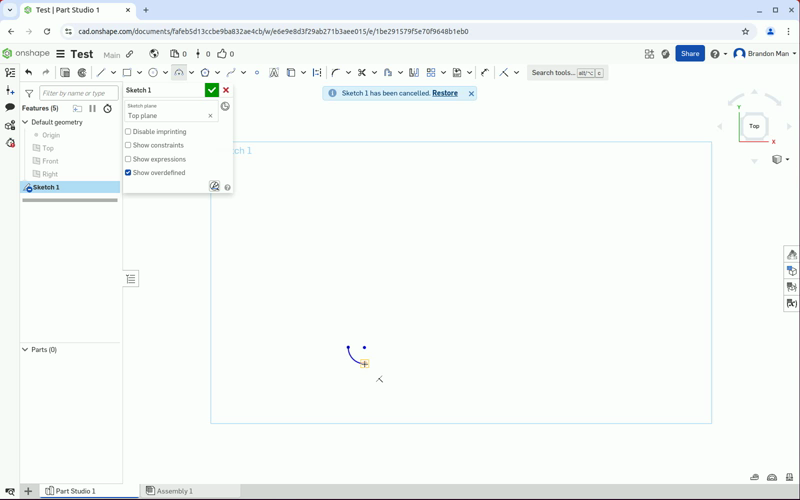
mouse_move(419, 375)
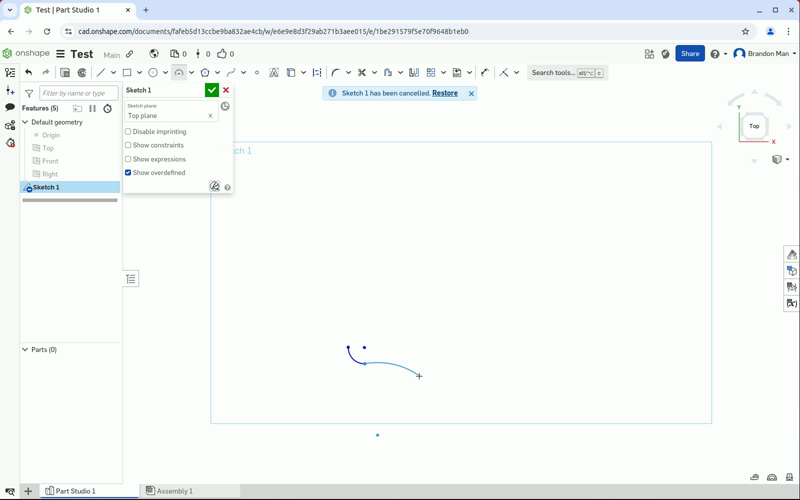
click(419, 375)
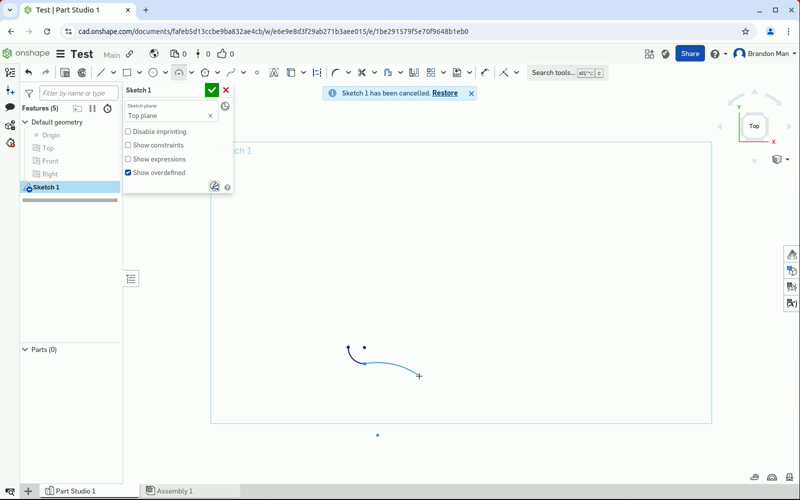
mouse_move(392, 366)
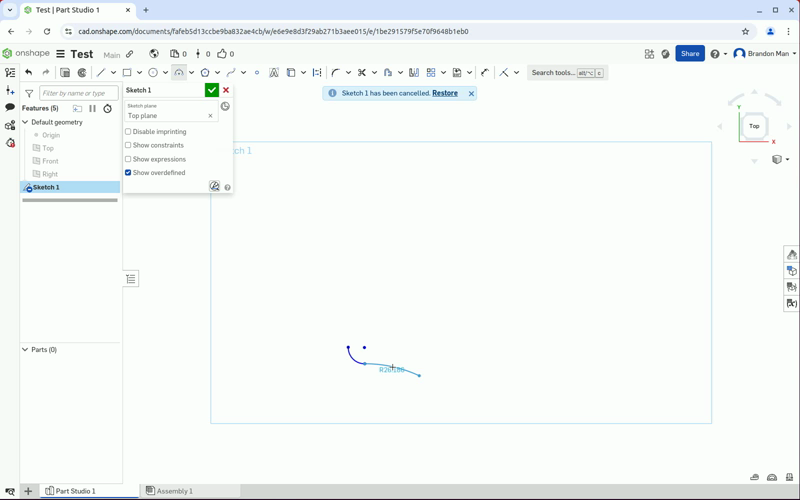
click(392, 366)
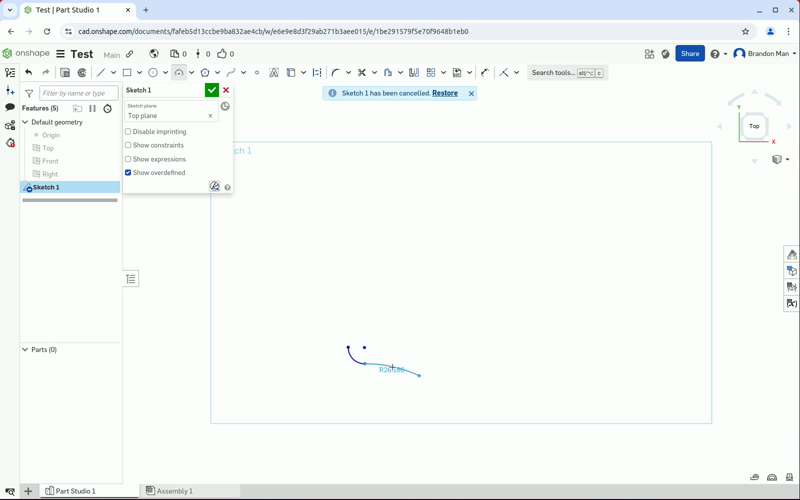
key_up(shift)
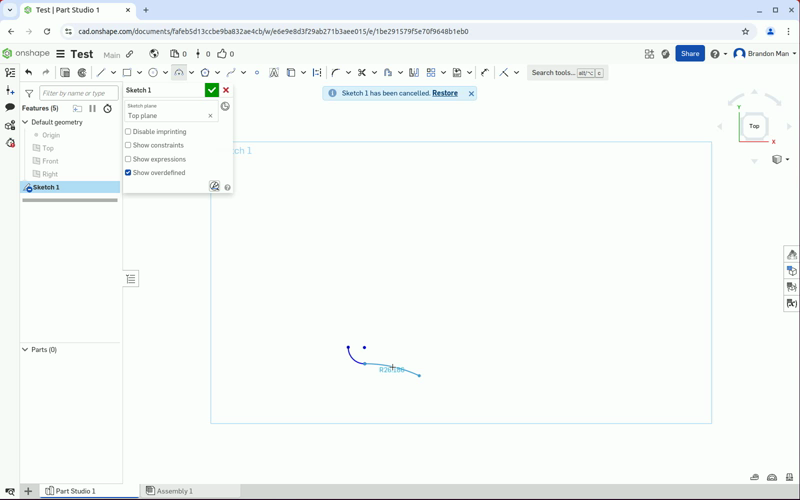
mouse_move(419, 375)
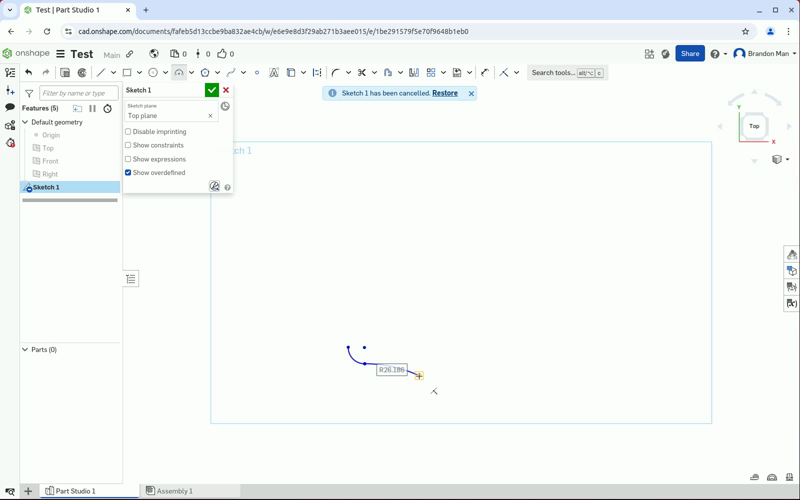
click(419, 375)
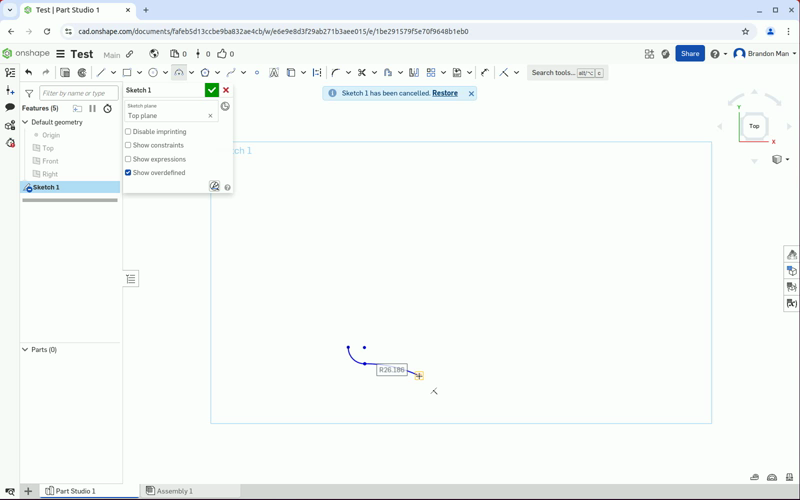
key_down(shift)
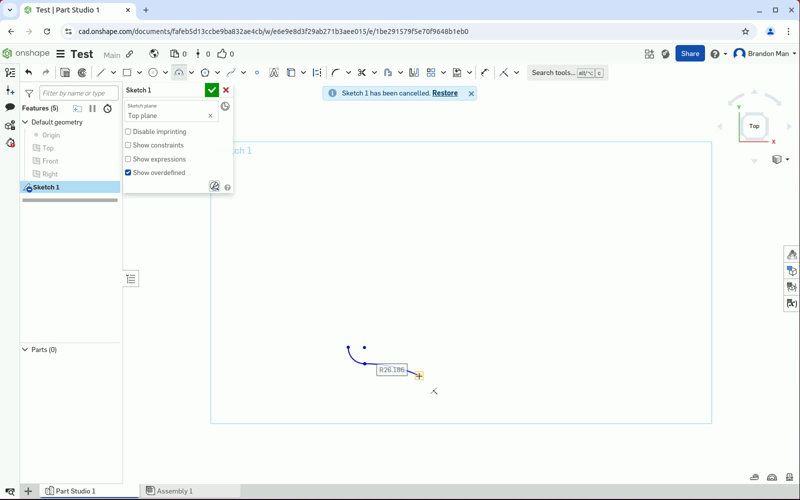
mouse_move(506, 373)
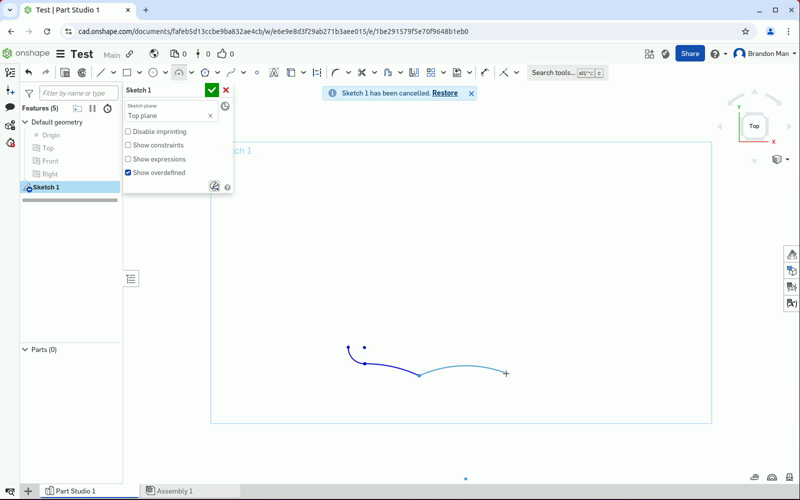
click(506, 373)
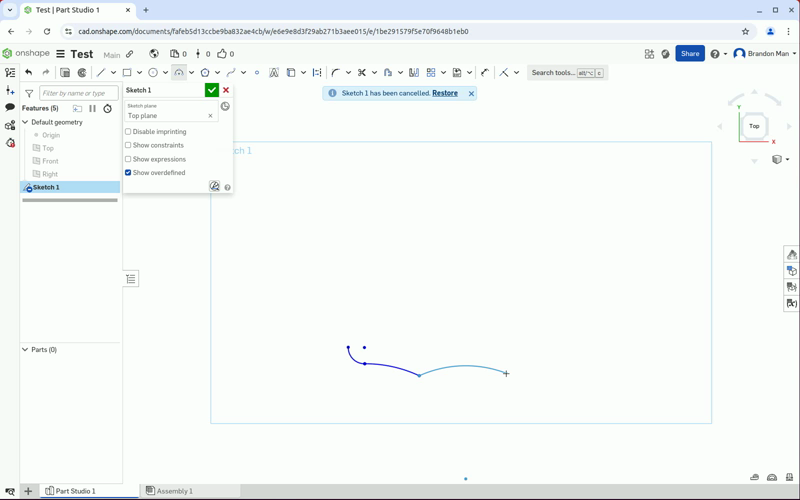
mouse_move(462, 384)
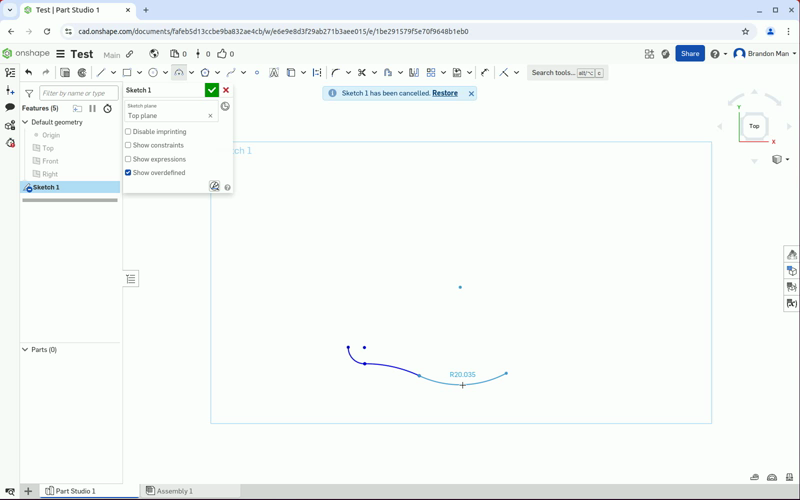
click(462, 384)
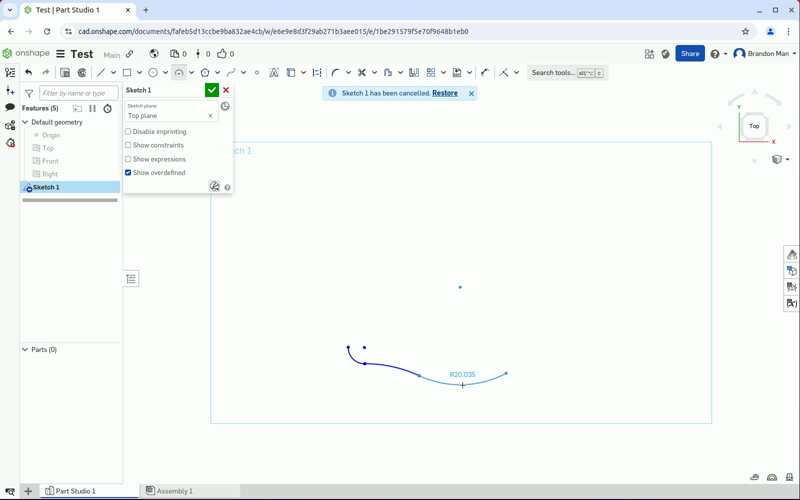
key_up(shift)
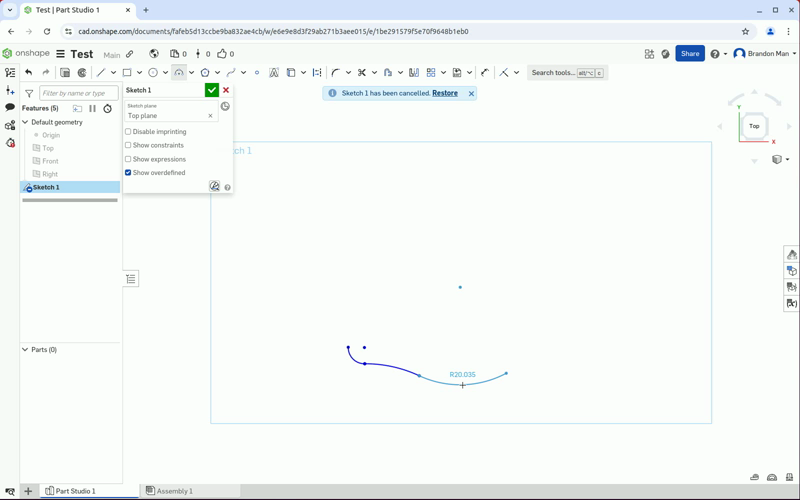
mouse_move(506, 373)
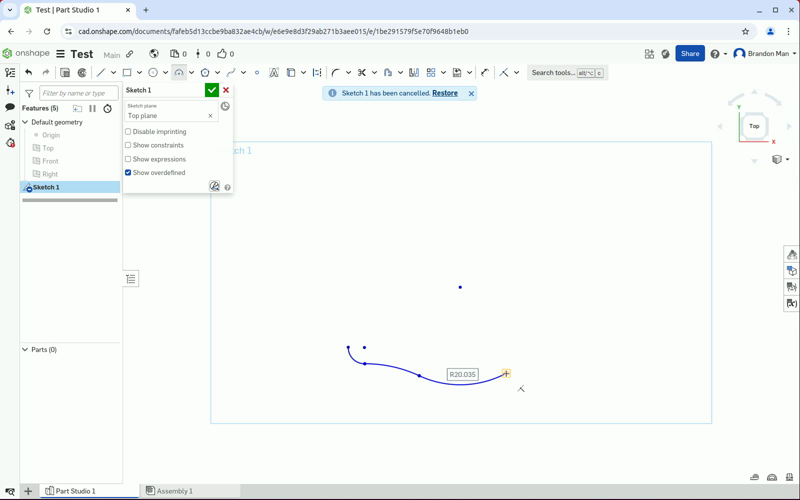
click(506, 373)
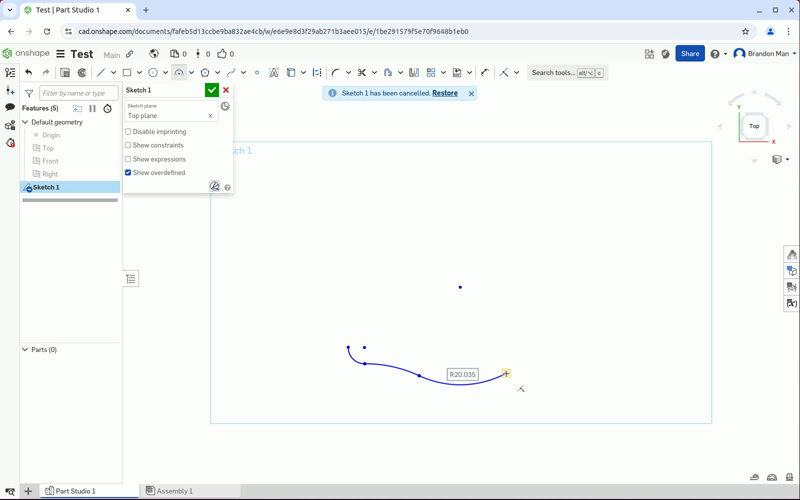
key_down(shift)
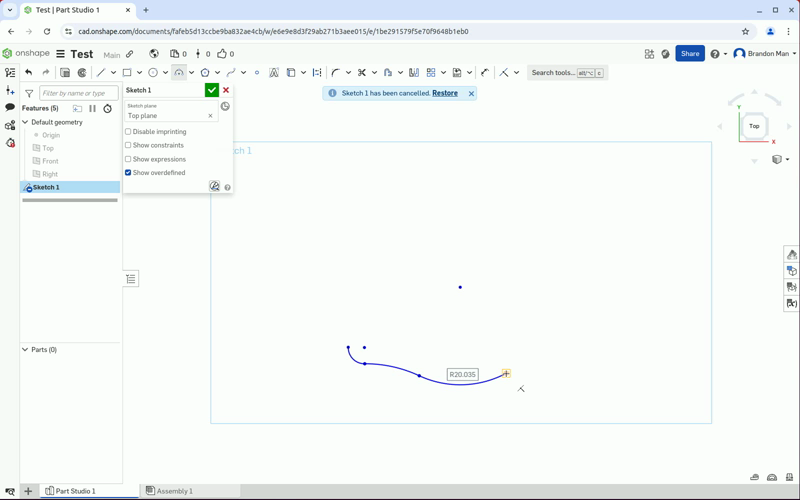
mouse_move(555, 363)
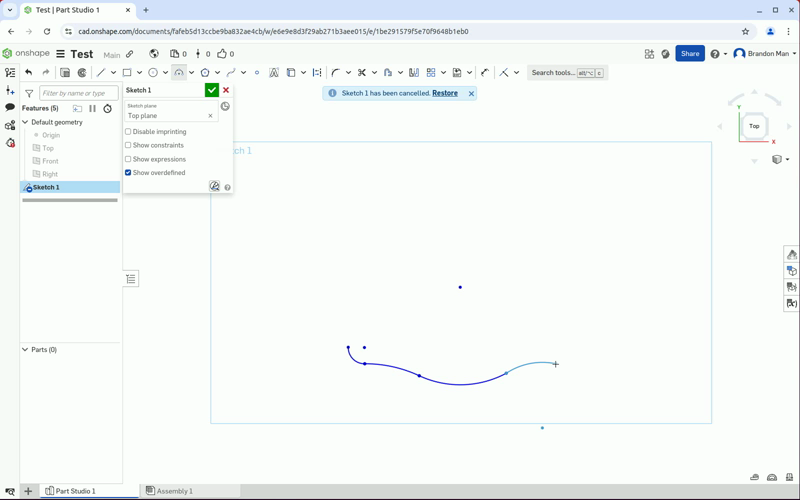
click(555, 363)
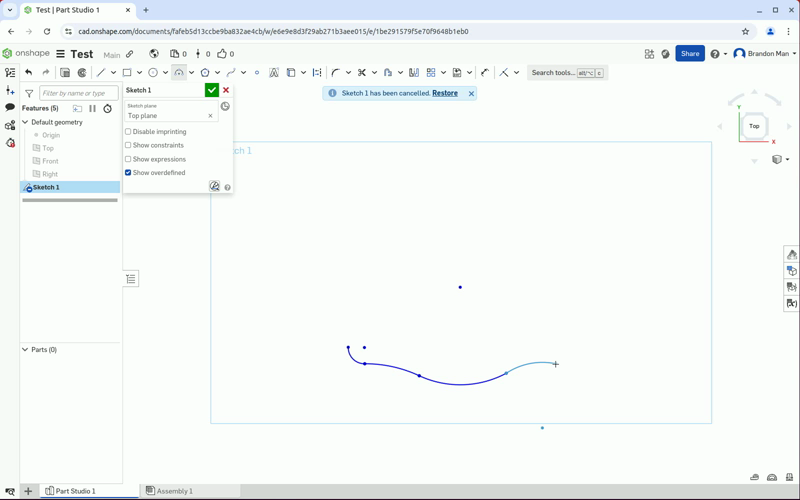
mouse_move(530, 366)
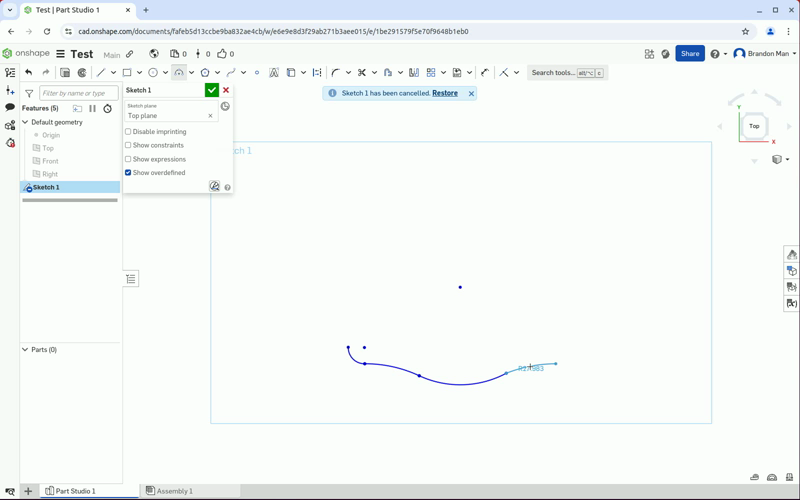
click(530, 366)
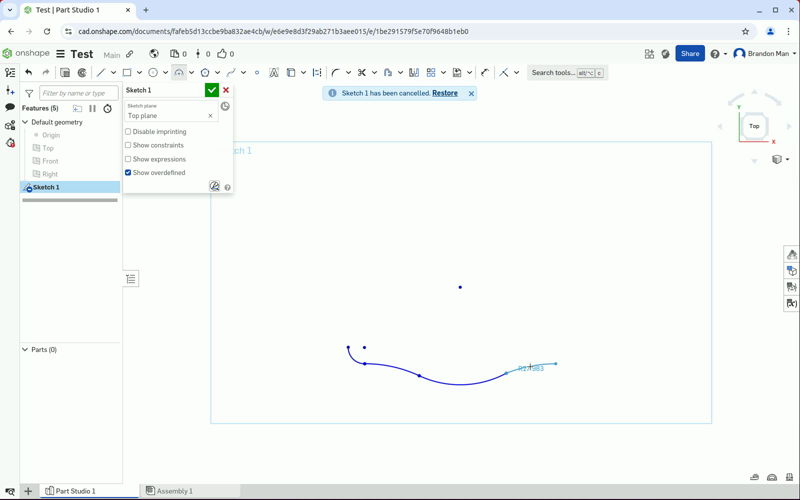
key_up(shift)
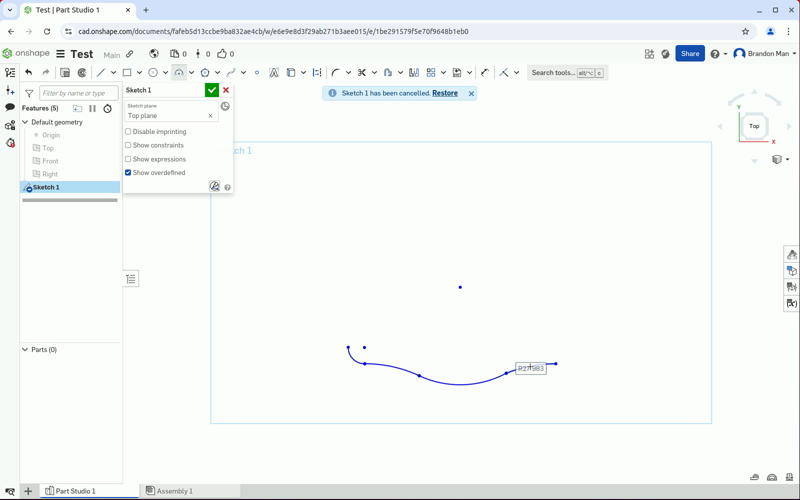
mouse_move(555, 363)
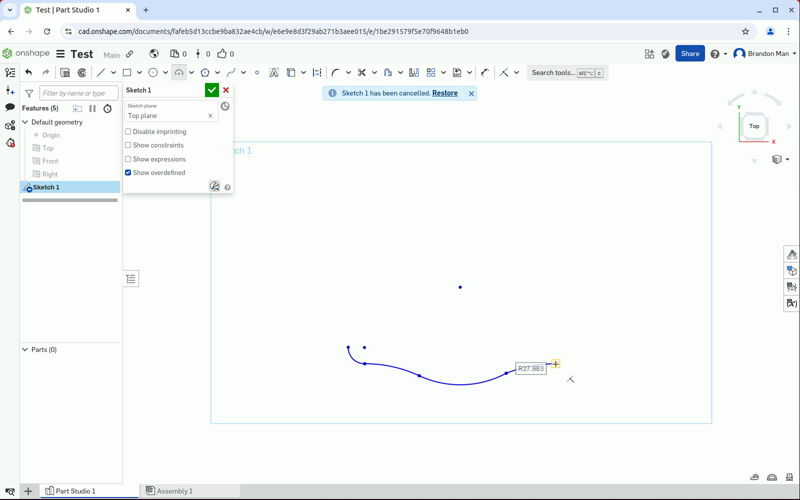
click(555, 363)
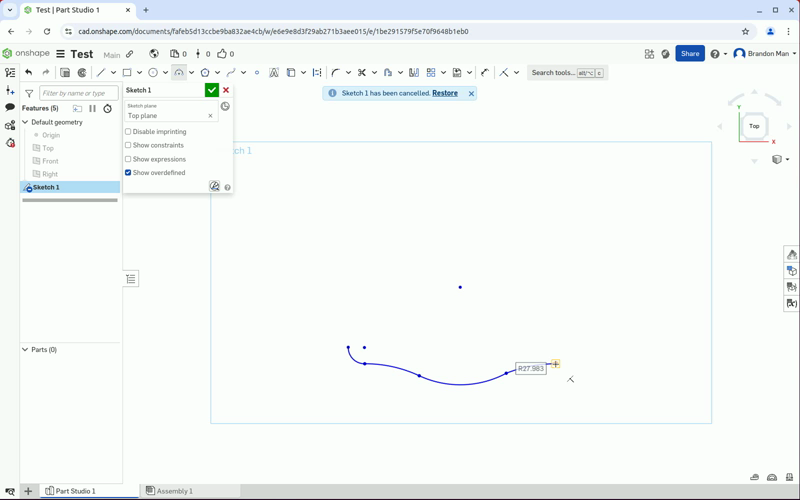
key_down(shift)
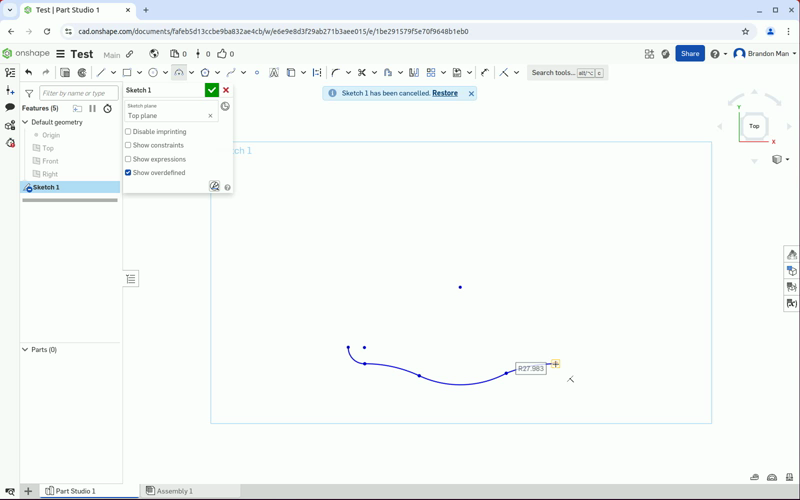
mouse_move(572, 347)
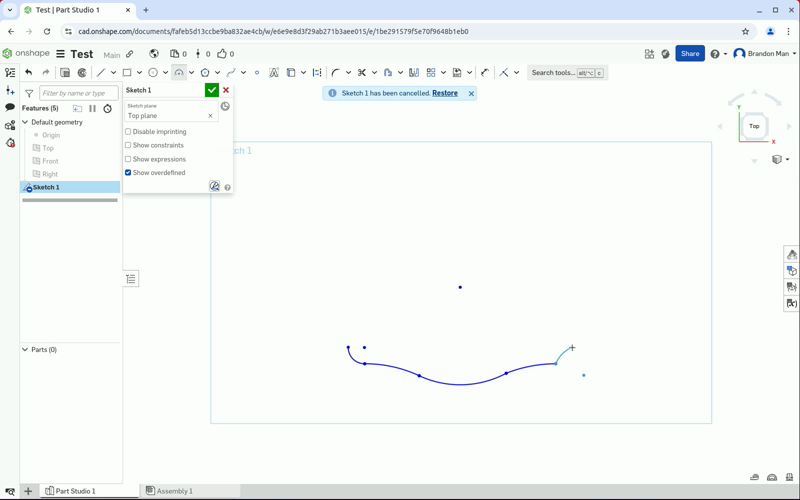
click(572, 347)
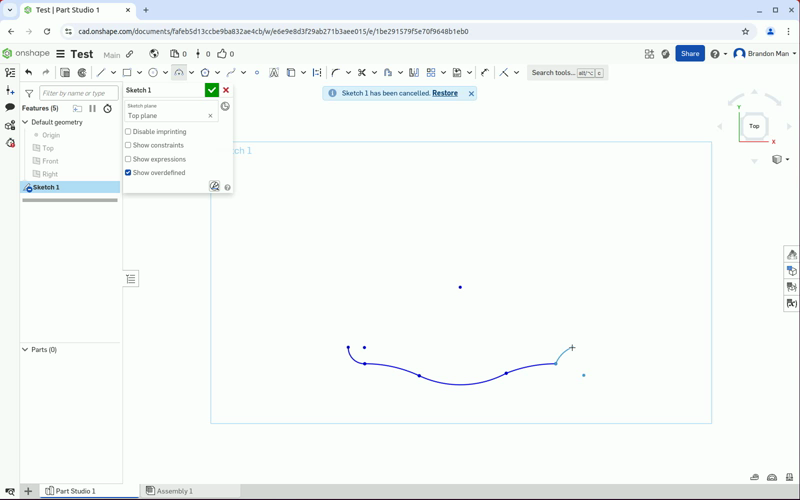
mouse_move(567, 359)
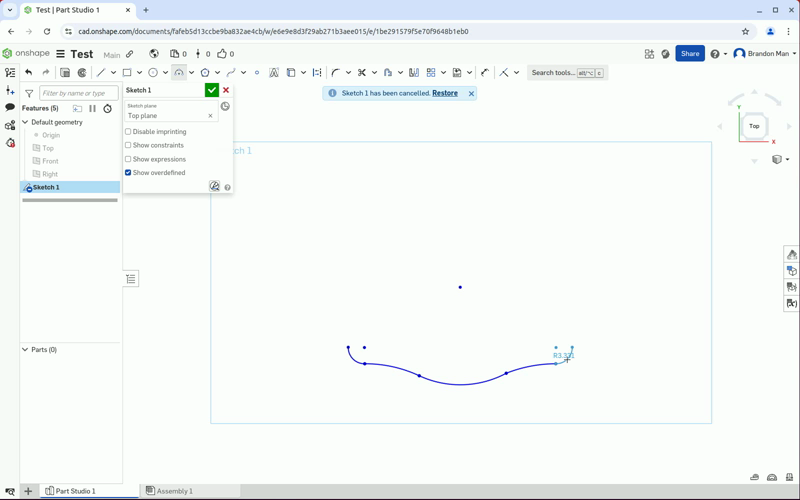
click(567, 359)
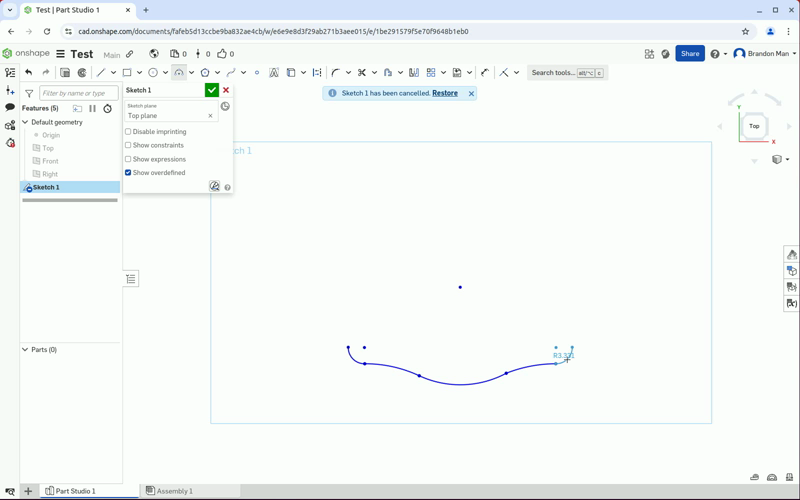
key_up(shift)
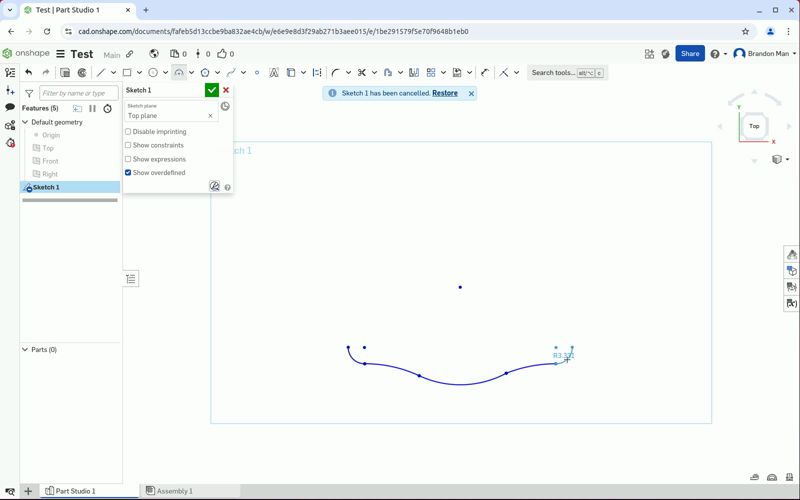
key(esc)
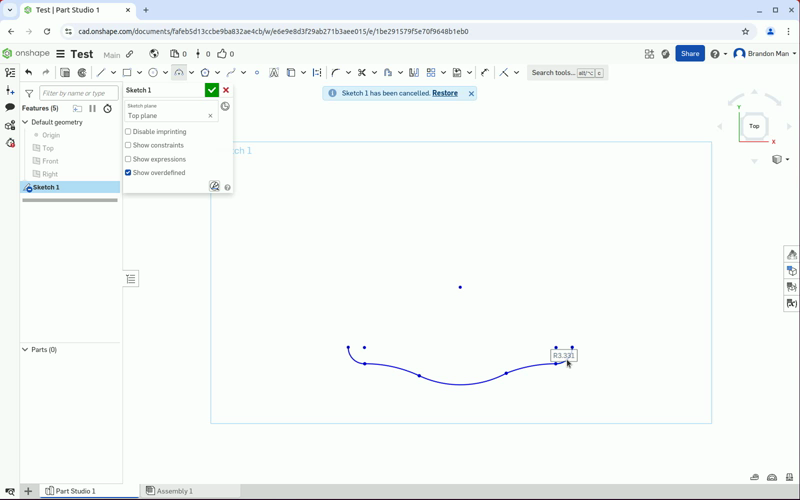
key(l)
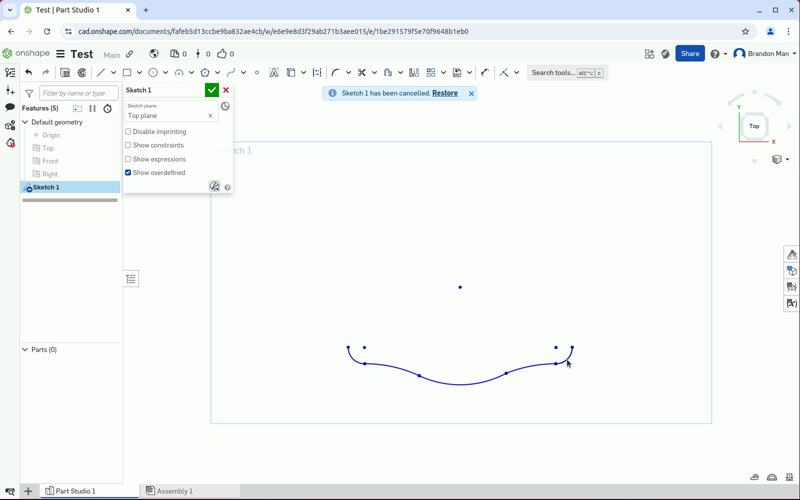
mouse_move(572, 347)
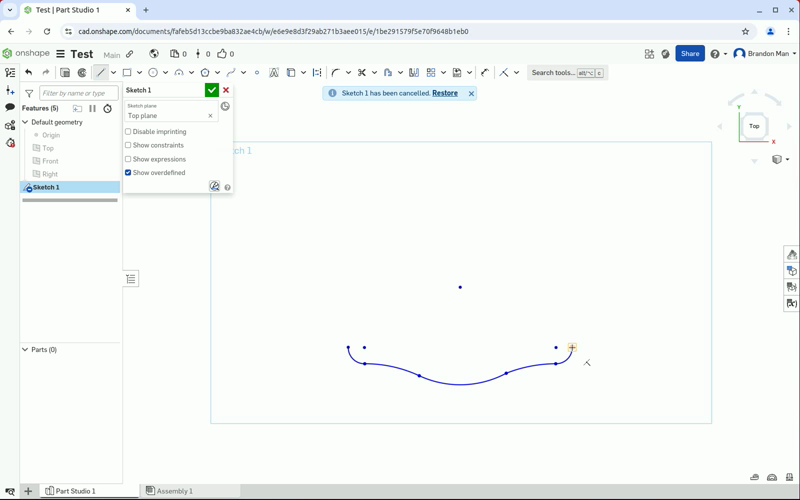
click(572, 347)
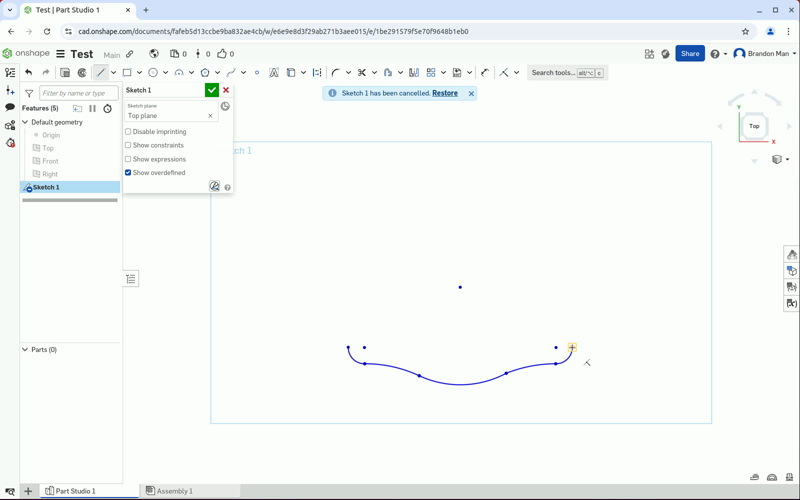
key_down(shift)
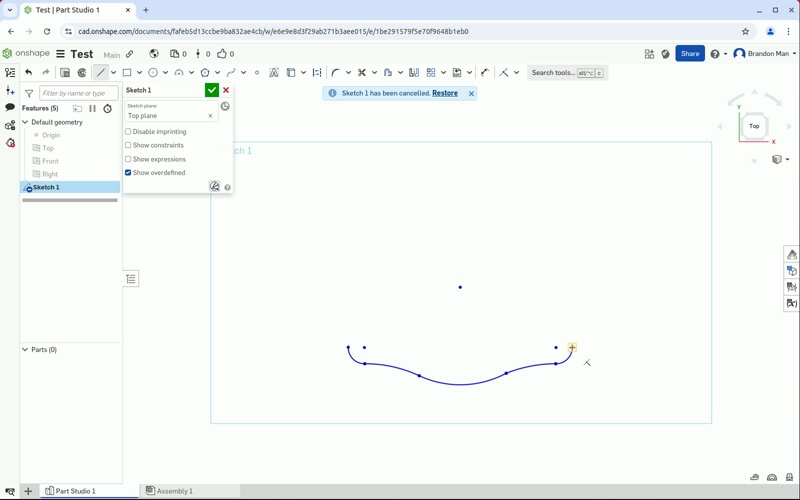
mouse_move(572, 217)
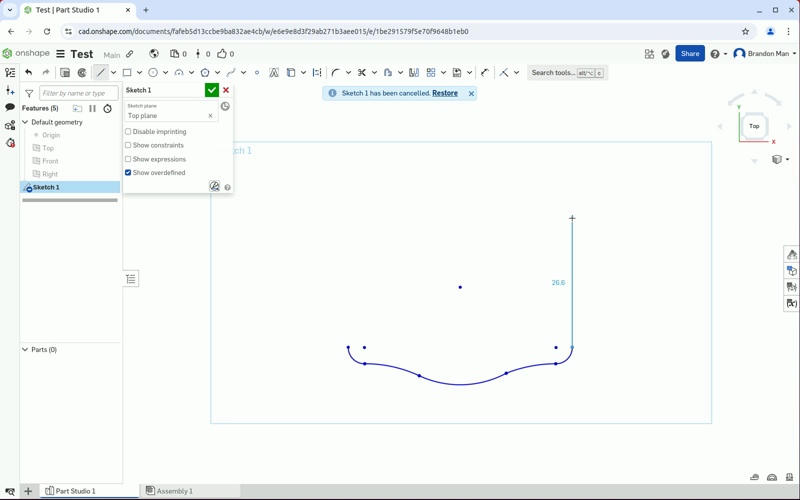
click(572, 217)
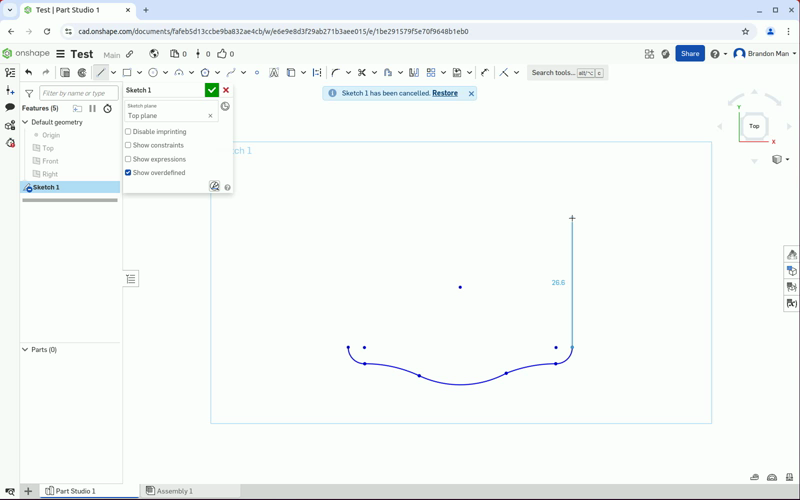
key_up(shift)
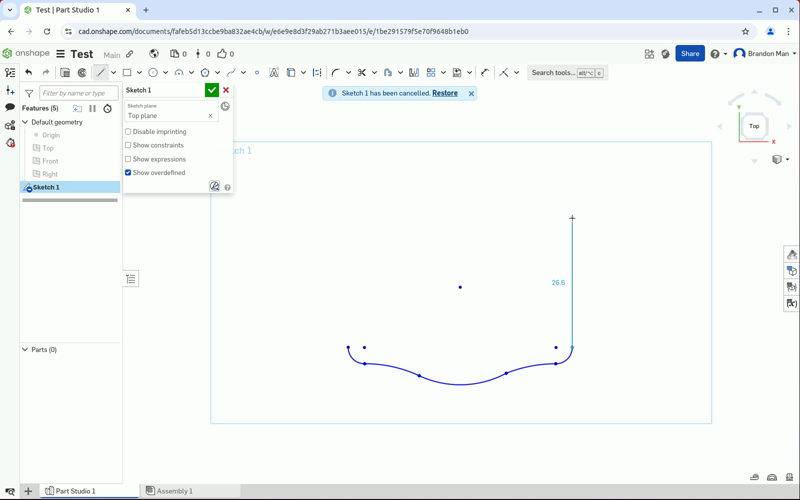
key(esc)
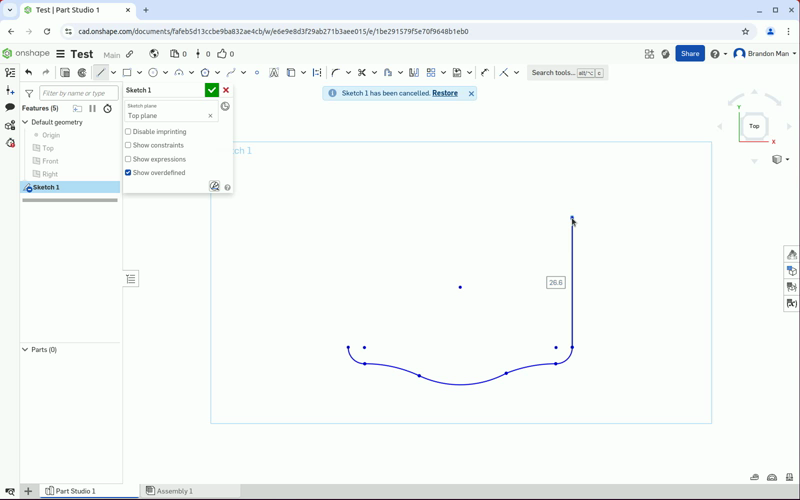
key(a)
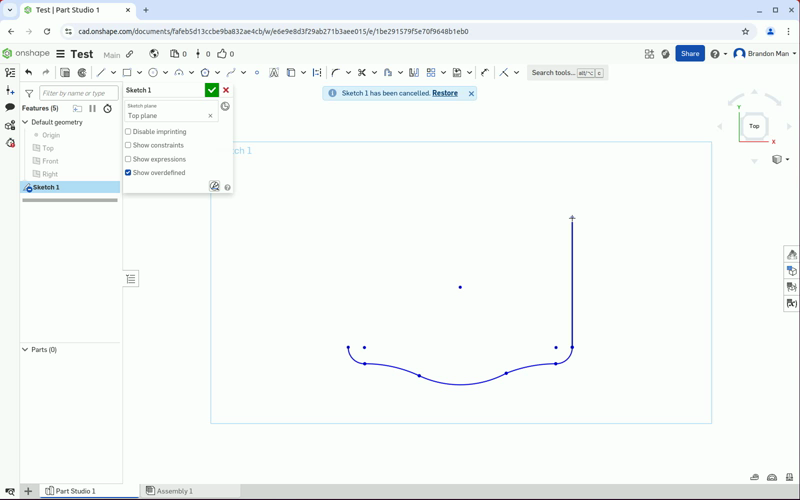
mouse_move(572, 217)
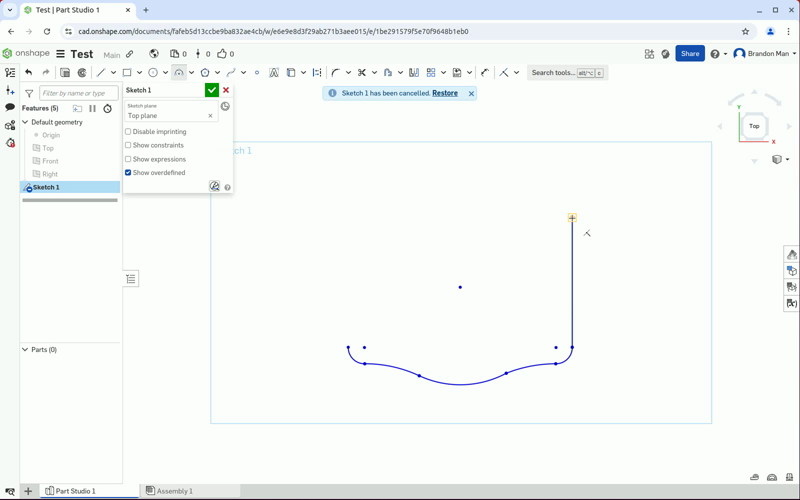
click(572, 217)
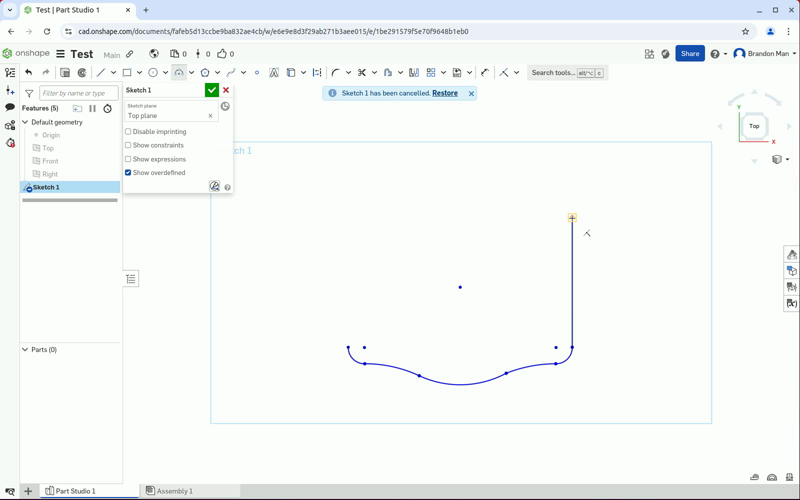
key_down(shift)
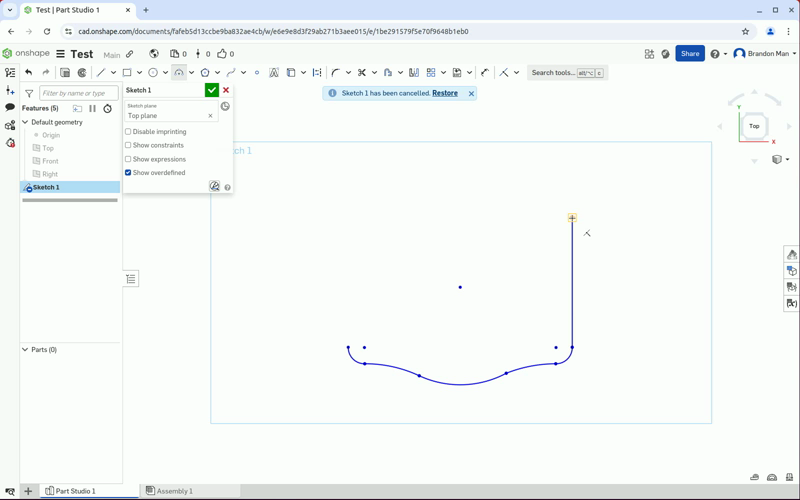
mouse_move(555, 201)
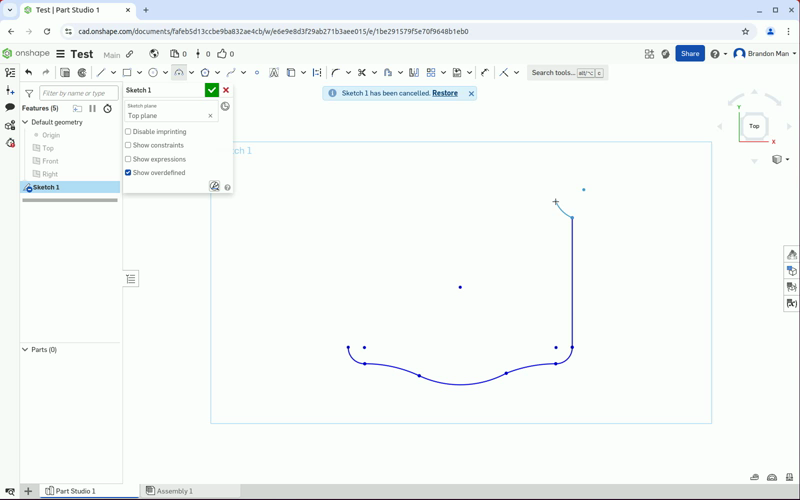
click(555, 201)
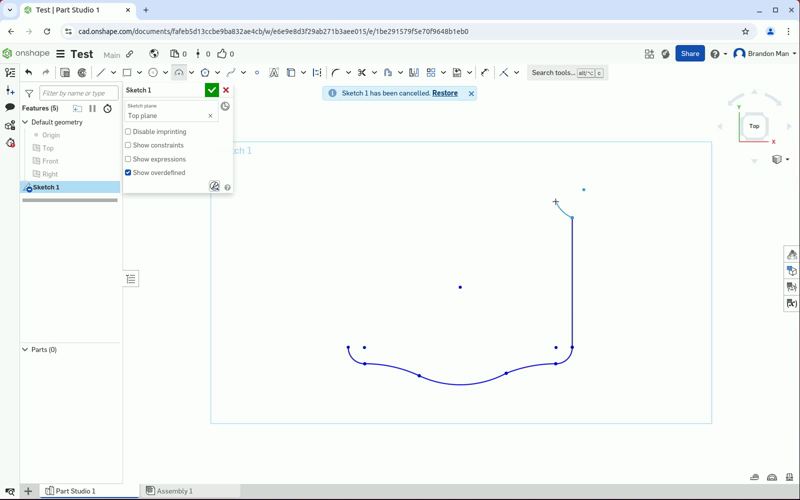
mouse_move(567, 206)
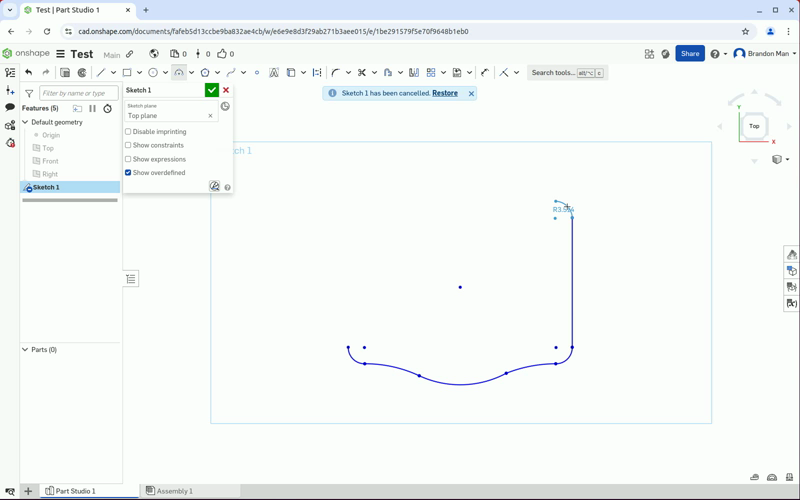
click(567, 206)
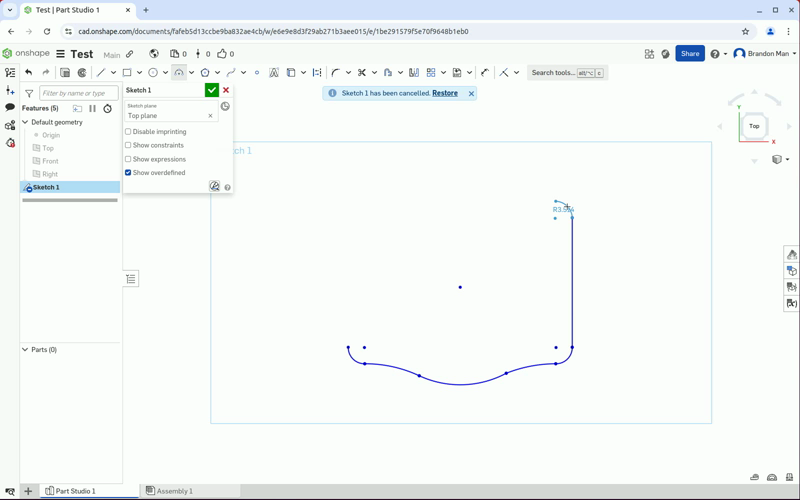
key_up(shift)
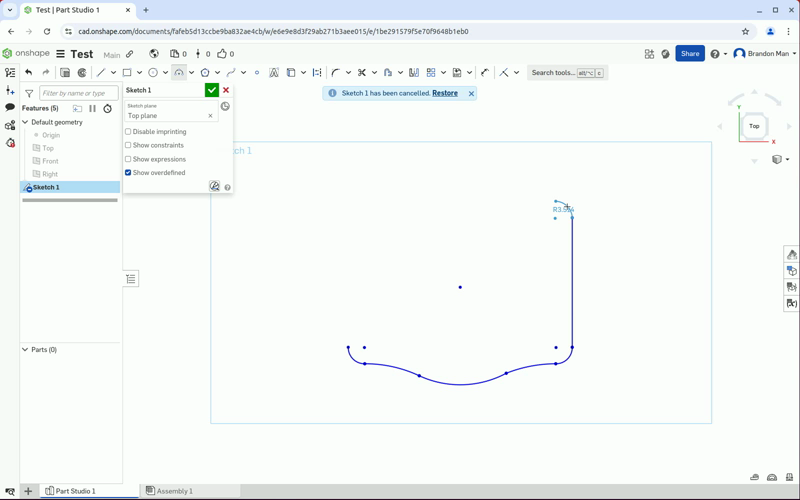
mouse_move(555, 201)
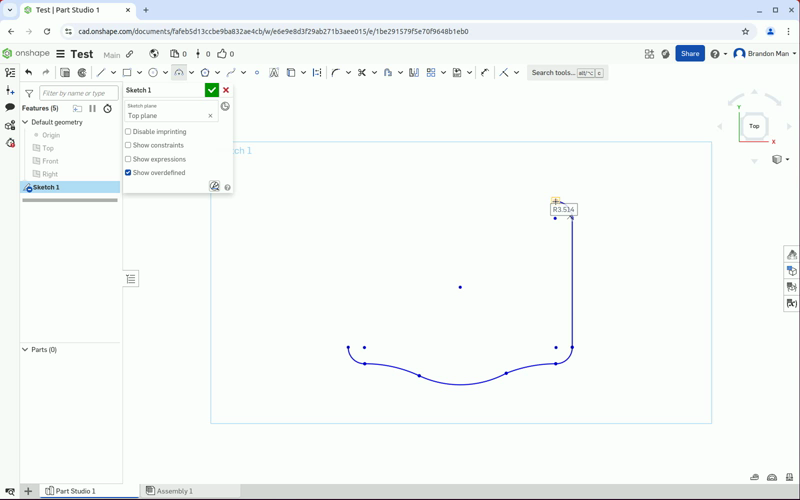
click(555, 201)
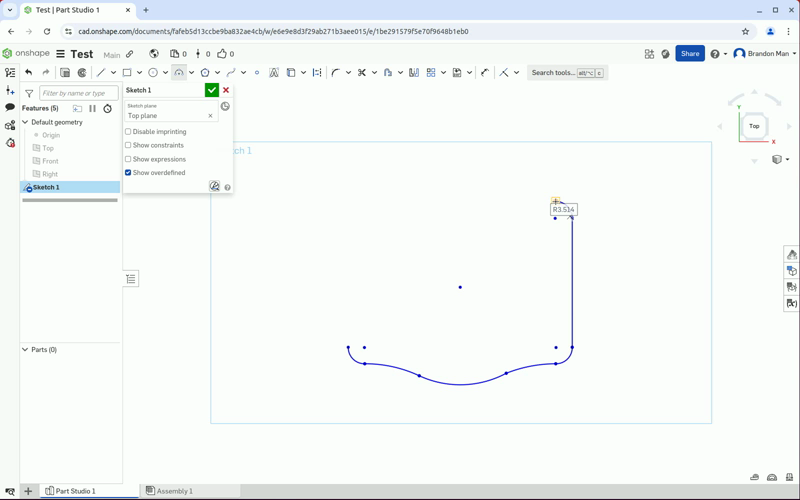
key_down(shift)
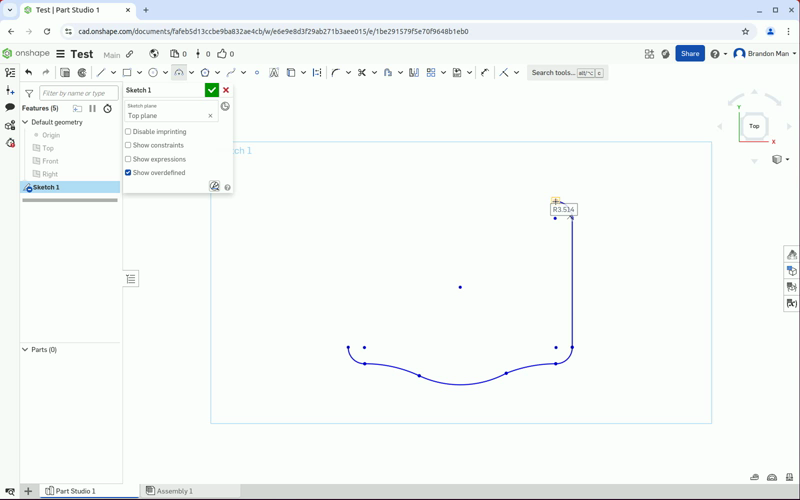
mouse_move(503, 192)
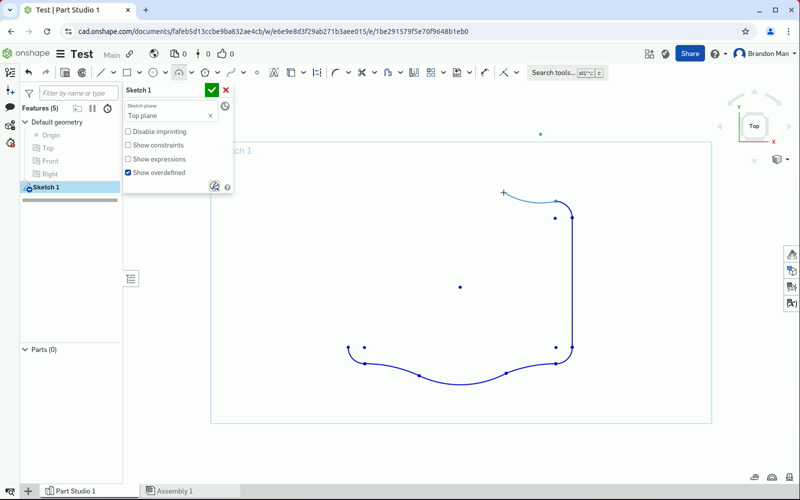
click(503, 192)
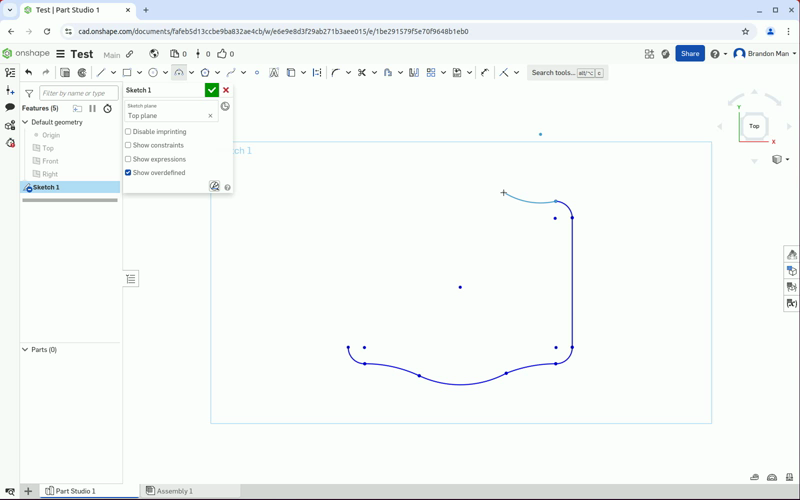
mouse_move(529, 199)
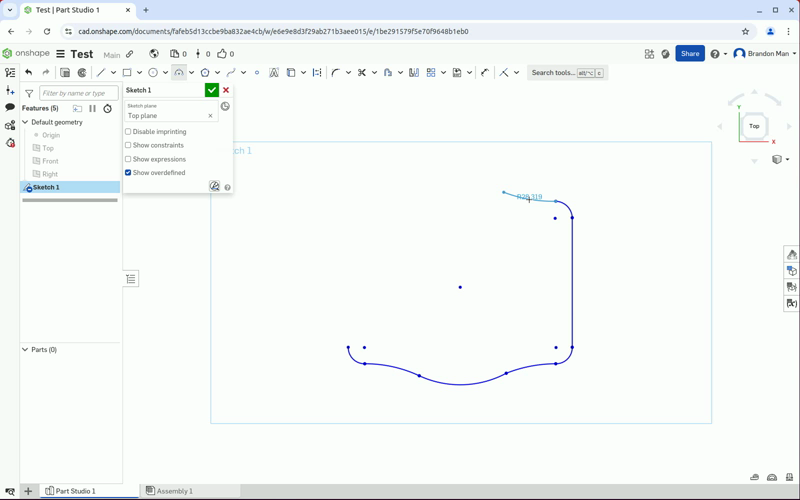
click(529, 199)
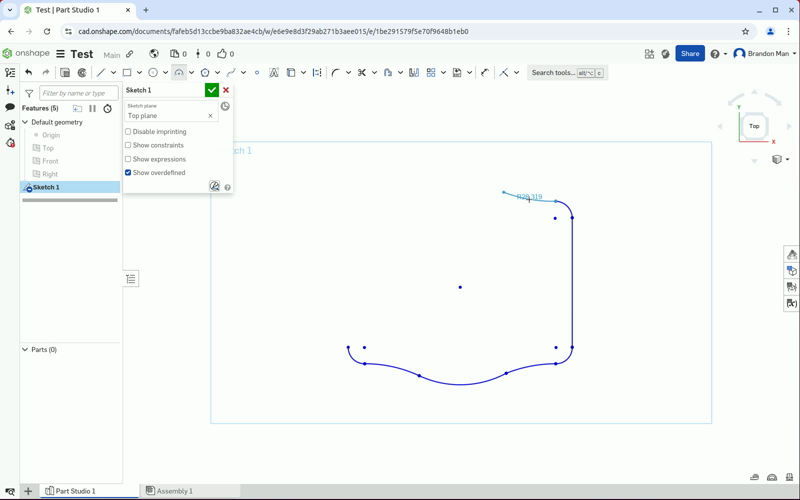
key_up(shift)
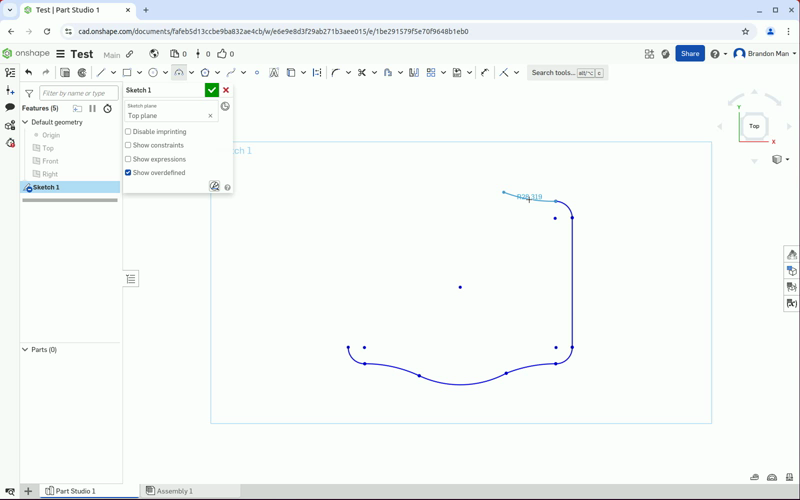
mouse_move(503, 192)
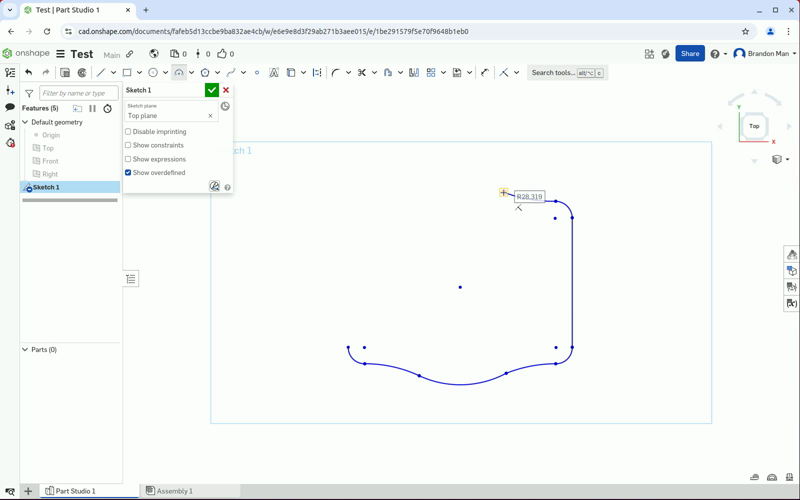
click(503, 192)
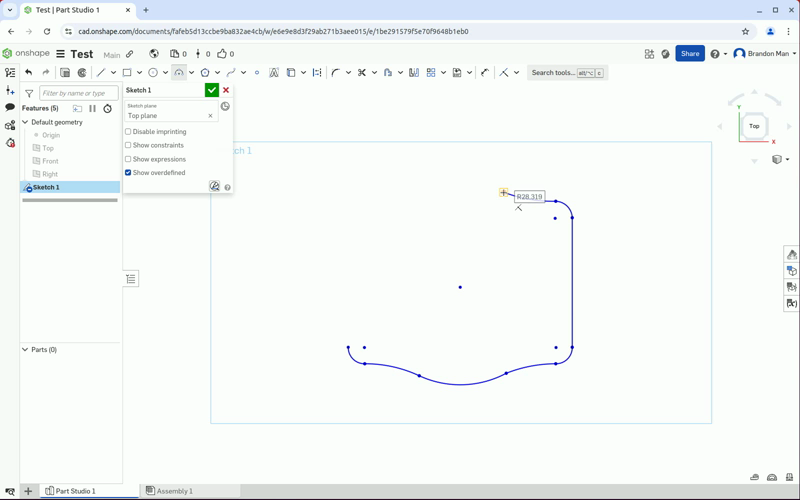
key_down(shift)
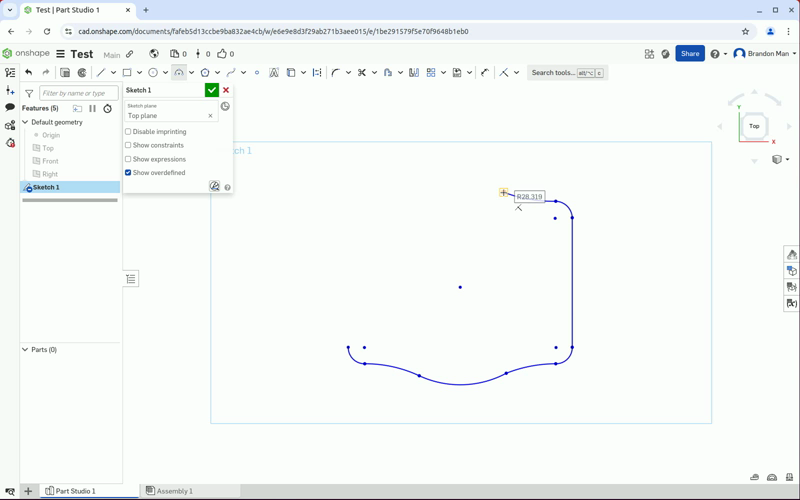
mouse_move(419, 189)
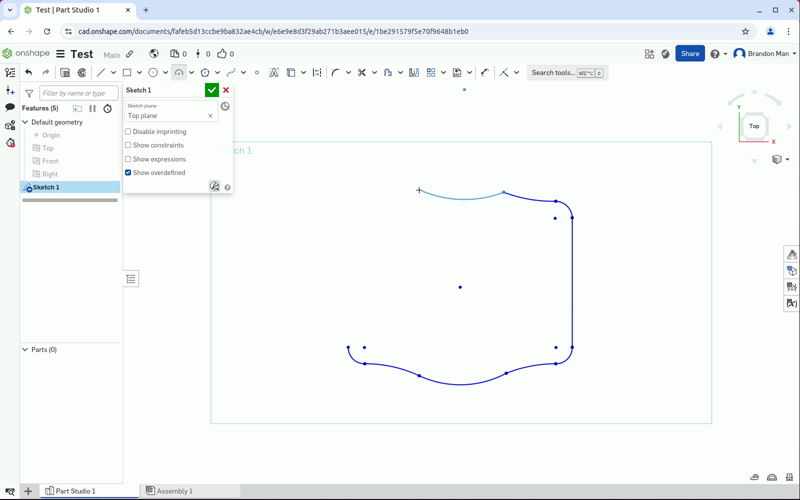
click(419, 189)
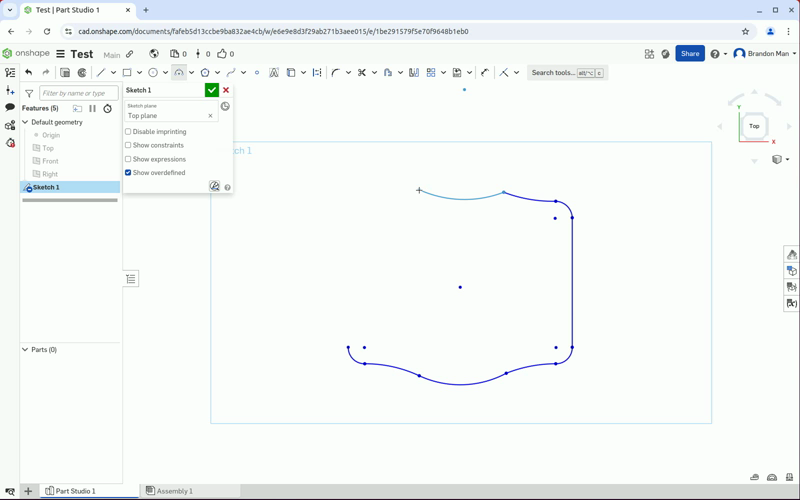
mouse_move(461, 181)
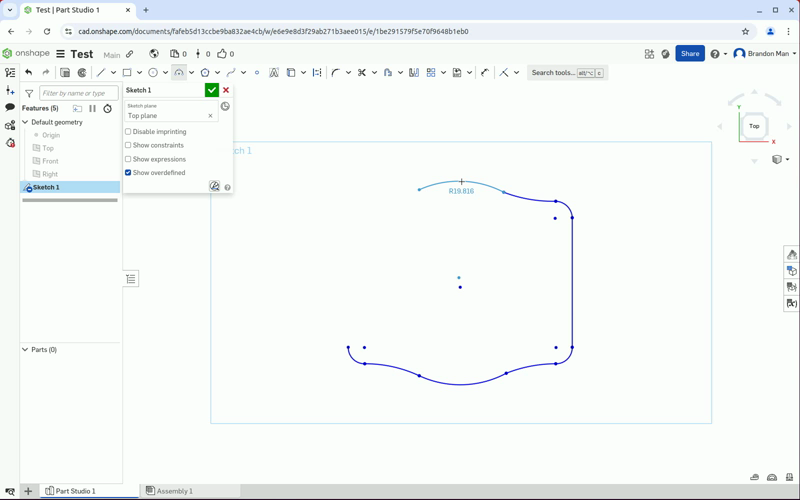
click(461, 181)
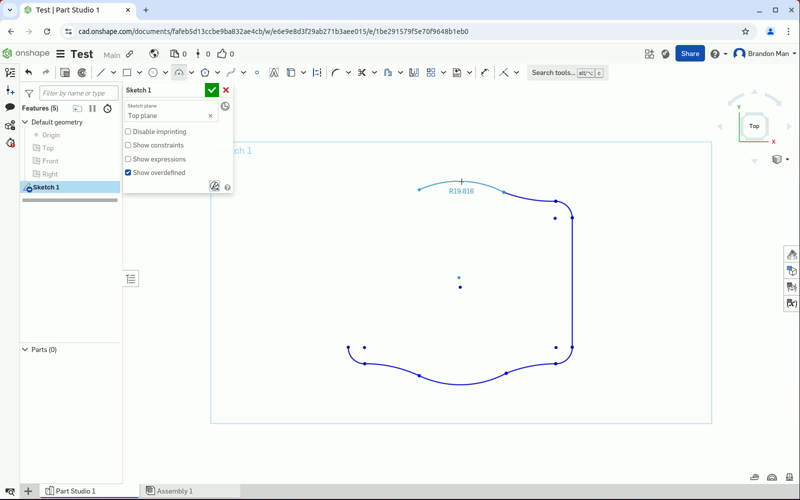
key_up(shift)
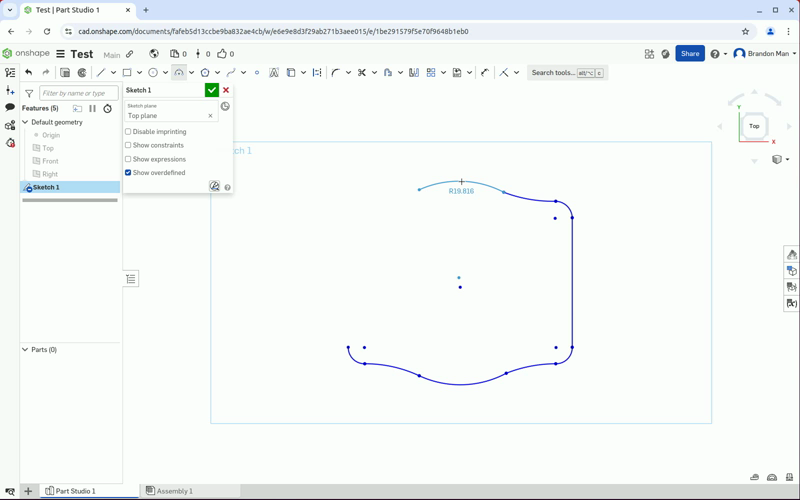
mouse_move(419, 189)
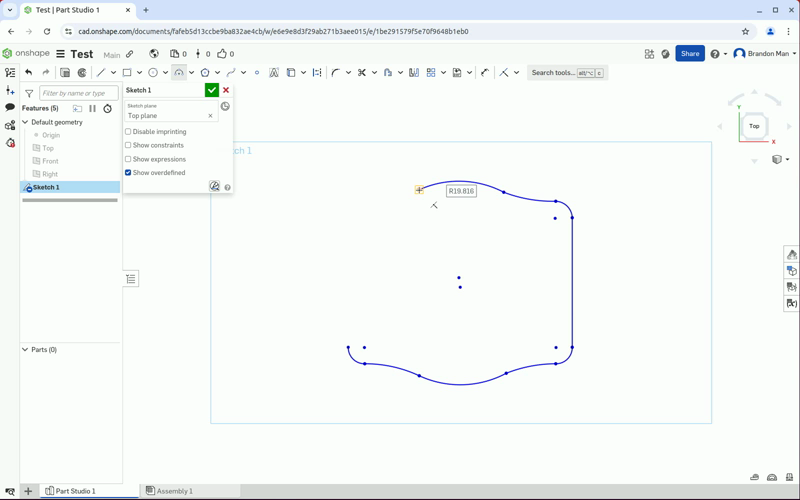
click(419, 189)
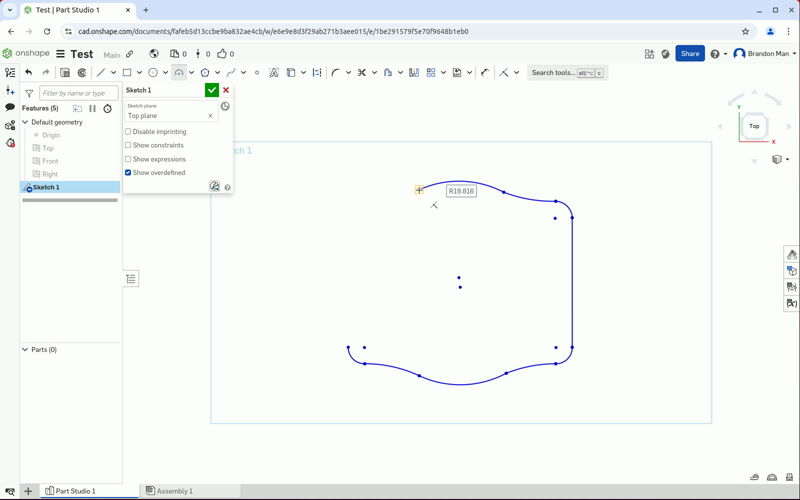
key_down(shift)
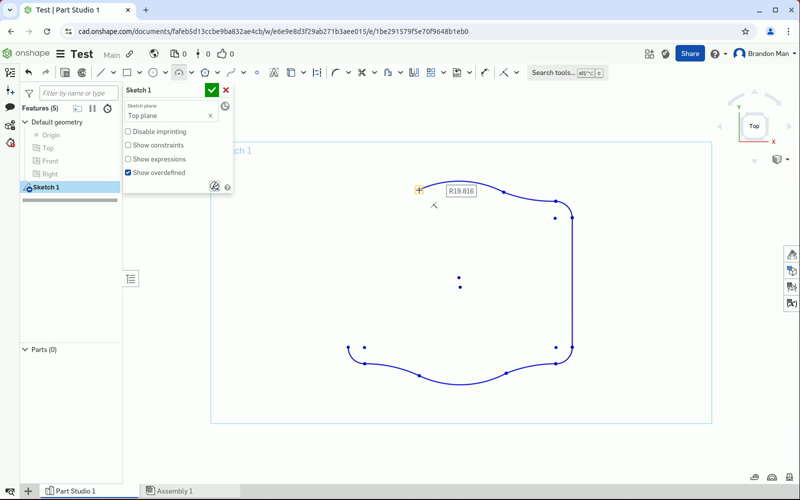
mouse_move(364, 201)
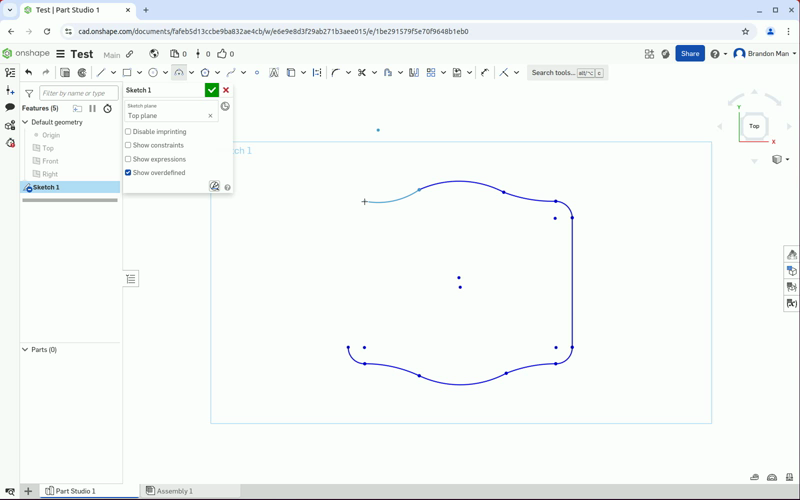
click(364, 201)
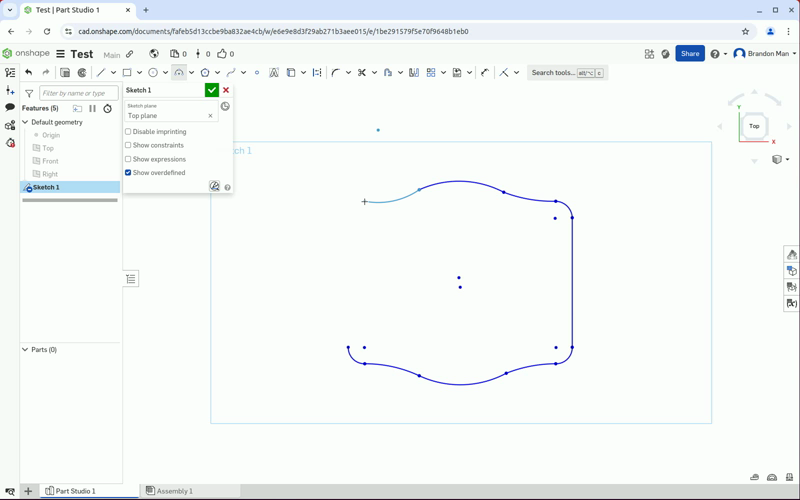
mouse_move(392, 198)
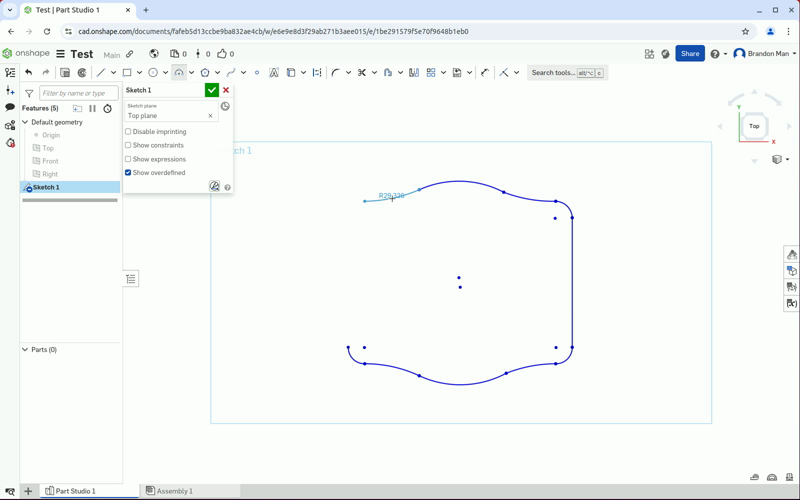
click(392, 198)
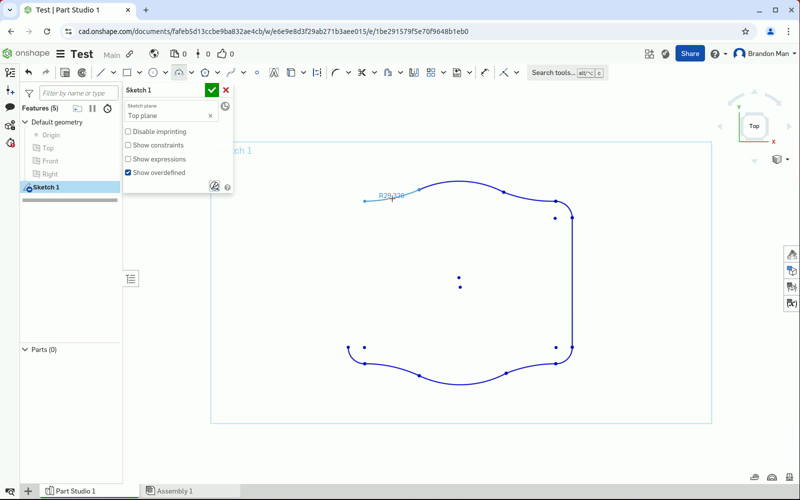
key_up(shift)
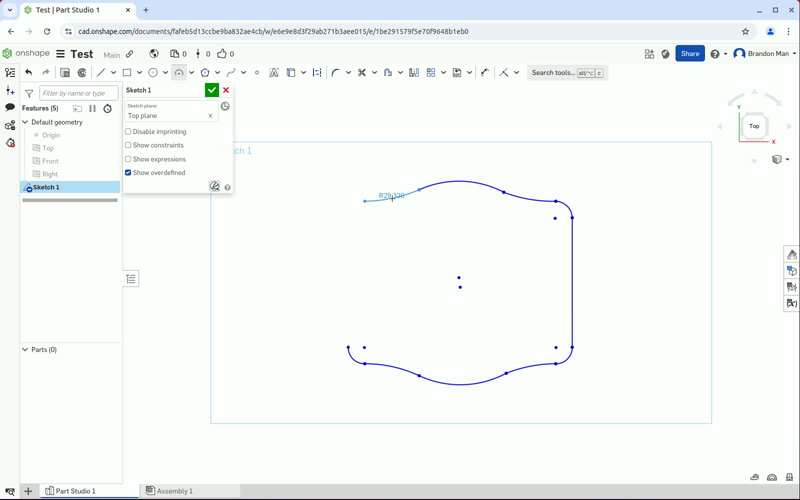
mouse_move(364, 201)
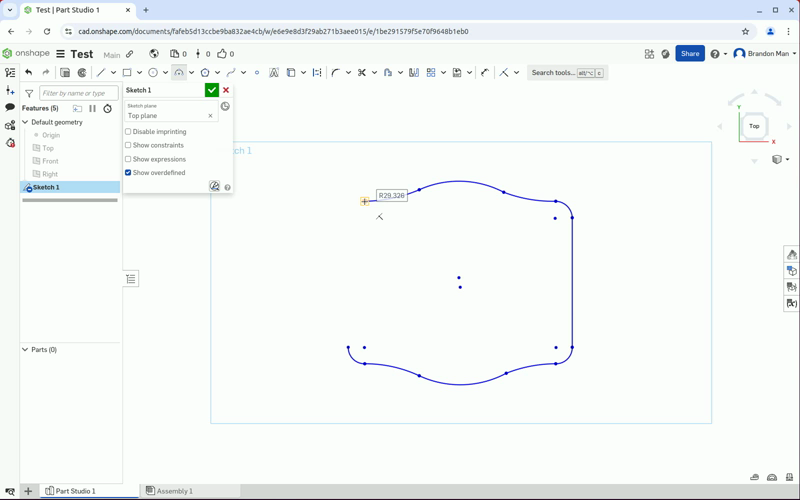
click(364, 201)
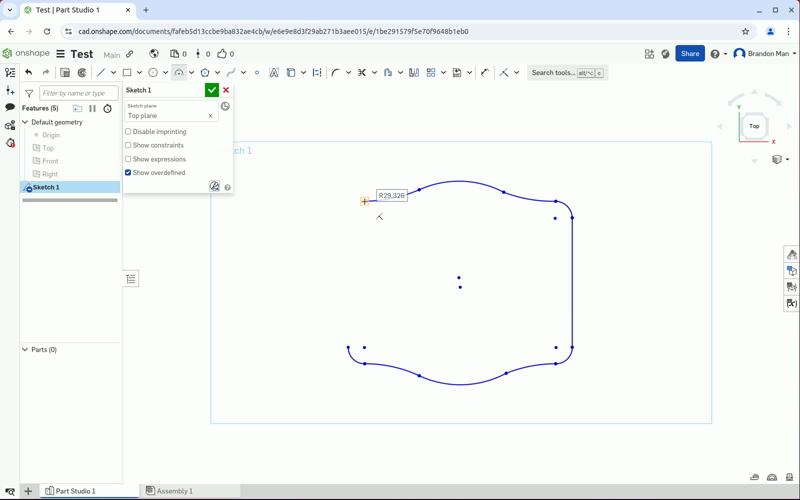
key_down(shift)
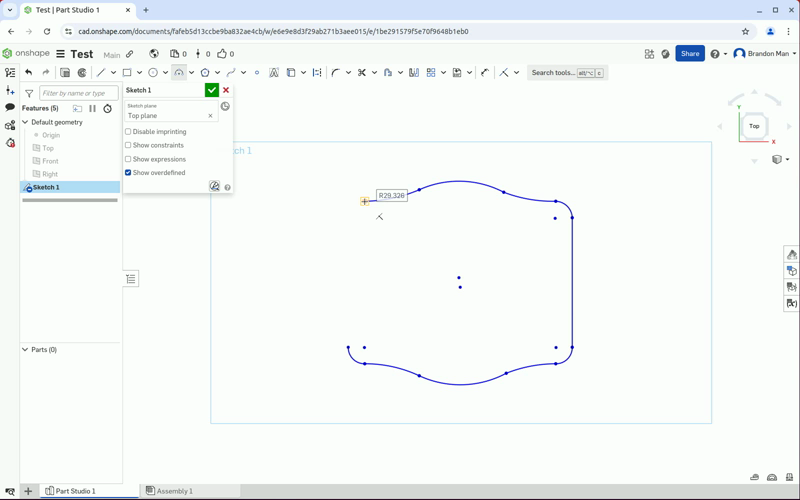
mouse_move(348, 217)
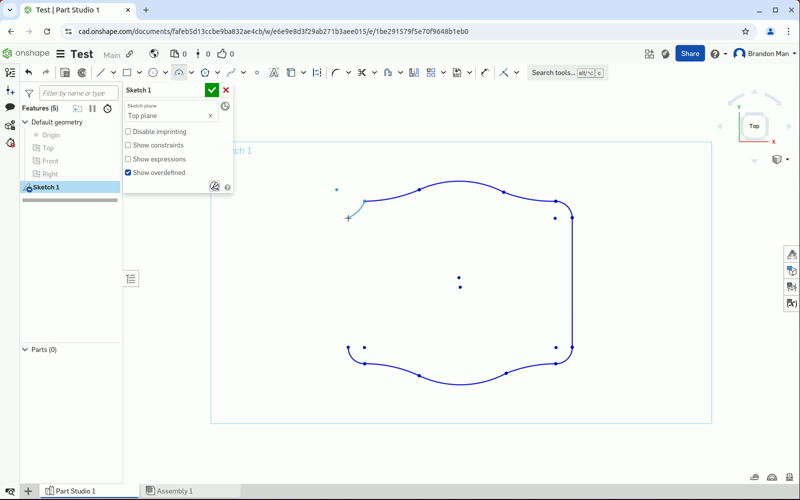
click(348, 217)
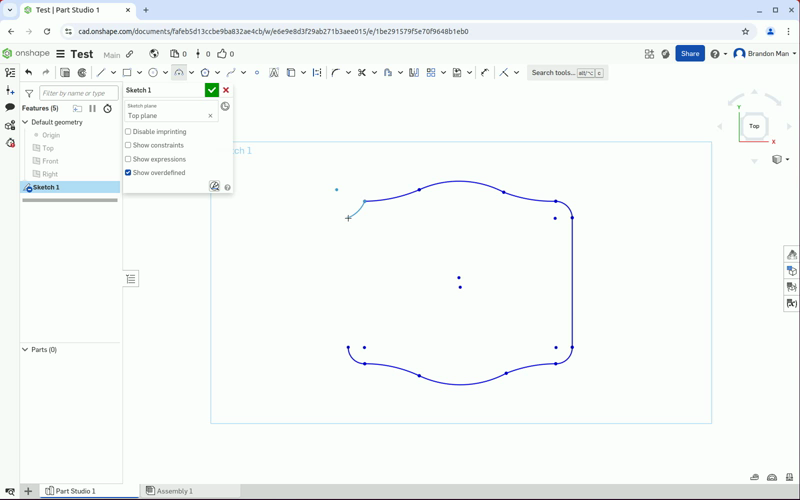
mouse_move(353, 206)
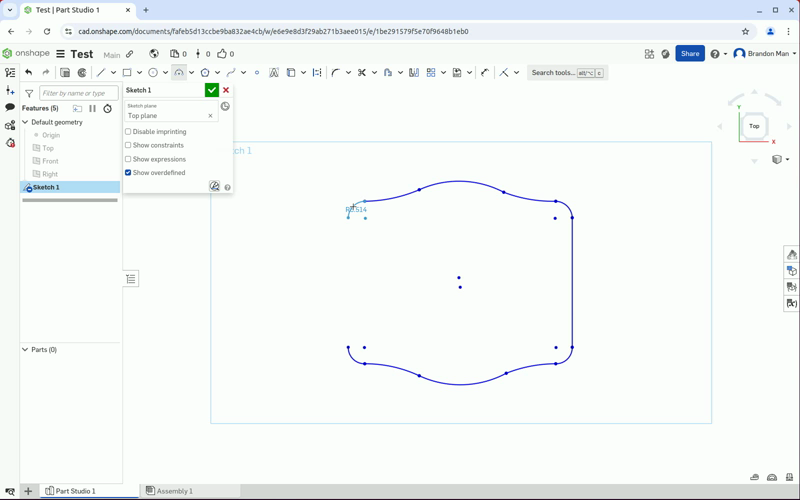
click(353, 206)
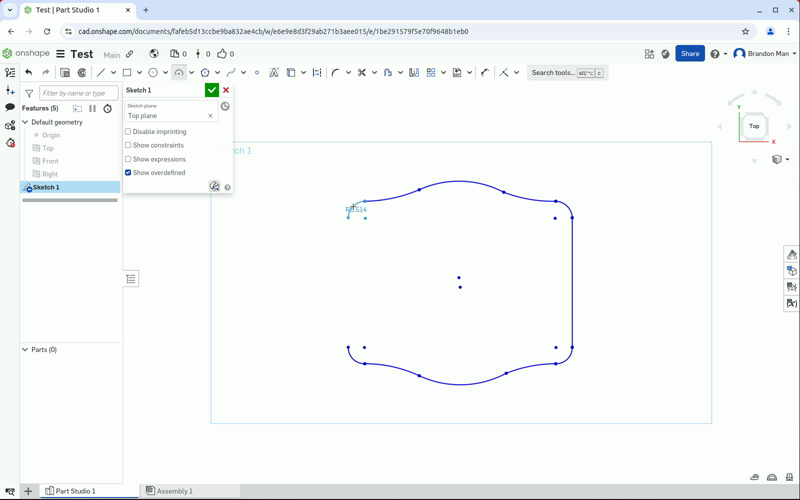
key_up(shift)
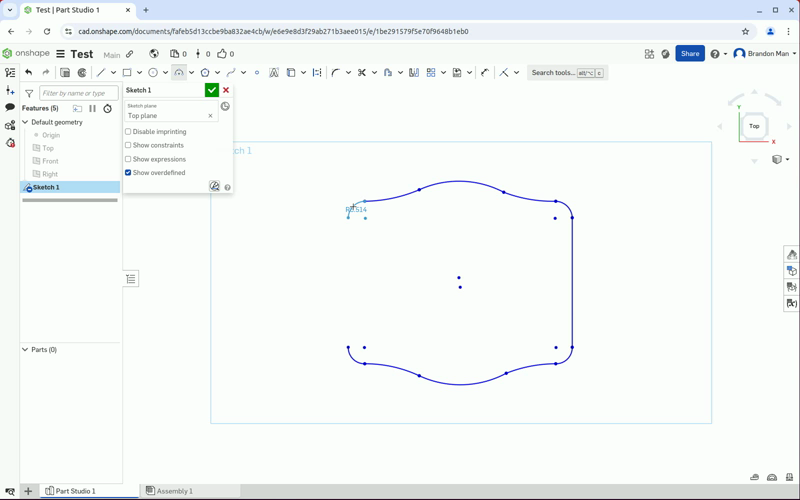
key(esc)
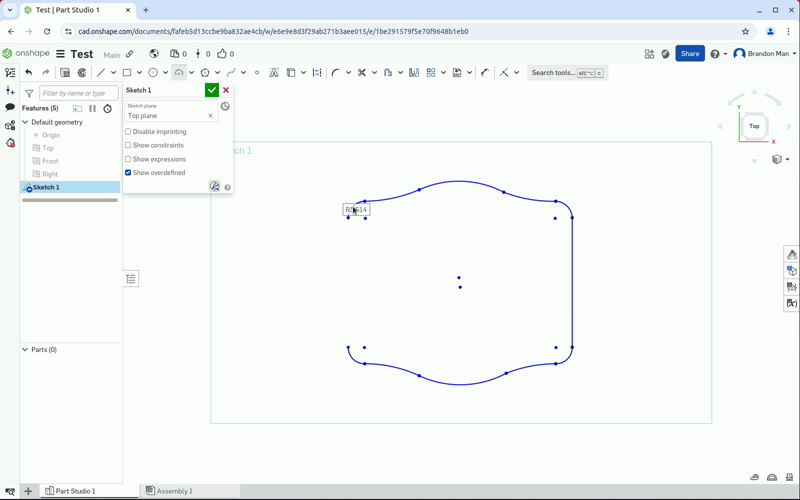
key(l)
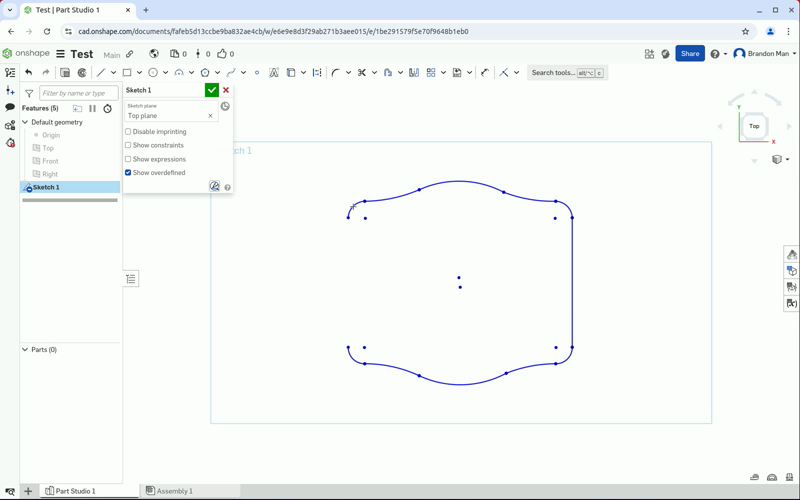
mouse_move(348, 217)
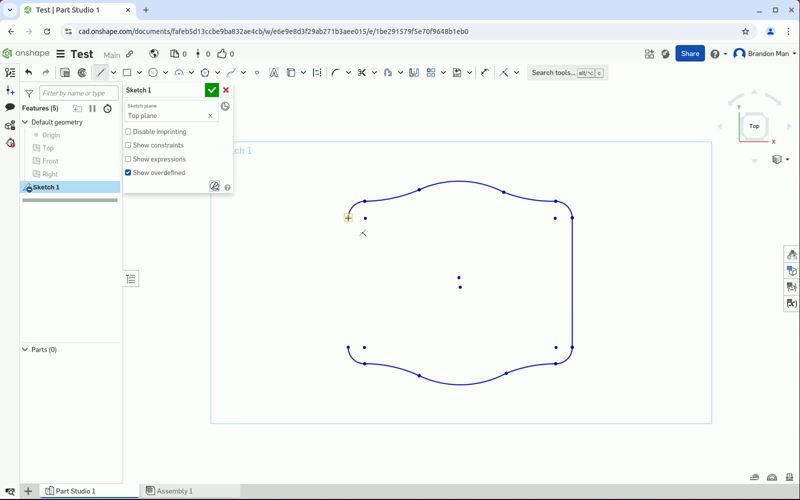
click(348, 217)
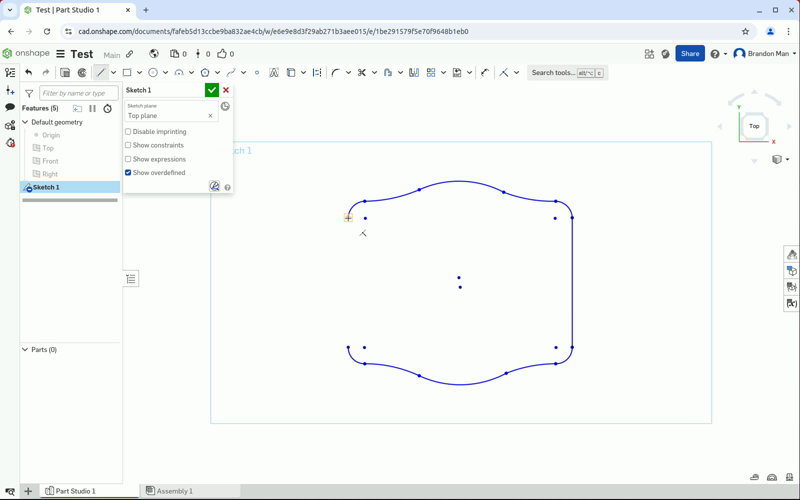
key_down(shift)
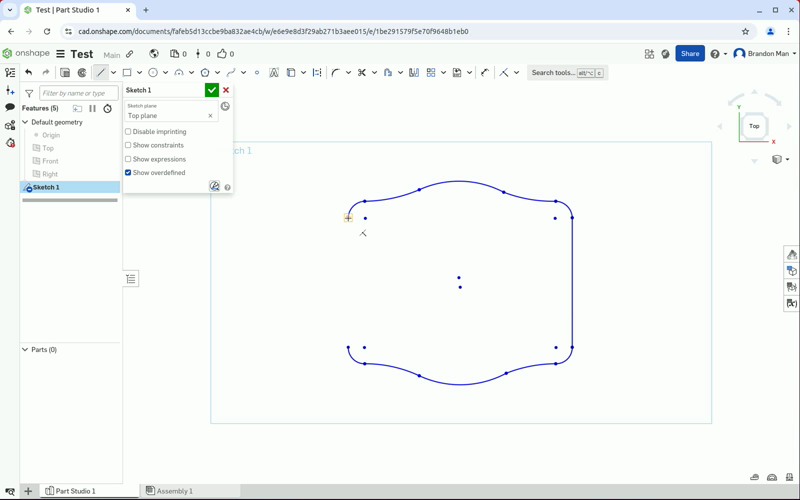
mouse_move(348, 347)
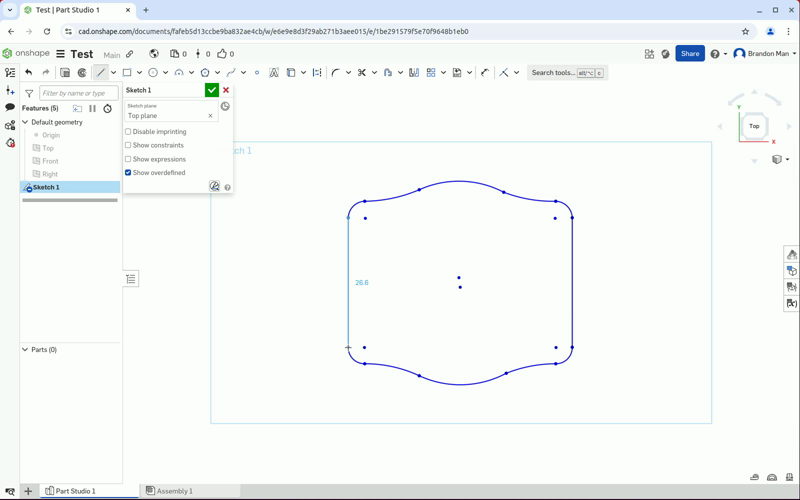
key_up(shift)
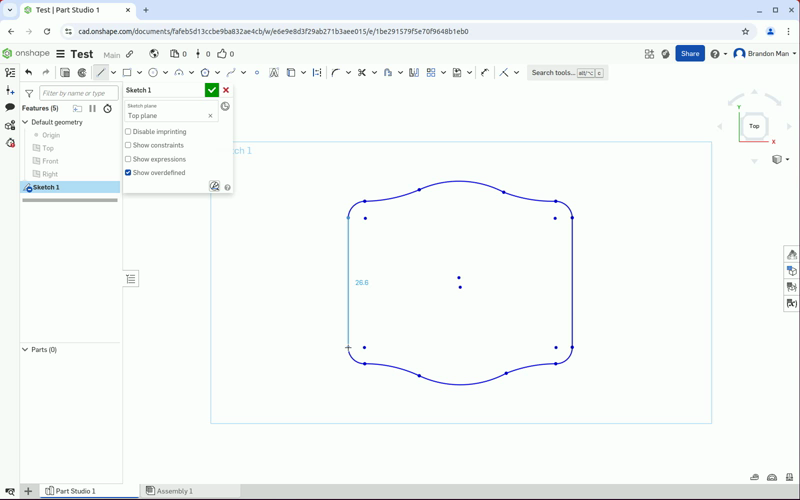
click(348, 347)
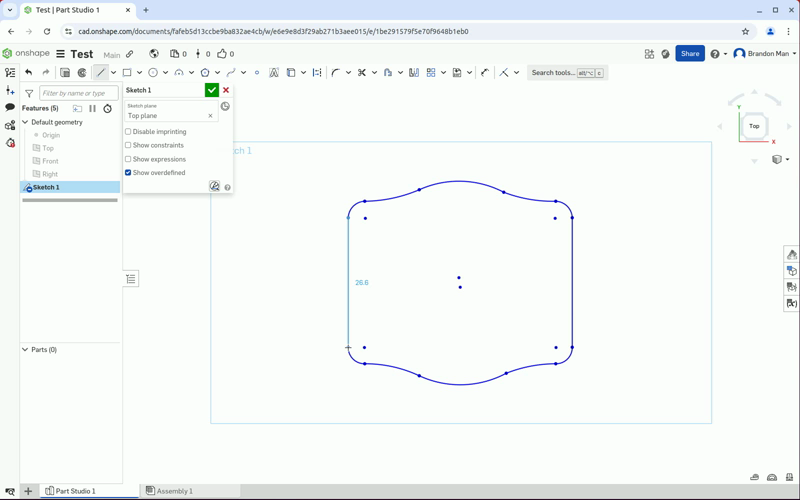
key(esc)
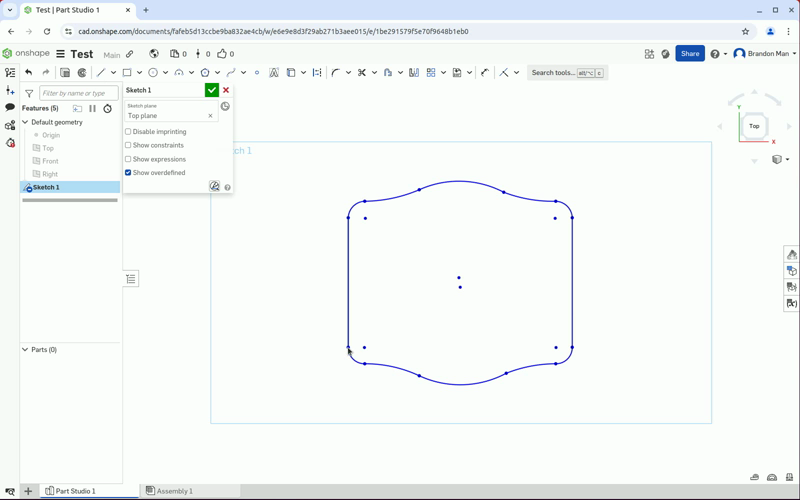
key(c)
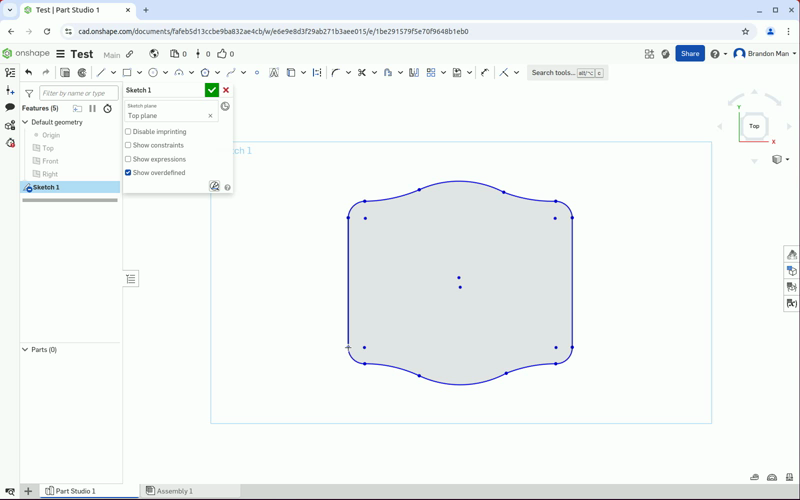
key_down(shift)
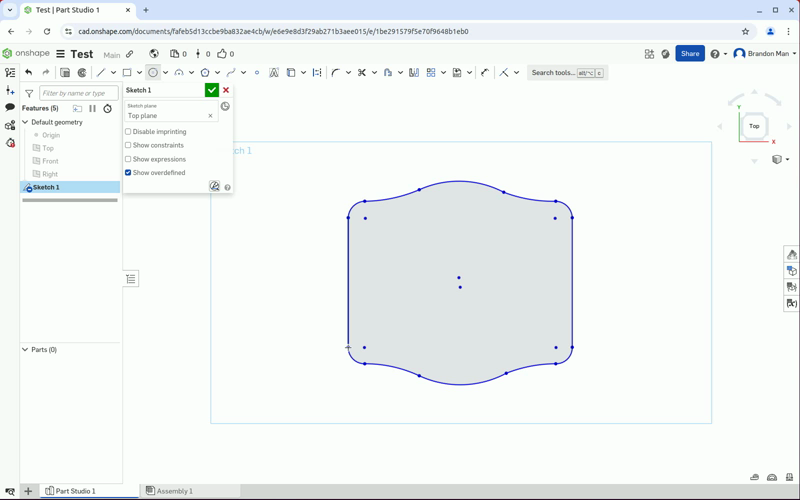
mouse_move(364, 347)
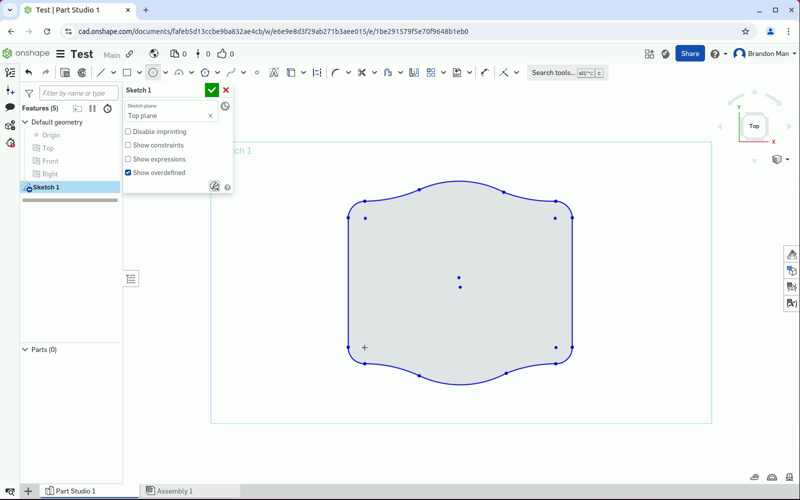
click(364, 347)
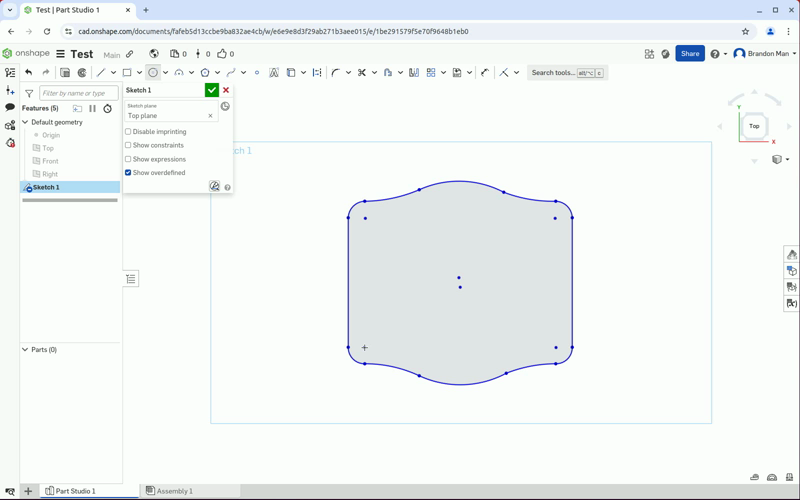
key_up(shift)
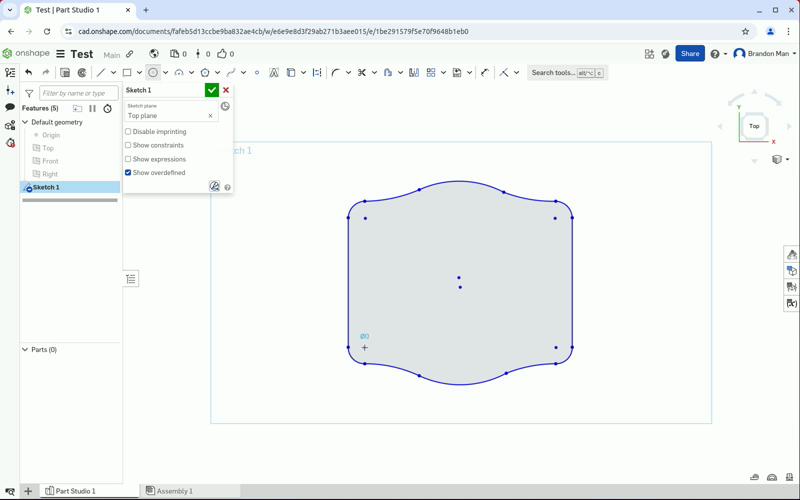
mouse_move(369, 347)
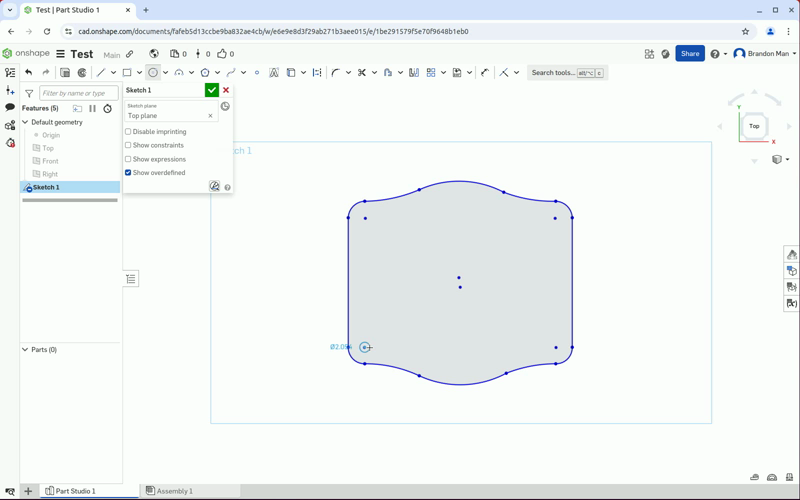
click(369, 347)
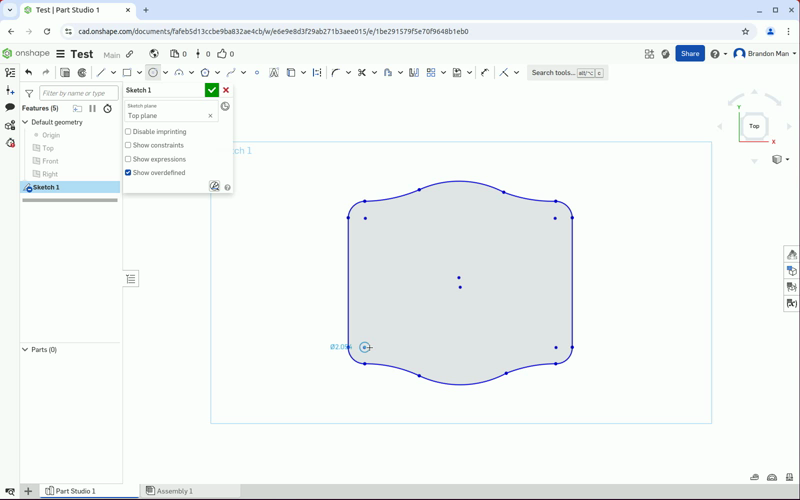
key(esc)
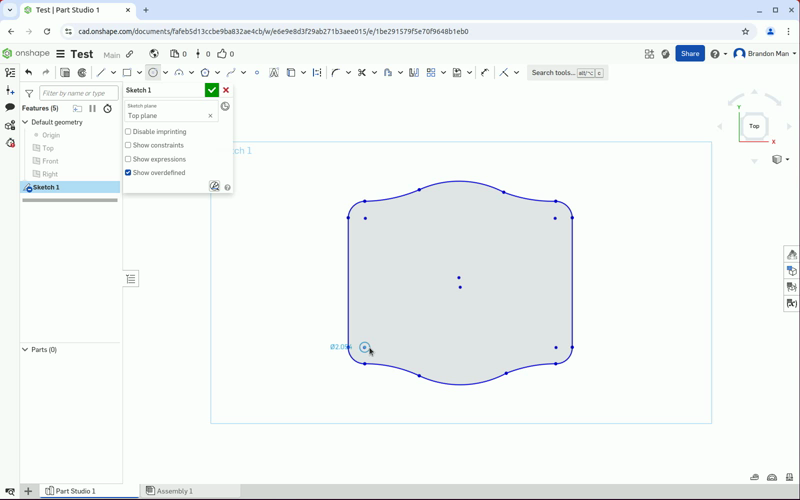
key(c)
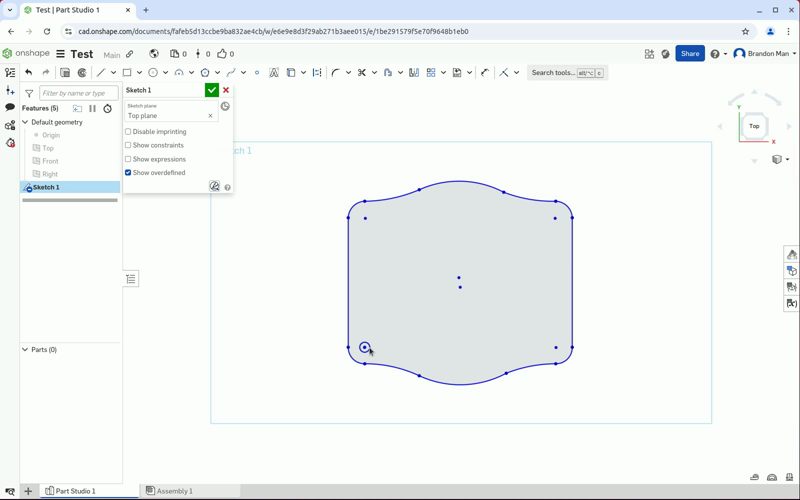
key_down(shift)
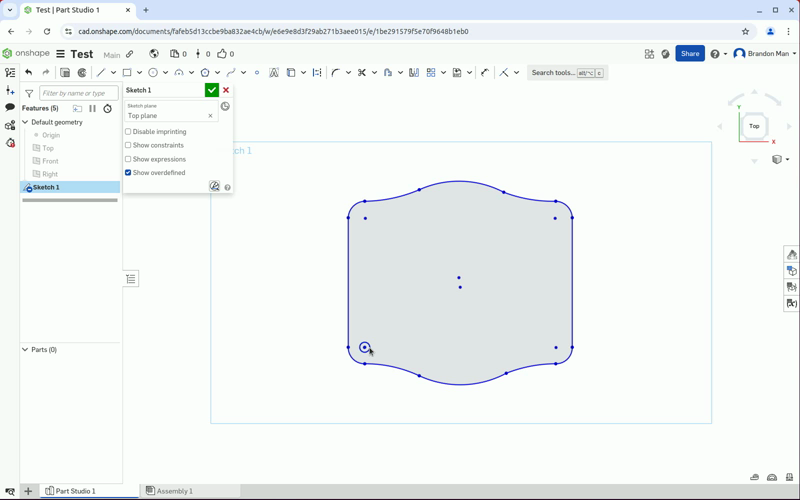
mouse_move(364, 217)
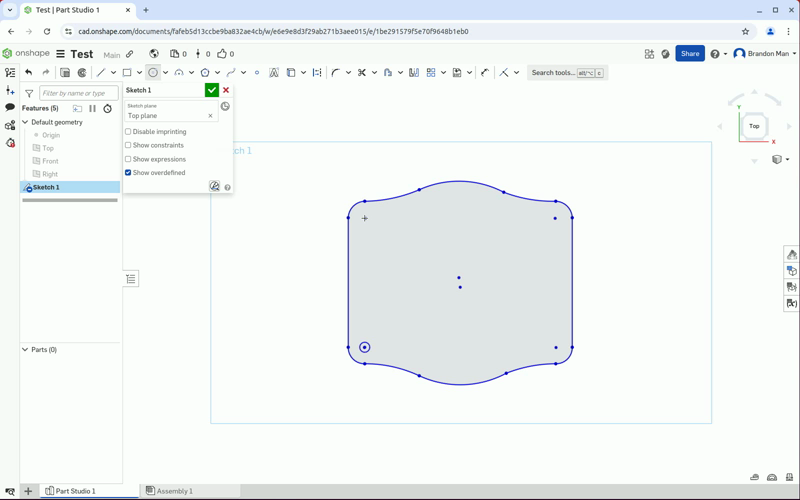
click(364, 217)
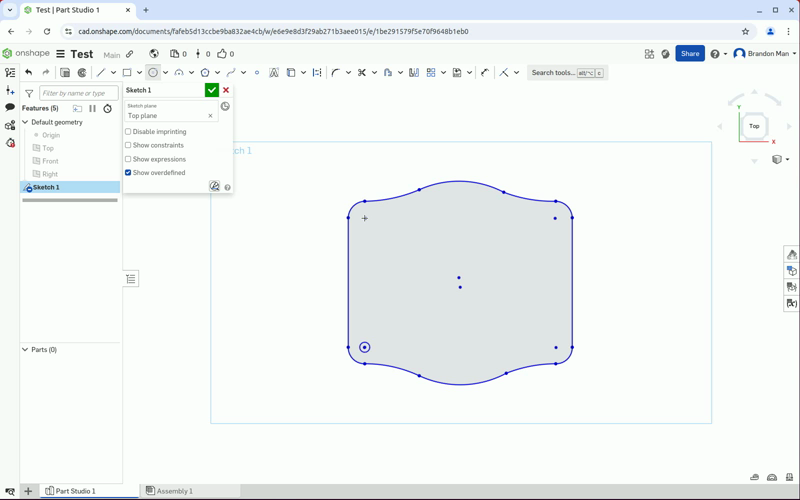
key_up(shift)
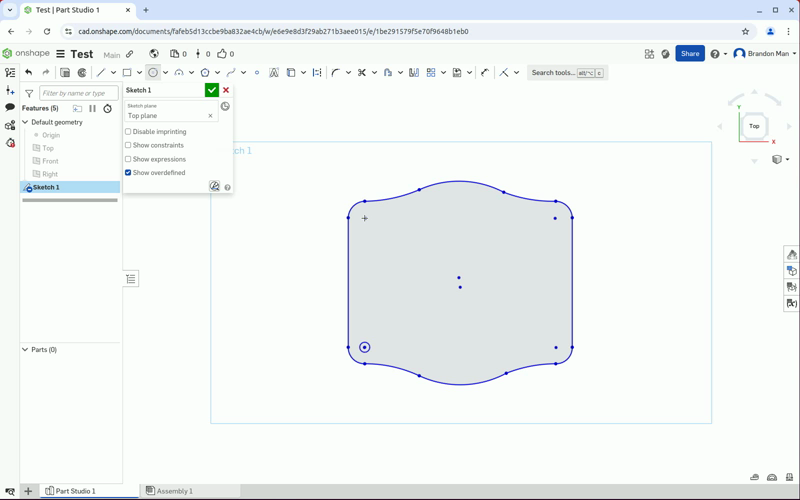
mouse_move(369, 217)
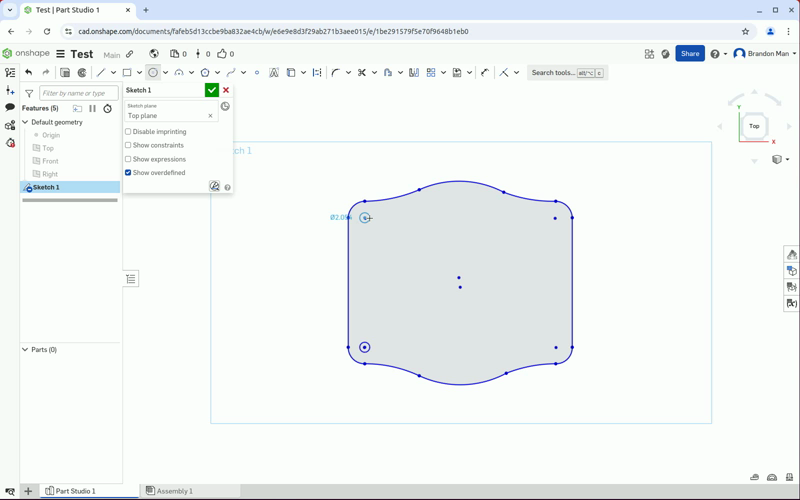
click(369, 217)
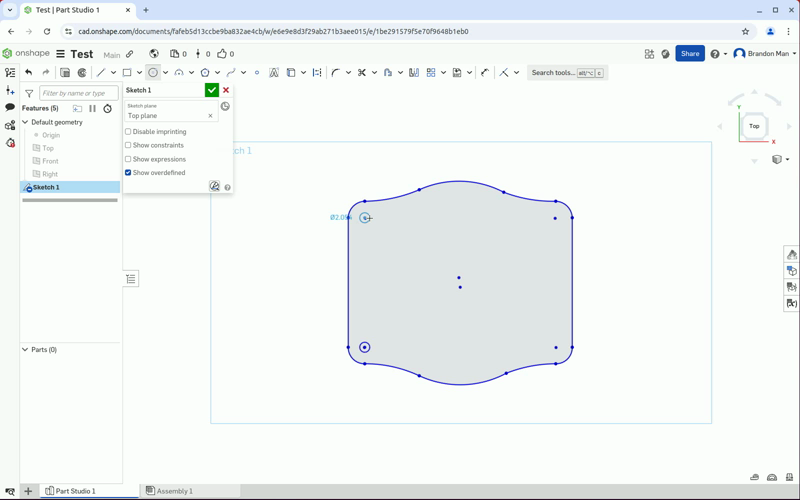
key(esc)
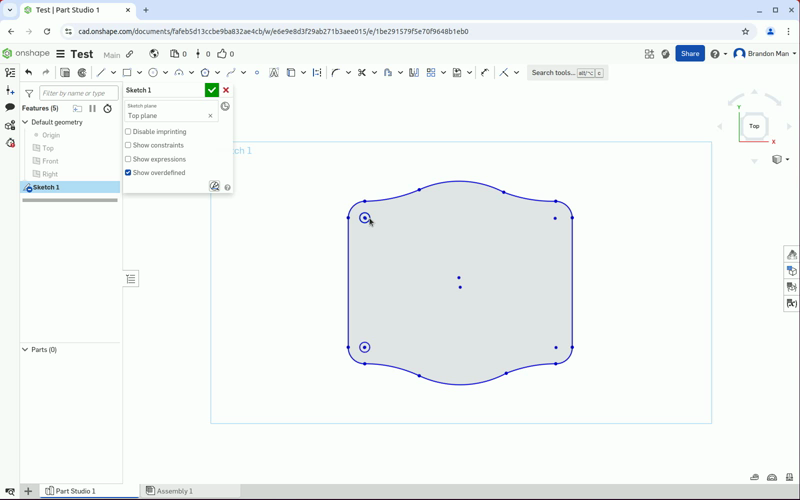
key(c)
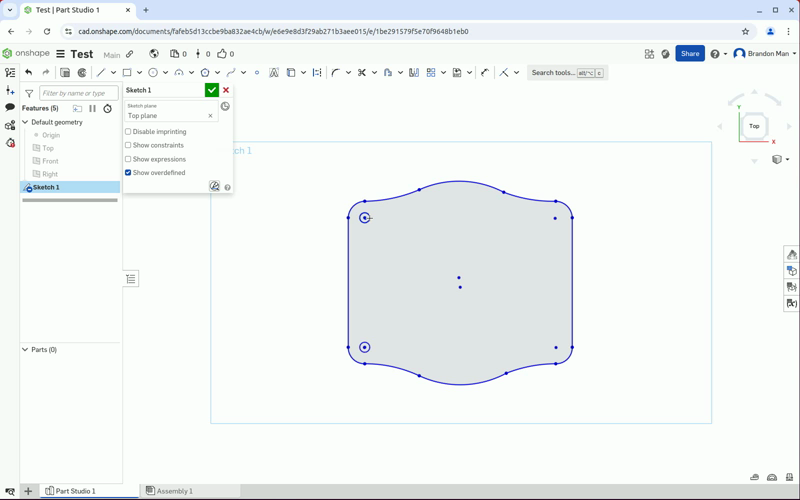
key_down(shift)
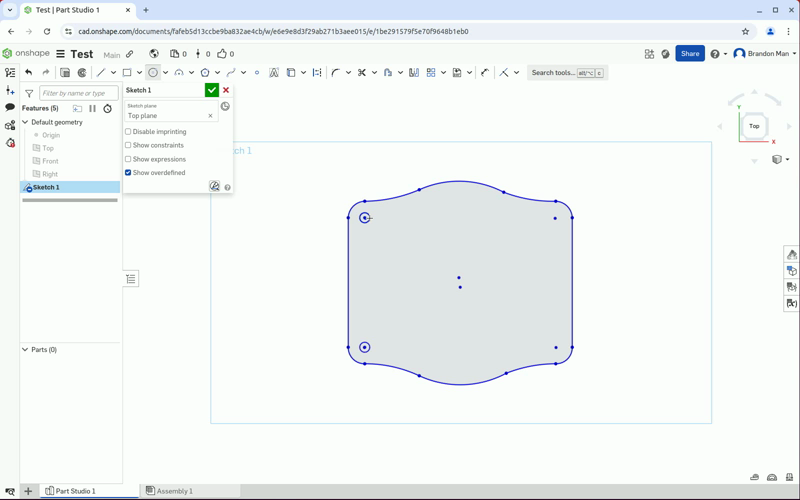
mouse_move(461, 283)
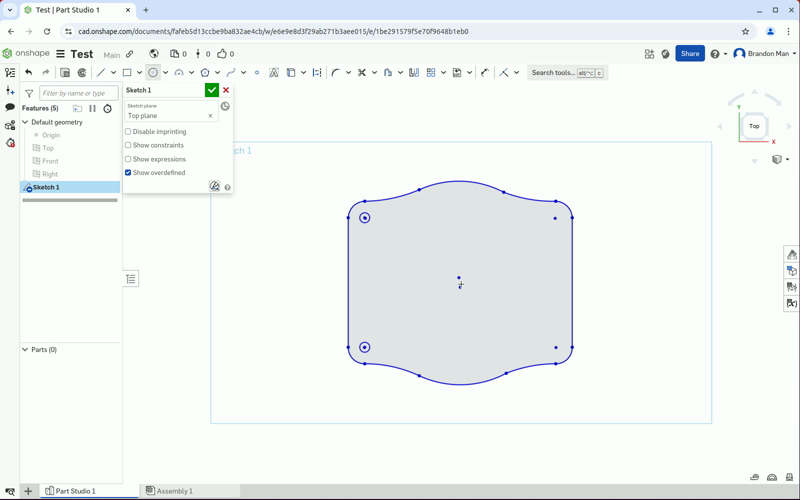
scroll(6)
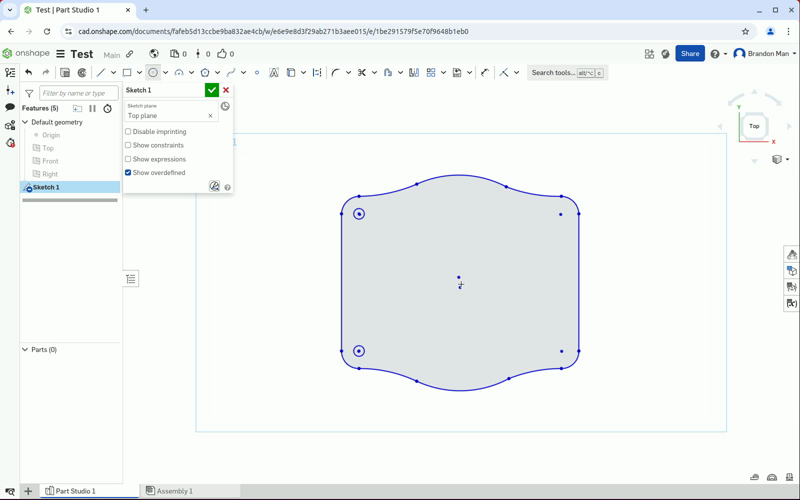
scroll(6)
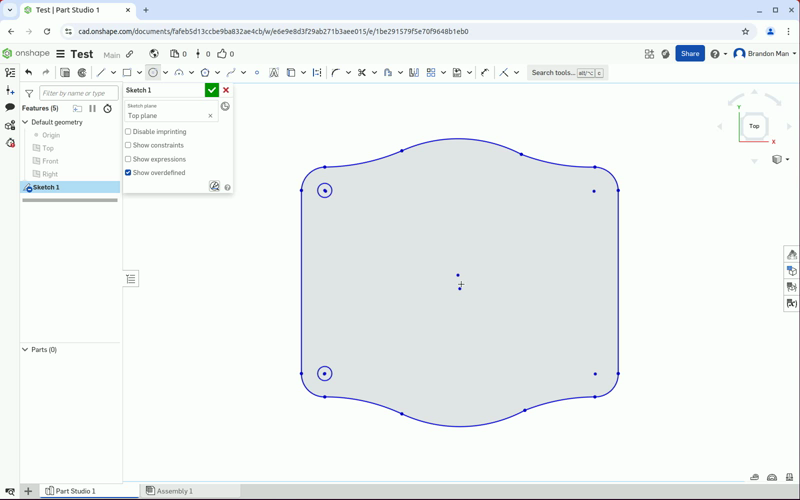
scroll(6)
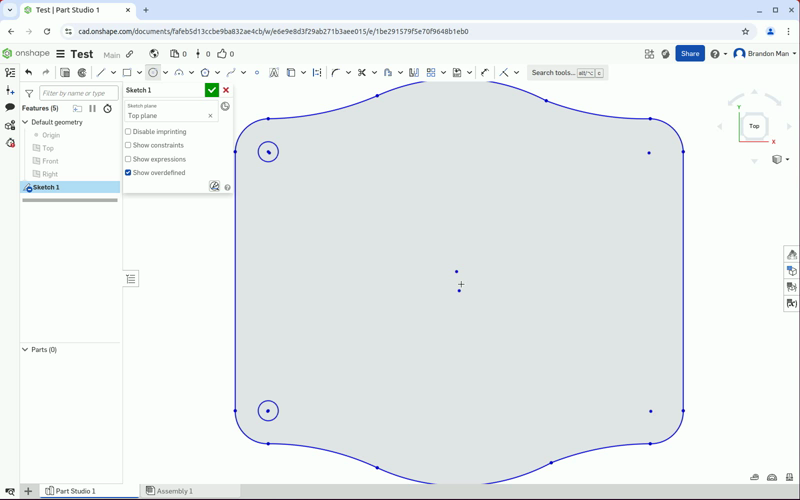
scroll(6)
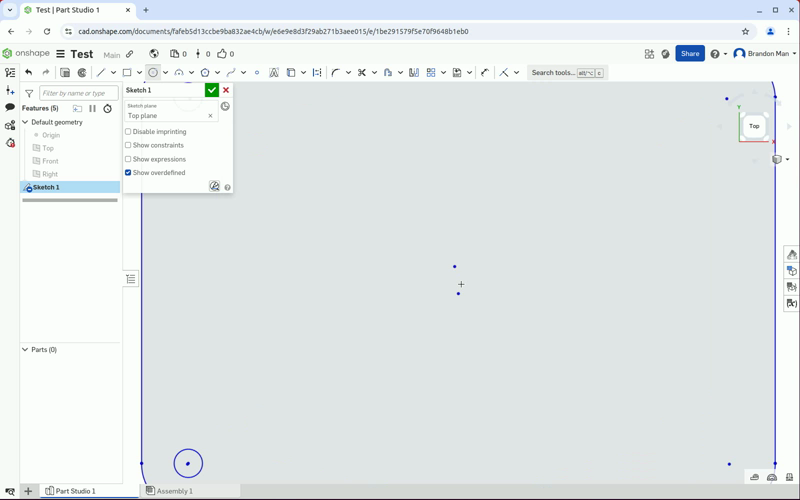
scroll(6)
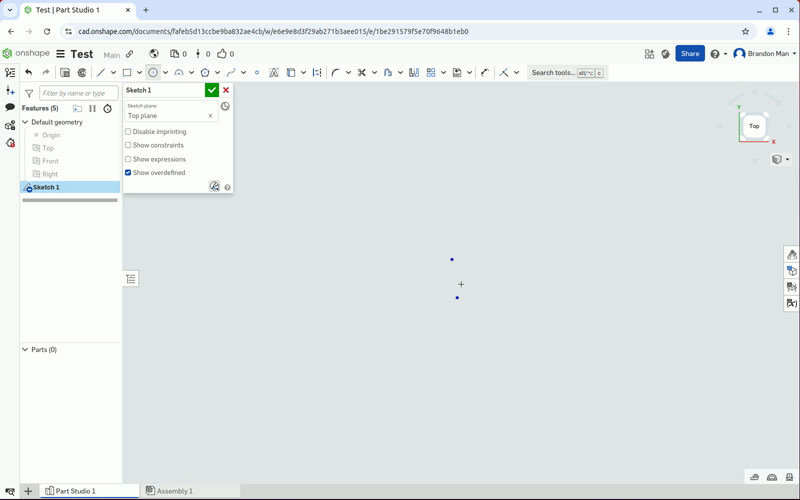
scroll(6)
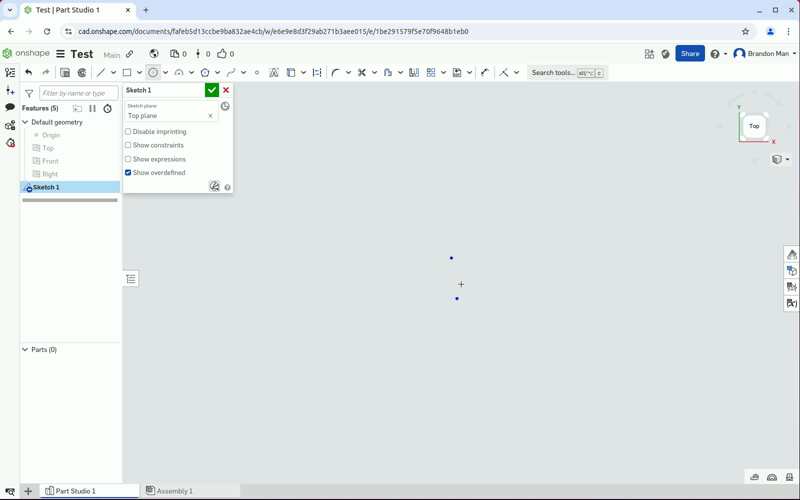
scroll(6)
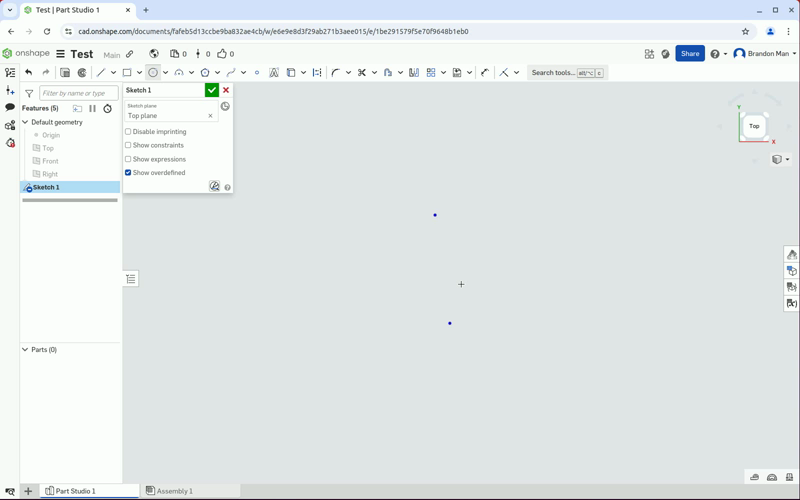
click(461, 283)
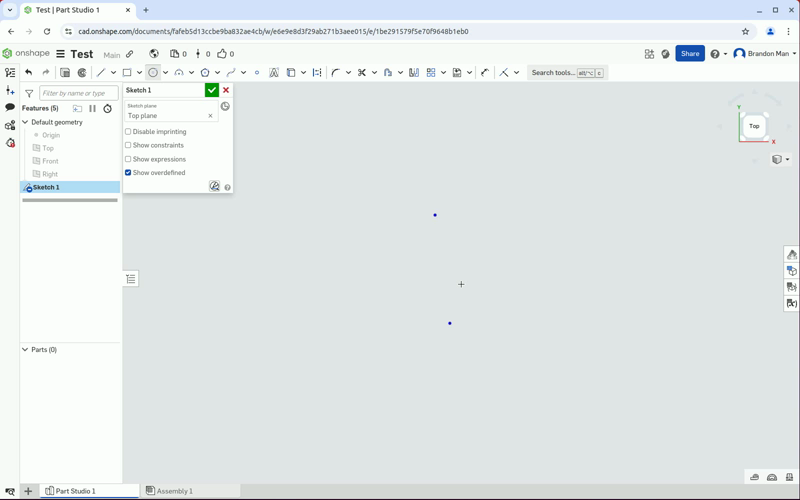
scroll(-6)
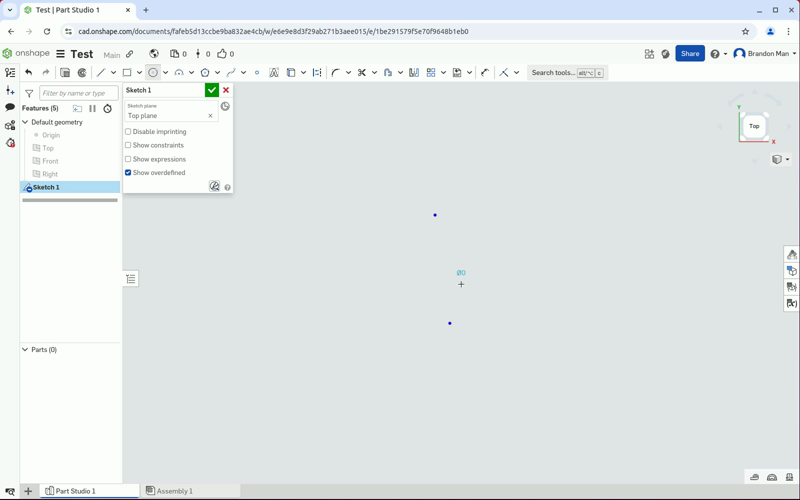
scroll(-6)
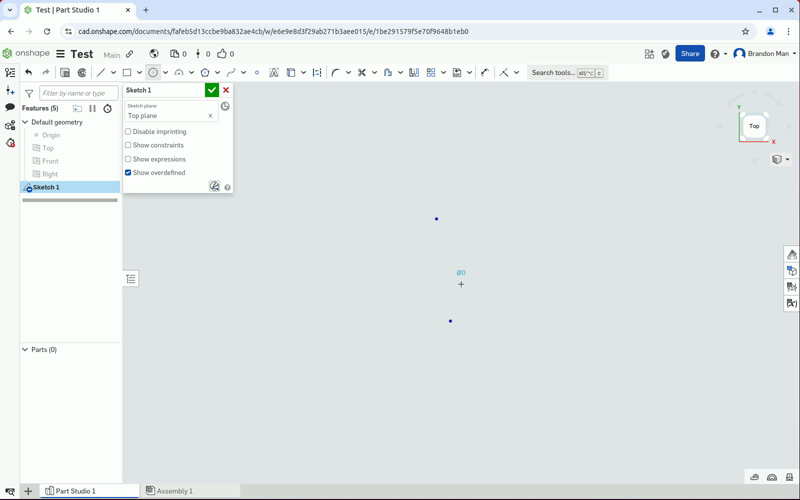
scroll(-6)
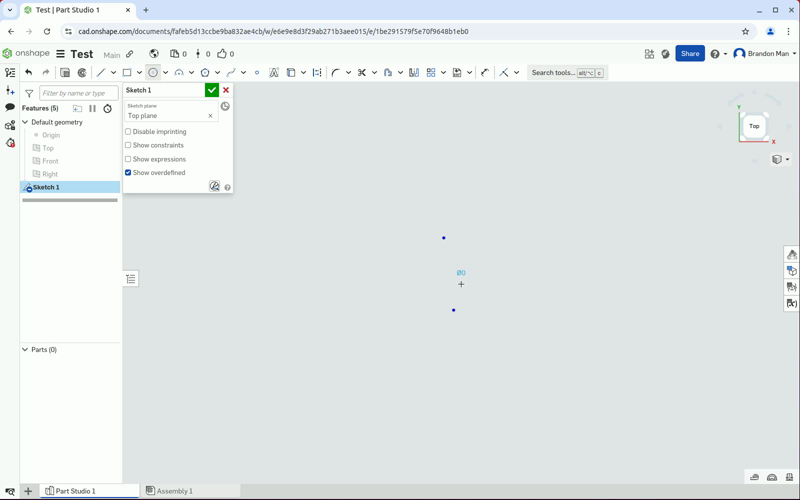
scroll(-6)
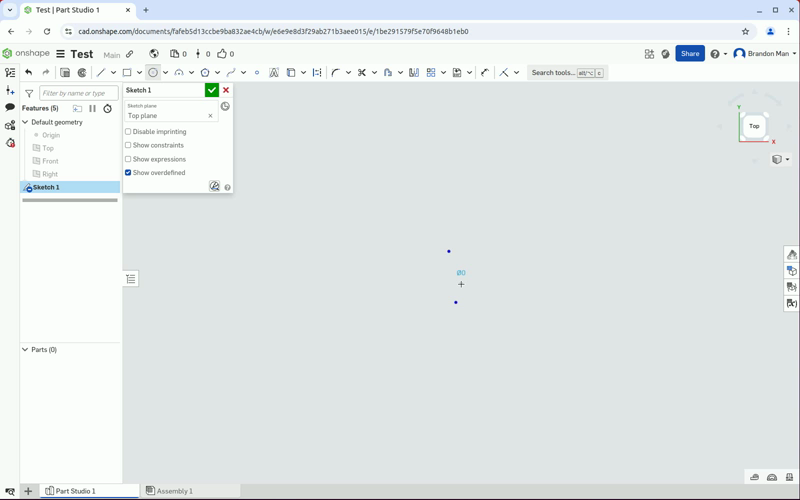
scroll(-6)
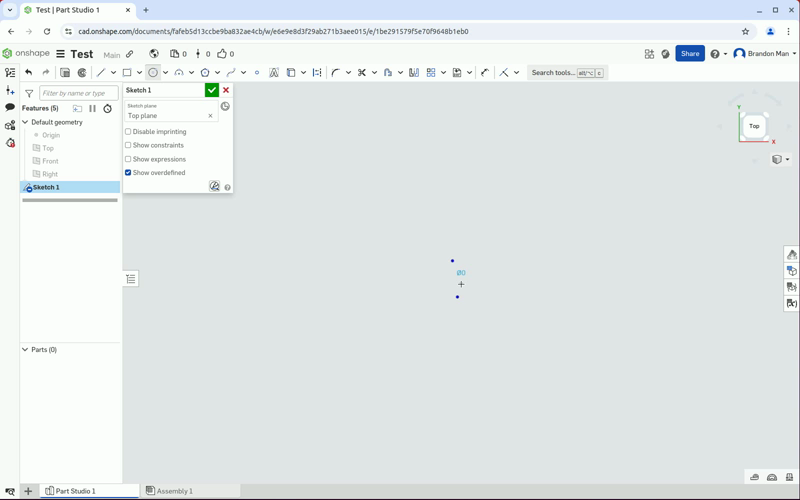
scroll(-6)
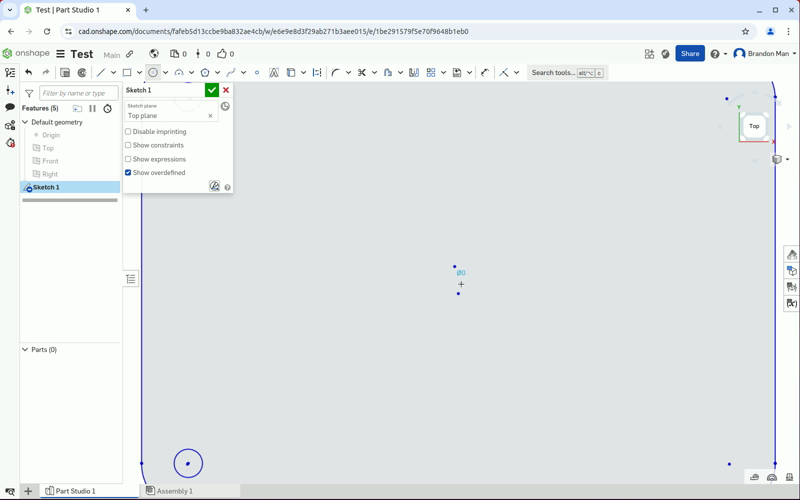
scroll(-6)
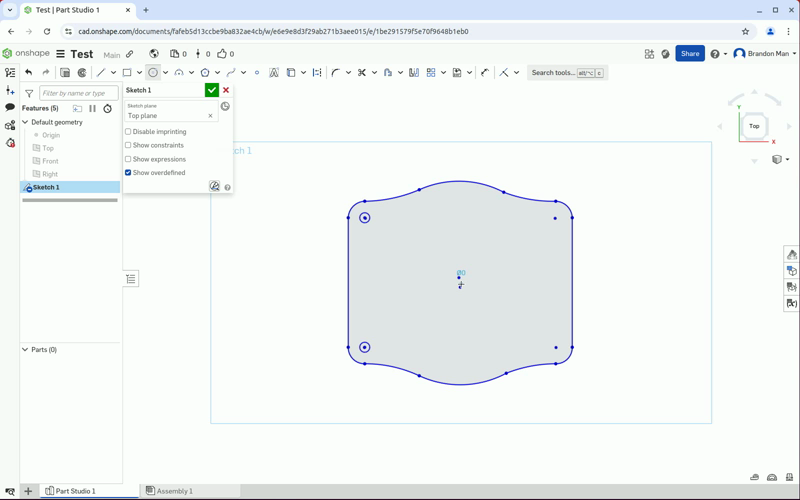
key_up(shift)
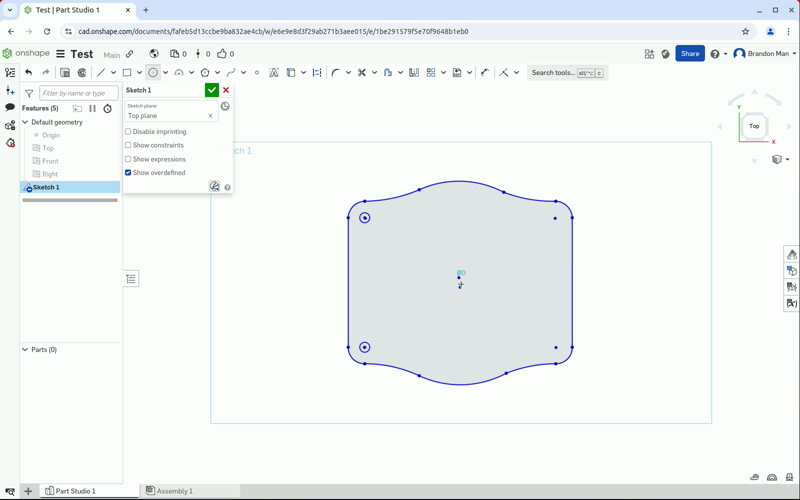
mouse_move(543, 283)
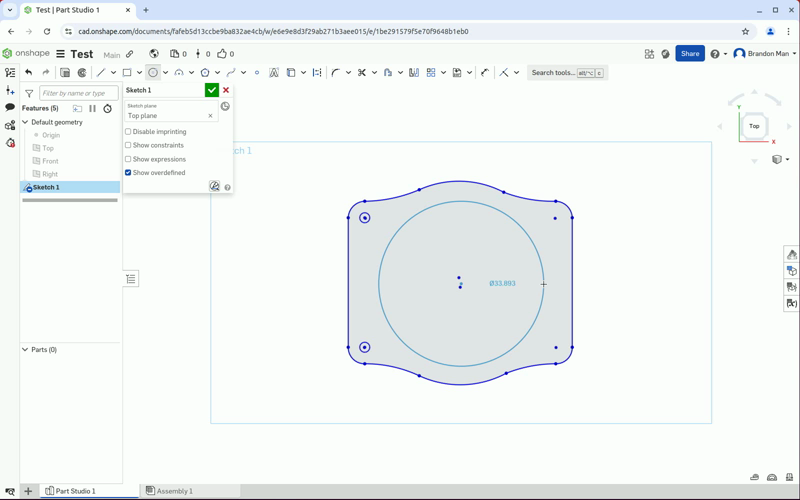
click(543, 283)
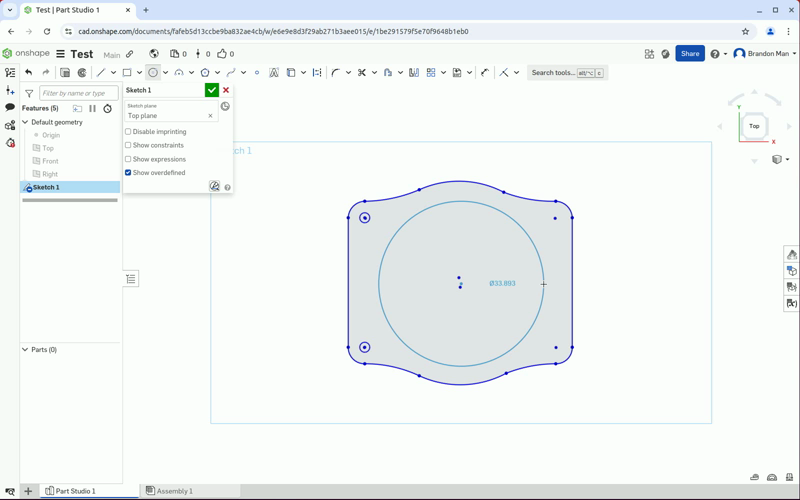
key(esc)
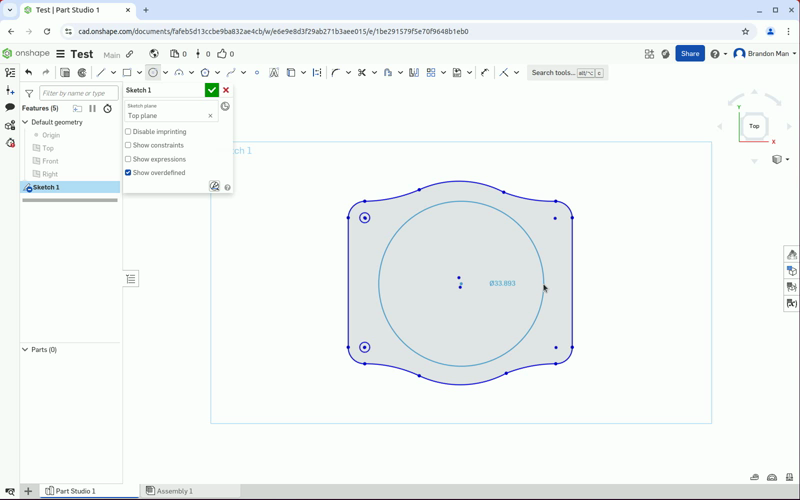
key(c)
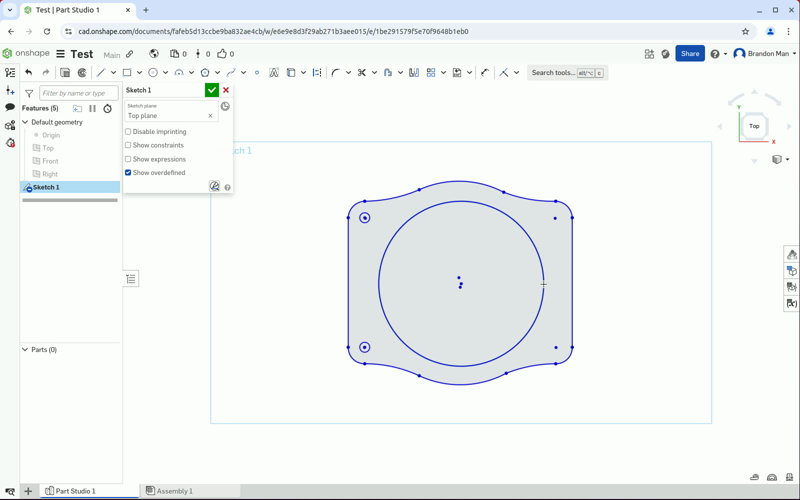
key_down(shift)
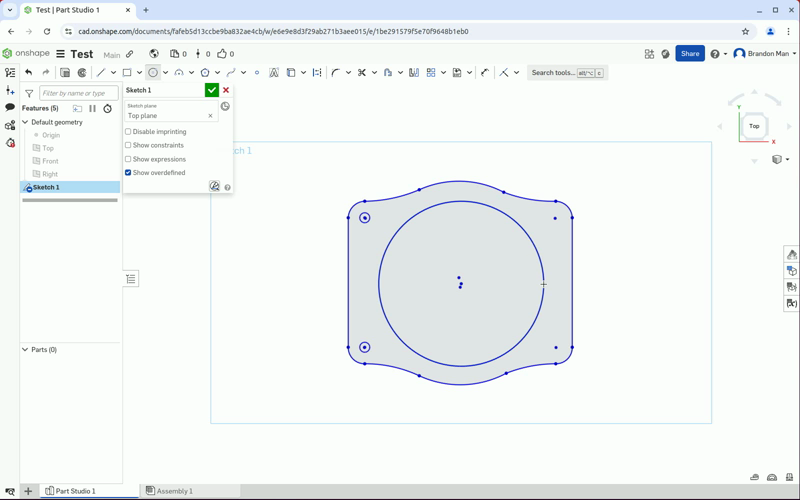
mouse_move(555, 347)
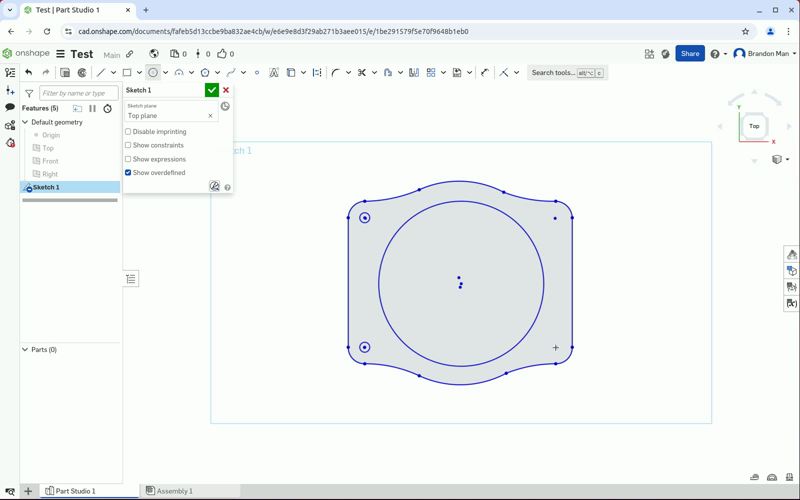
click(555, 347)
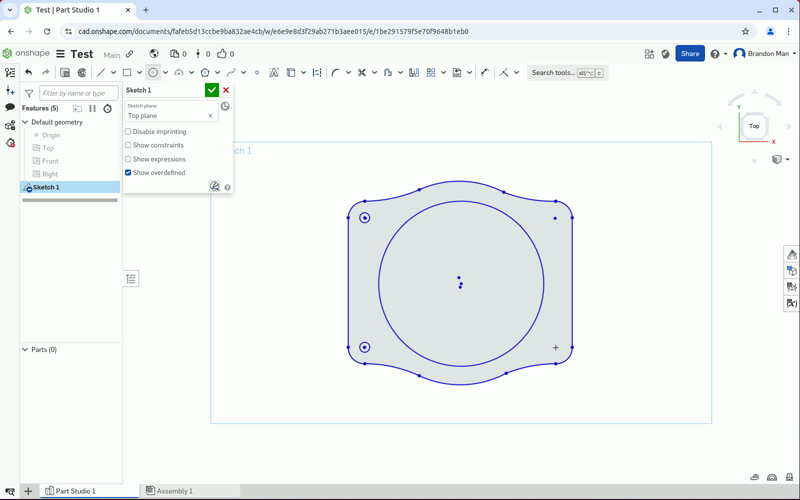
key_up(shift)
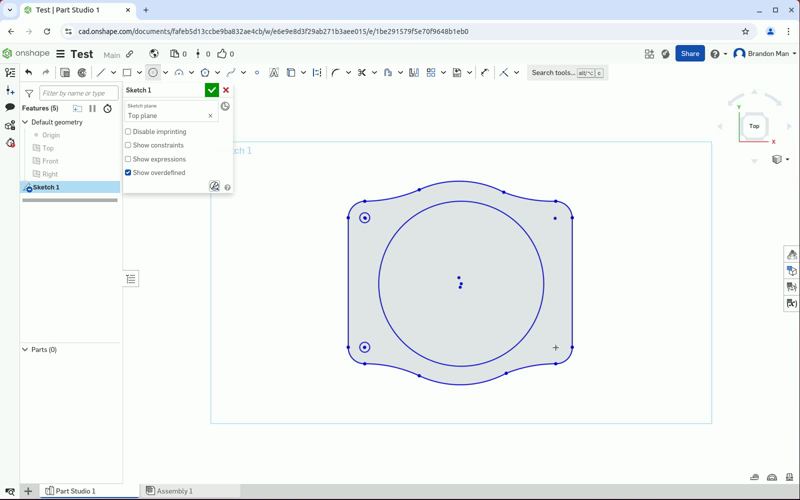
mouse_move(560, 347)
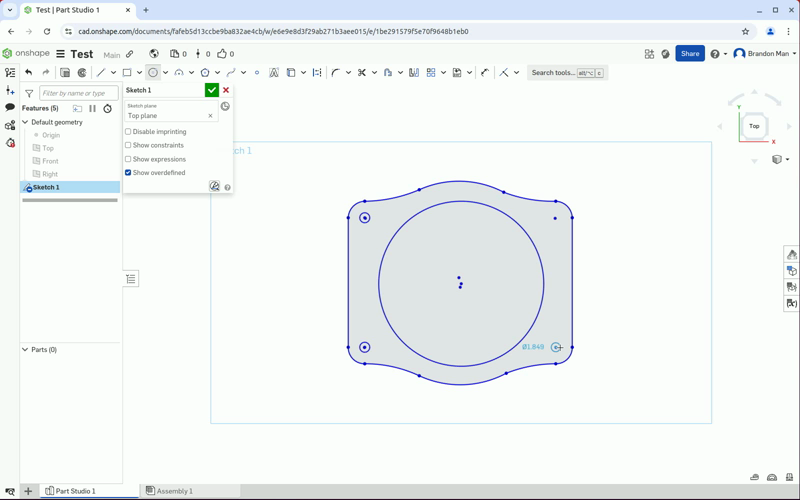
click(560, 347)
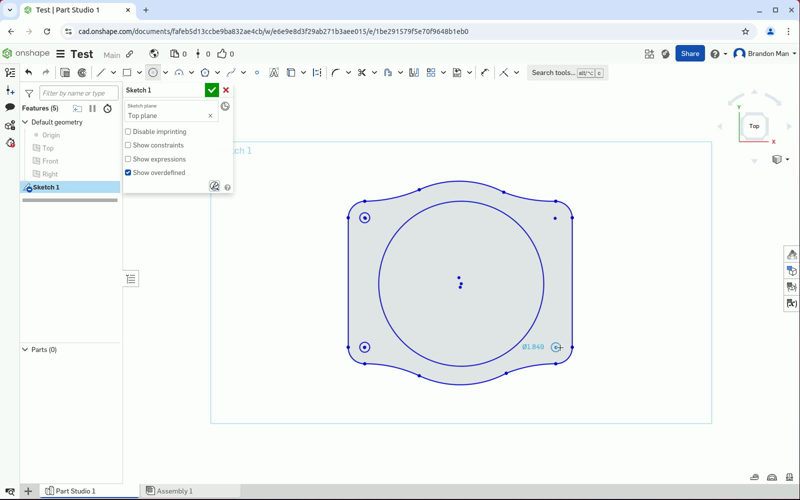
key(esc)
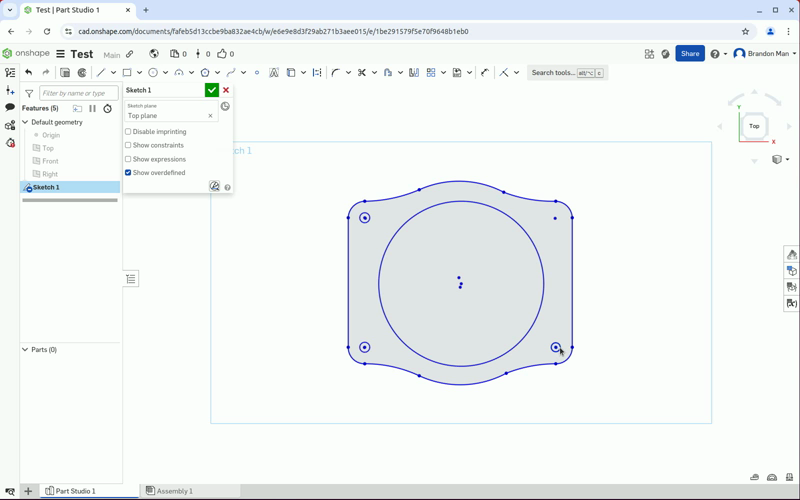
key(c)
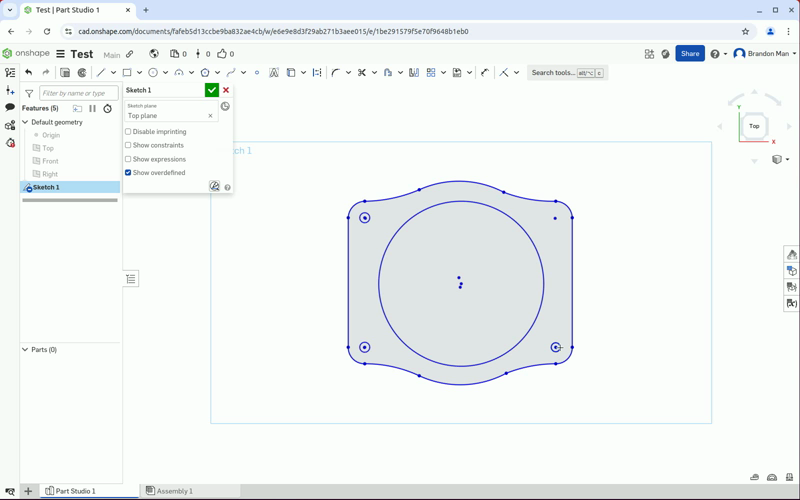
key_down(shift)
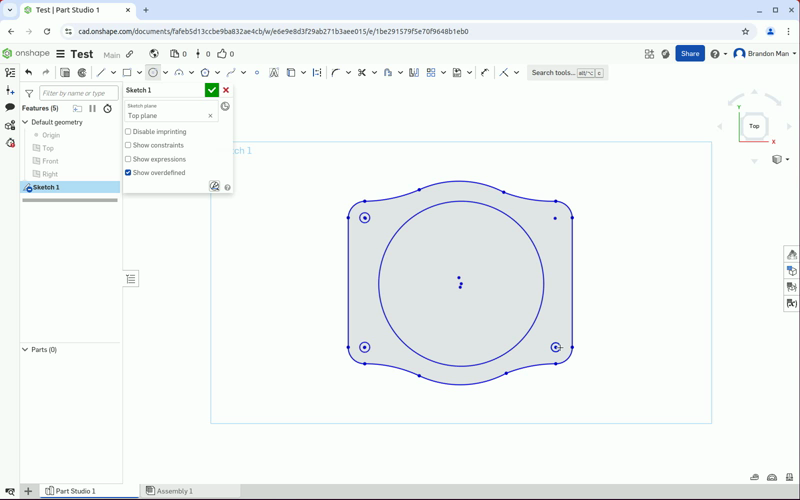
mouse_move(555, 217)
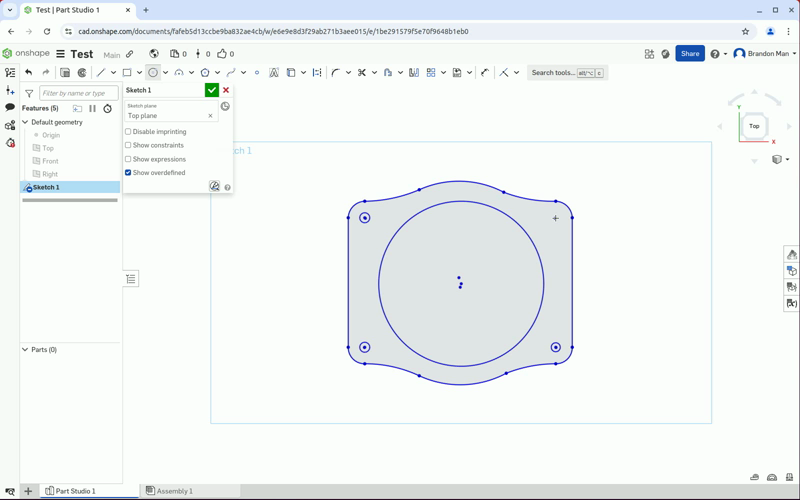
click(555, 217)
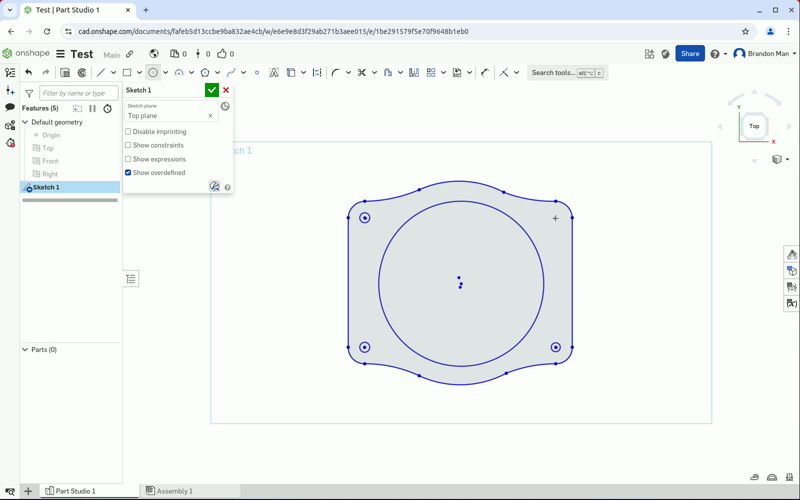
key_up(shift)
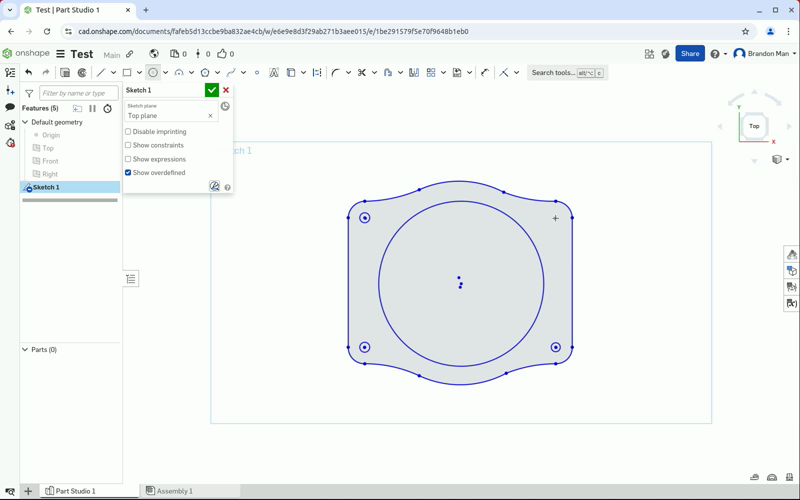
mouse_move(560, 217)
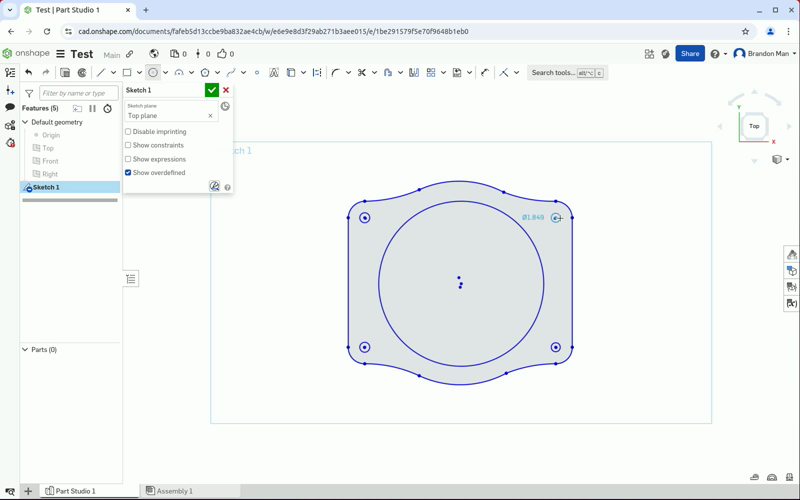
click(560, 217)
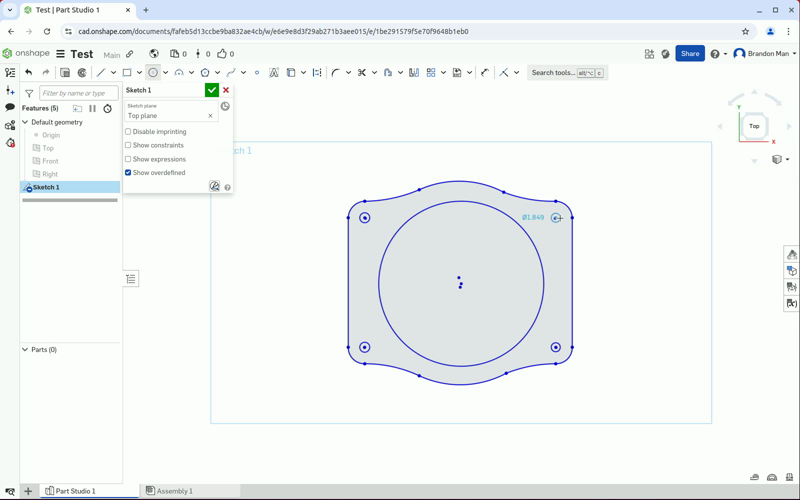
key(esc)
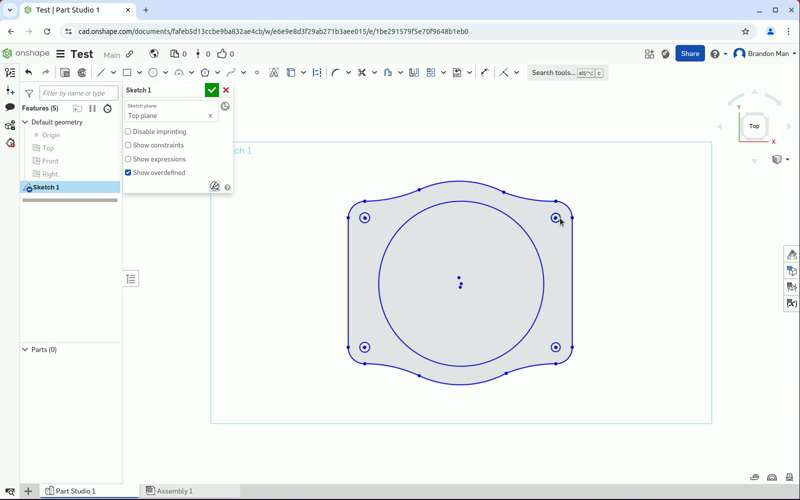
mouse_move(546, 327)
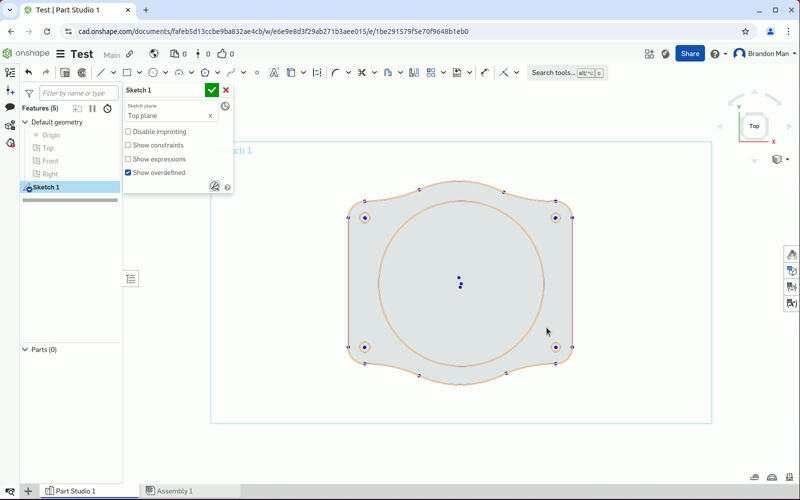
click(546, 327)
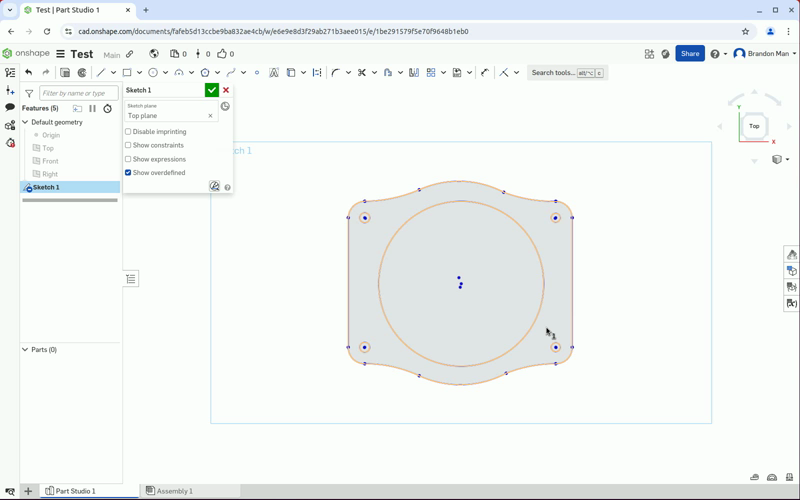
mouse_move(73, 352)
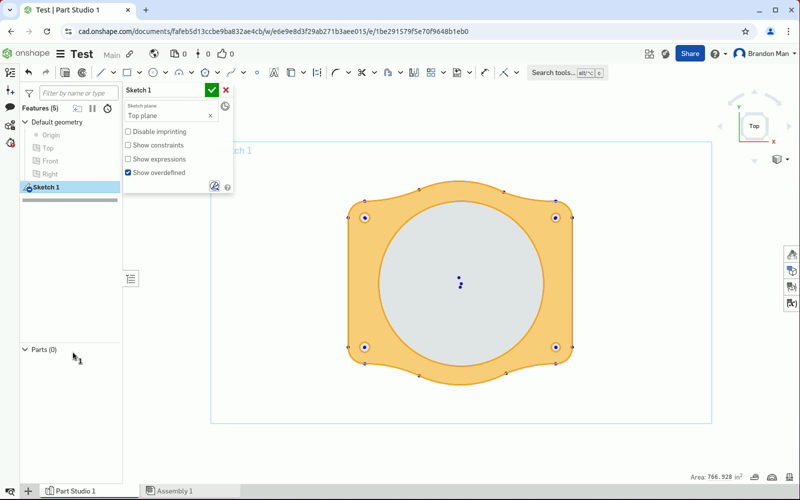
key(shift+y)
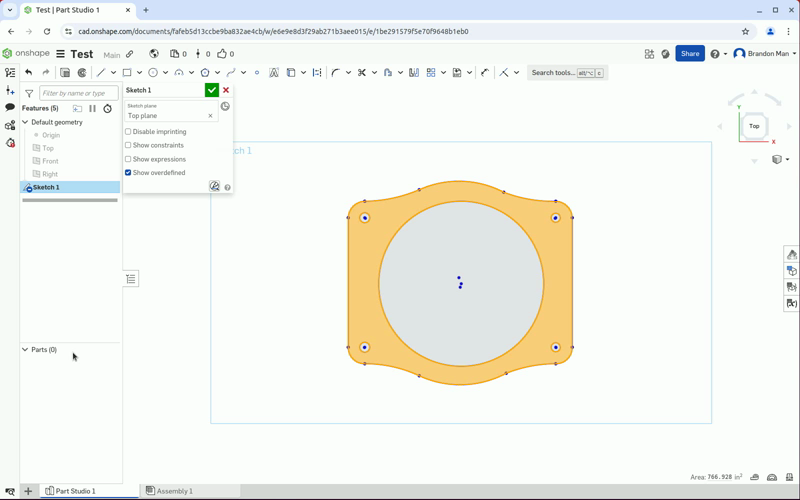
key(shift+e)
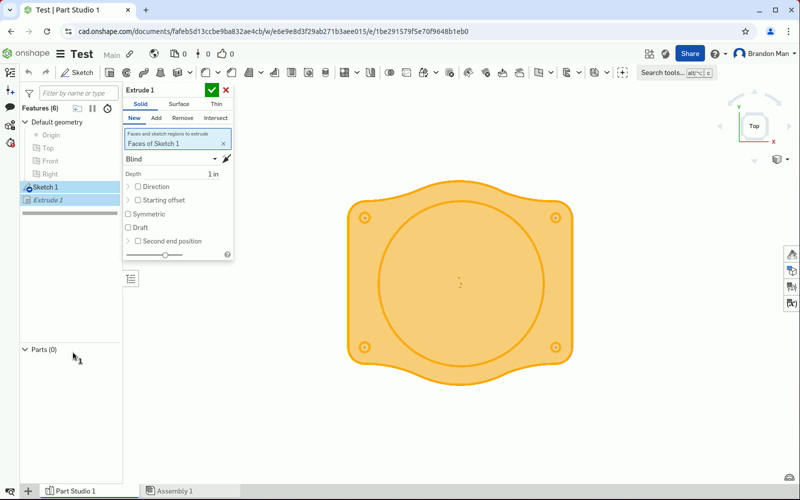
mouse_move(143, 106)
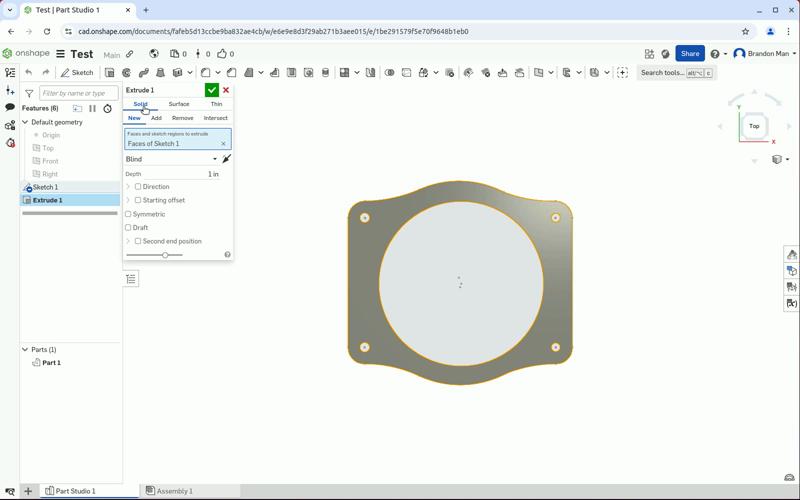
click(143, 106)
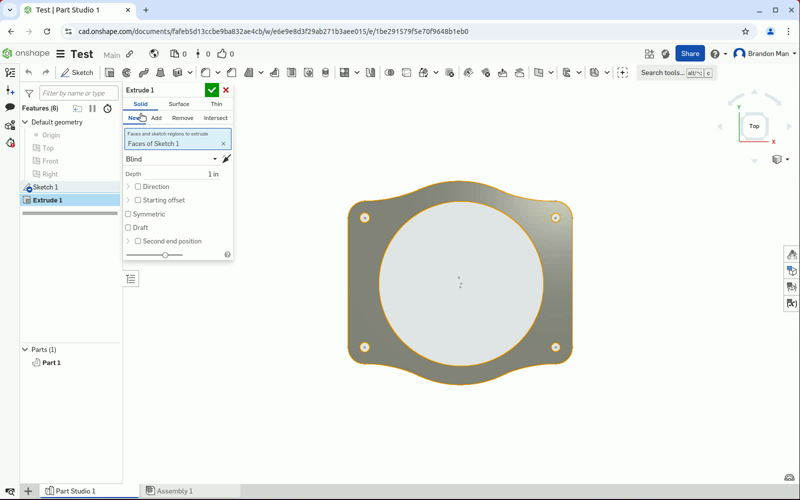
mouse_move(137, 120)
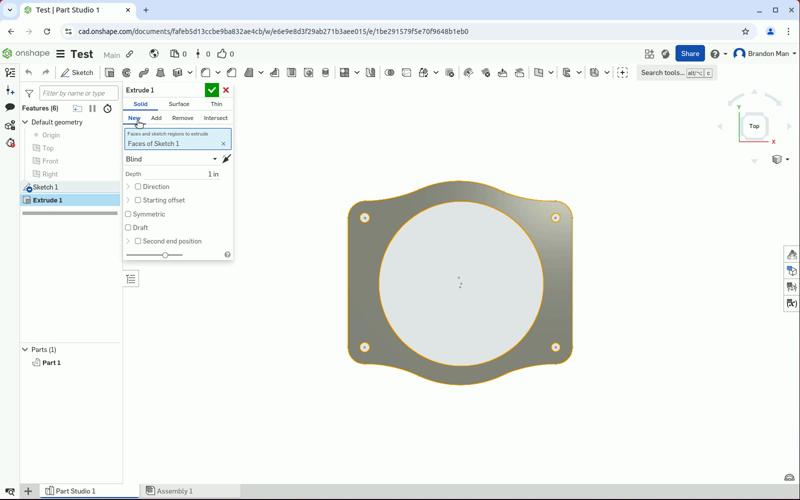
click(137, 120)
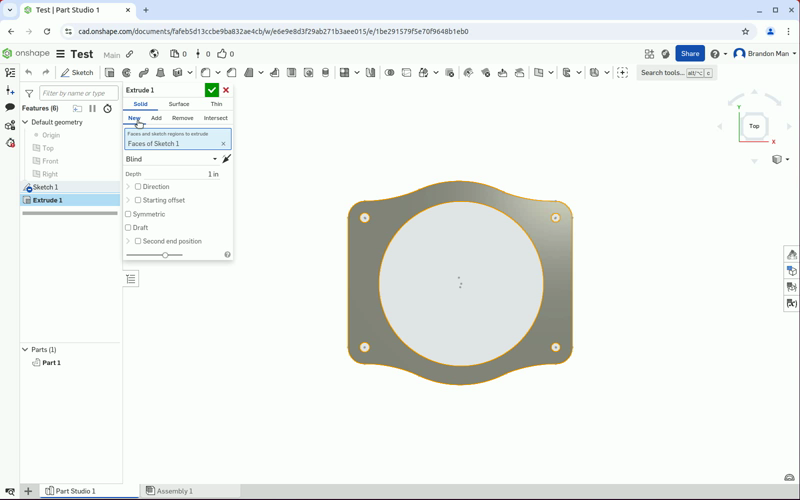
key(tab, 4)
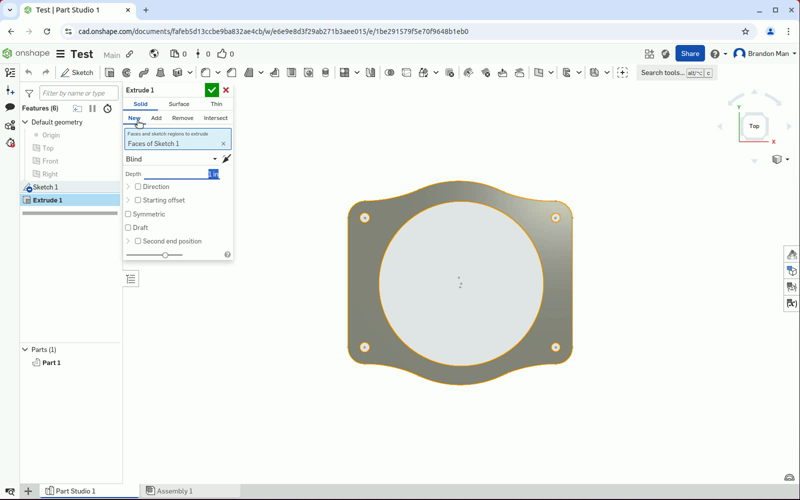
text(4.574)
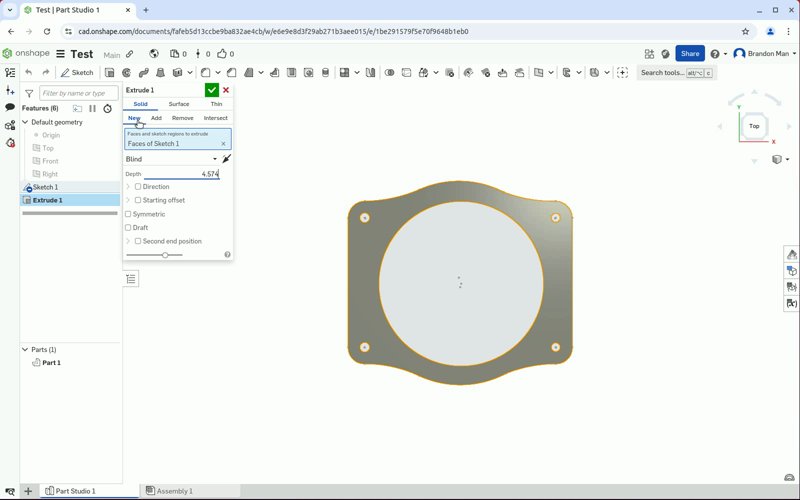
key(enter)
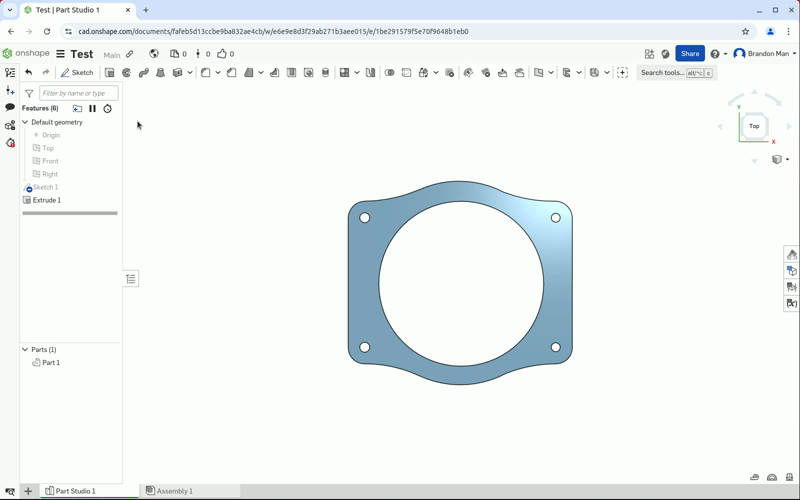
key(shift+h)
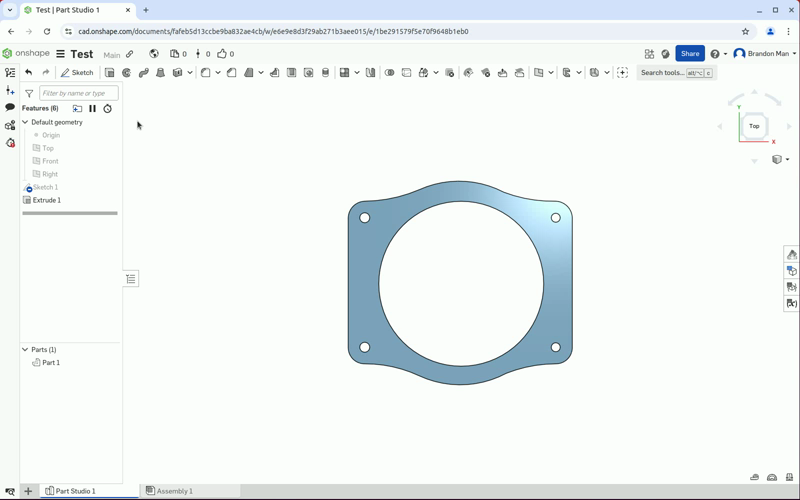
key(shift+h)
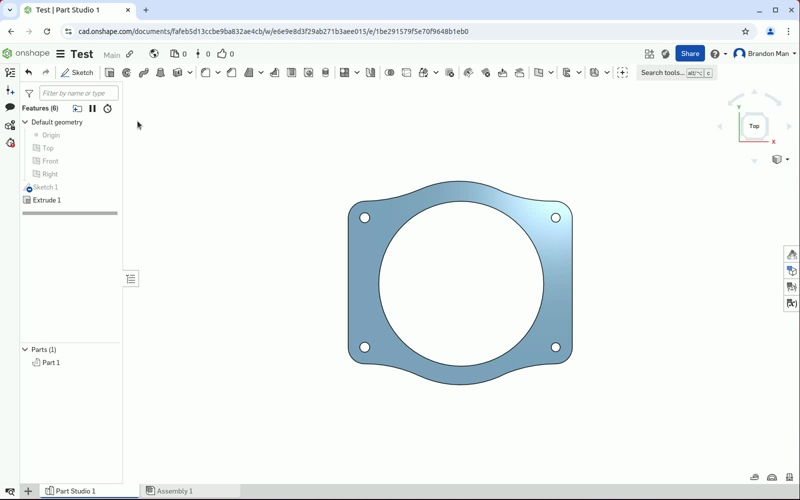
mouse_move(73, 189)
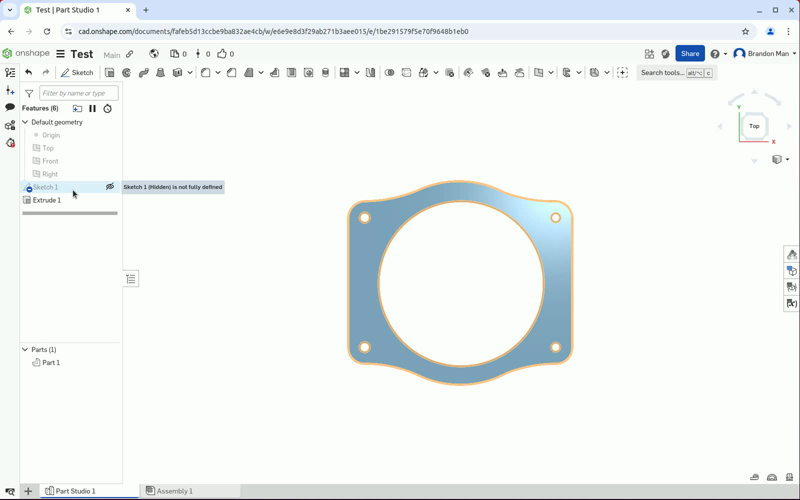
click(73, 189)
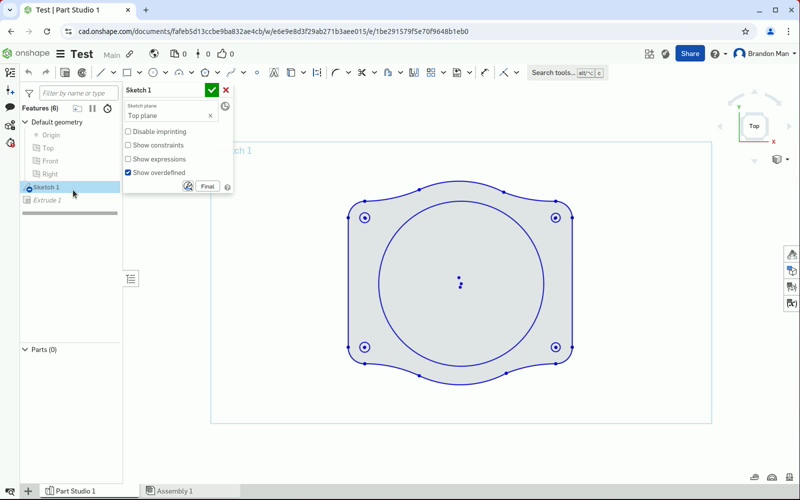
mouse_move(229, 92)
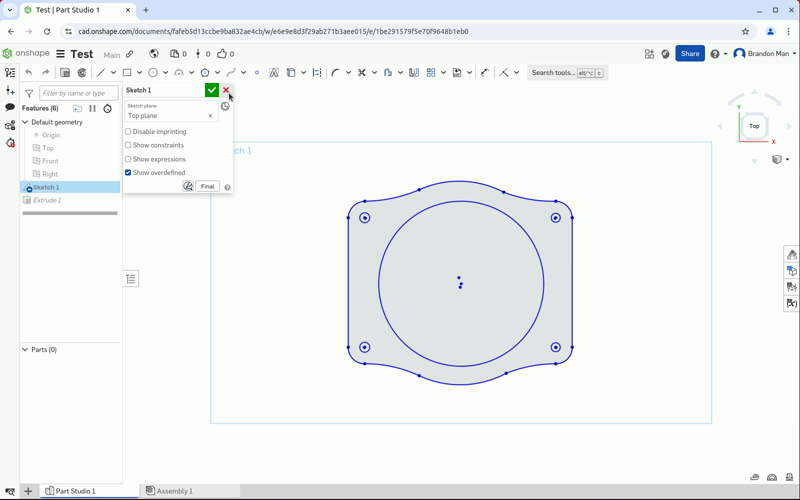
click(229, 92)
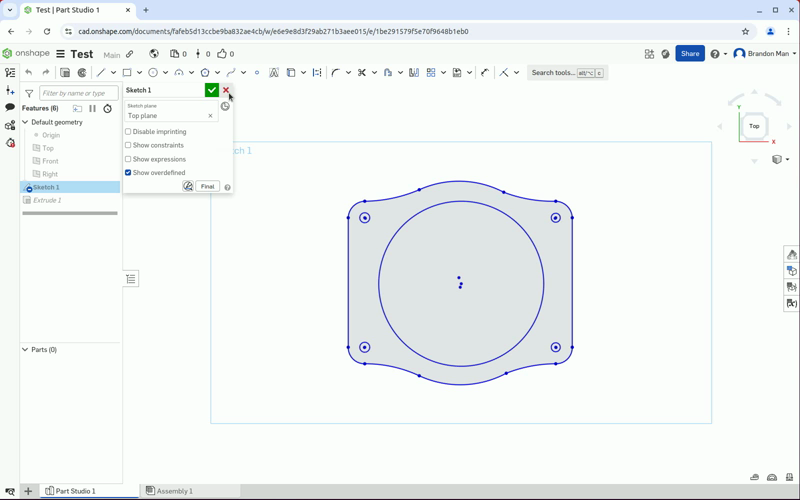
key(shift+s)
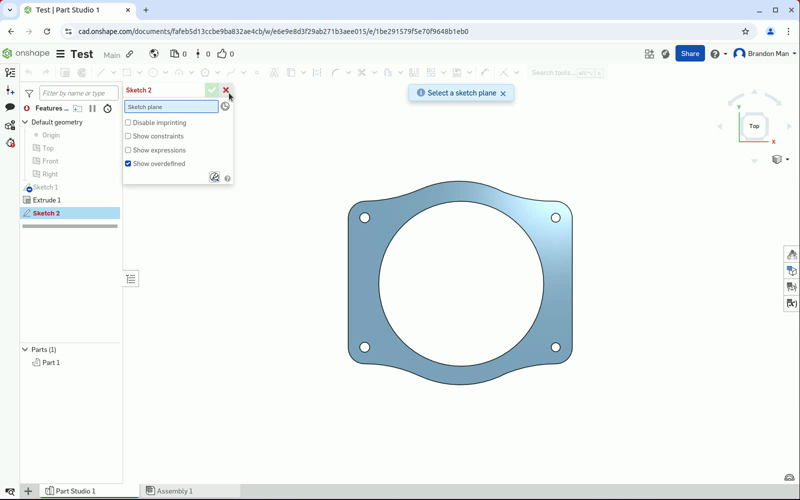
mouse_move(73, 150)
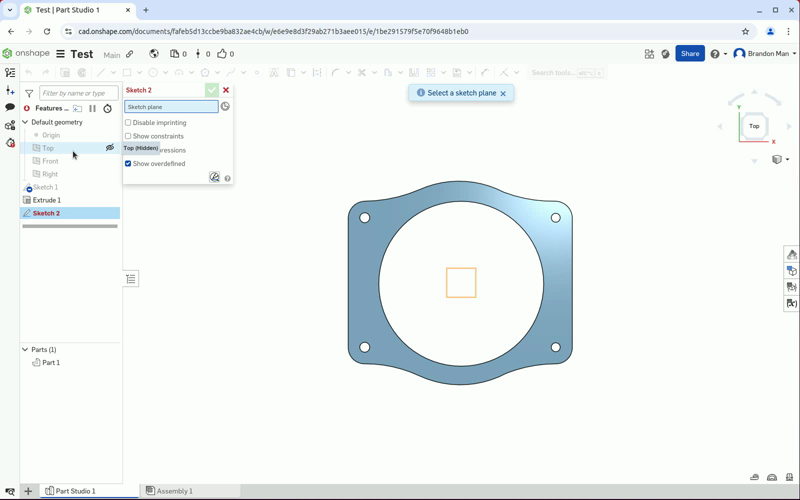
click(73, 150)
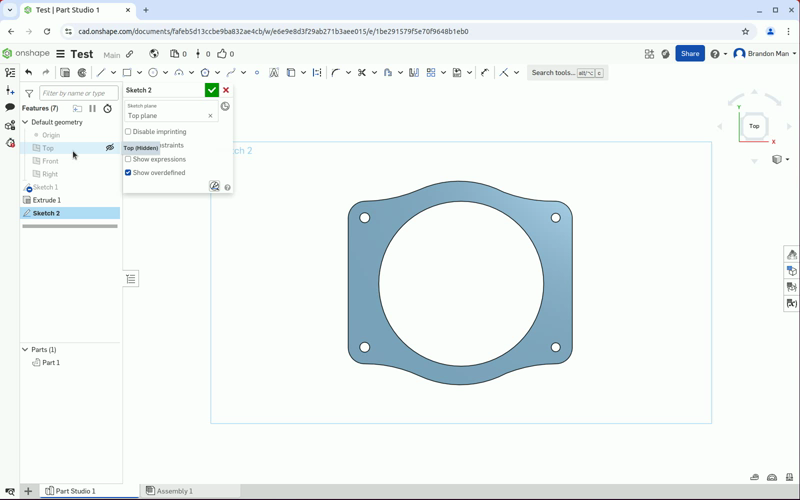
mouse_move(73, 352)
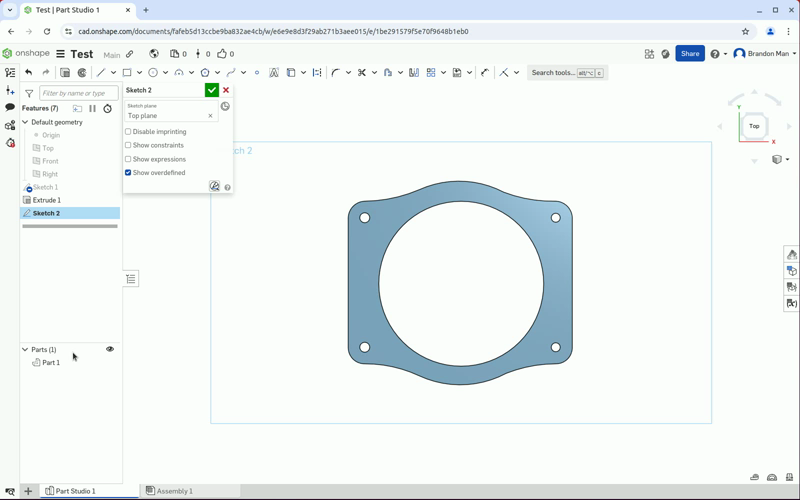
key(y)
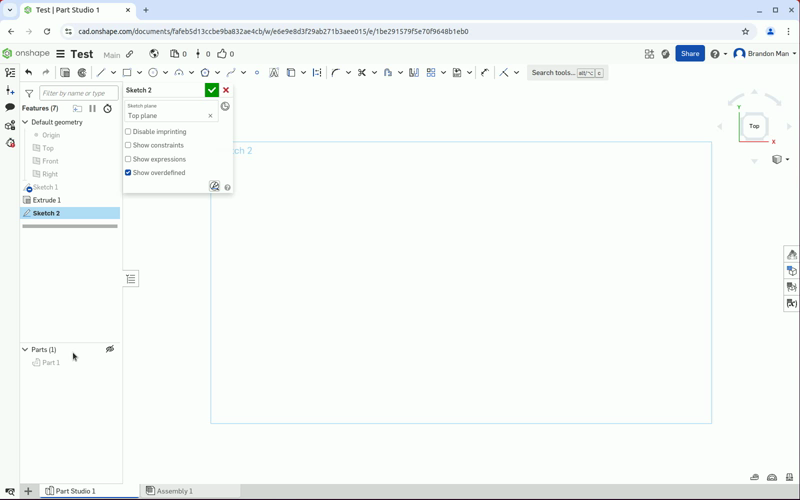
key(a)
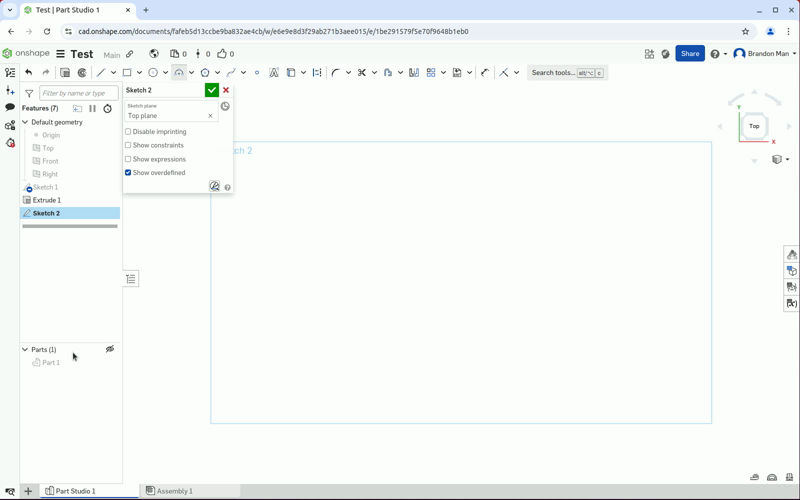
key_down(shift)
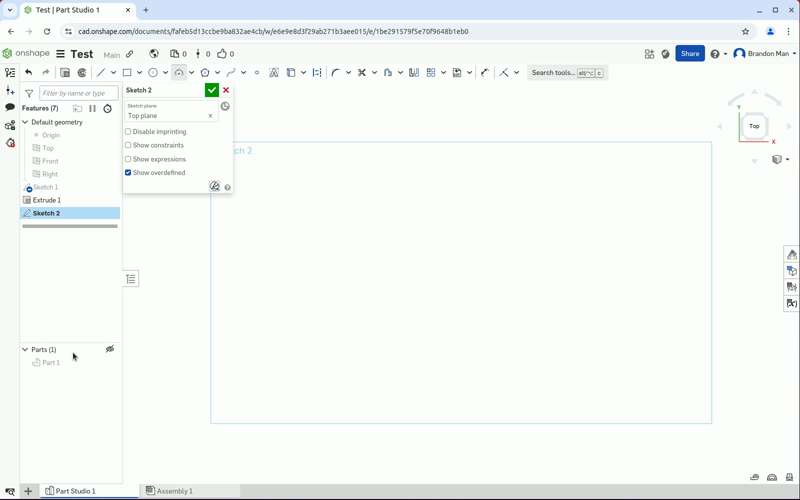
mouse_move(452, 223)
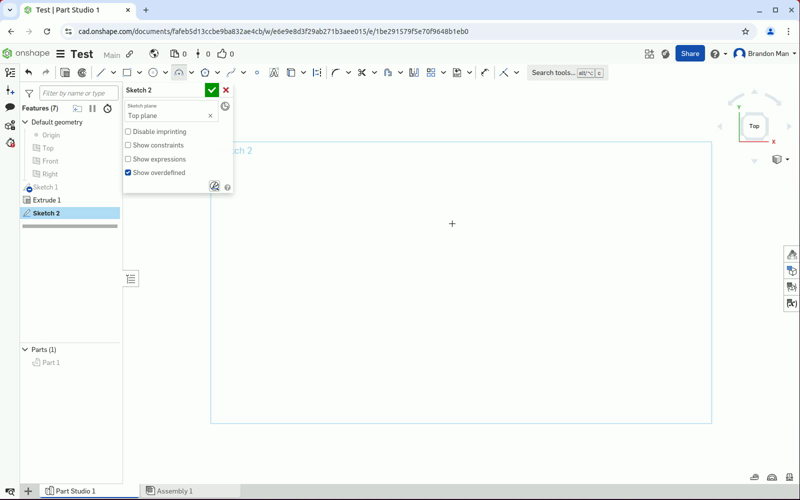
click(452, 223)
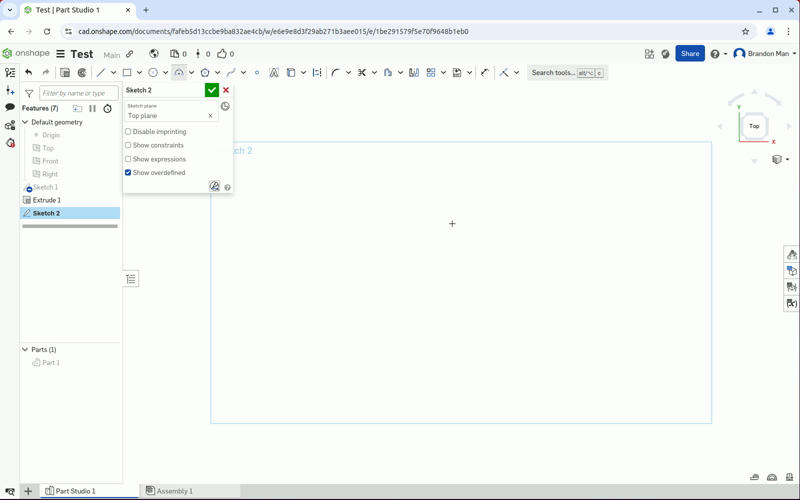
key_up(shift)
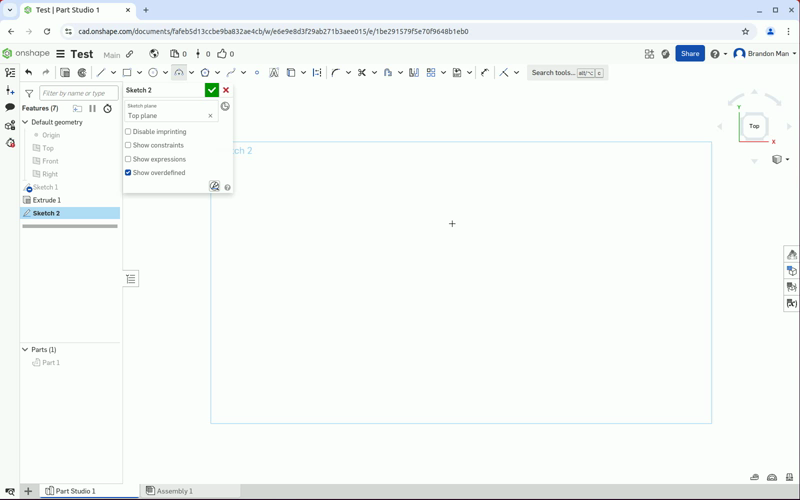
key_down(shift)
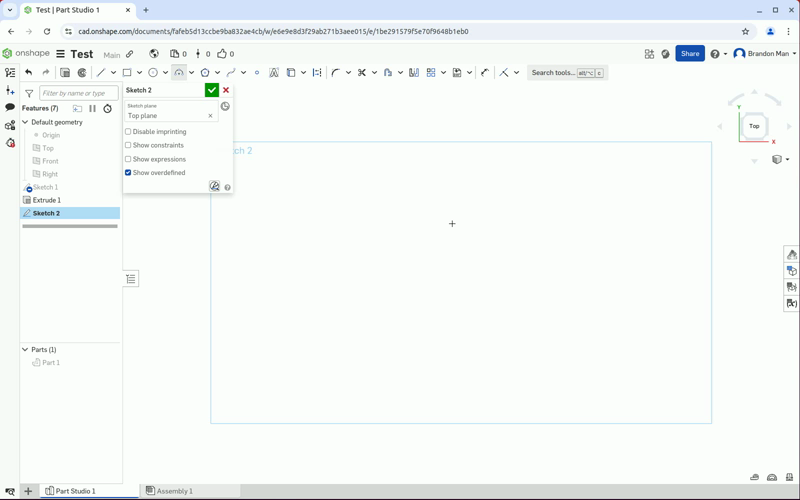
mouse_move(469, 223)
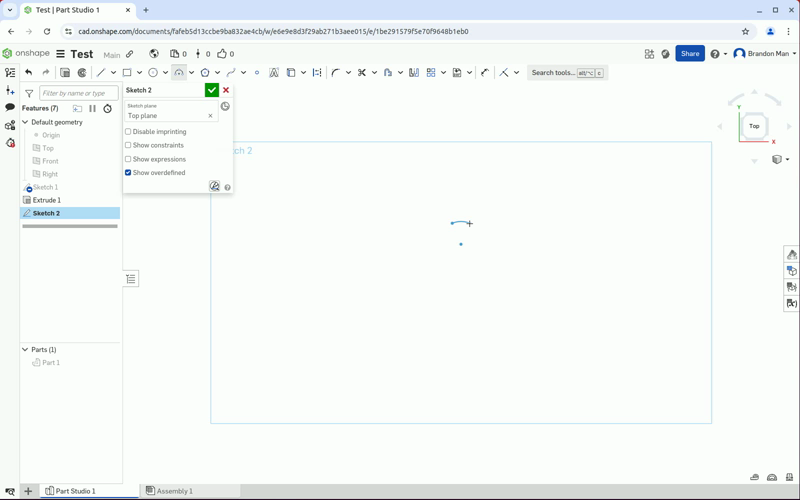
click(469, 223)
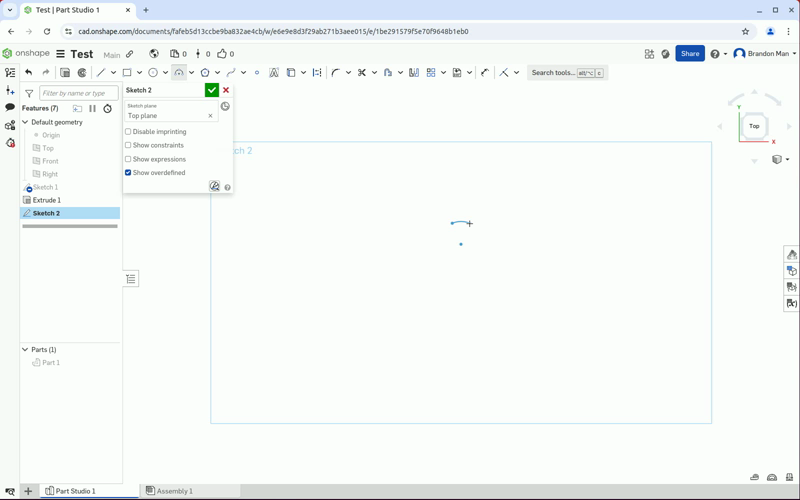
mouse_move(461, 222)
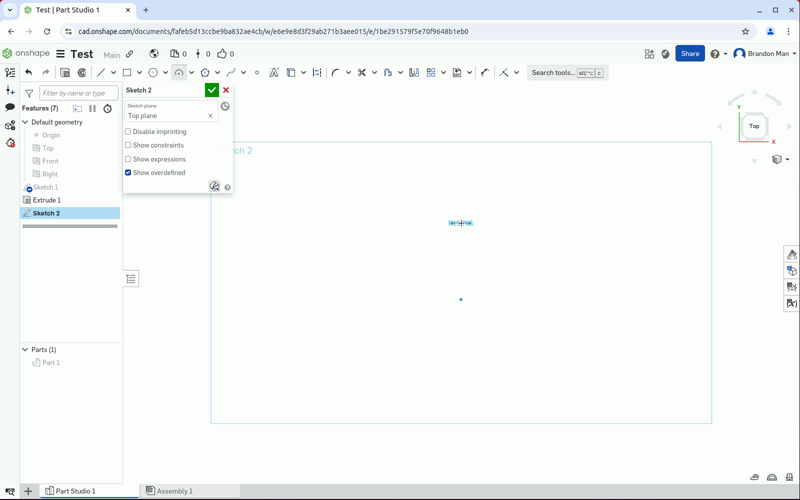
click(461, 222)
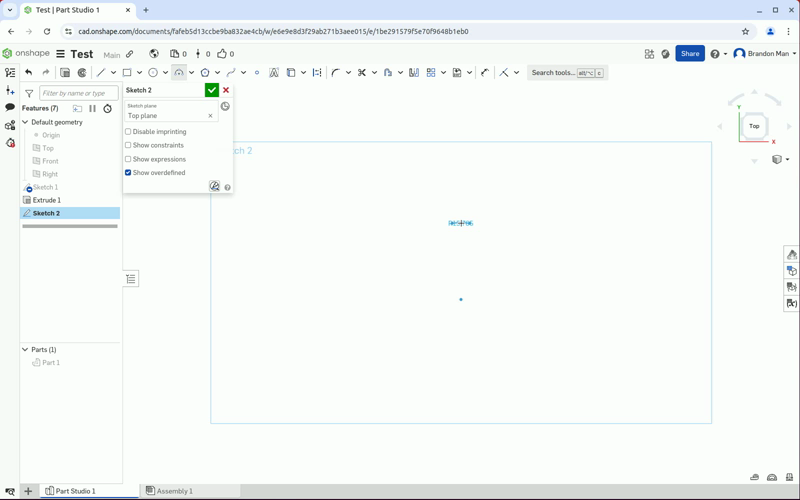
key_up(shift)
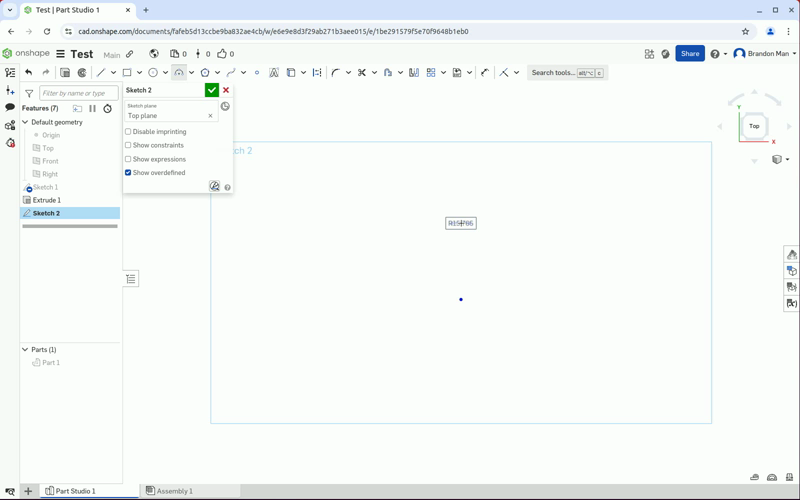
key(esc)
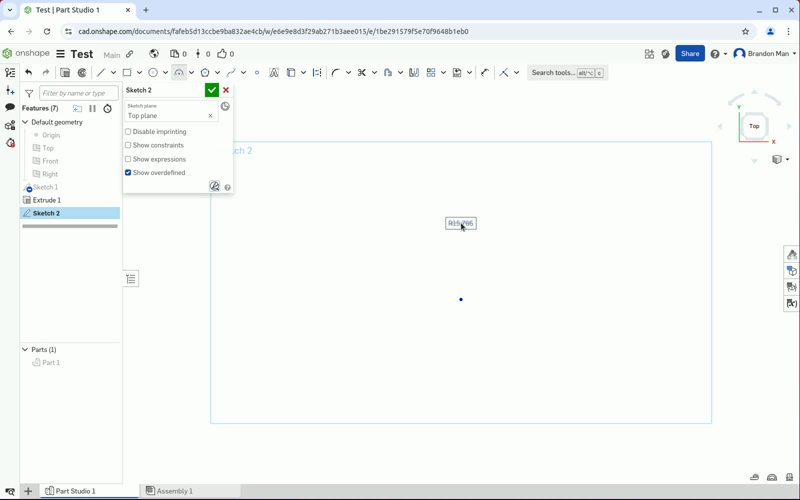
key(l)
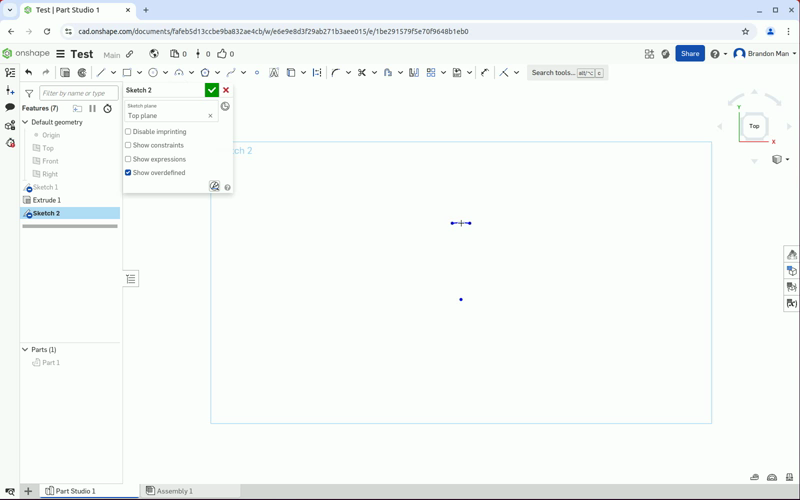
mouse_move(469, 223)
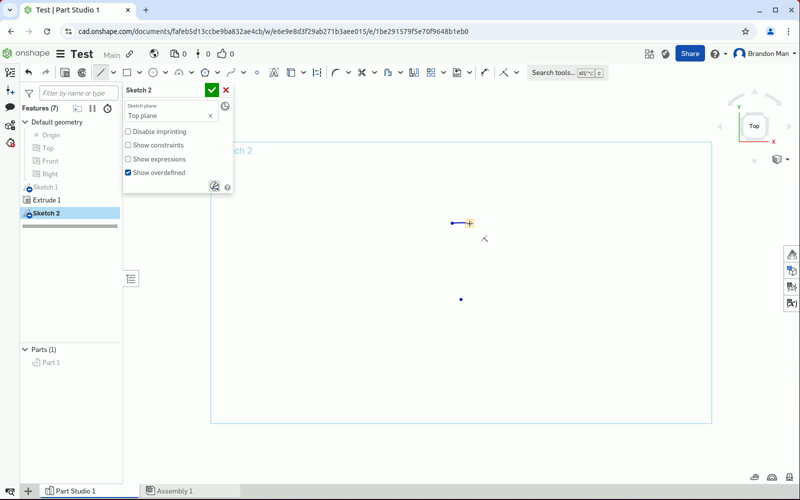
click(469, 223)
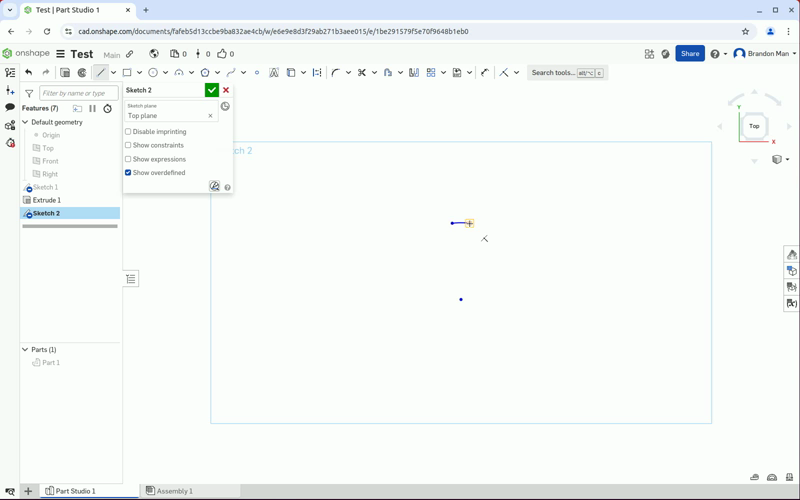
key_down(shift)
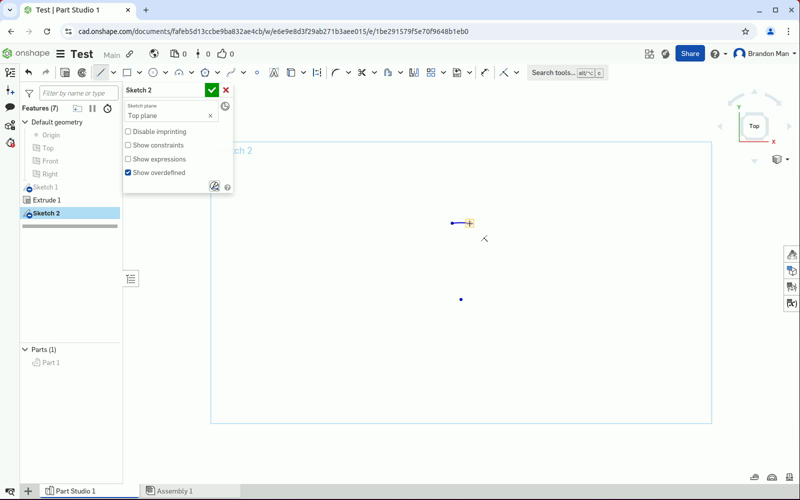
mouse_move(499, 223)
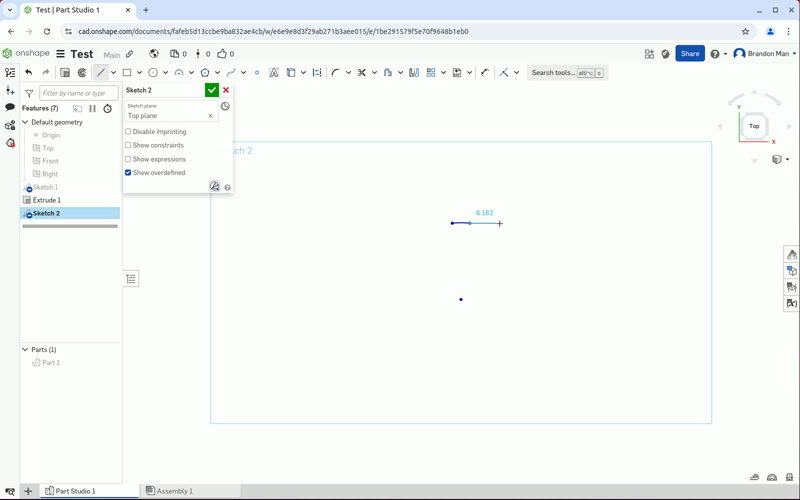
mouse_move(463, 198)
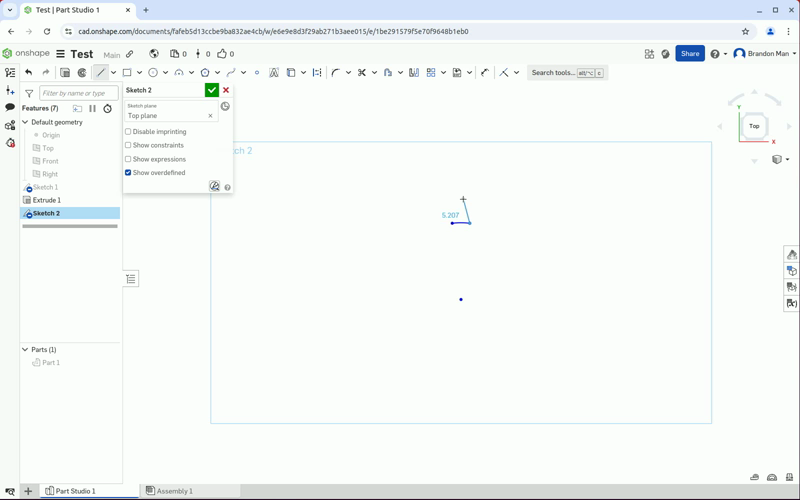
click(463, 198)
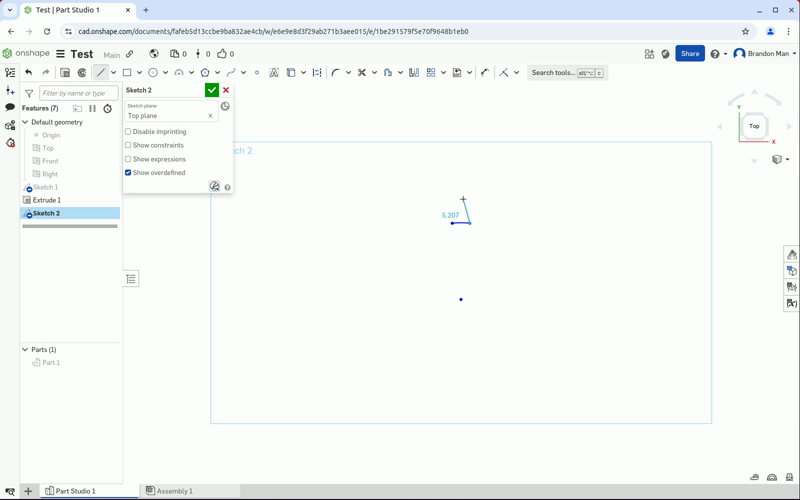
key_up(shift)
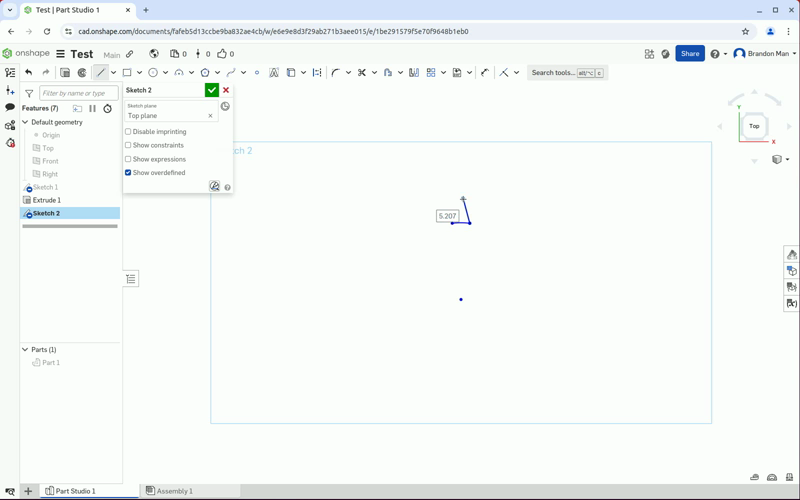
key(esc)
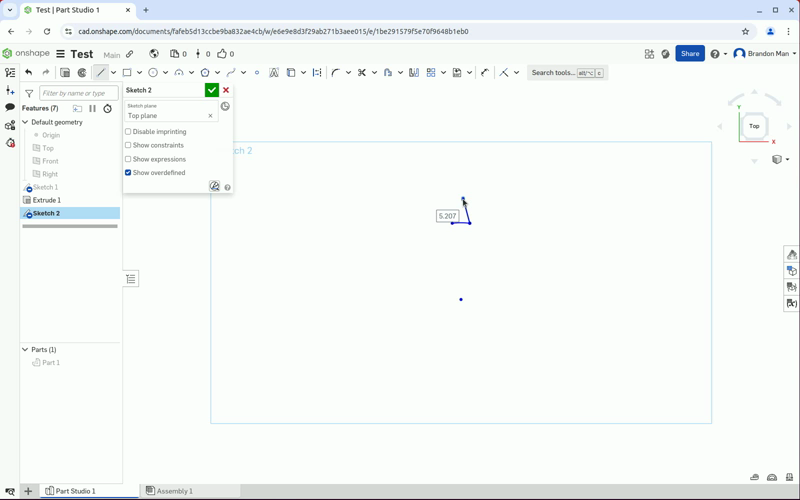
key(a)
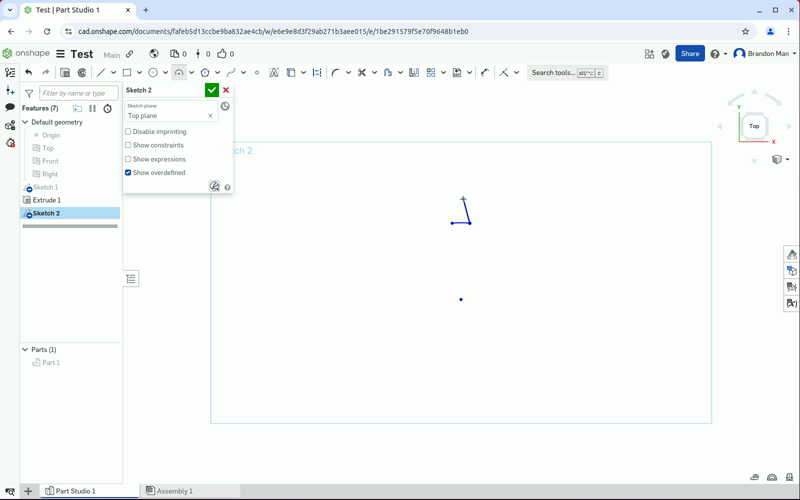
mouse_move(463, 198)
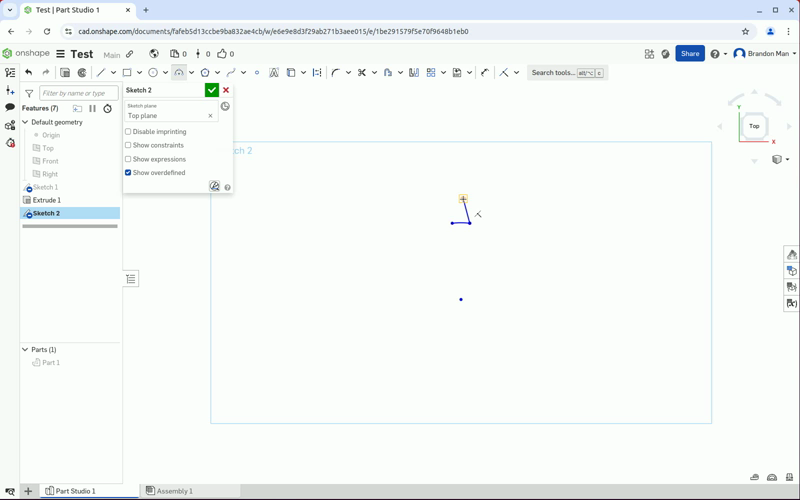
click(463, 198)
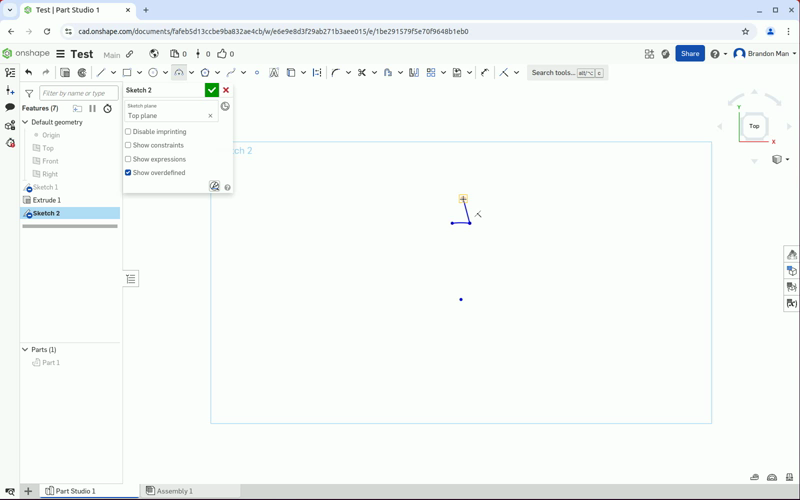
key_down(shift)
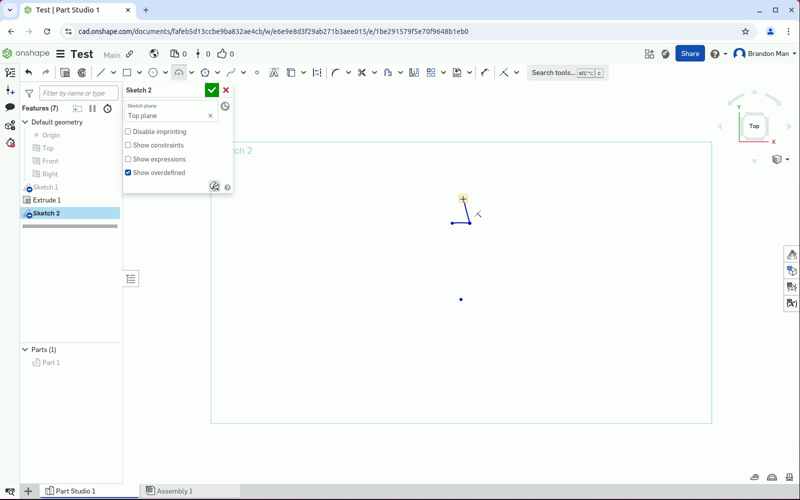
mouse_move(459, 198)
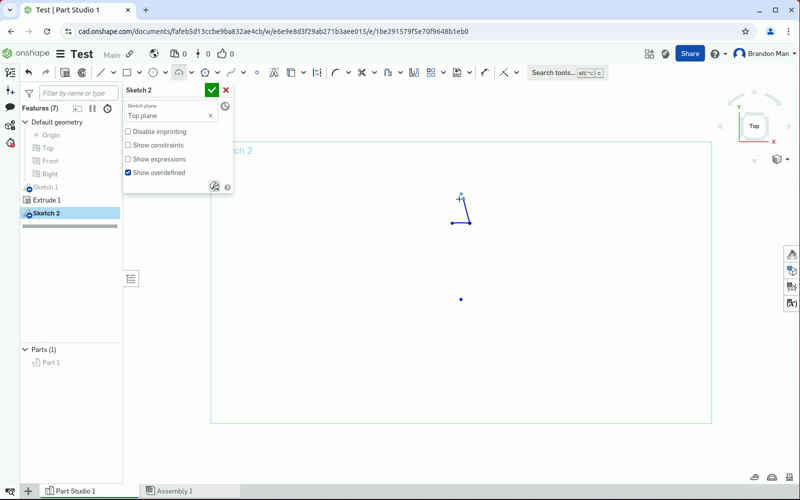
scroll(6)
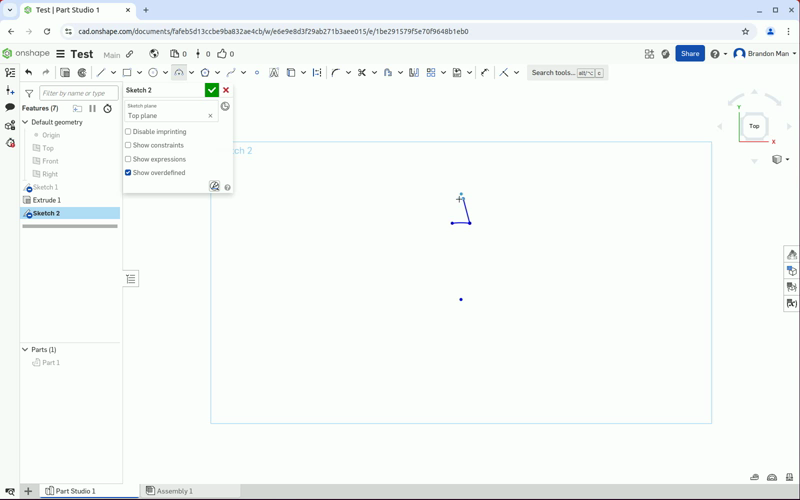
scroll(6)
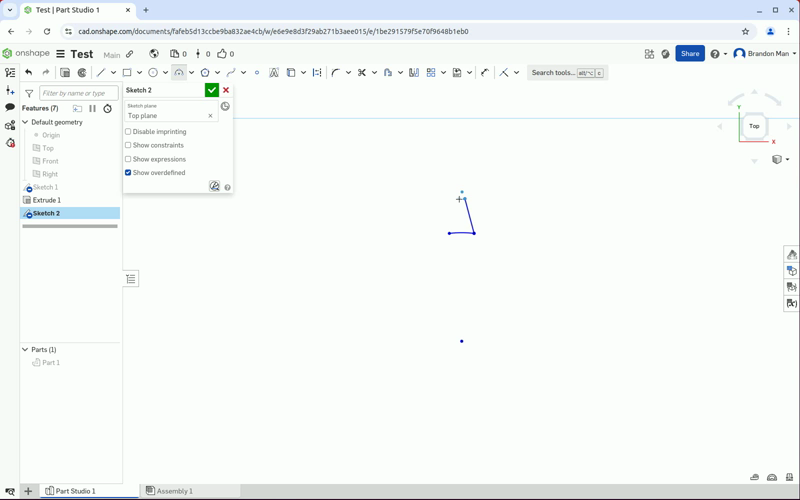
scroll(6)
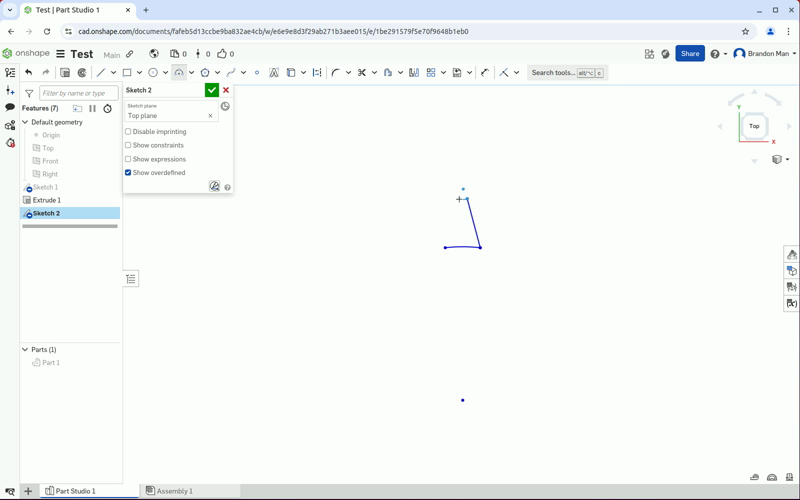
scroll(6)
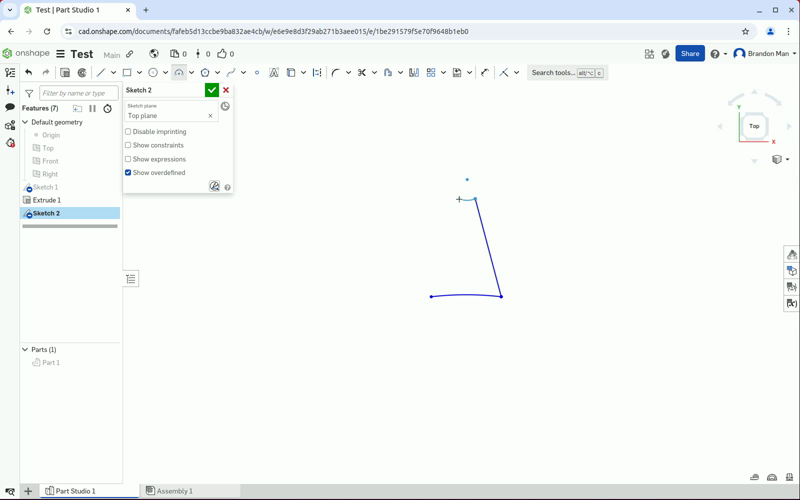
scroll(6)
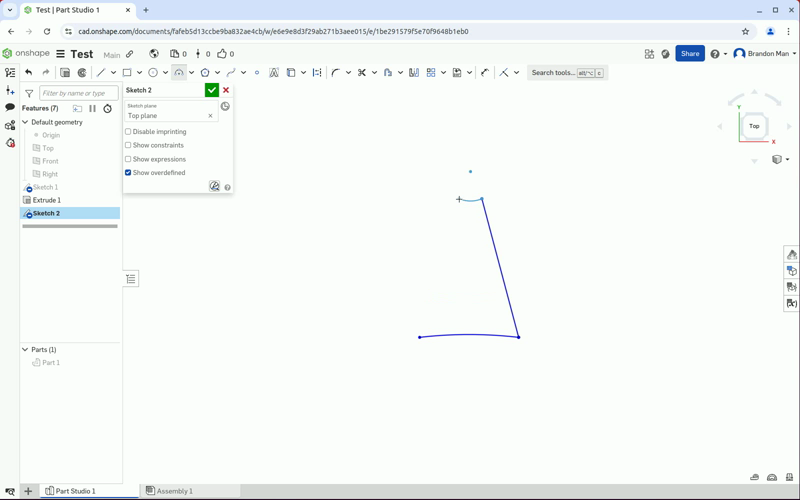
scroll(6)
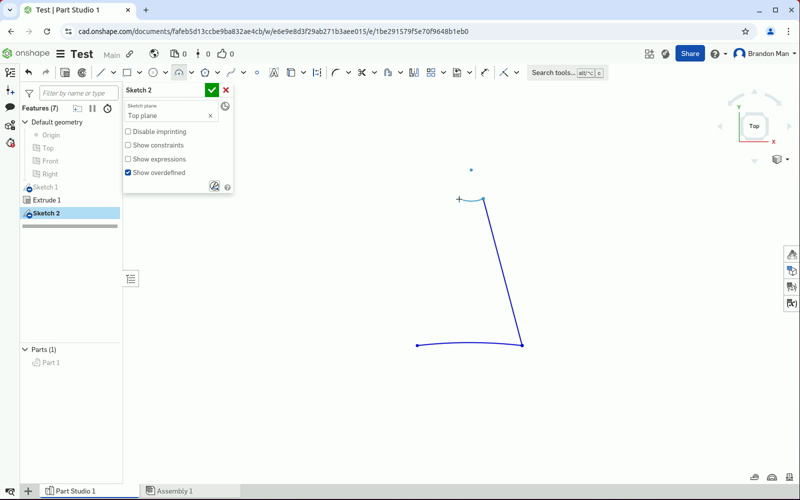
scroll(6)
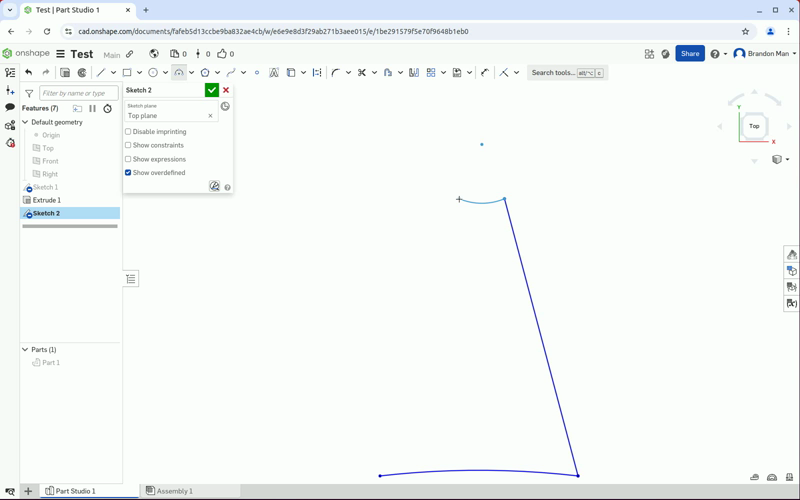
click(459, 198)
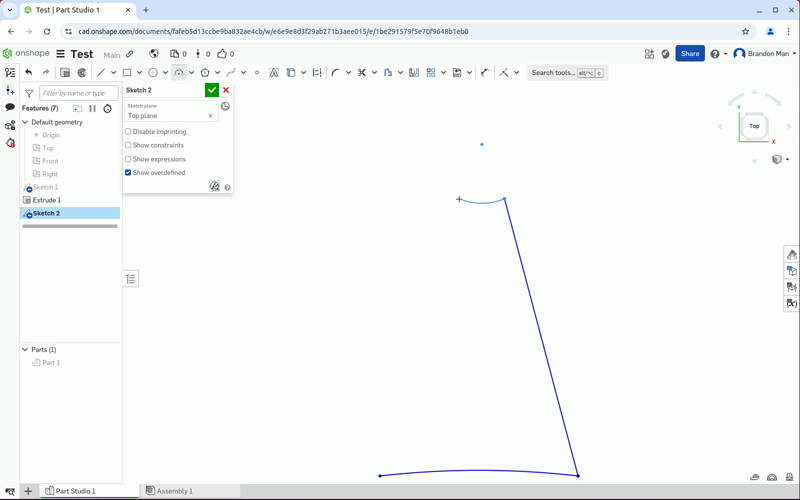
scroll(-6)
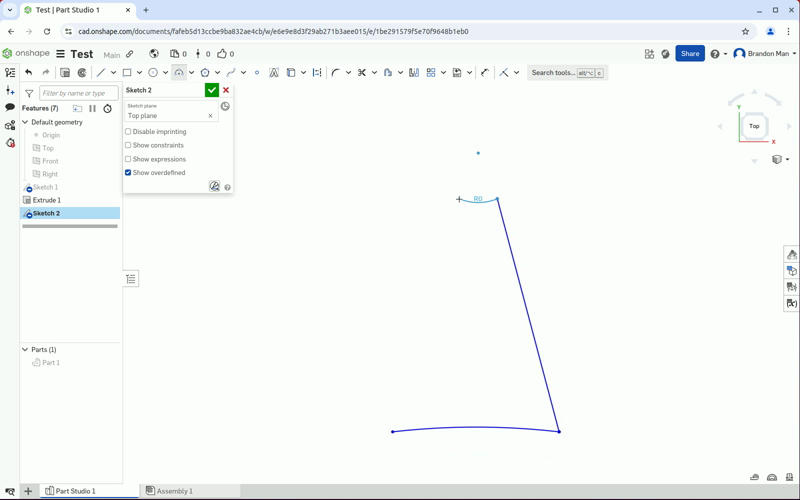
scroll(-6)
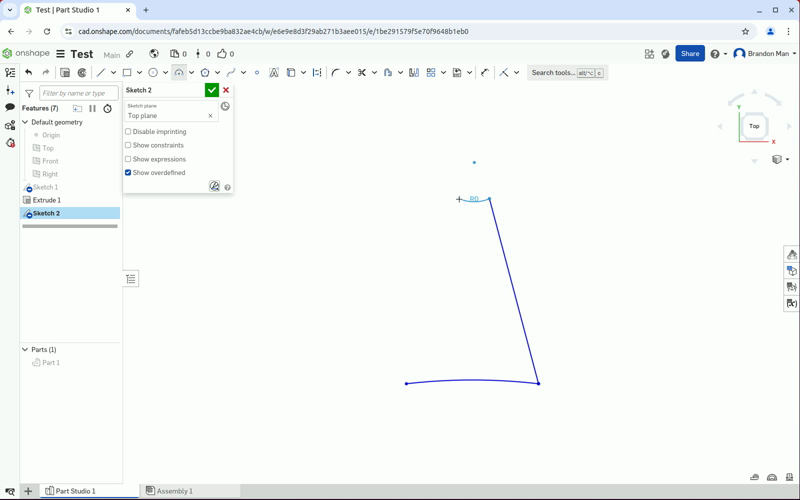
scroll(-6)
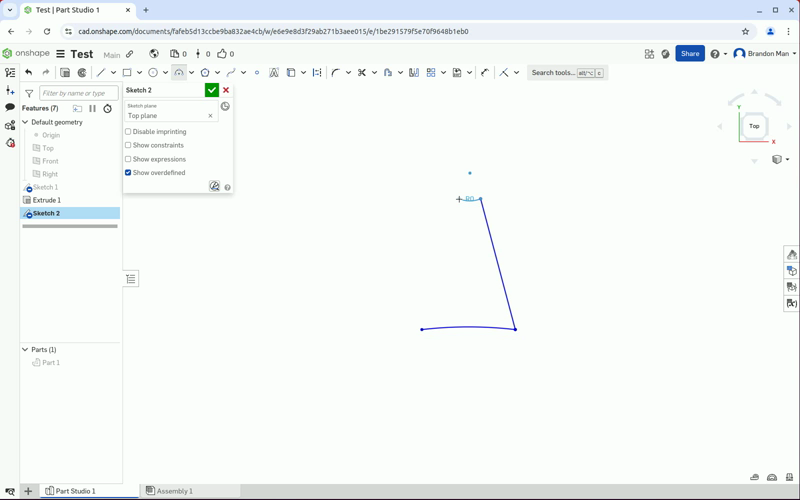
scroll(-6)
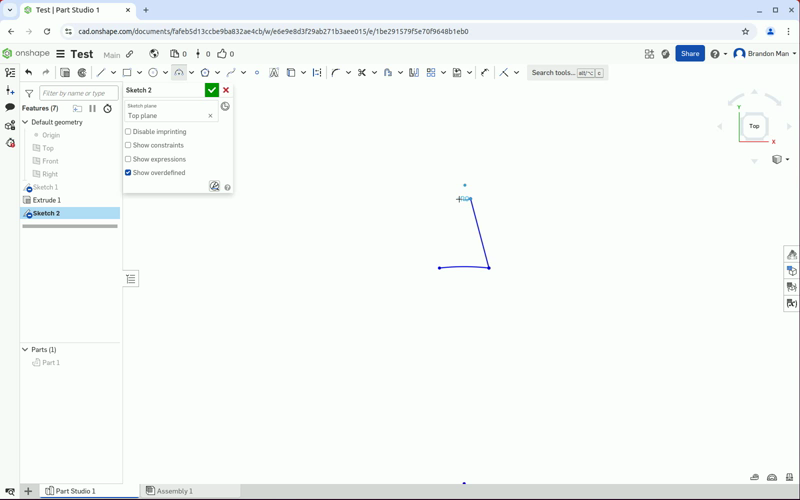
scroll(-6)
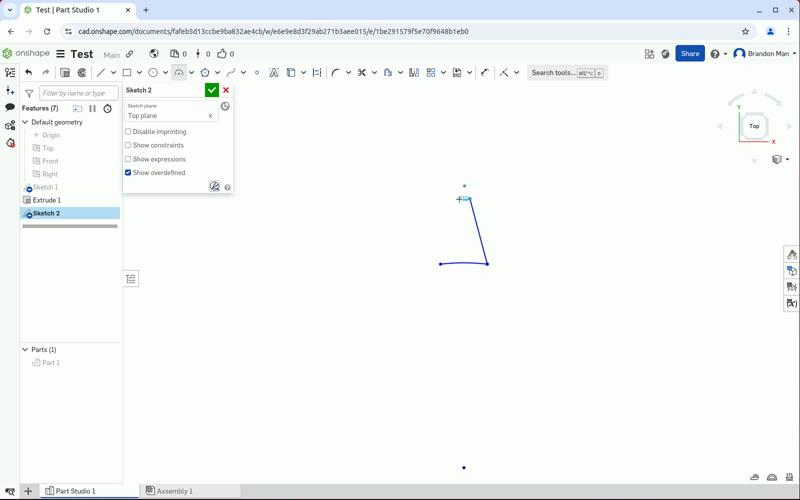
scroll(-6)
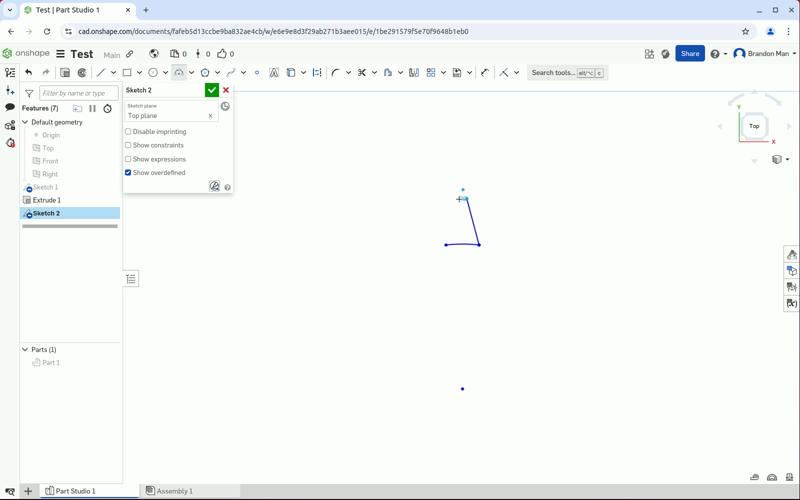
scroll(-6)
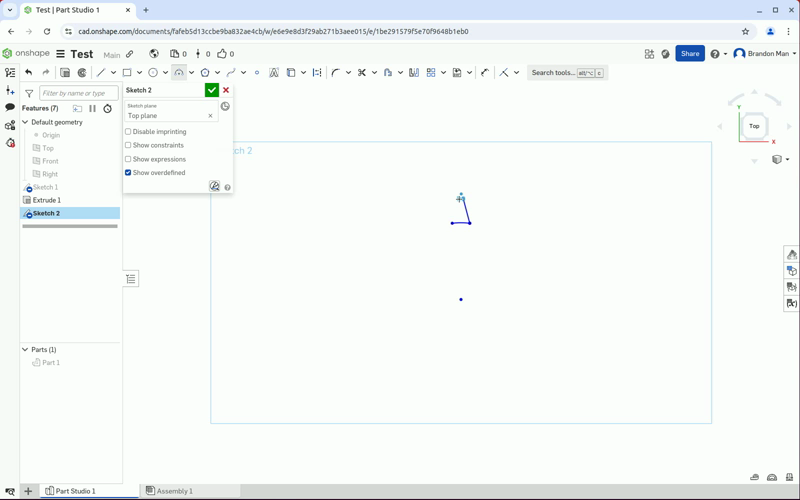
mouse_move(461, 198)
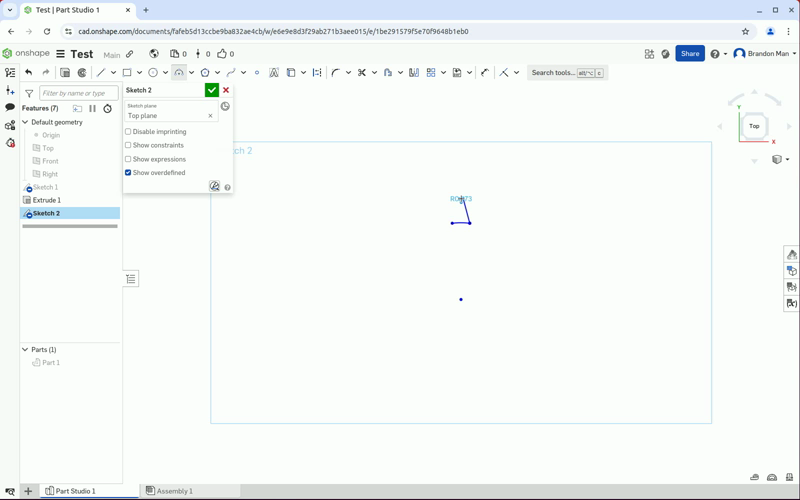
scroll(6)
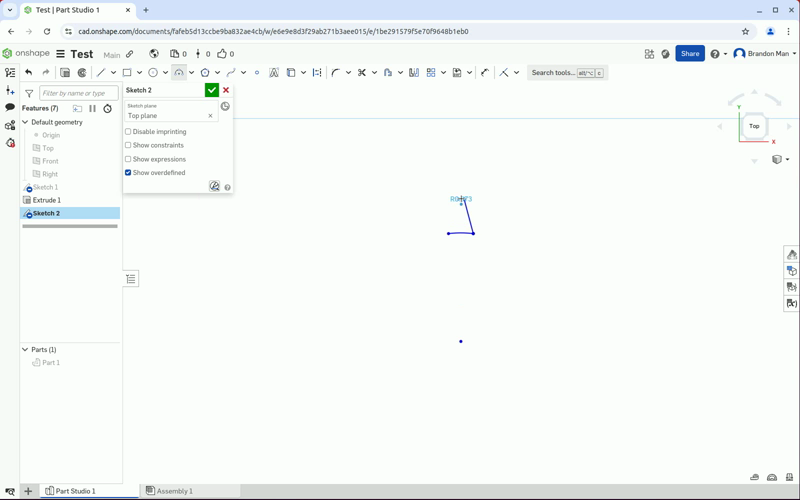
scroll(6)
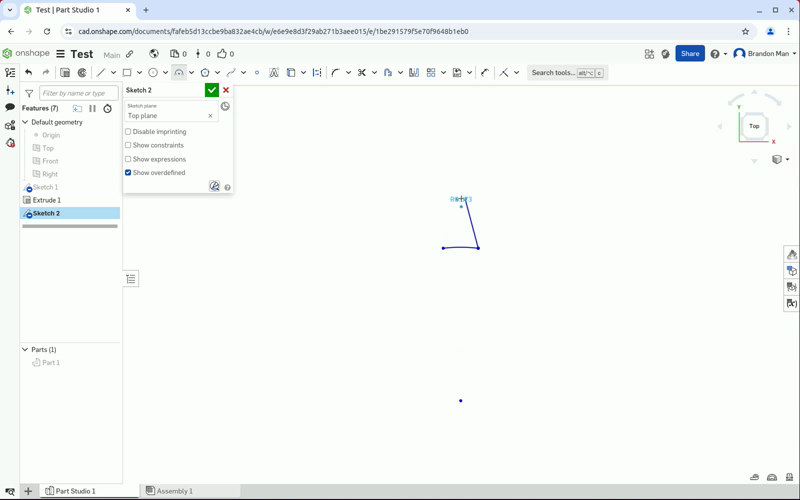
scroll(6)
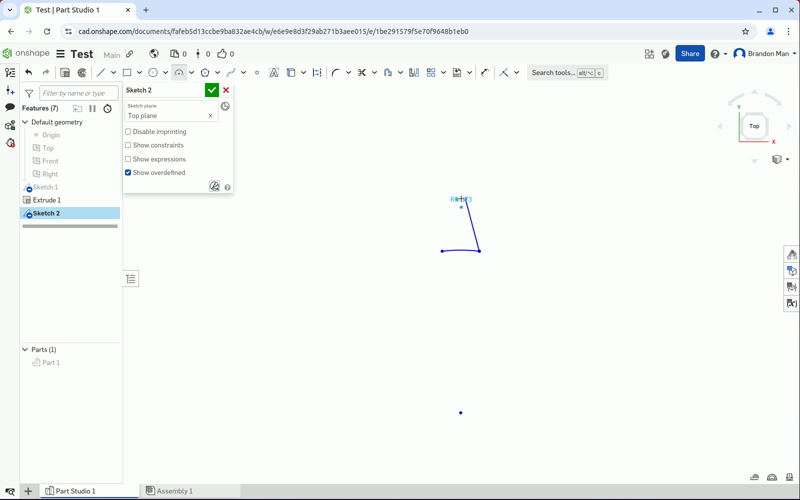
scroll(6)
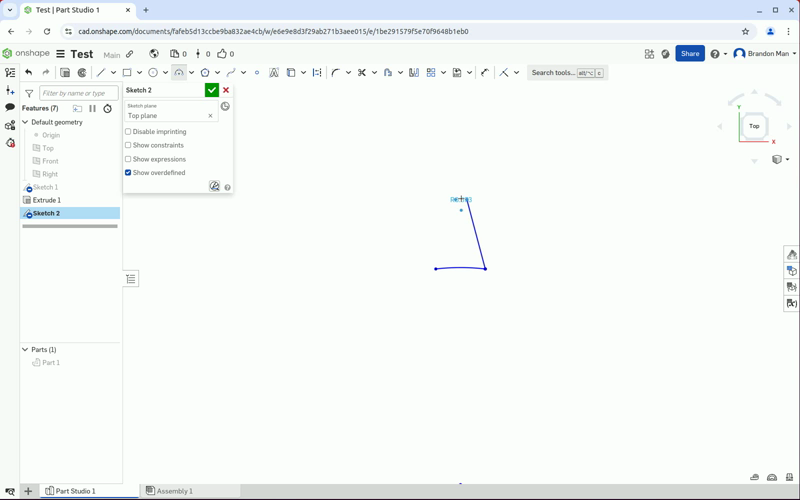
scroll(6)
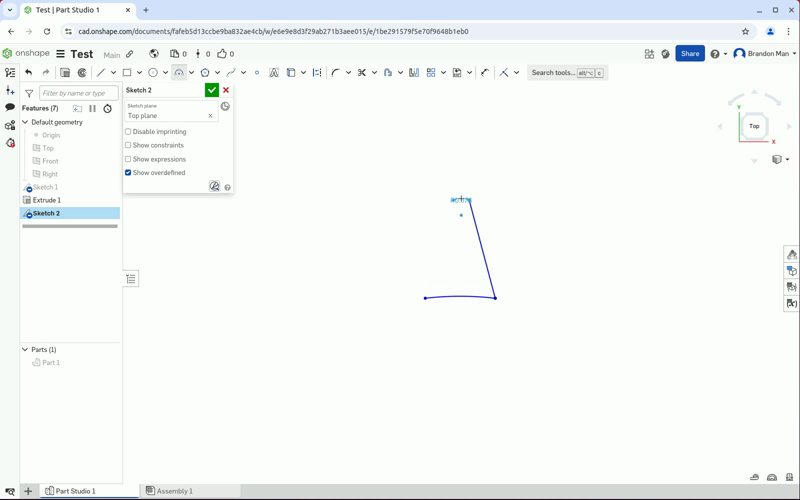
scroll(6)
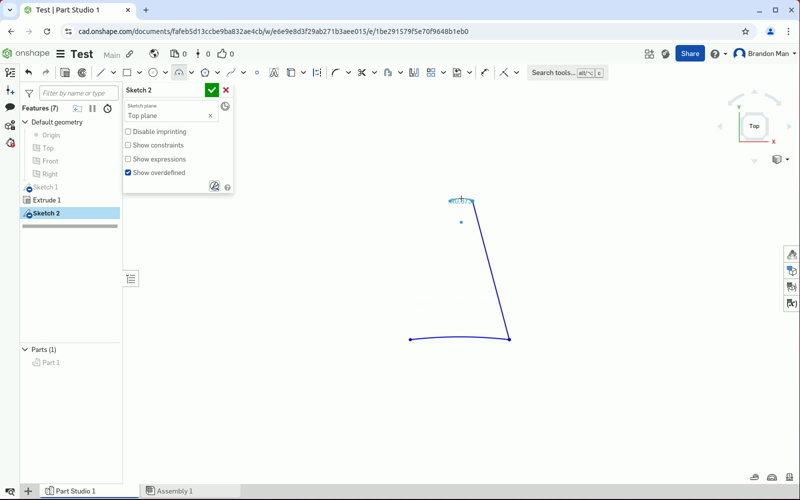
scroll(6)
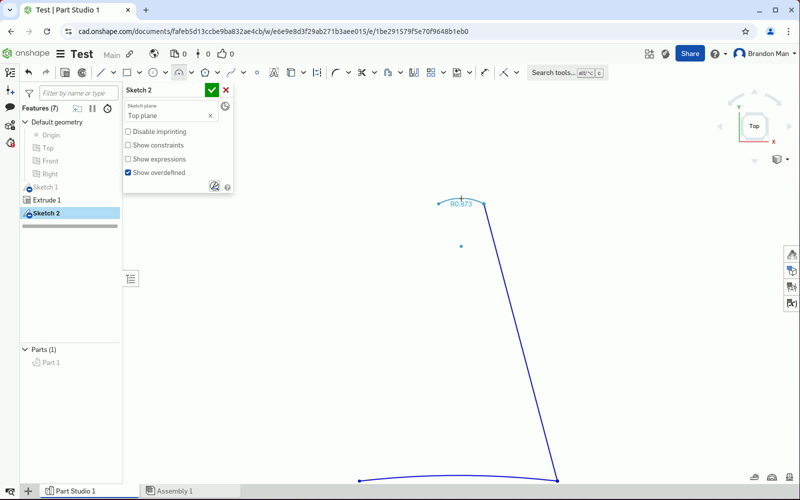
click(461, 198)
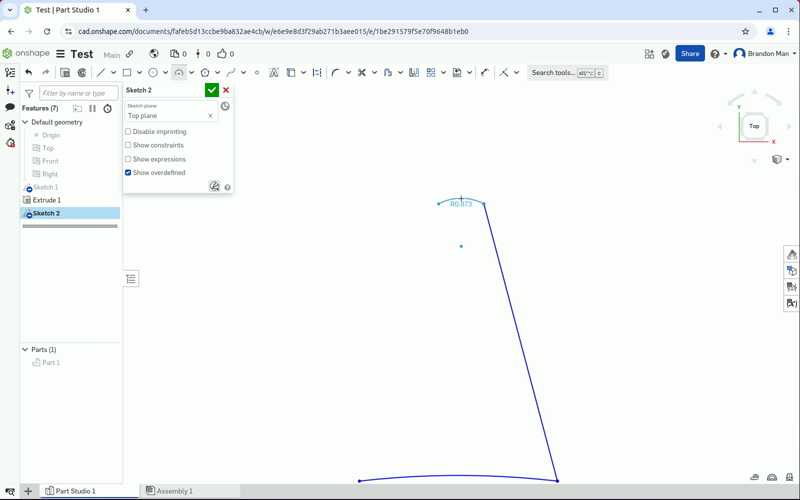
scroll(-6)
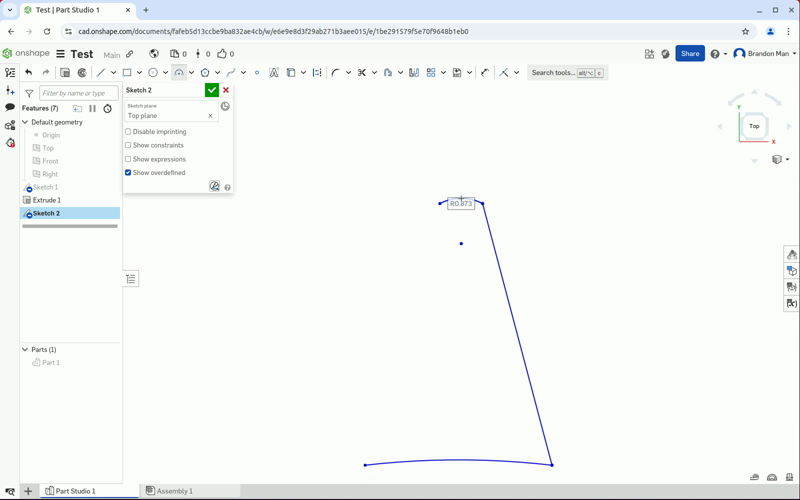
scroll(-6)
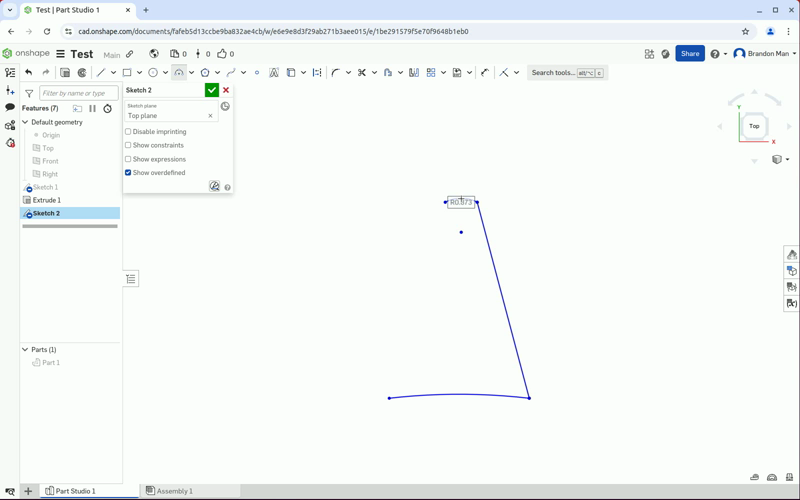
scroll(-6)
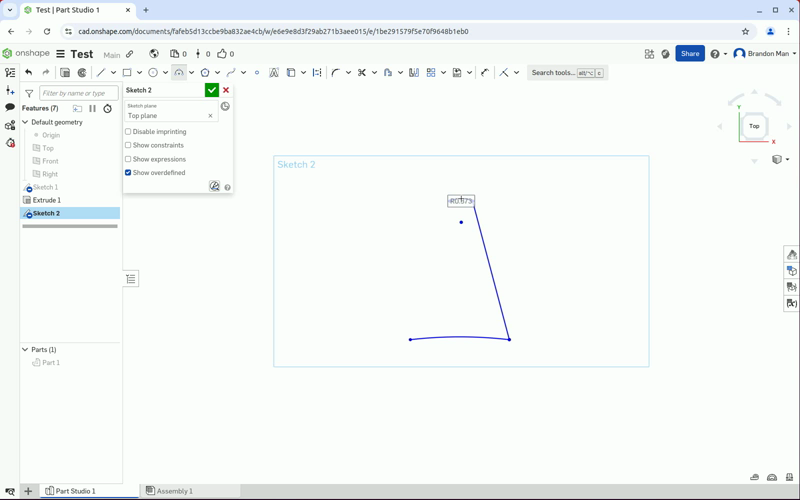
scroll(-6)
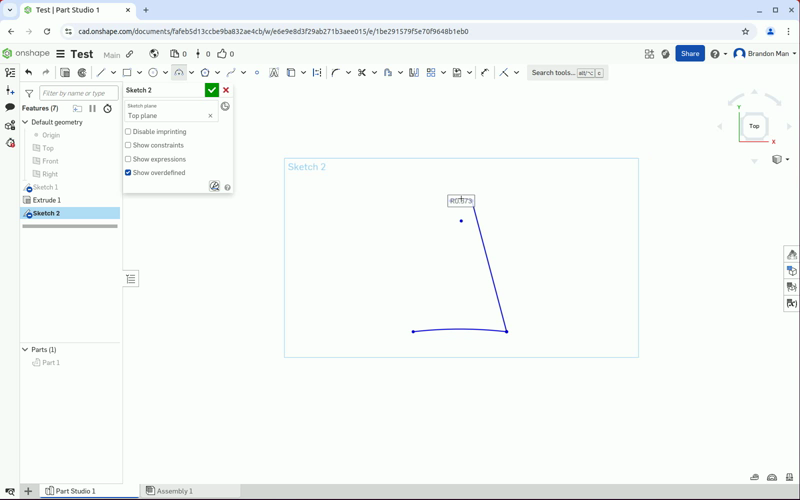
scroll(-6)
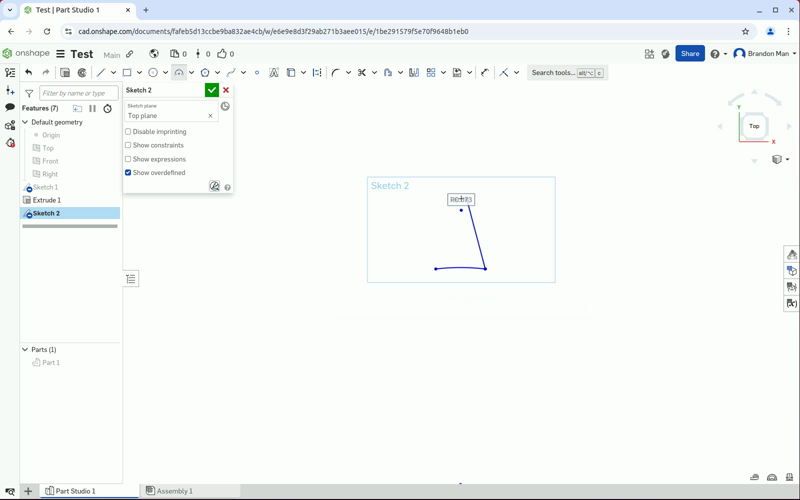
scroll(-6)
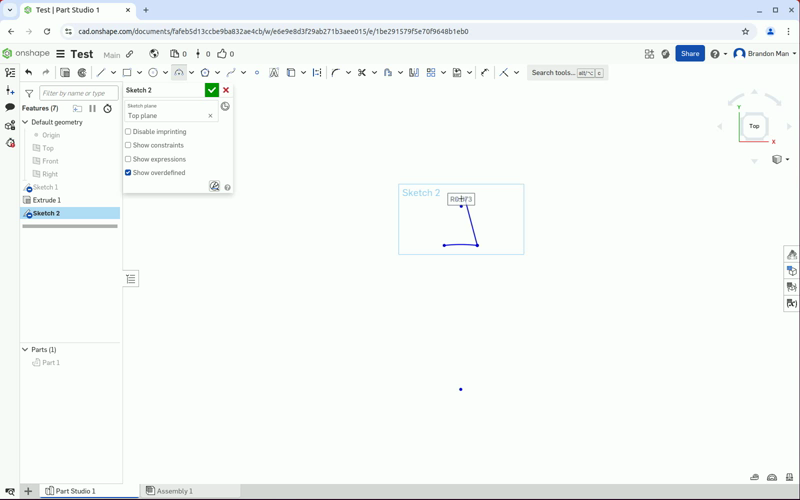
scroll(-6)
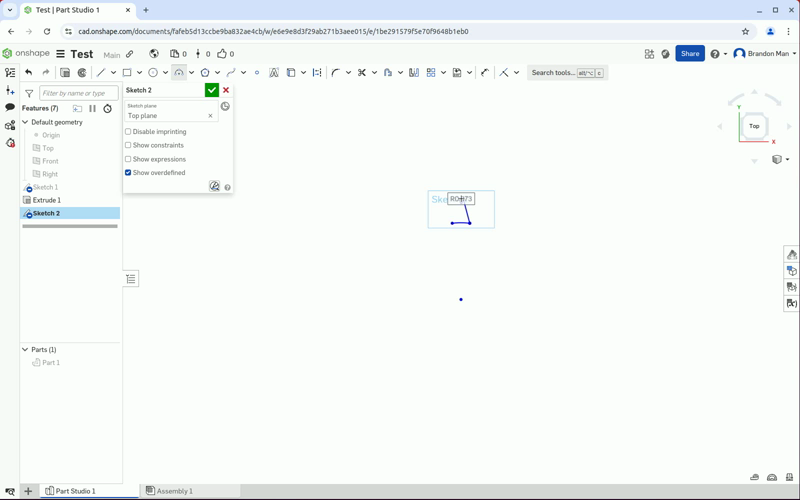
key_up(shift)
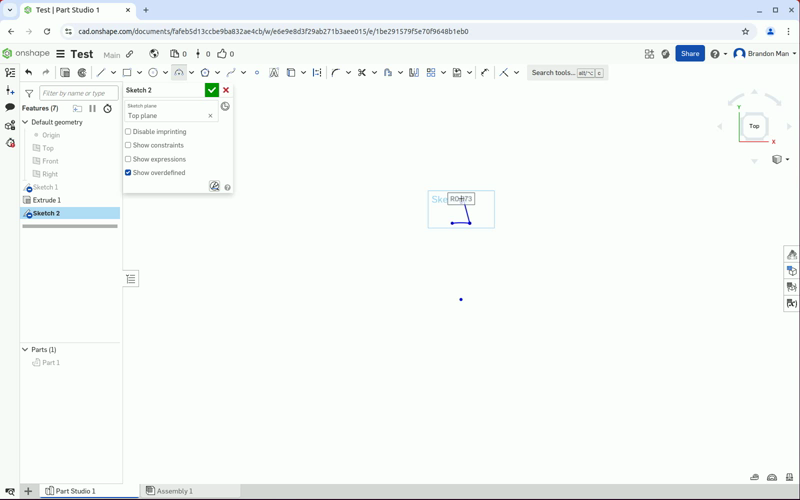
key(esc)
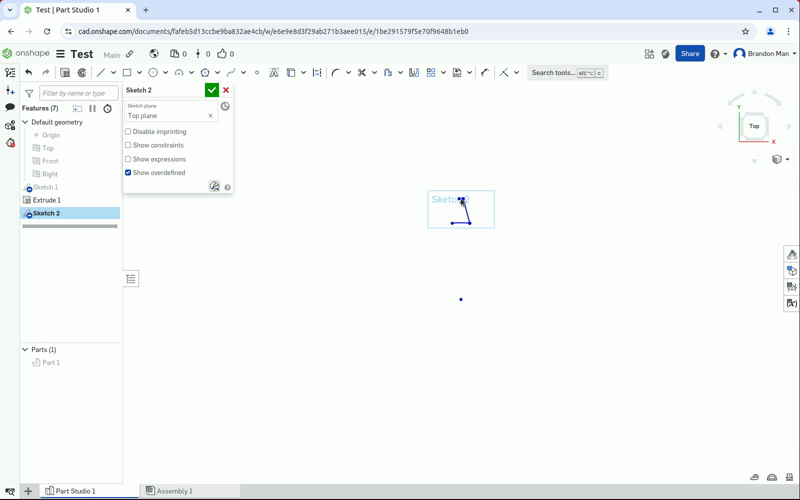
key(l)
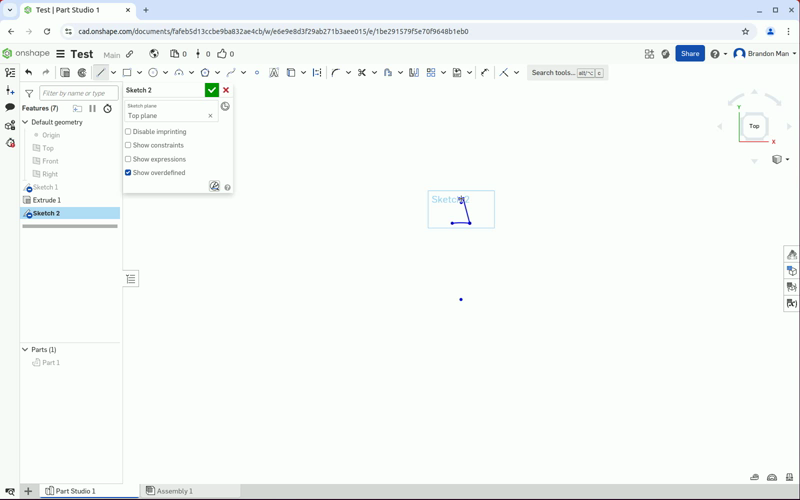
mouse_move(459, 198)
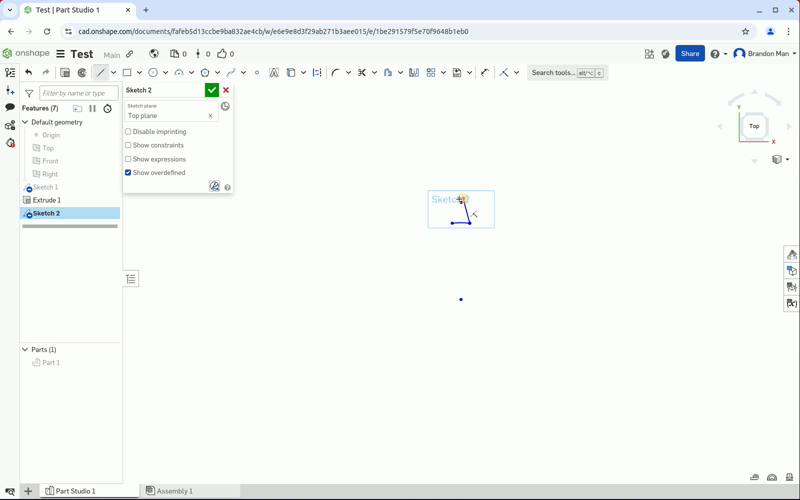
scroll(6)
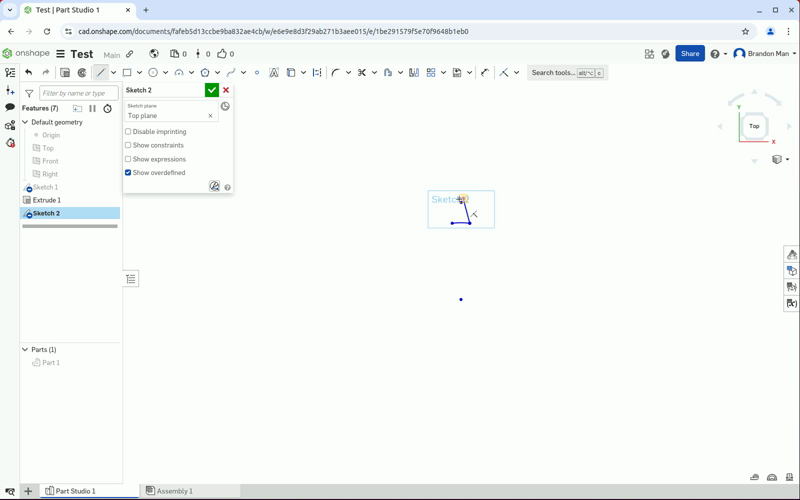
scroll(6)
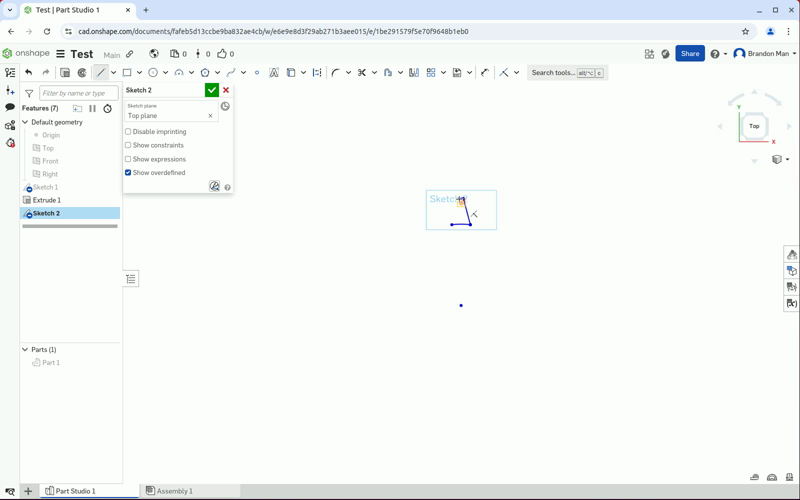
scroll(6)
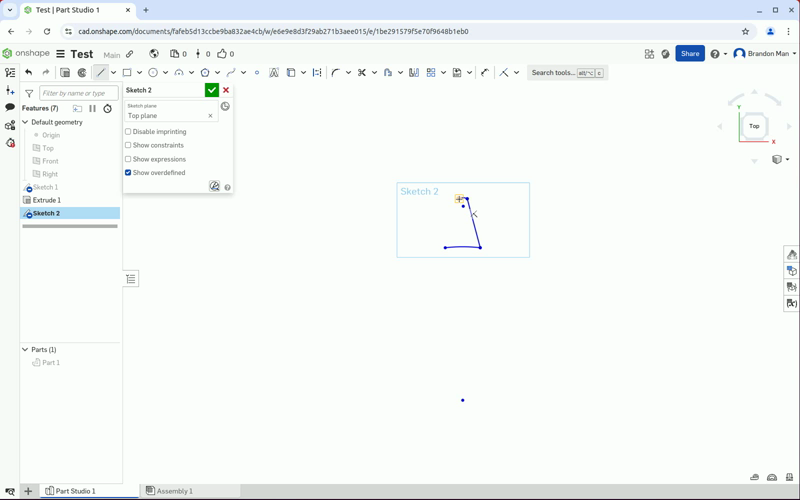
scroll(6)
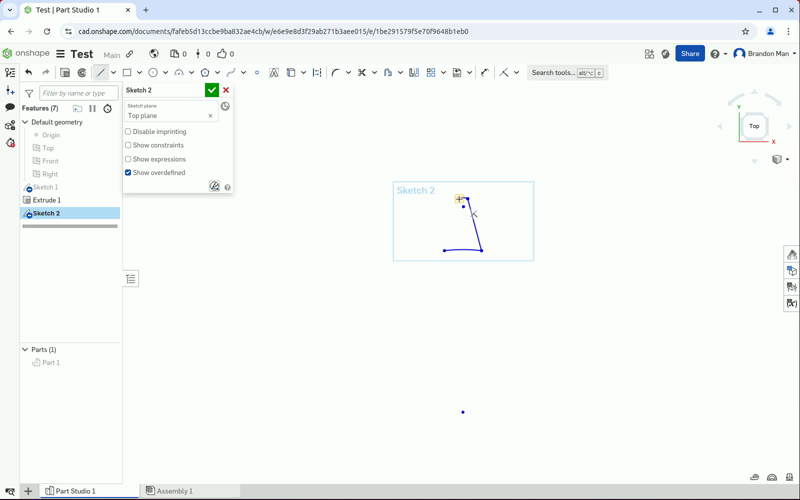
scroll(6)
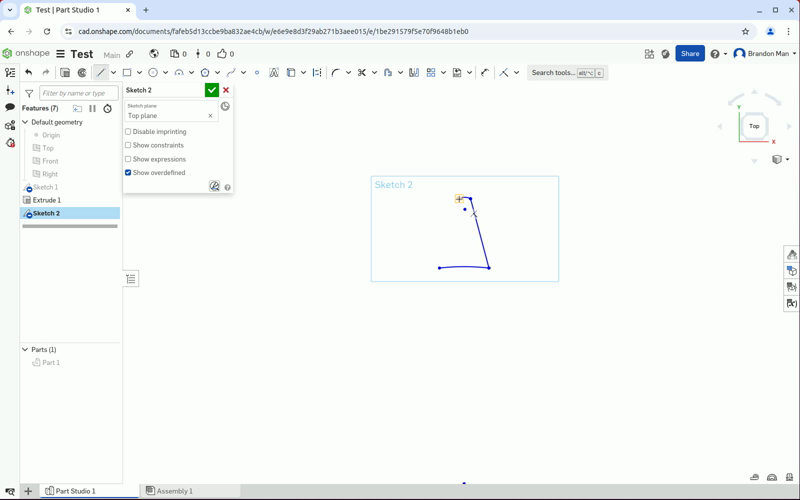
scroll(6)
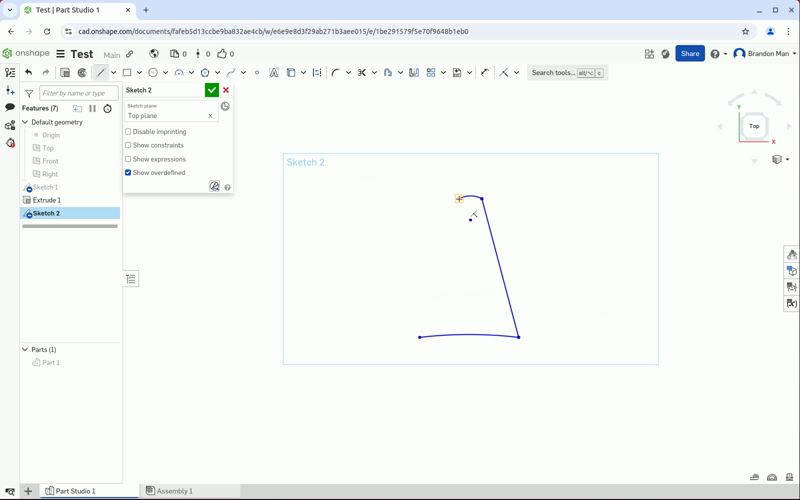
scroll(6)
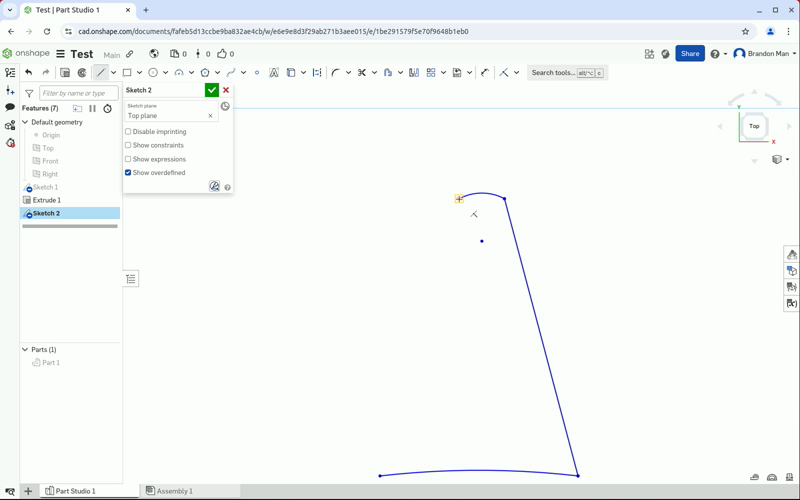
click(459, 198)
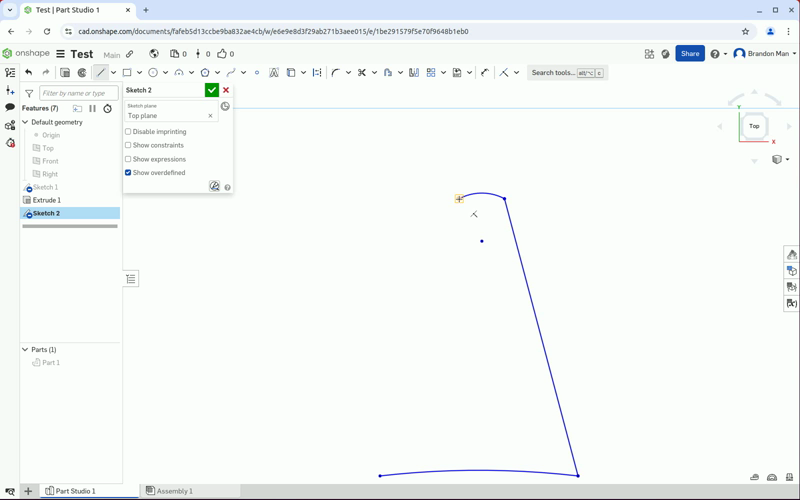
scroll(-6)
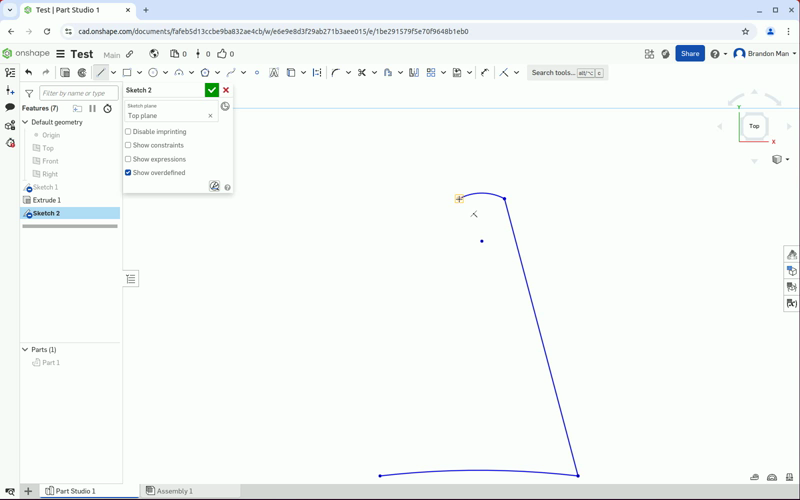
scroll(-6)
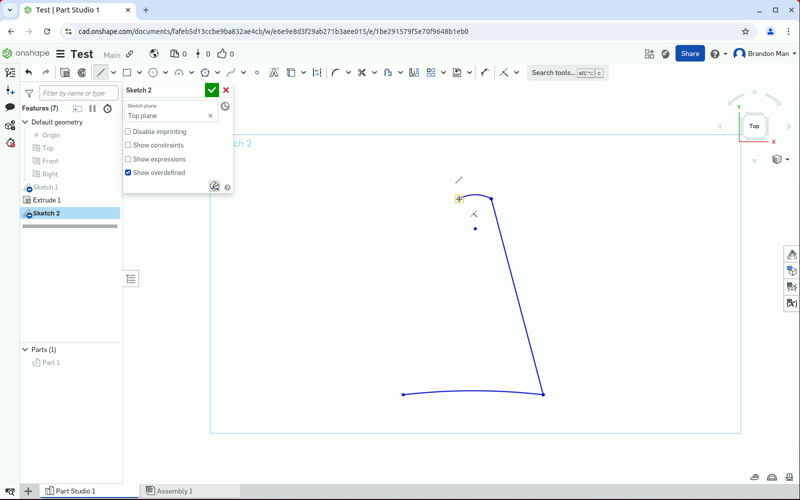
scroll(-6)
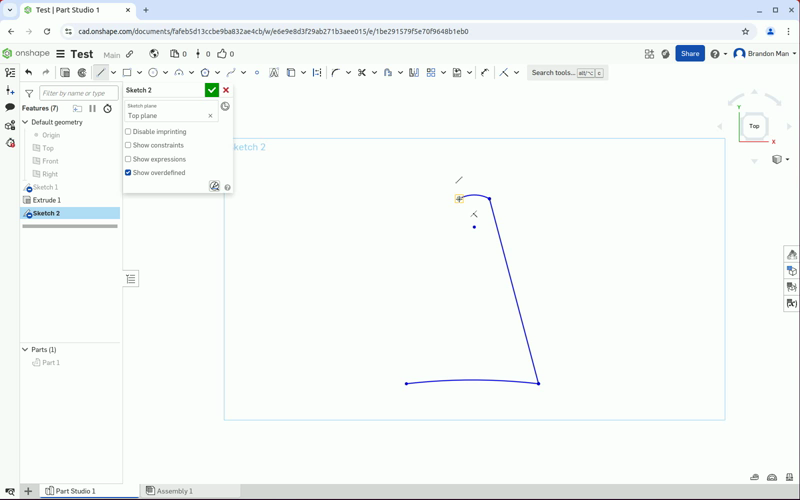
scroll(-6)
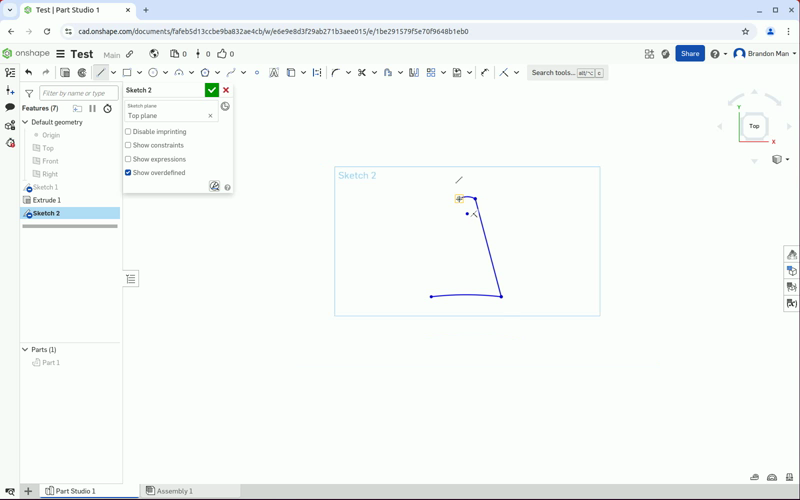
scroll(-6)
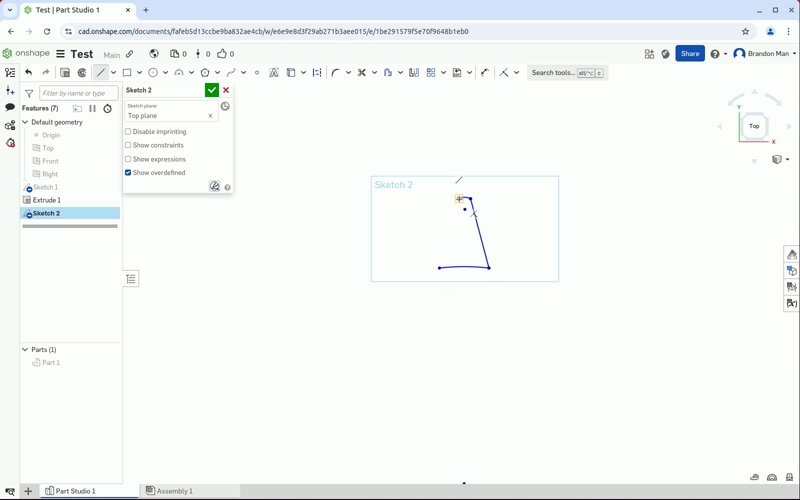
scroll(-6)
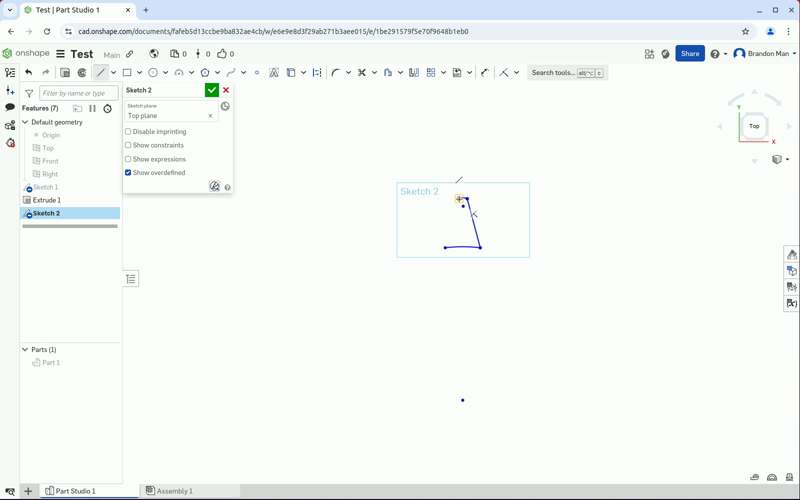
scroll(-6)
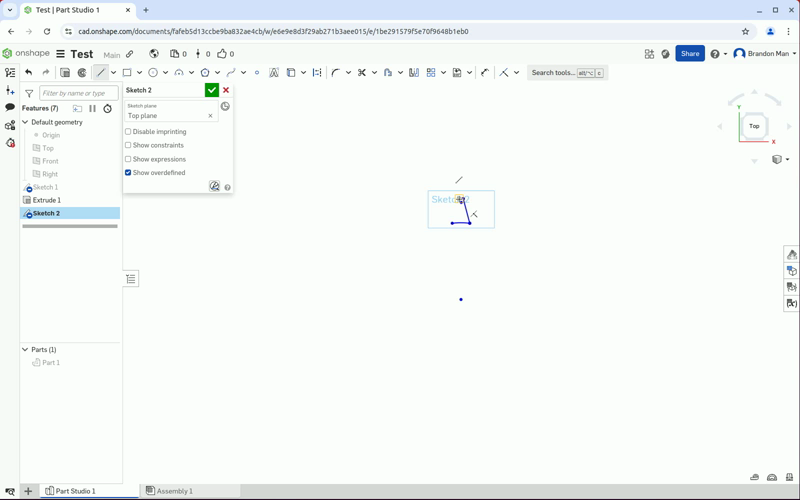
mouse_move(489, 198)
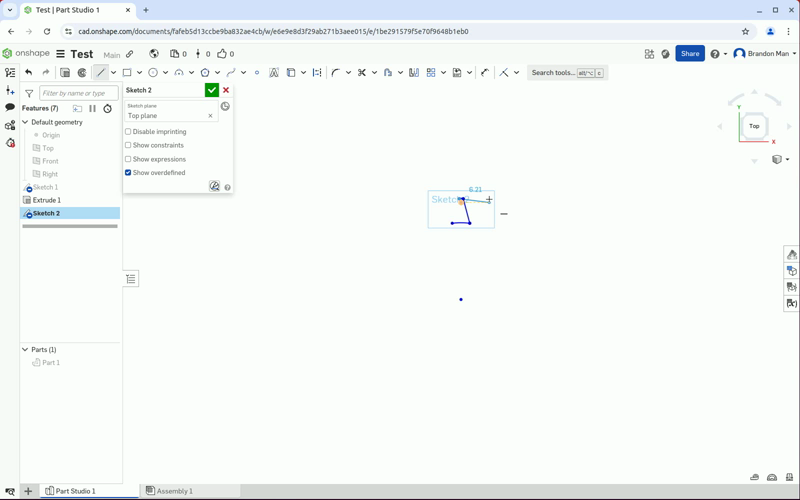
key_down(shift)
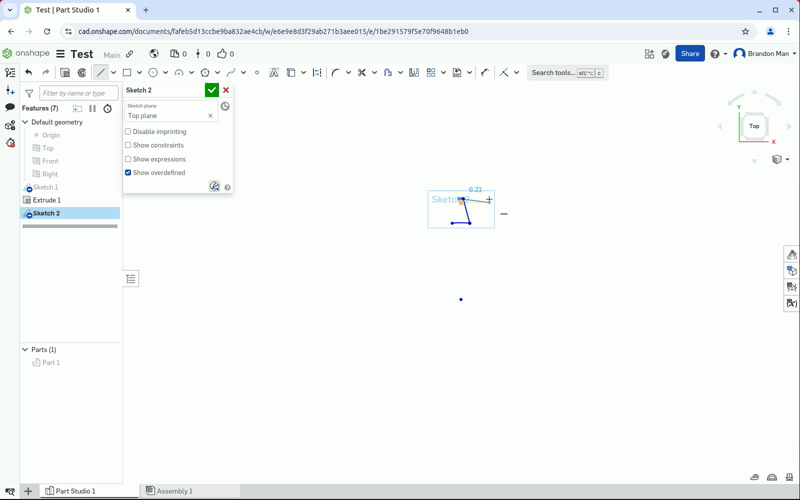
mouse_move(452, 223)
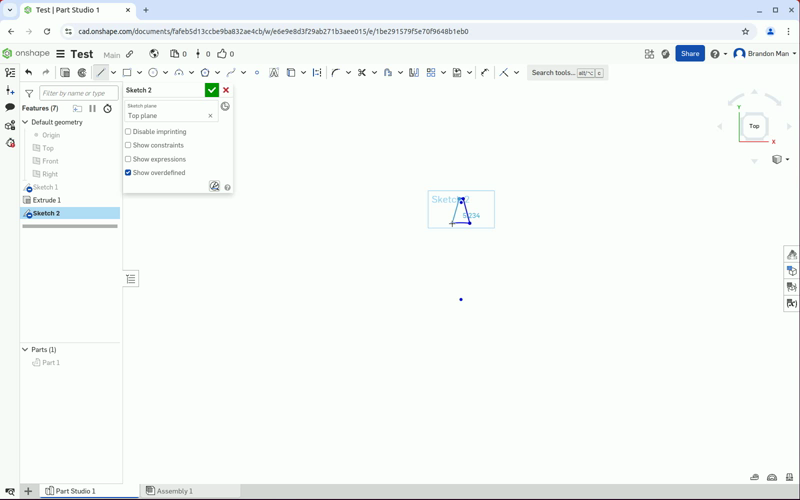
key_up(shift)
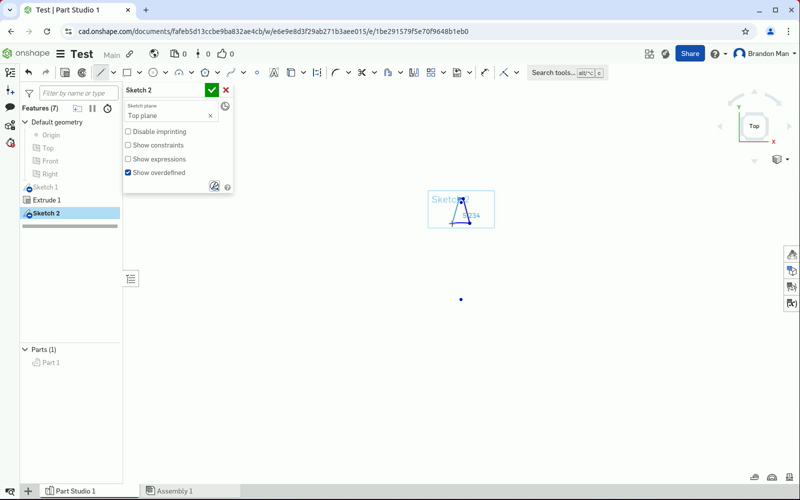
click(452, 223)
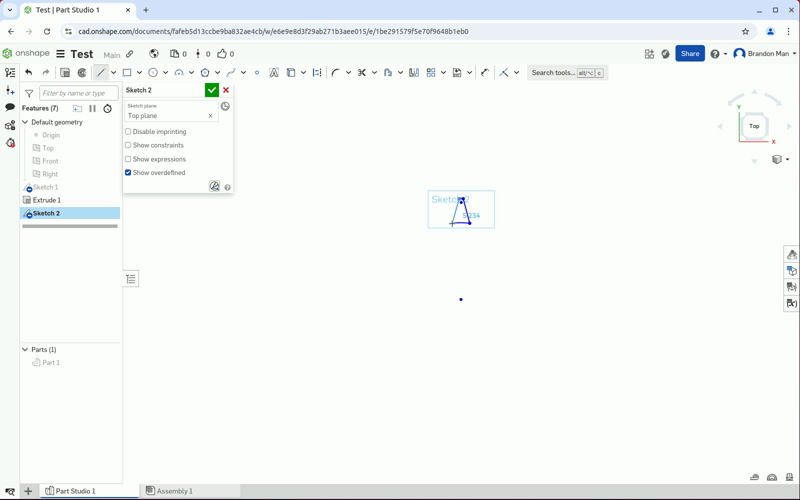
key(esc)
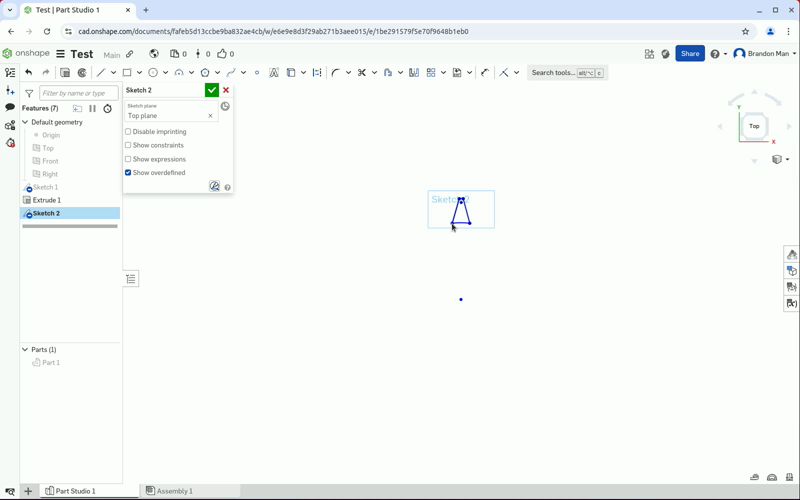
mouse_move(462, 214)
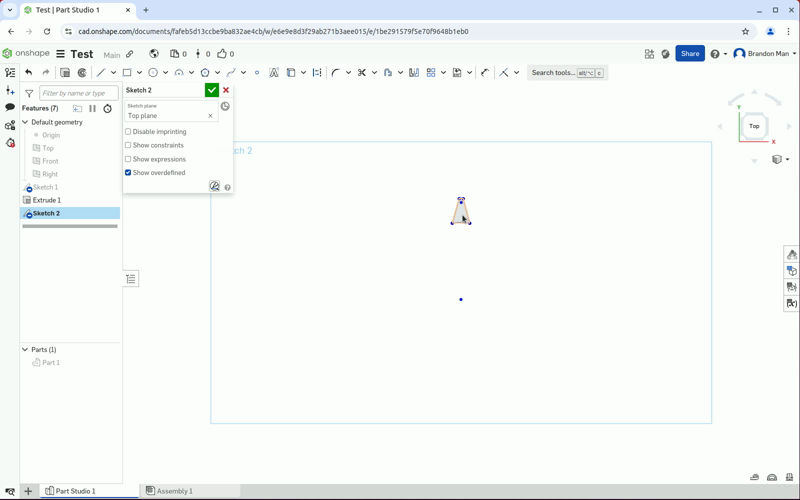
scroll(6)
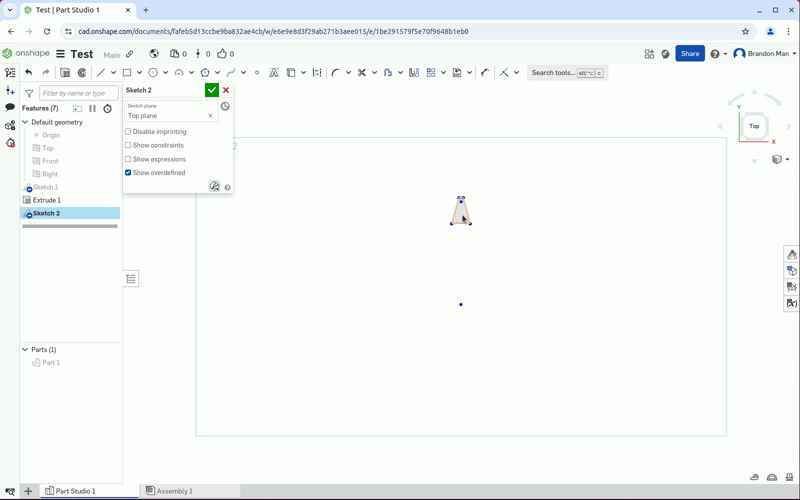
scroll(6)
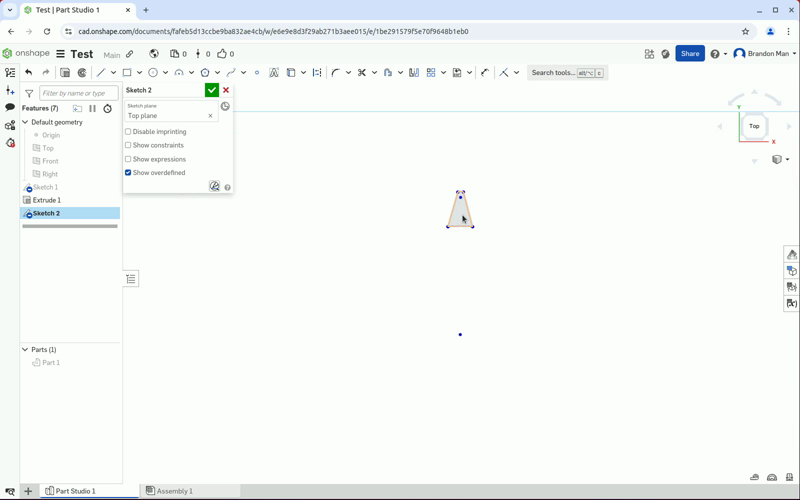
scroll(6)
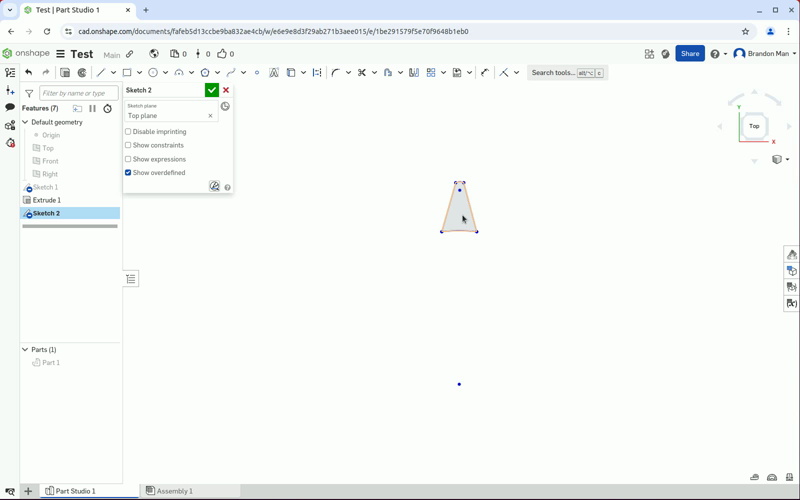
scroll(6)
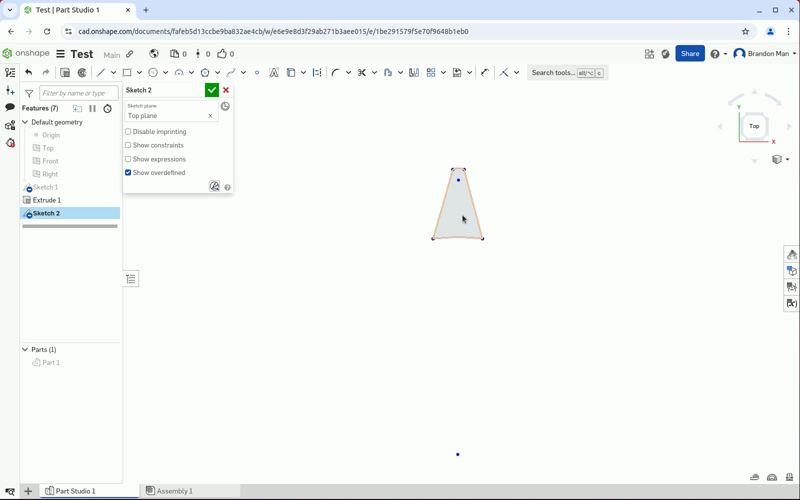
scroll(6)
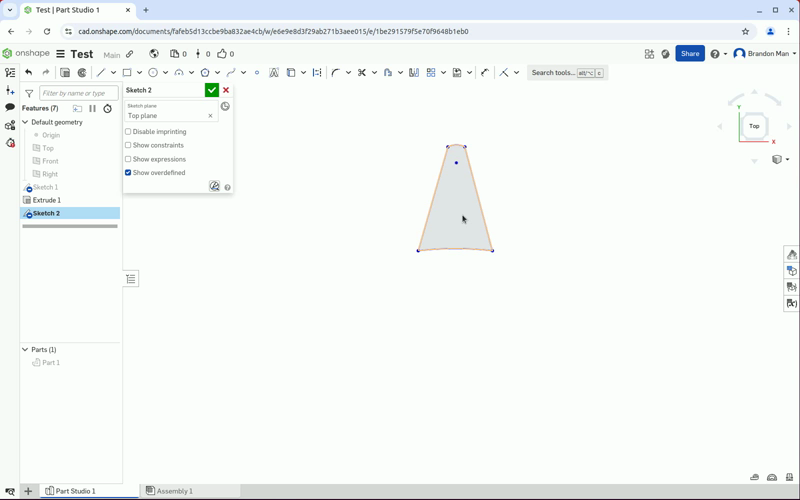
scroll(6)
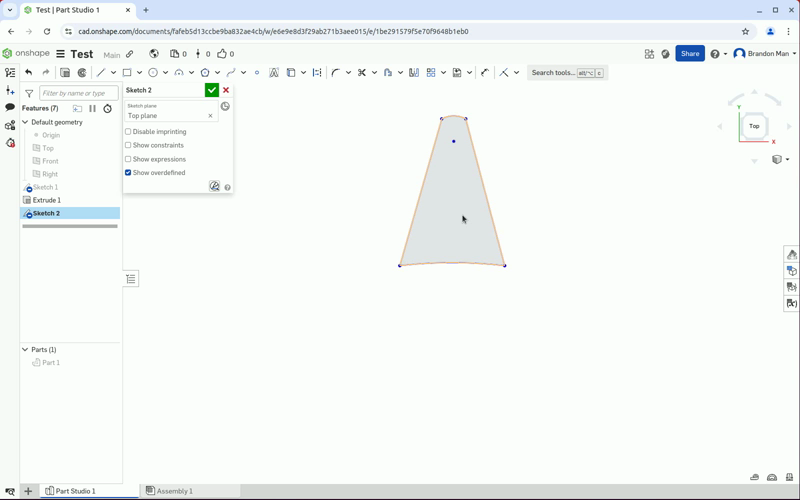
scroll(6)
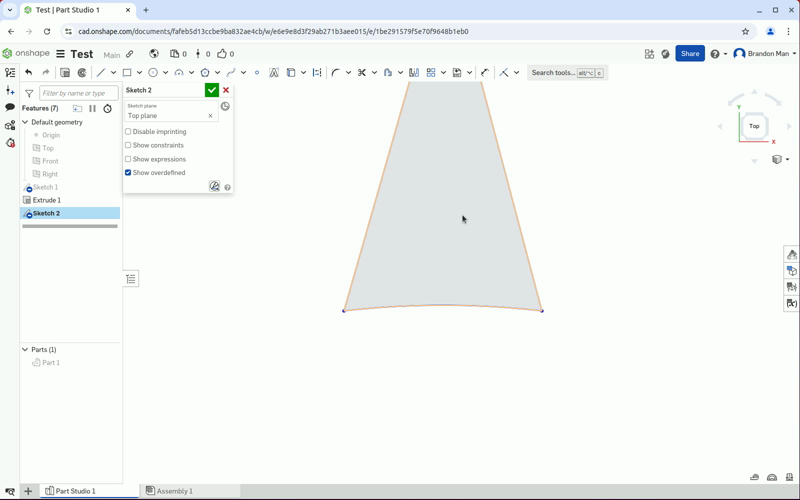
click(462, 214)
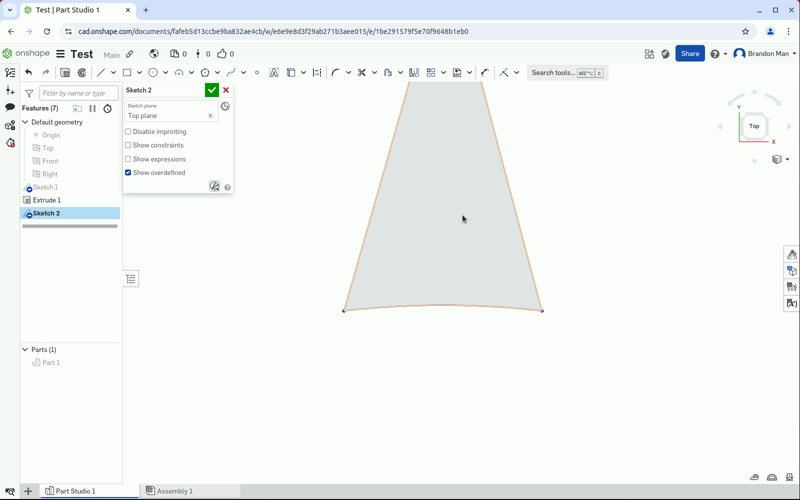
scroll(-6)
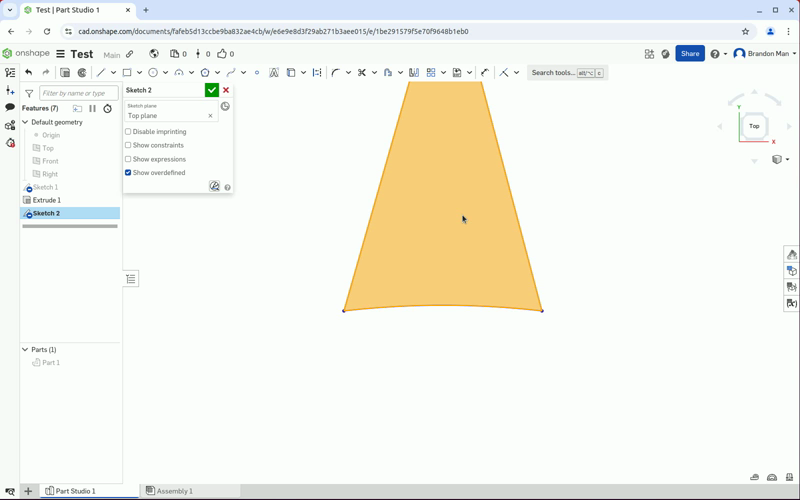
scroll(-6)
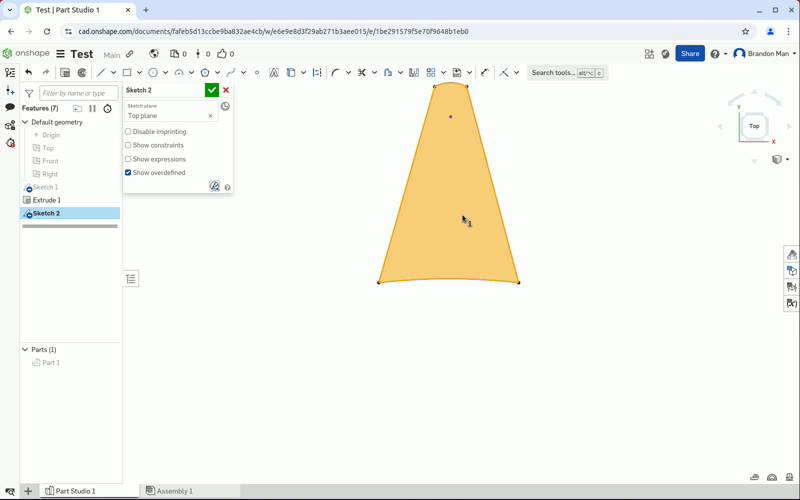
scroll(-6)
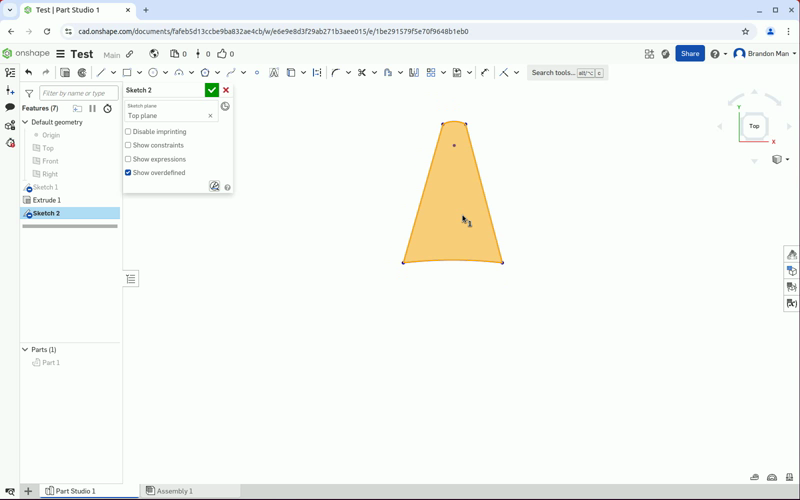
scroll(-6)
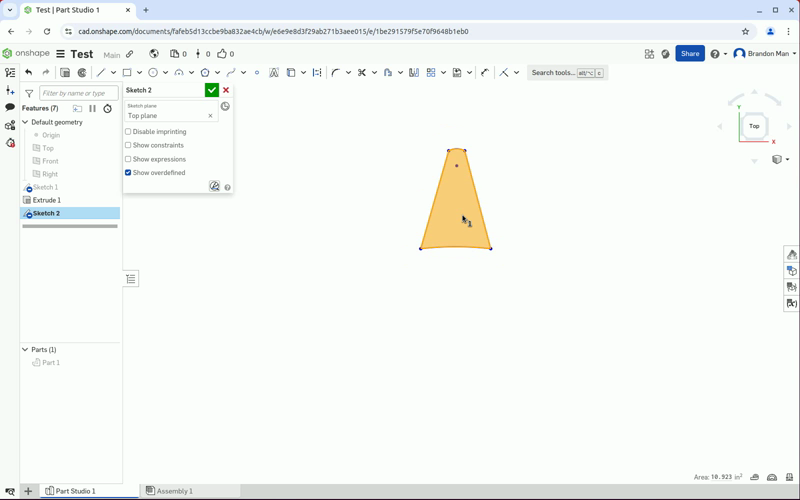
scroll(-6)
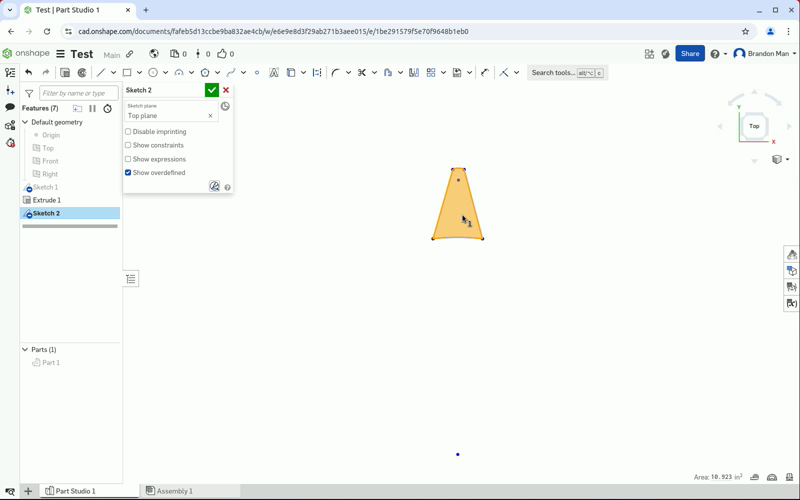
scroll(-6)
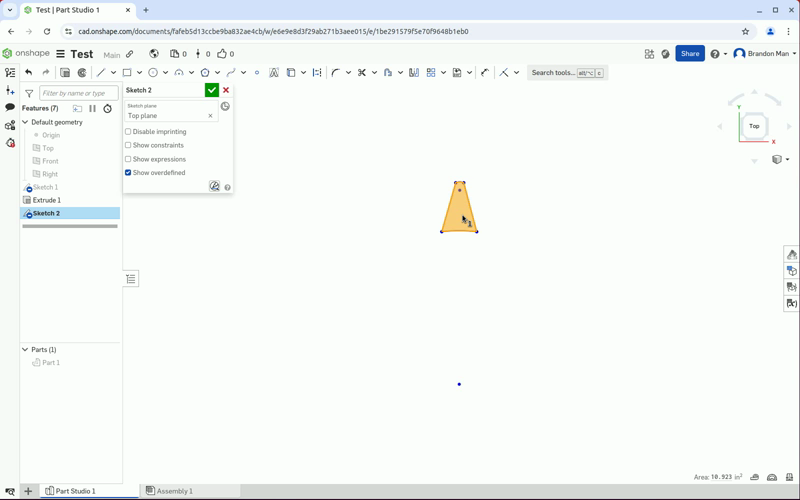
scroll(-6)
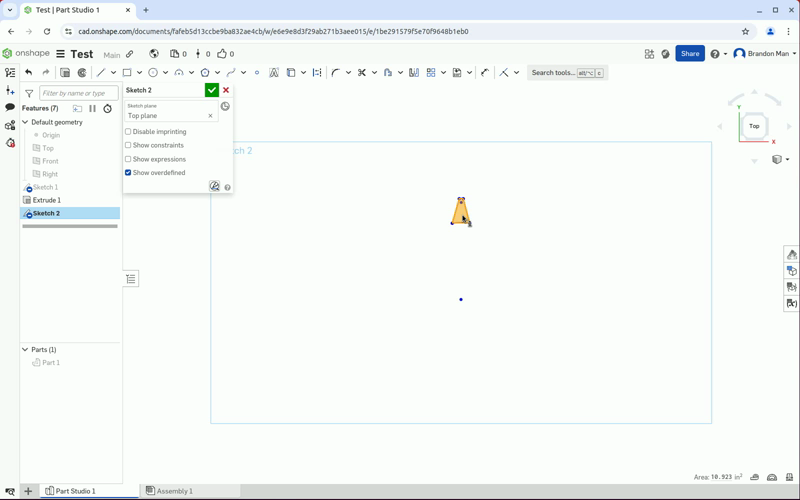
mouse_move(73, 352)
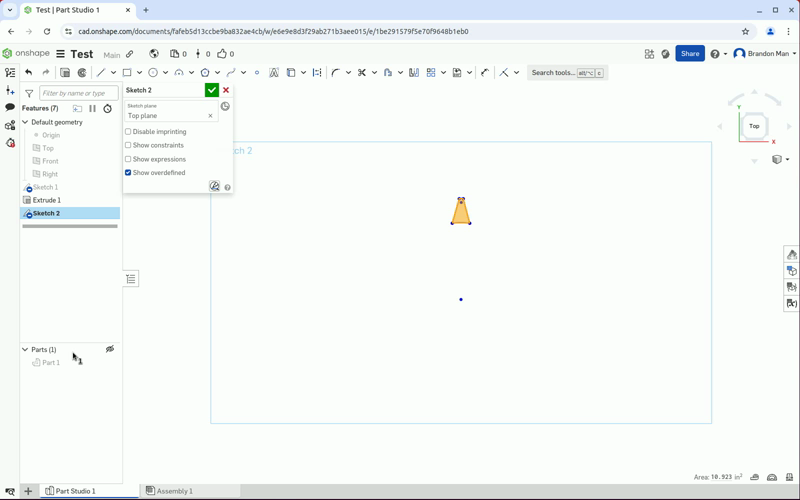
key(shift+y)
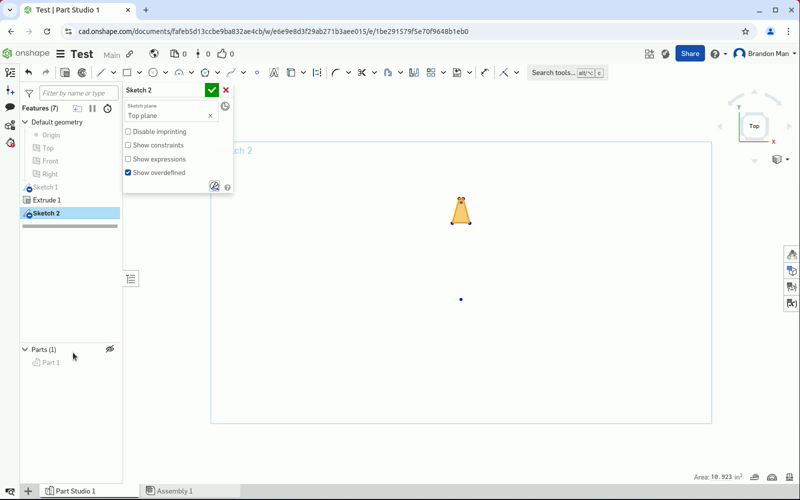
key(shift+e)
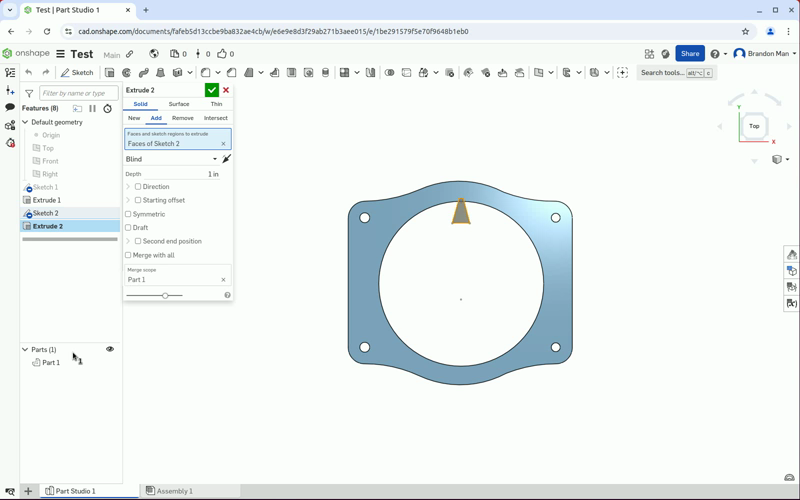
mouse_move(143, 106)
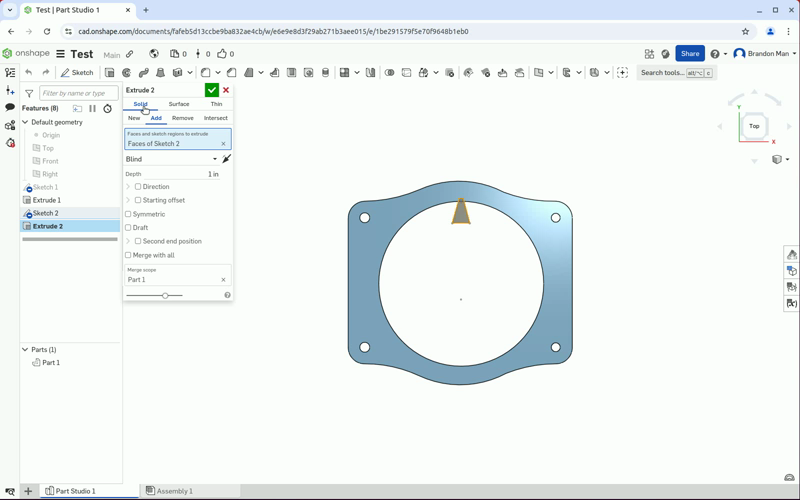
click(143, 106)
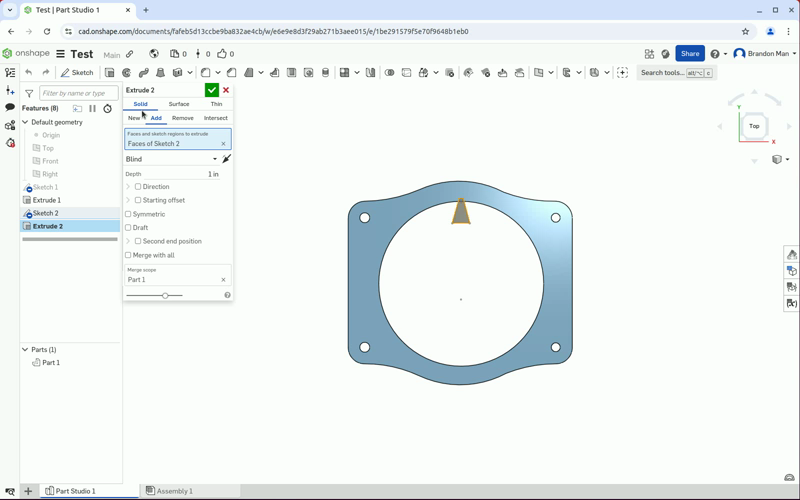
mouse_move(137, 120)
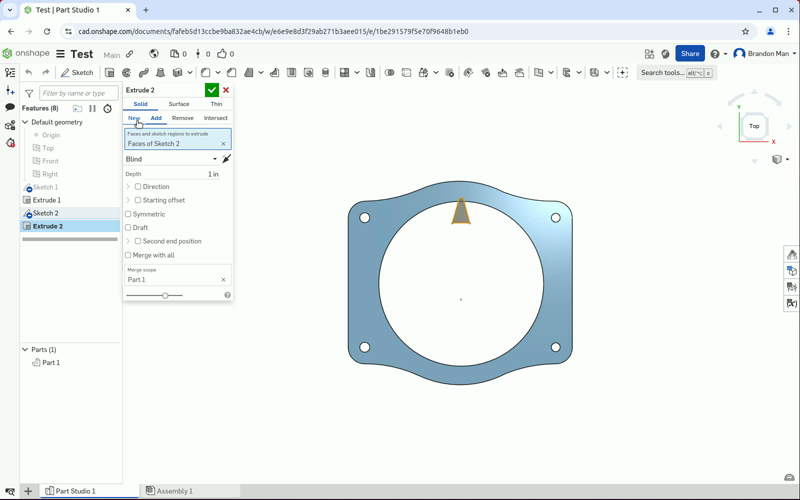
click(137, 120)
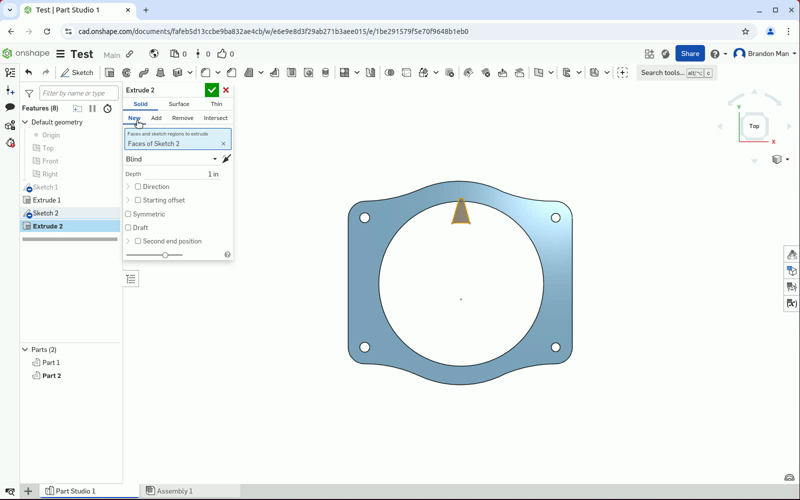
key(tab, 4)
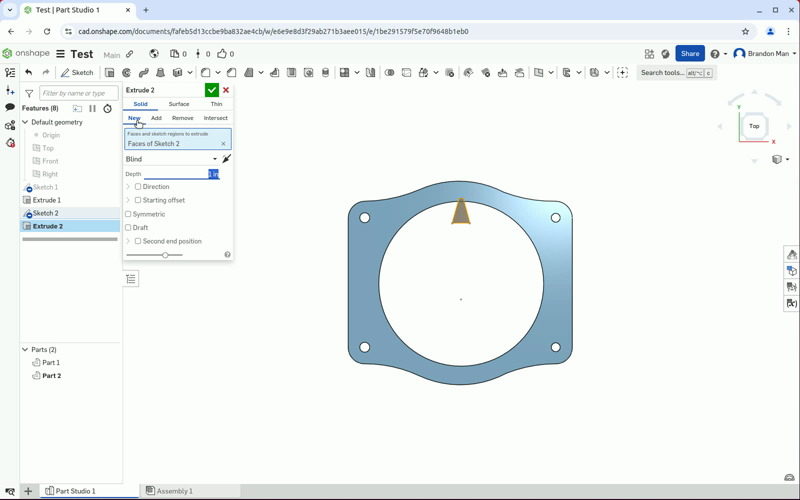
text(4.574)
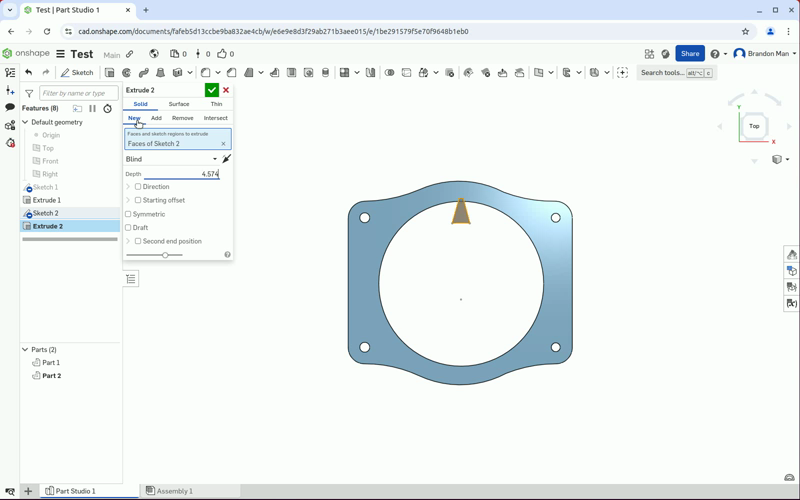
key(enter)
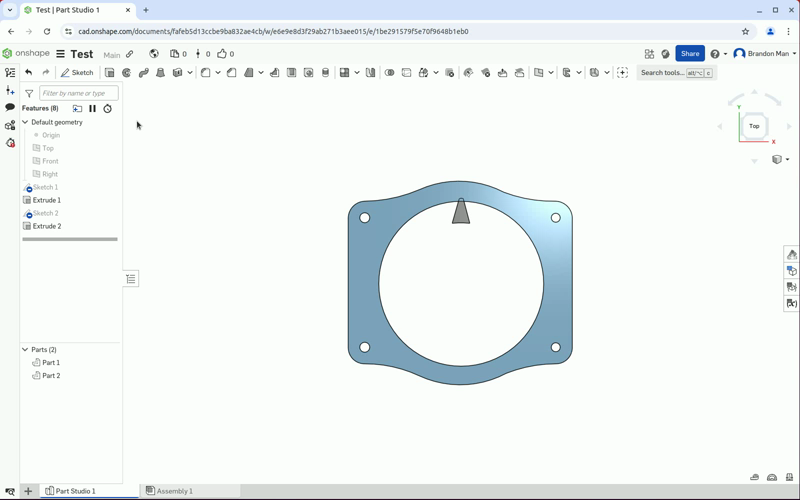
key(shift+h)
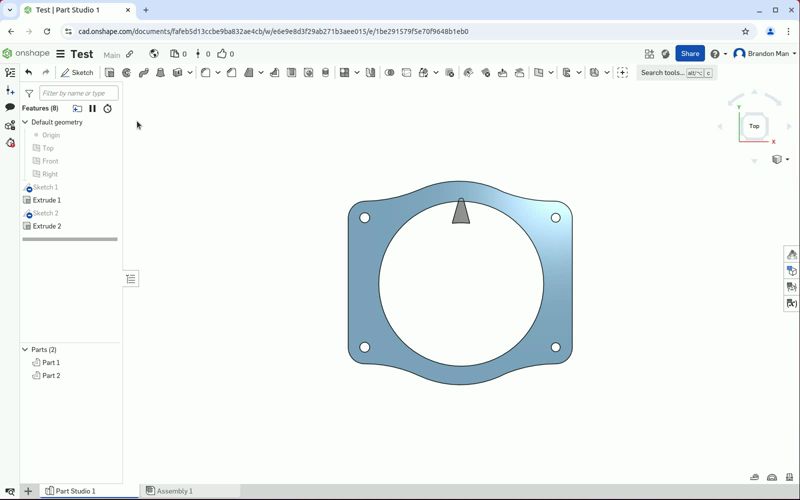
key(shift+h)
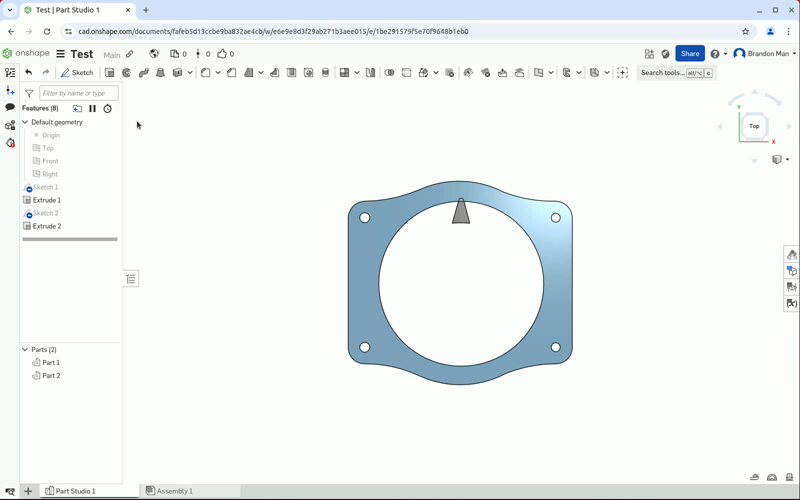
mouse_move(73, 189)
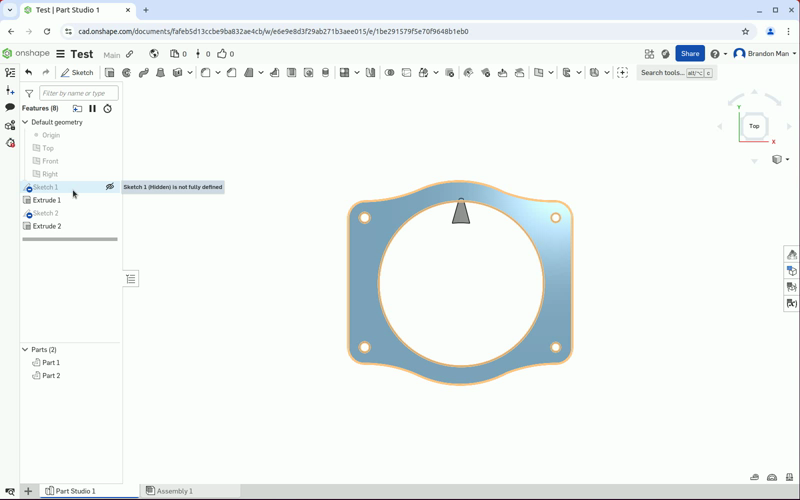
click(73, 189)
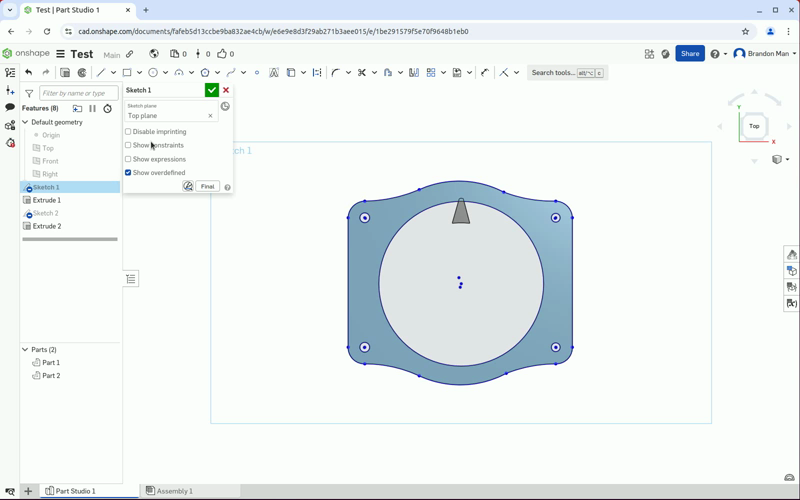
mouse_move(229, 92)
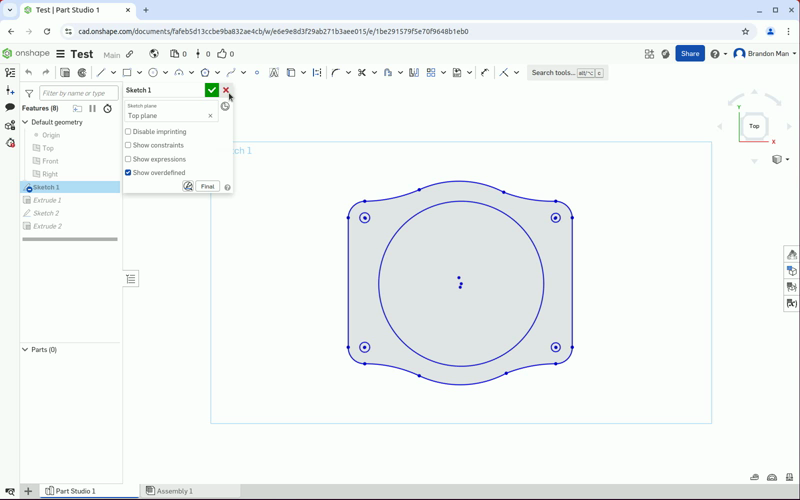
click(229, 92)
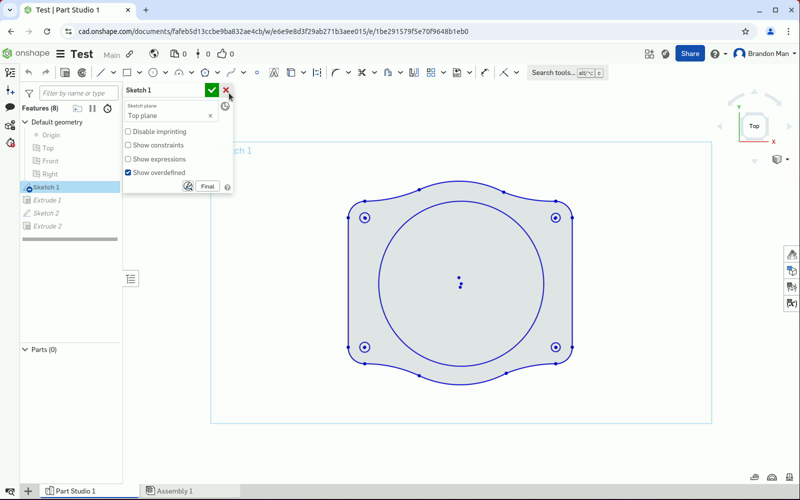
key(shift+s)
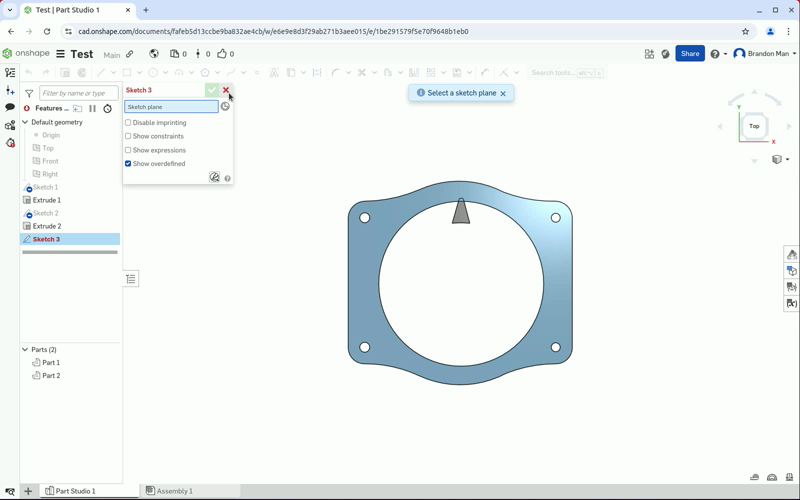
mouse_move(73, 150)
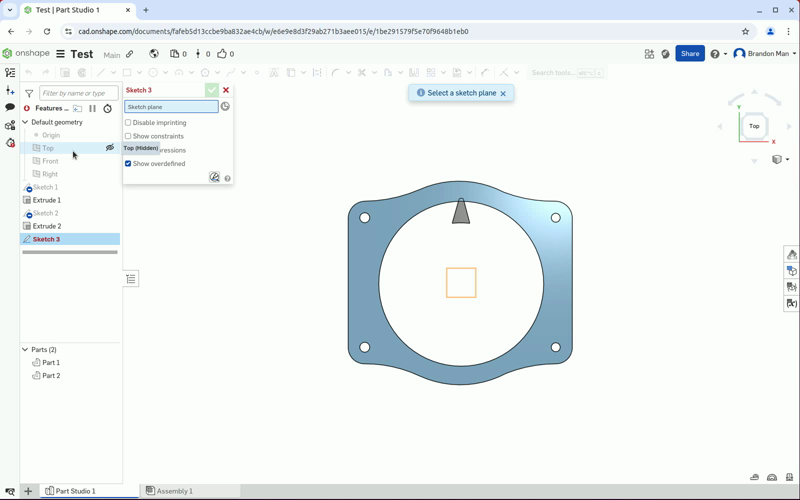
click(73, 150)
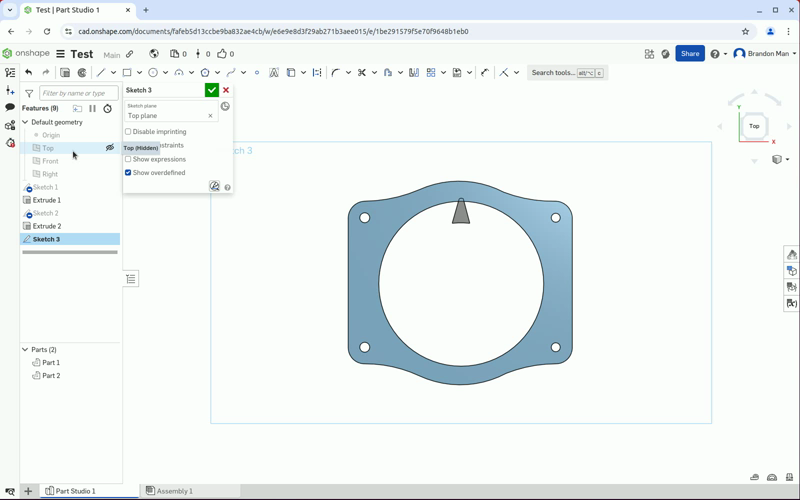
mouse_move(73, 352)
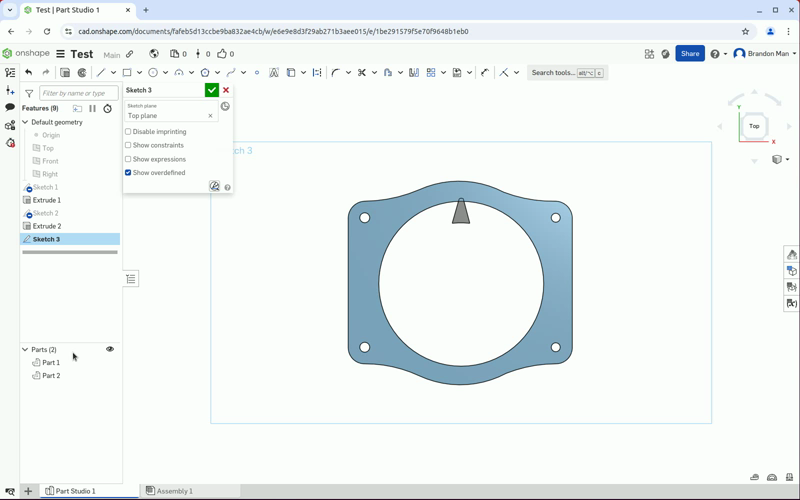
key(y)
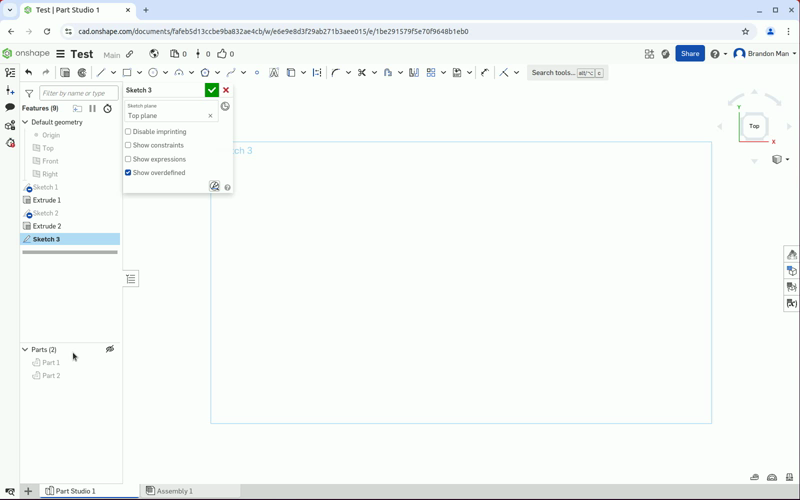
key(c)
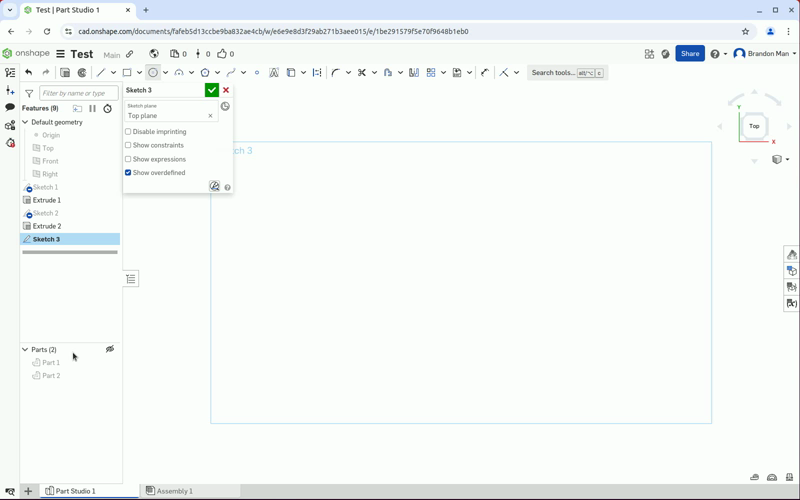
key_down(shift)
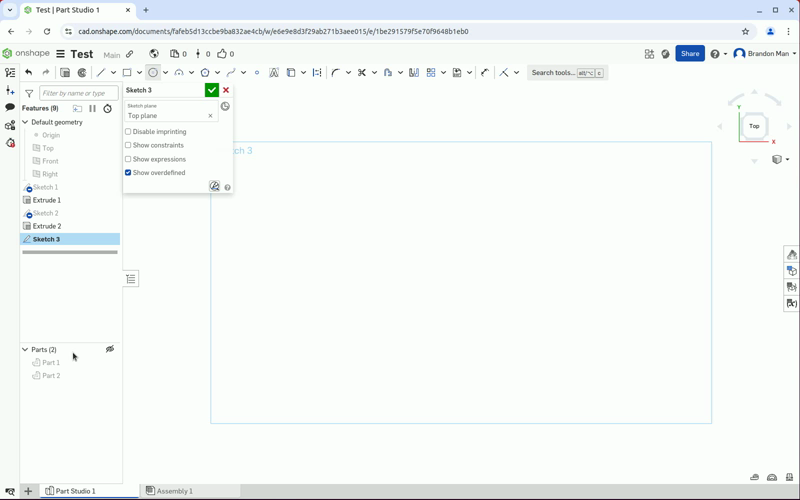
mouse_move(461, 282)
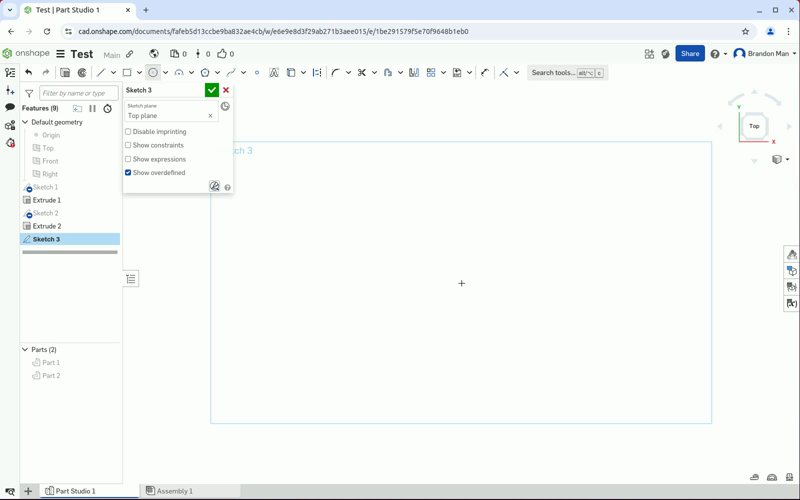
click(461, 282)
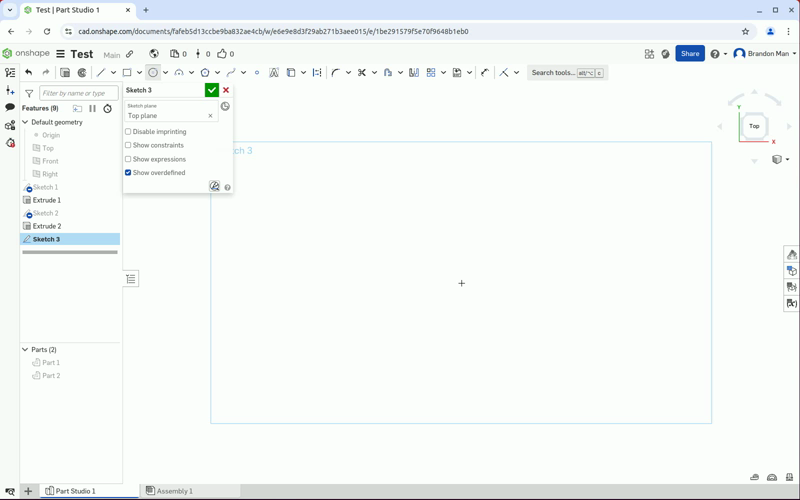
key_up(shift)
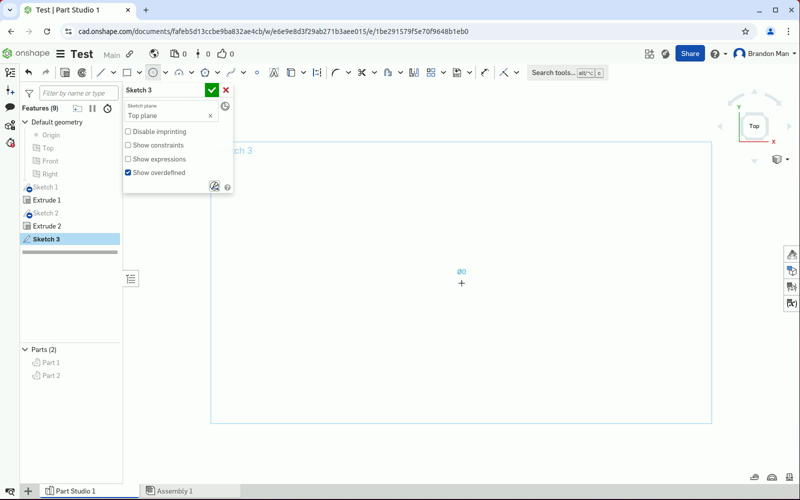
mouse_move(522, 282)
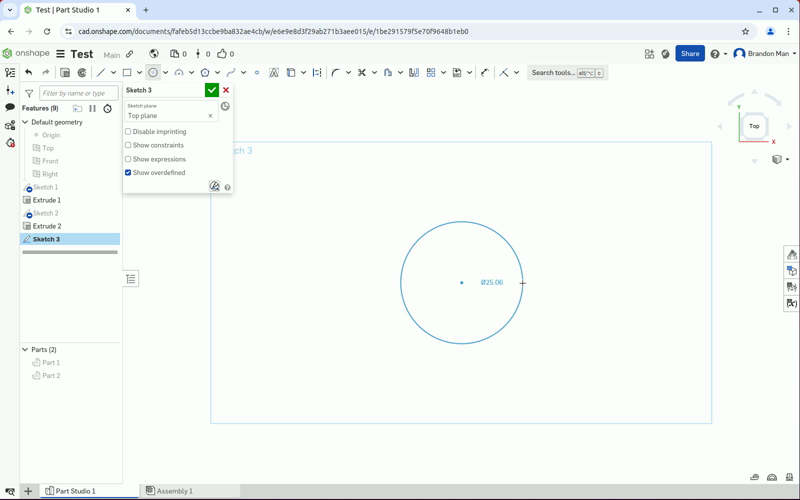
click(522, 282)
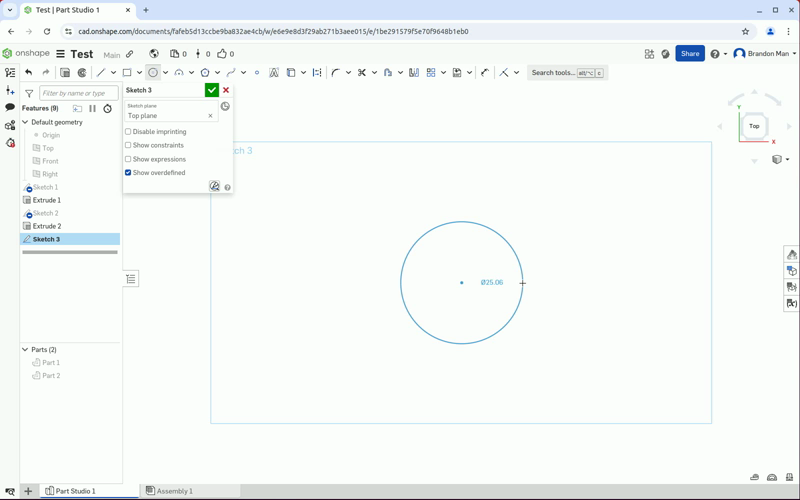
key(esc)
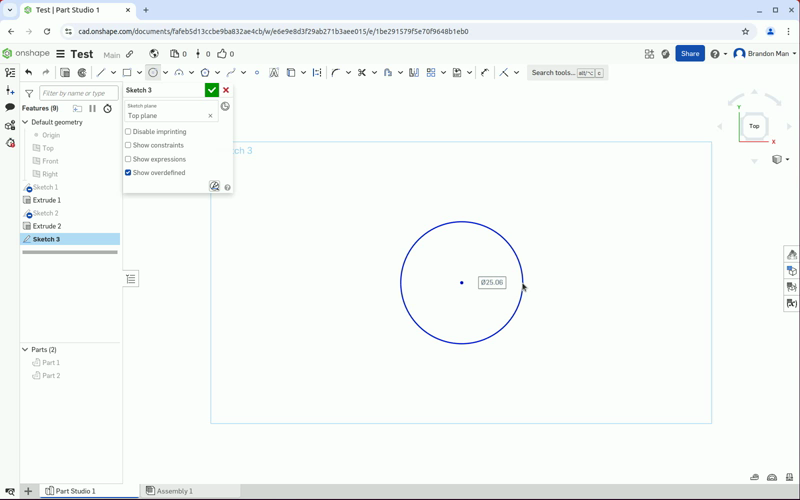
key(c)
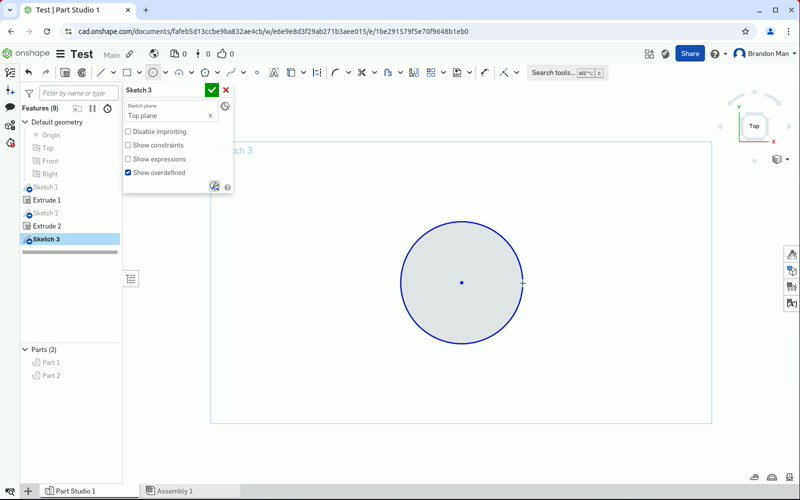
key_down(shift)
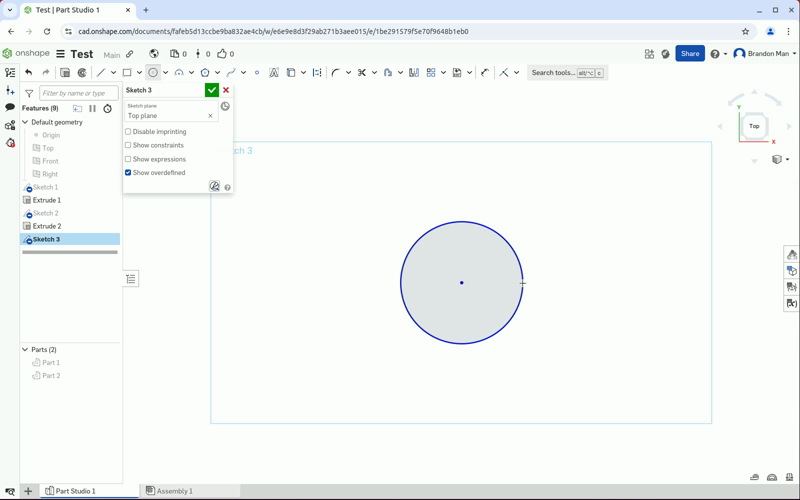
mouse_move(461, 282)
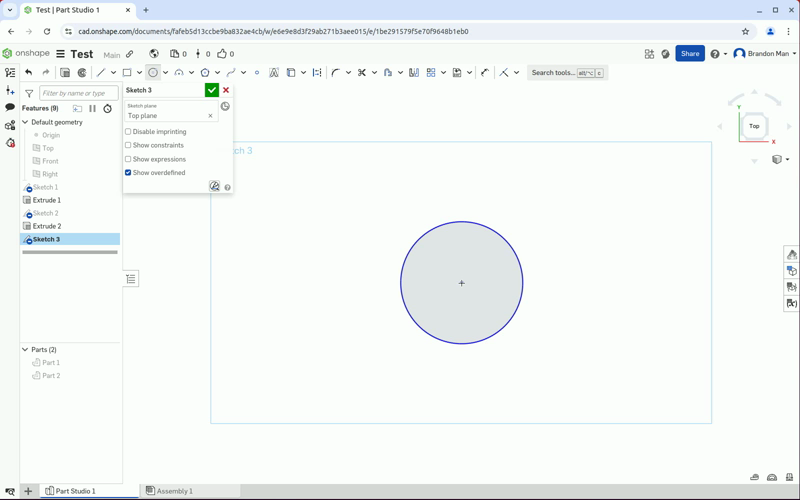
click(461, 282)
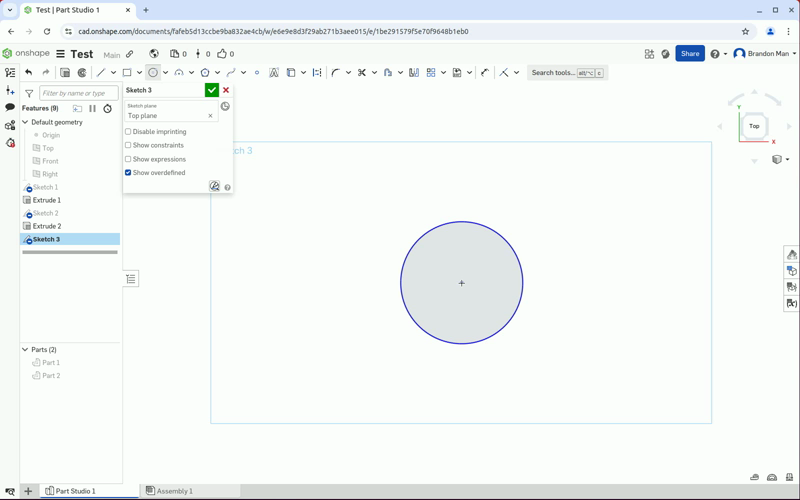
key_up(shift)
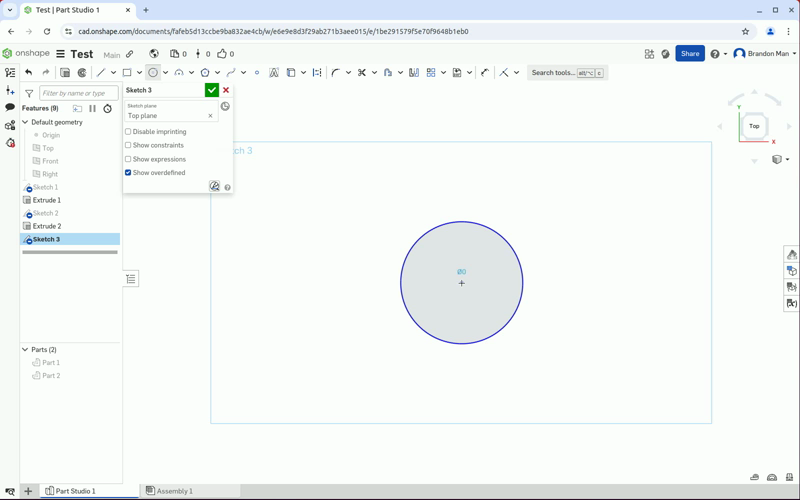
mouse_move(509, 282)
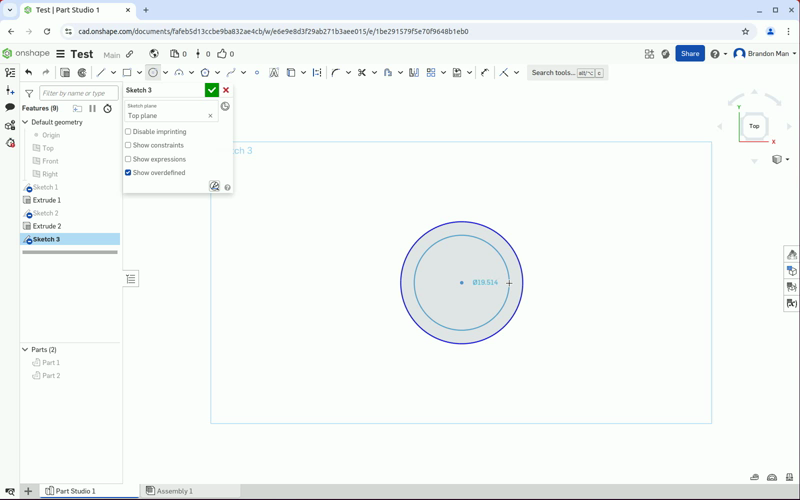
click(509, 282)
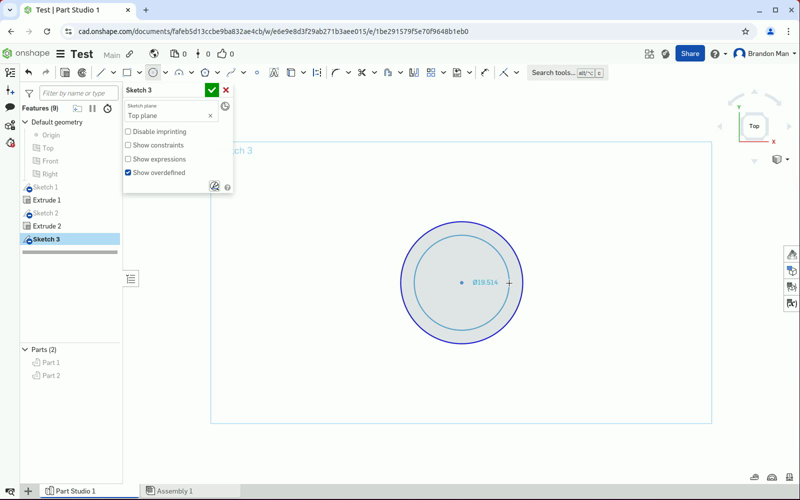
key(esc)
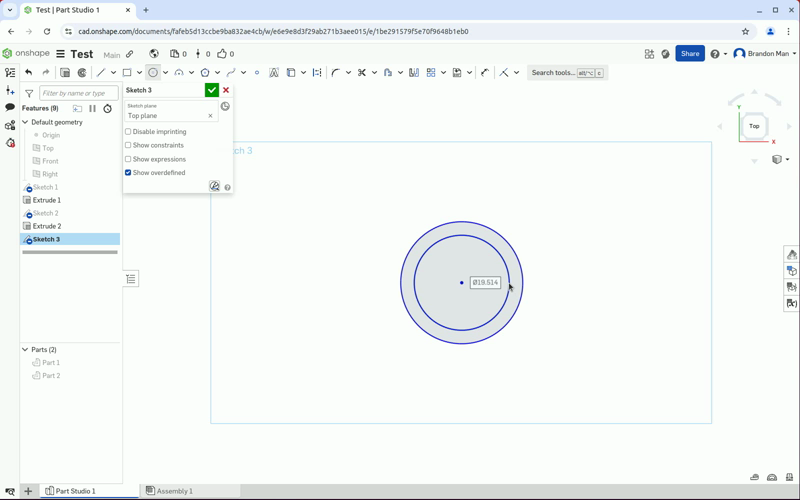
mouse_move(436, 233)
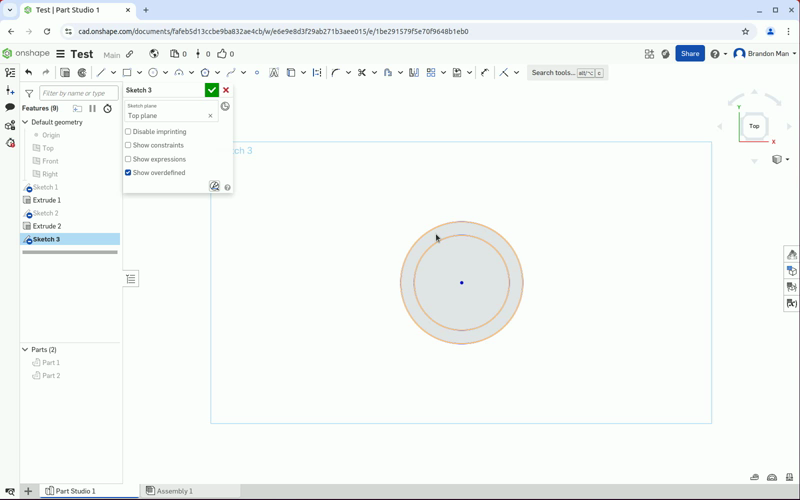
click(436, 233)
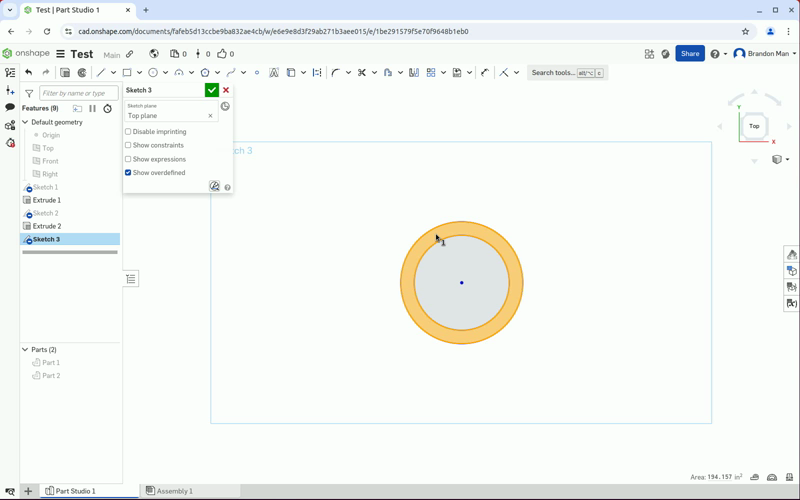
mouse_move(73, 352)
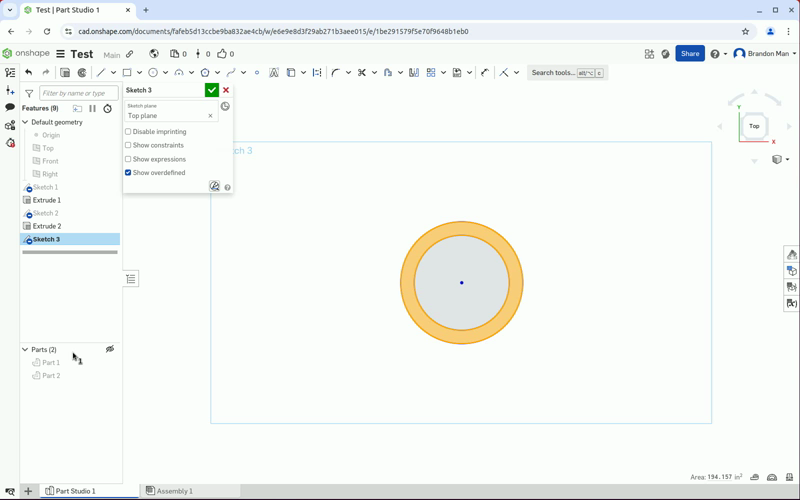
key(shift+y)
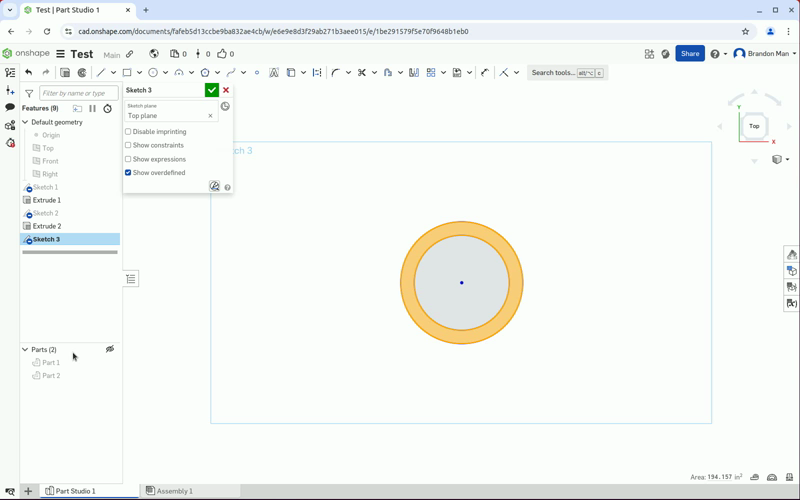
key(shift+e)
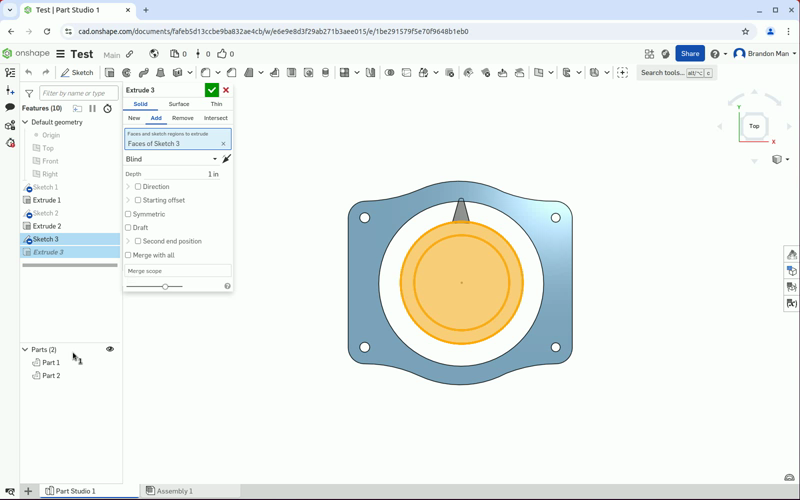
mouse_move(143, 106)
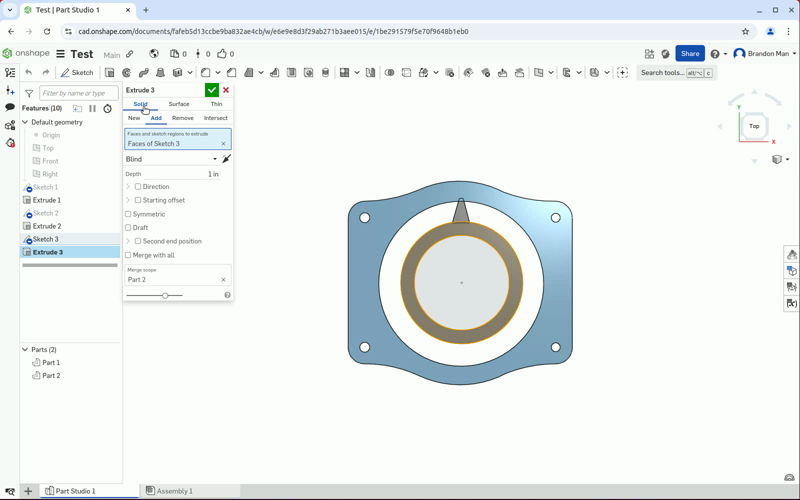
click(143, 106)
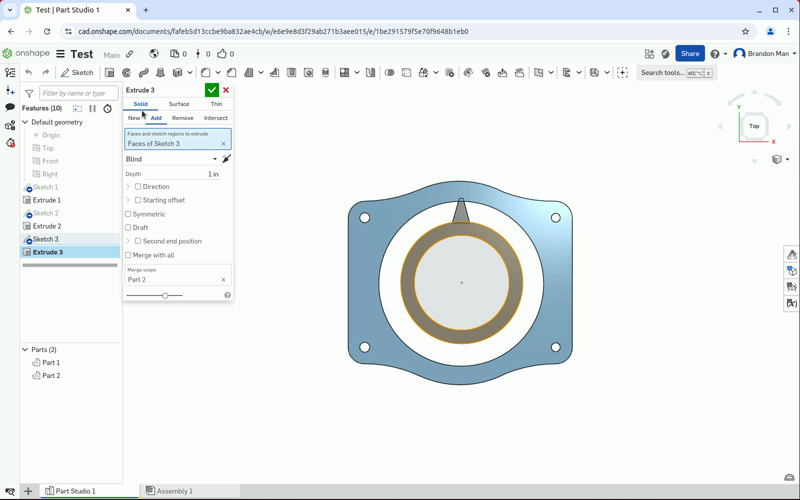
mouse_move(137, 120)
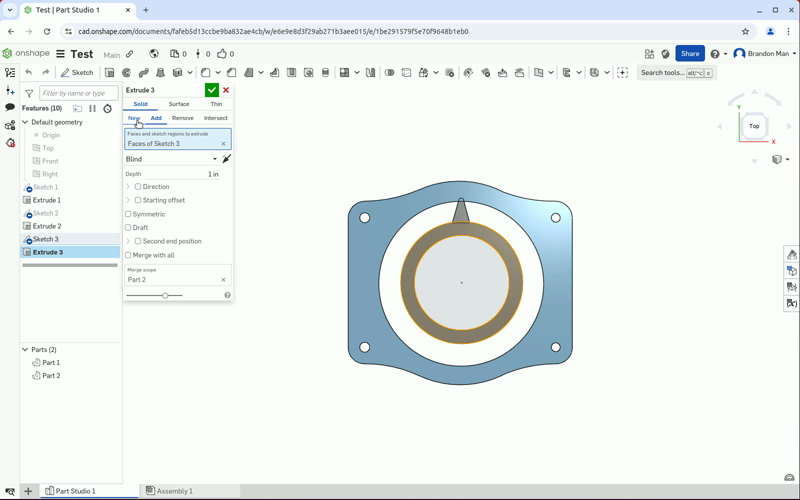
click(137, 120)
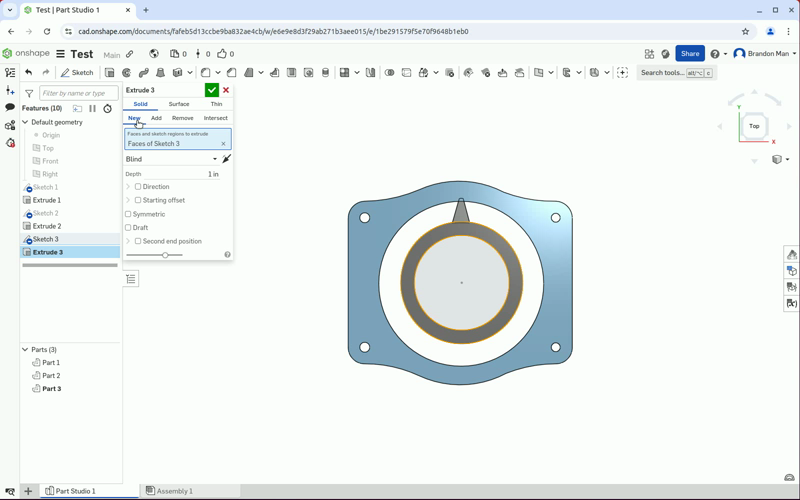
key(tab, 4)
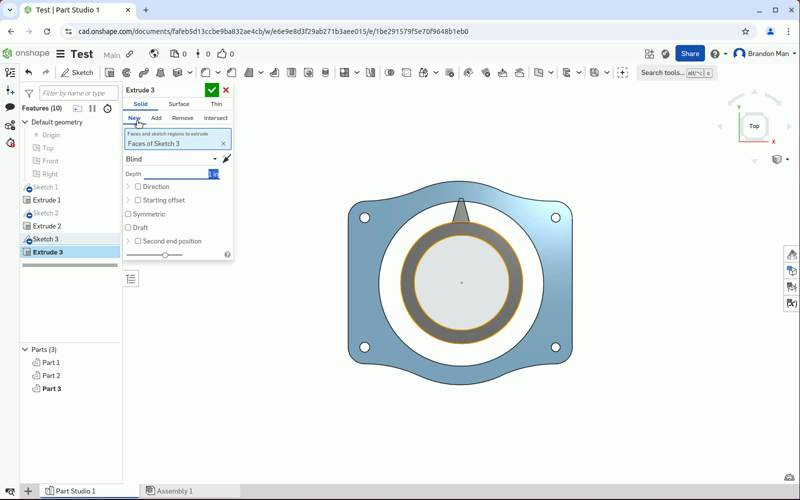
text(4.574)
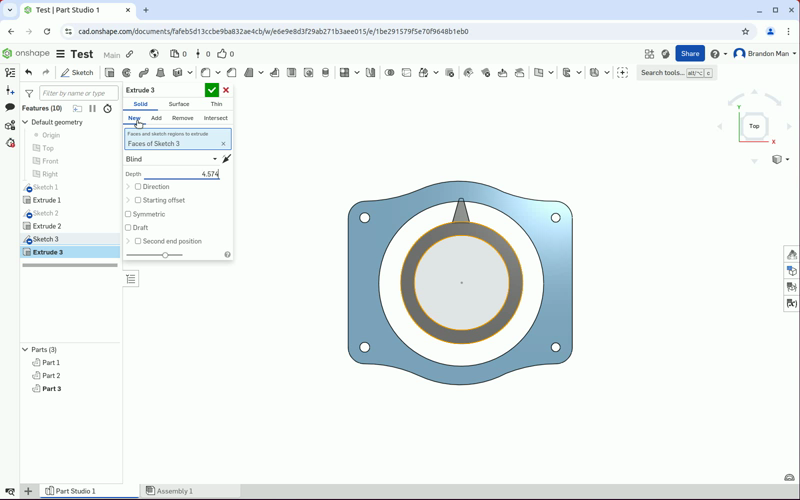
key(enter)
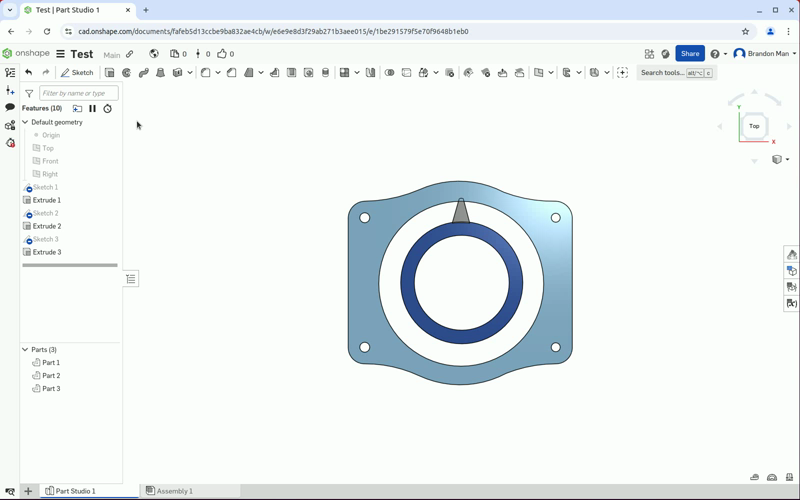
key(shift+h)
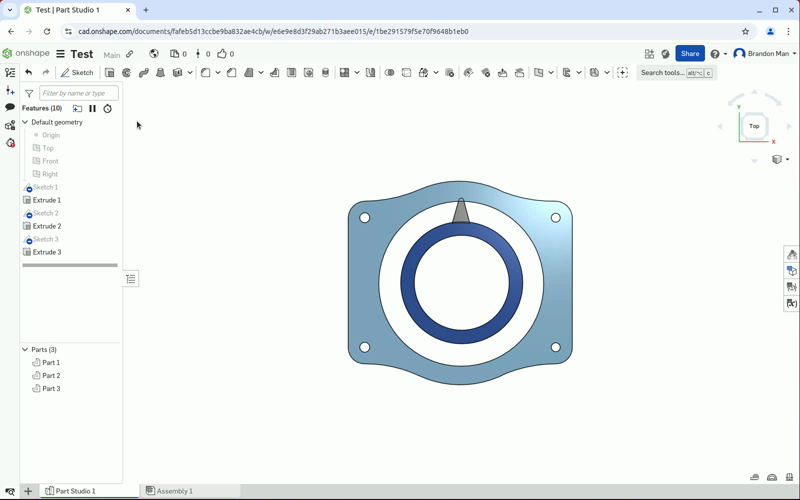
key(shift+h)
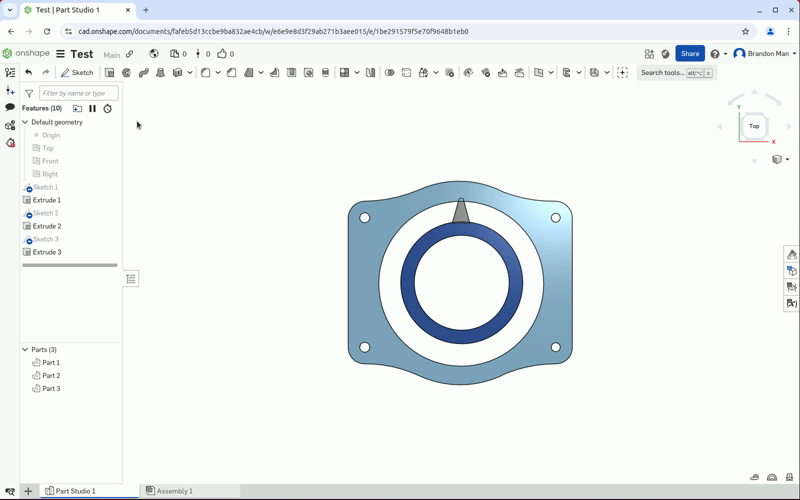
mouse_move(73, 189)
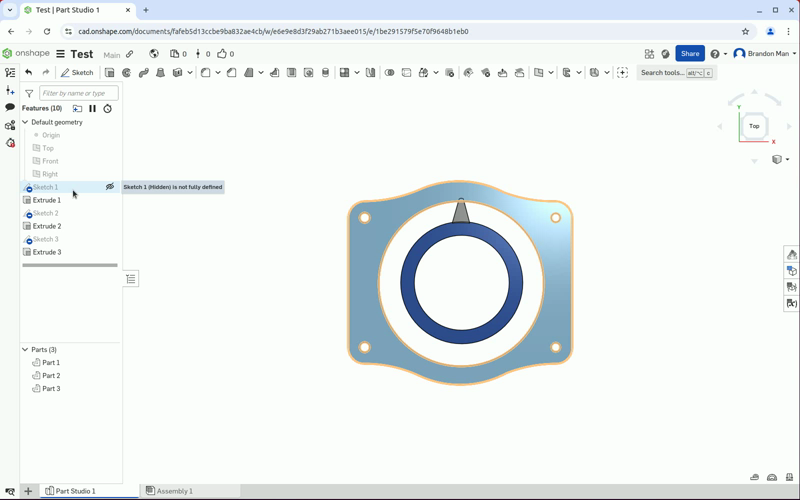
click(73, 189)
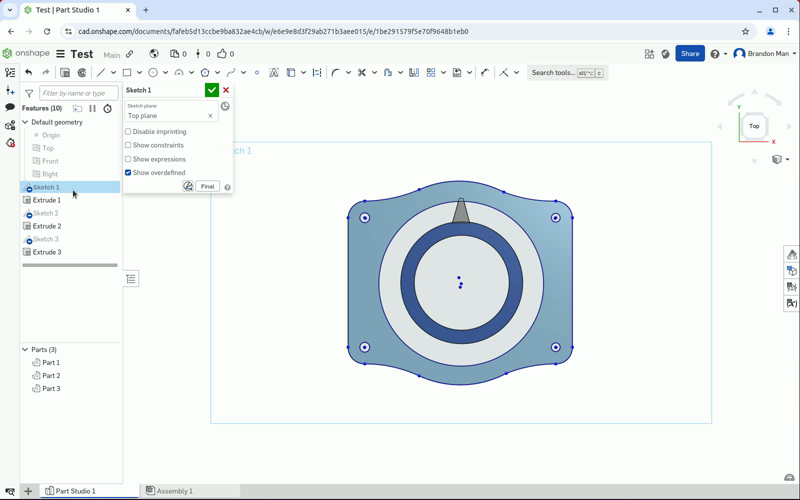
mouse_move(229, 92)
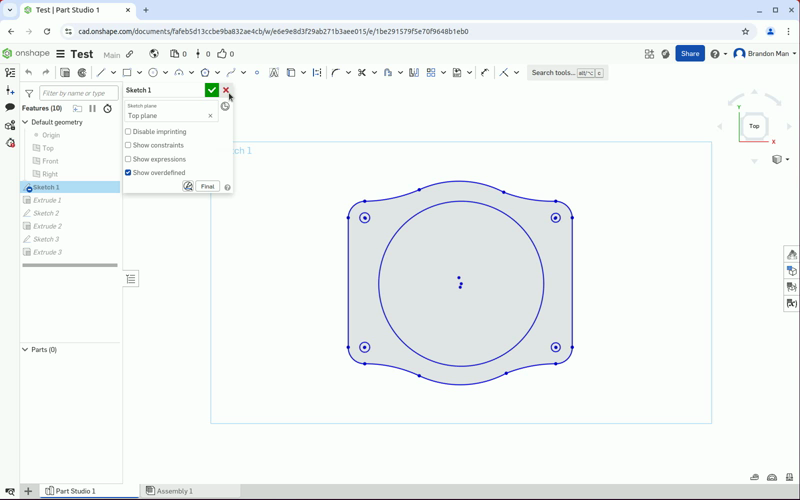
click(229, 92)
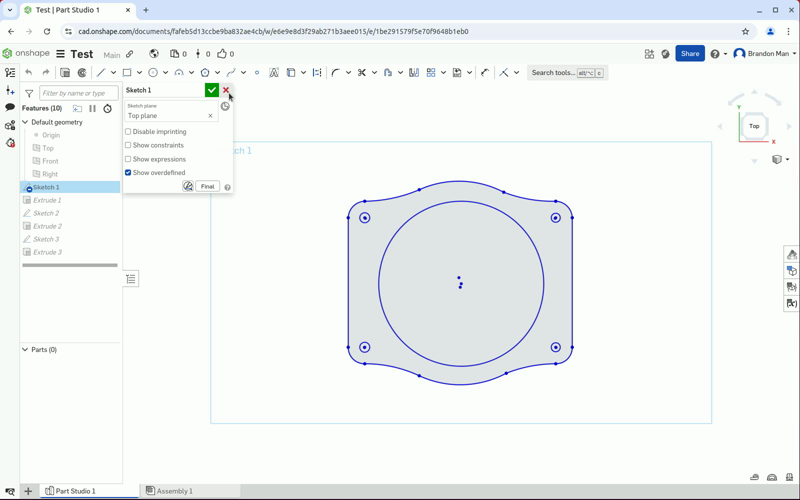
key(shift+s)
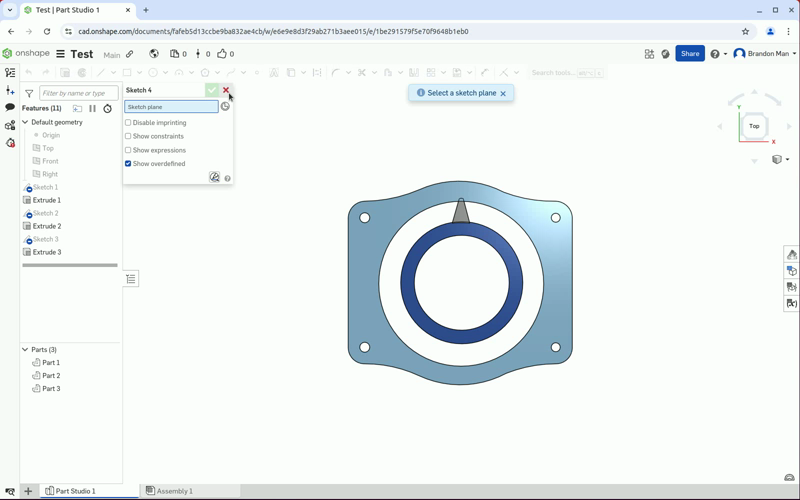
mouse_move(73, 150)
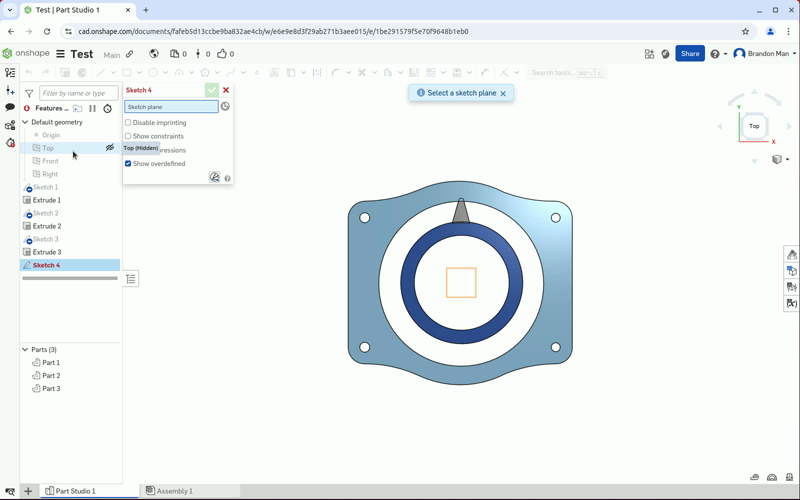
click(73, 150)
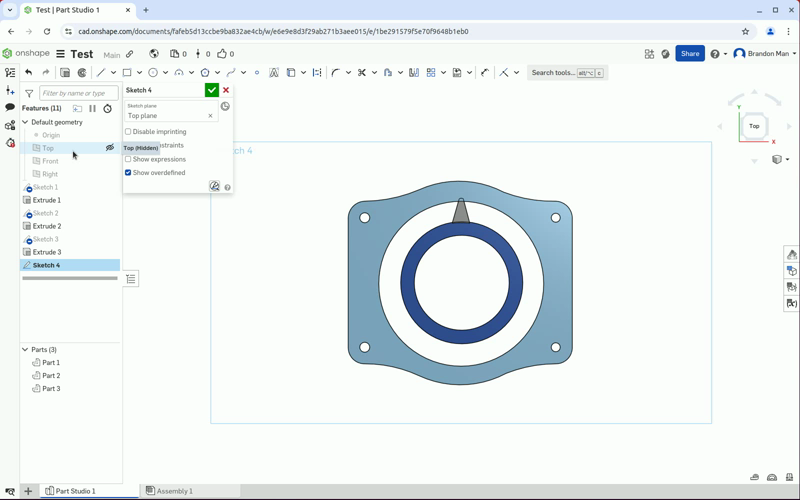
mouse_move(73, 352)
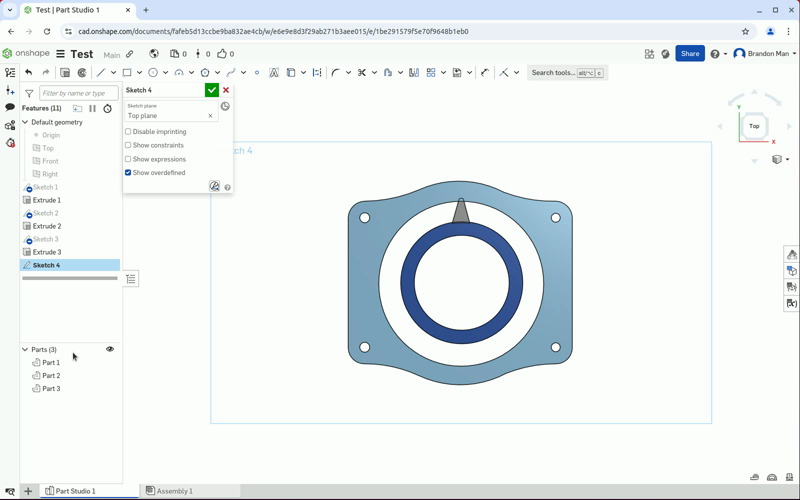
key(y)
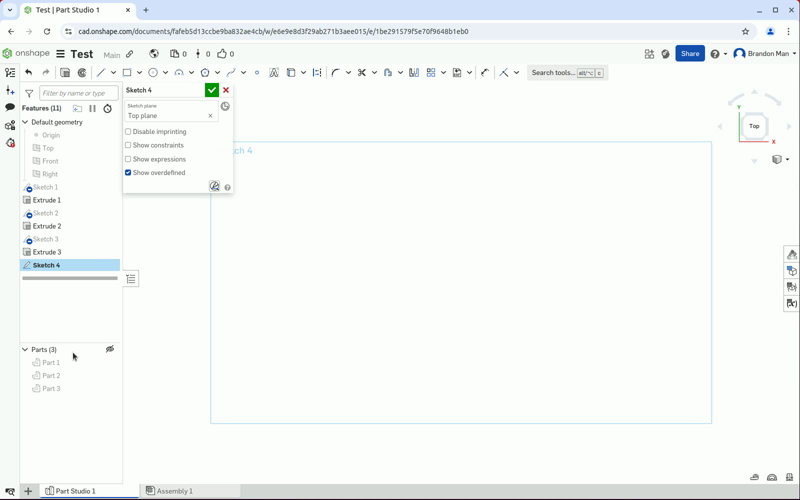
key(l)
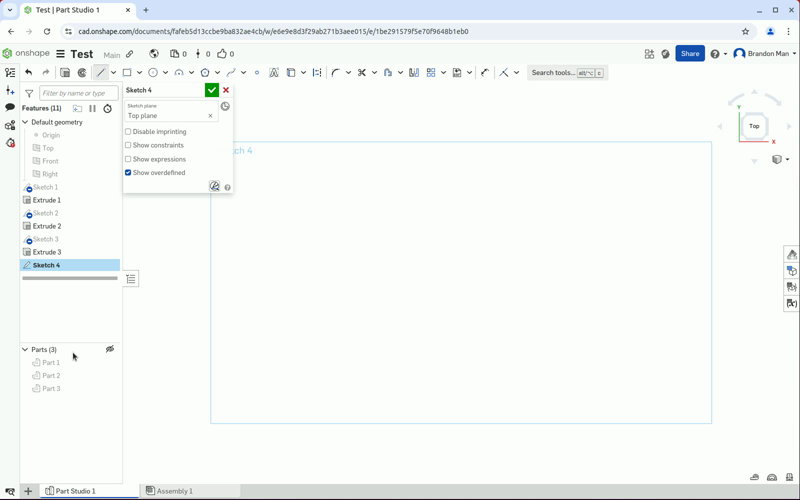
key_down(shift)
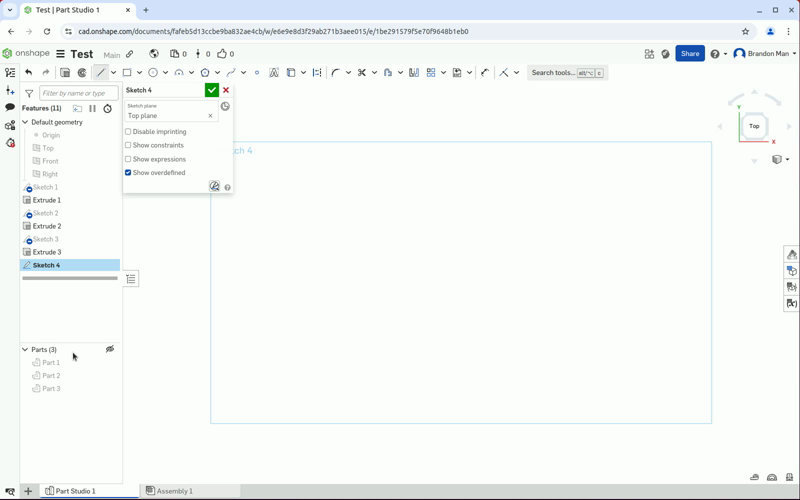
mouse_move(492, 333)
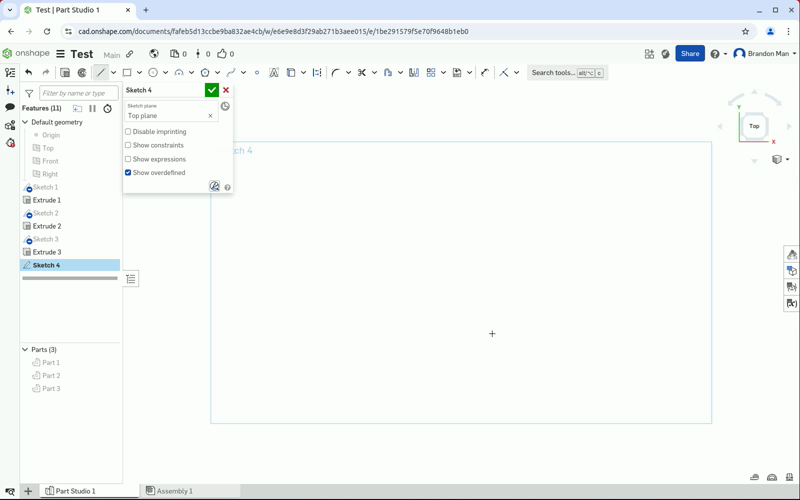
click(492, 333)
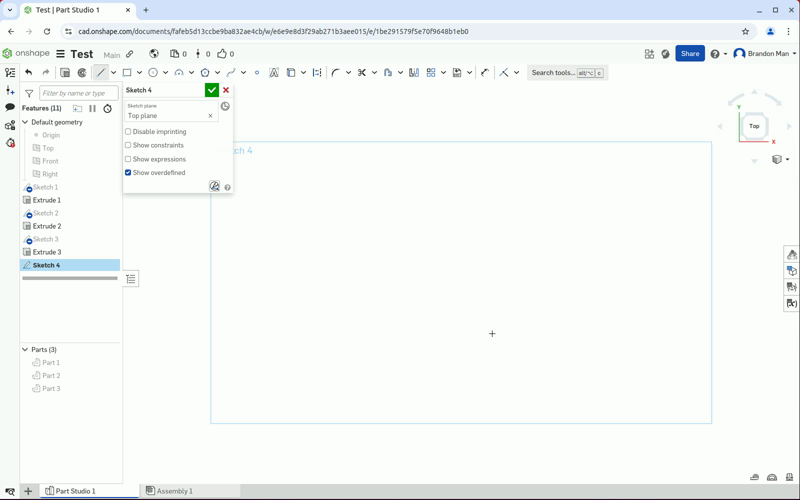
key_up(shift)
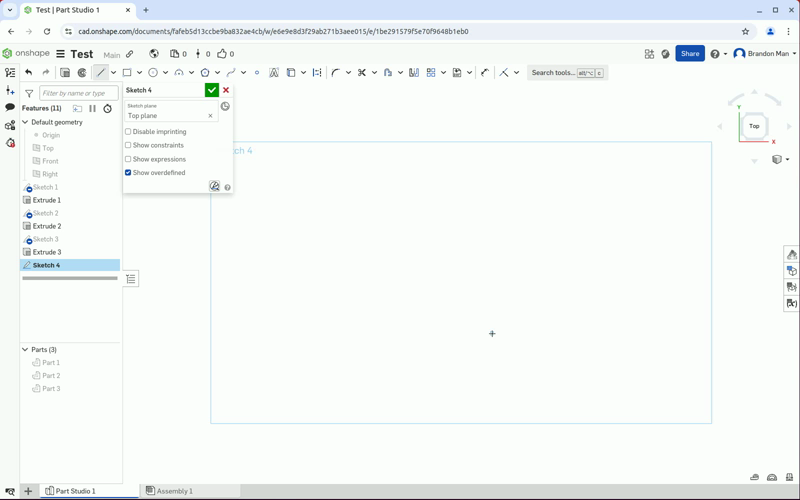
key_down(shift)
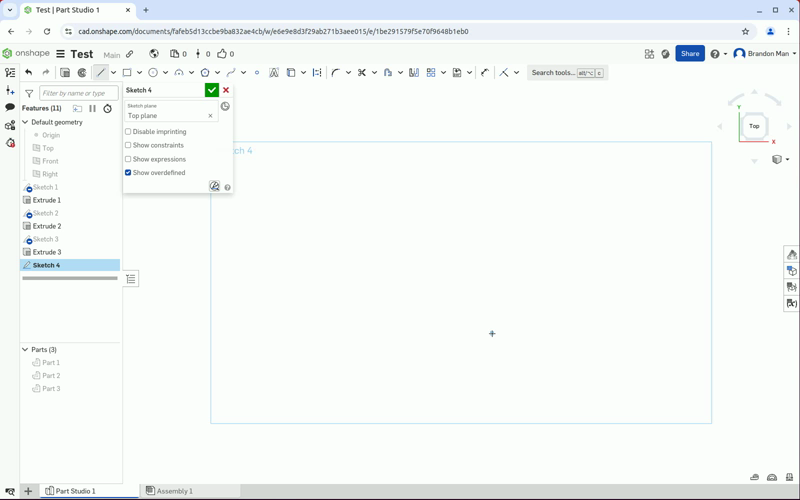
mouse_move(522, 333)
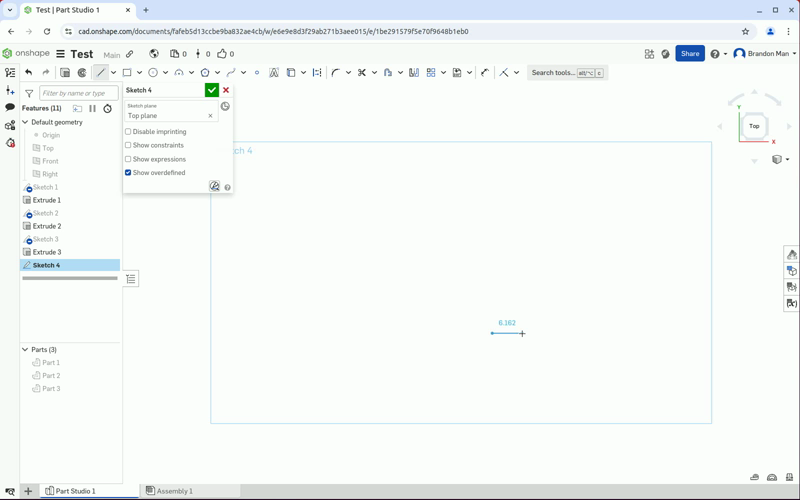
mouse_move(519, 343)
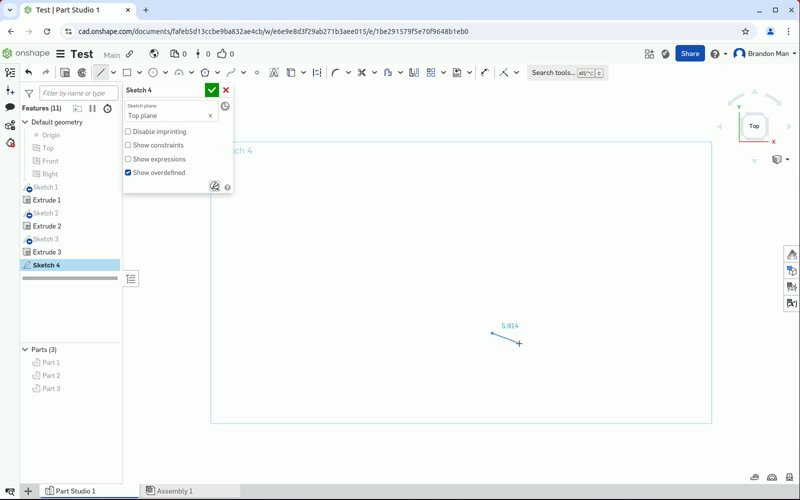
click(519, 343)
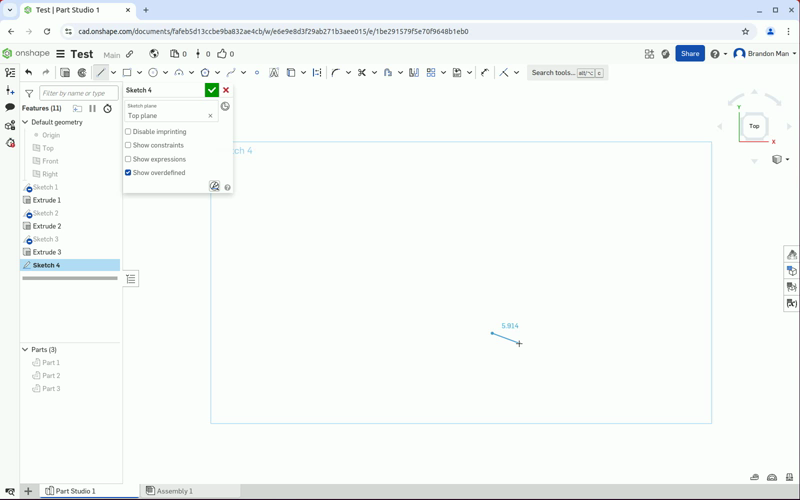
key_up(shift)
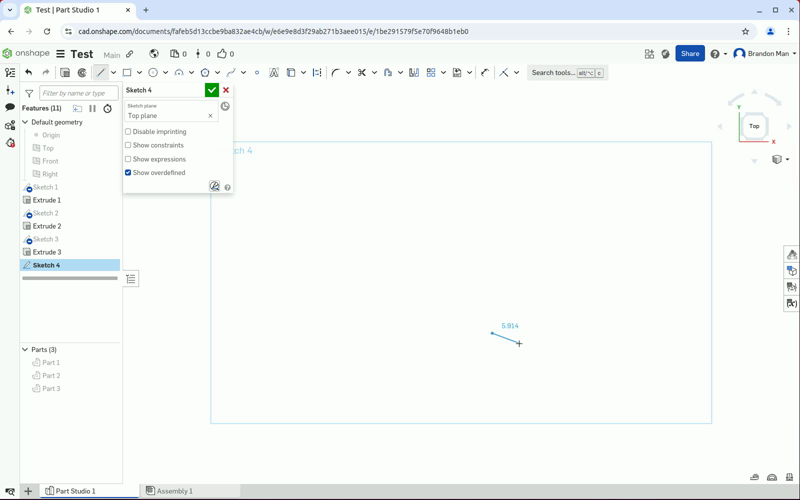
key(esc)
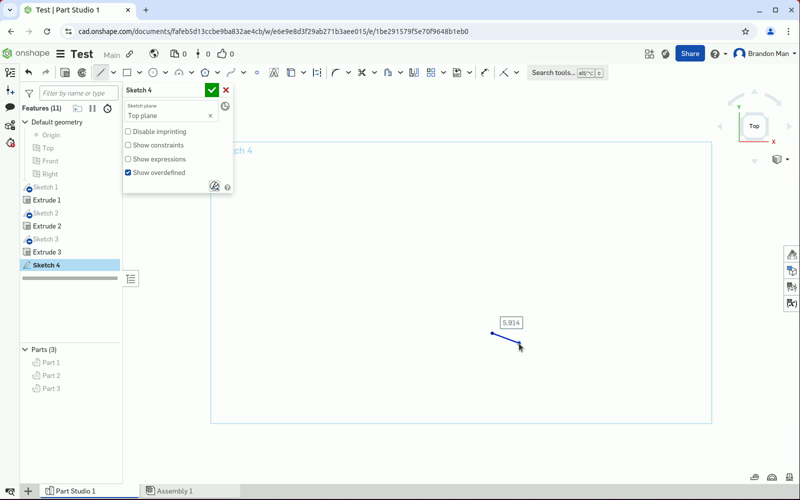
key(a)
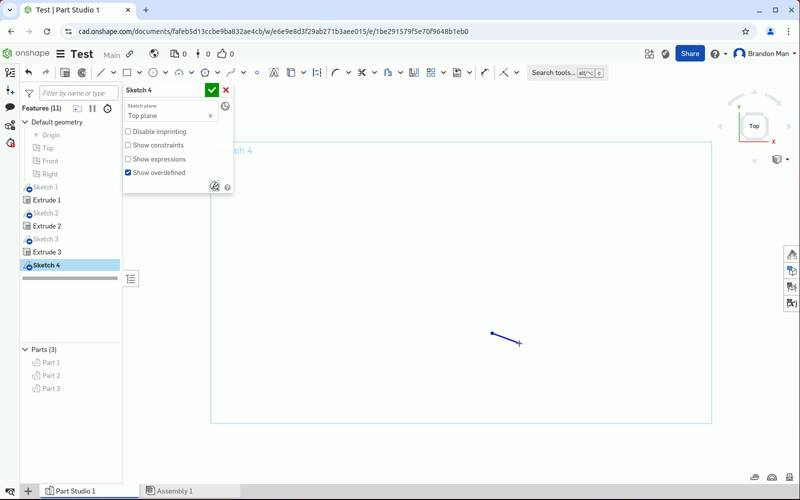
mouse_move(519, 343)
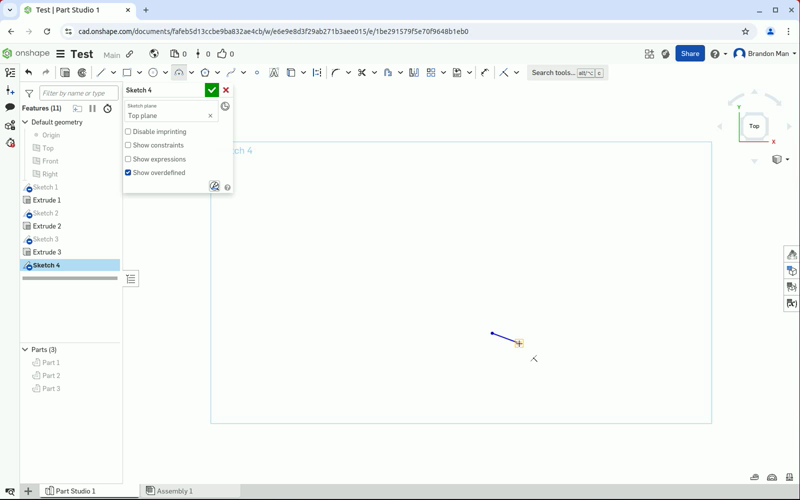
click(519, 343)
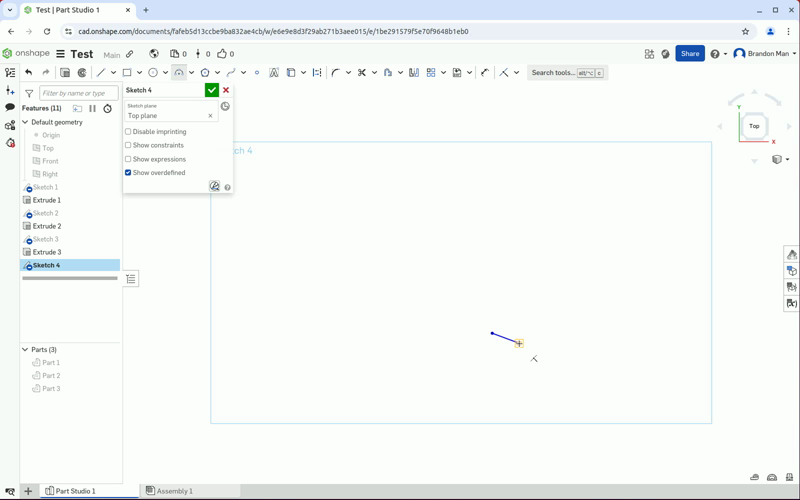
key_down(shift)
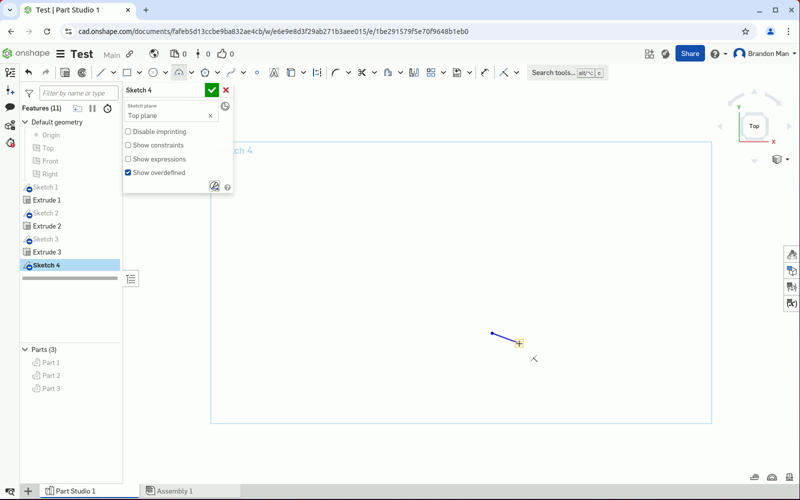
mouse_move(522, 339)
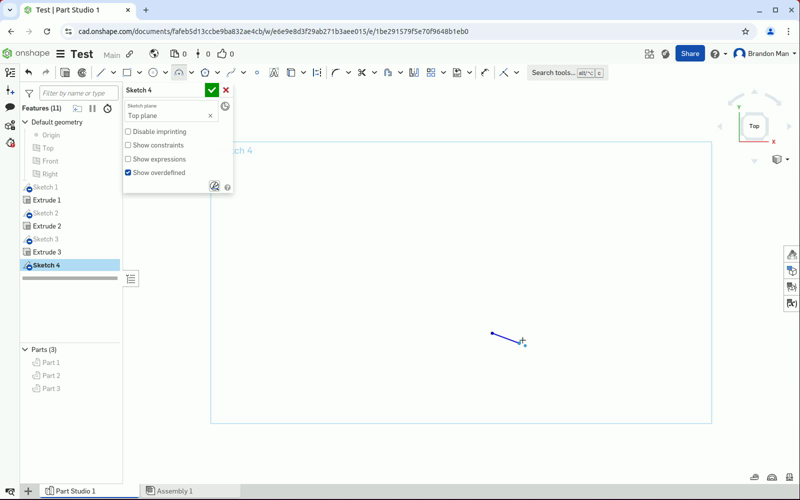
scroll(6)
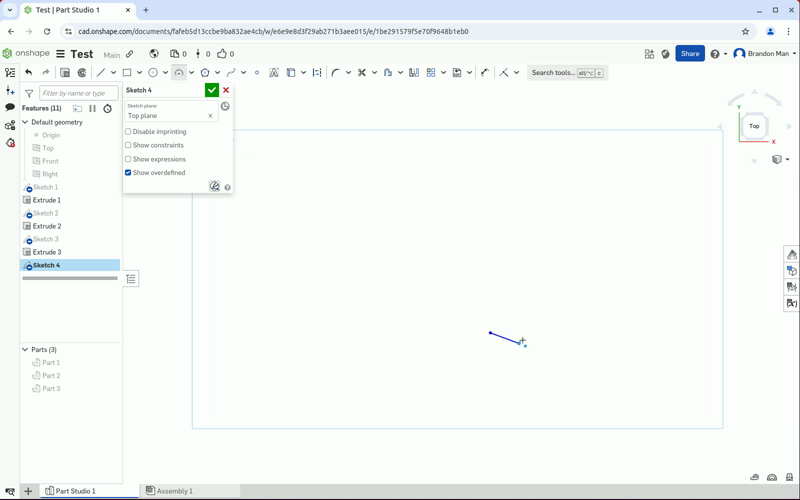
scroll(6)
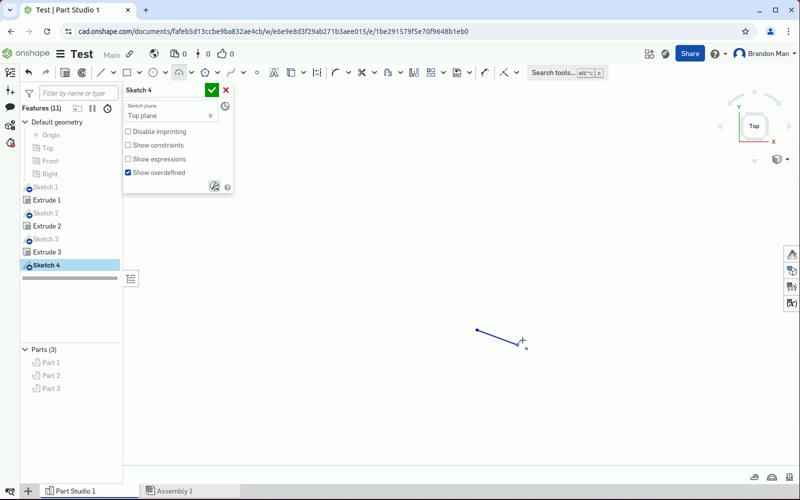
scroll(6)
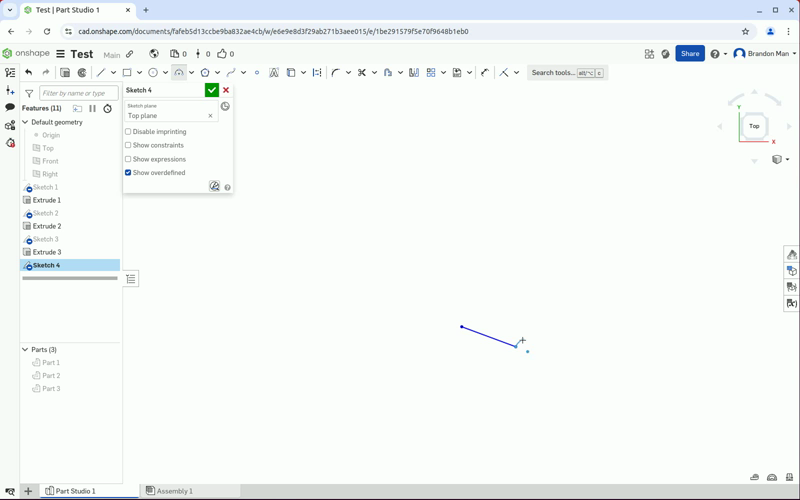
scroll(6)
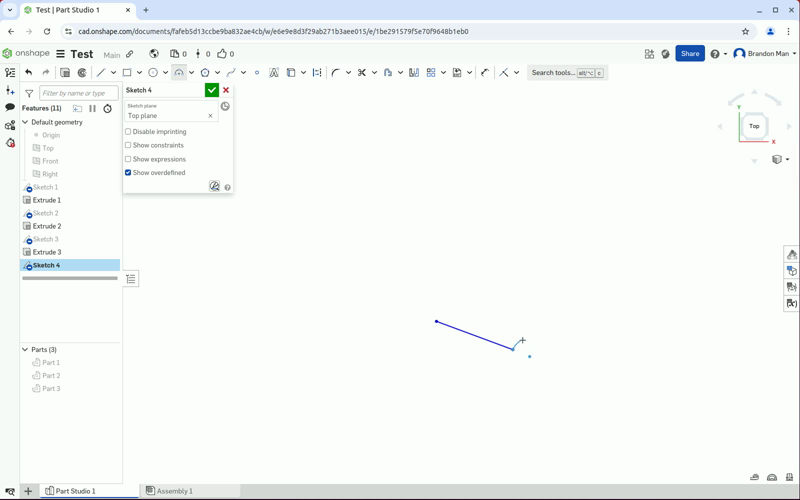
scroll(6)
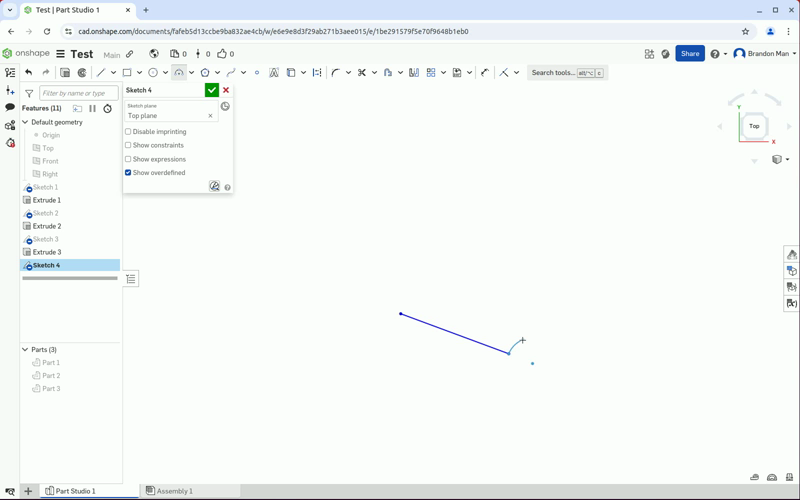
scroll(6)
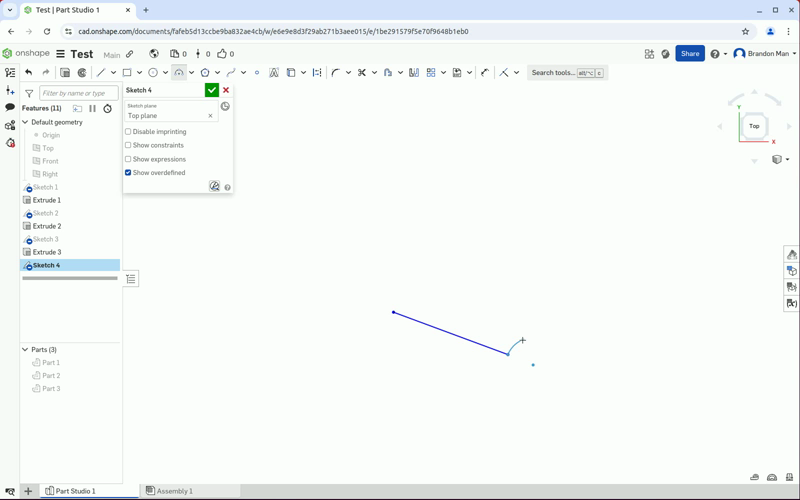
scroll(6)
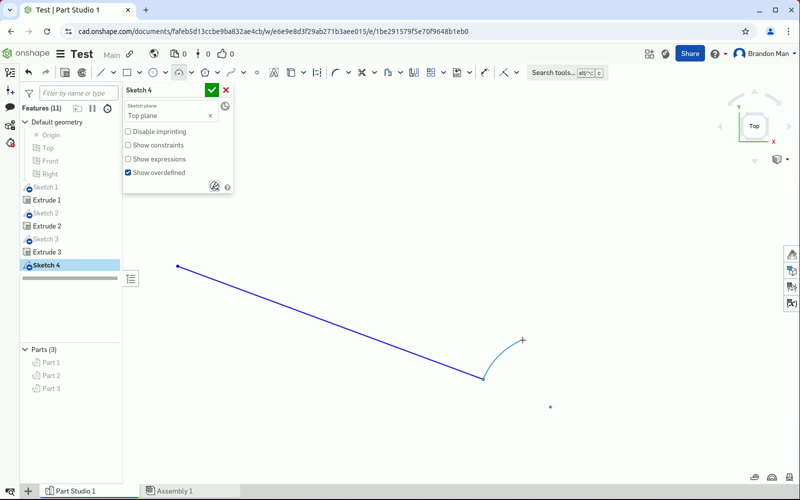
click(522, 339)
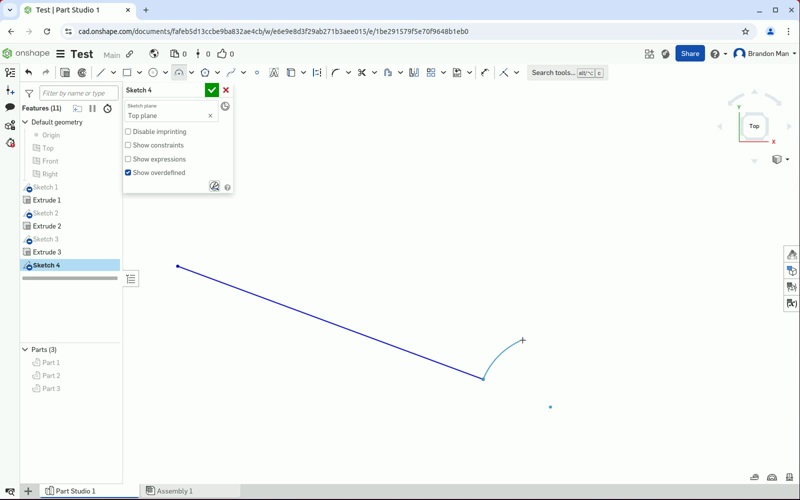
scroll(-6)
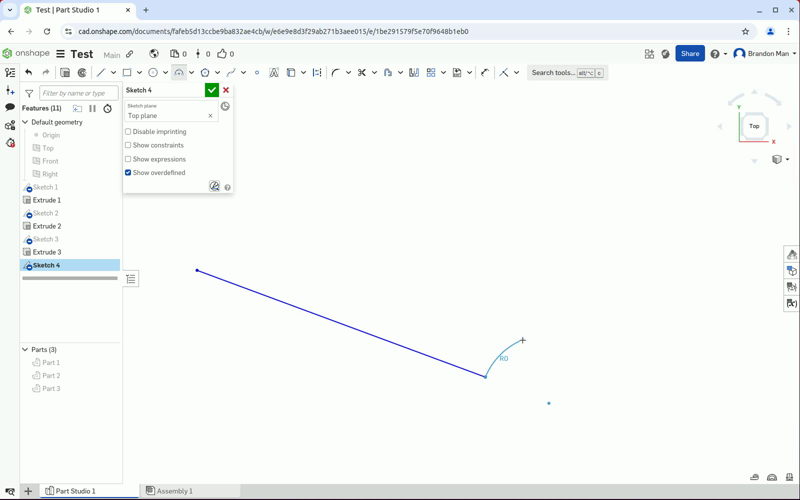
scroll(-6)
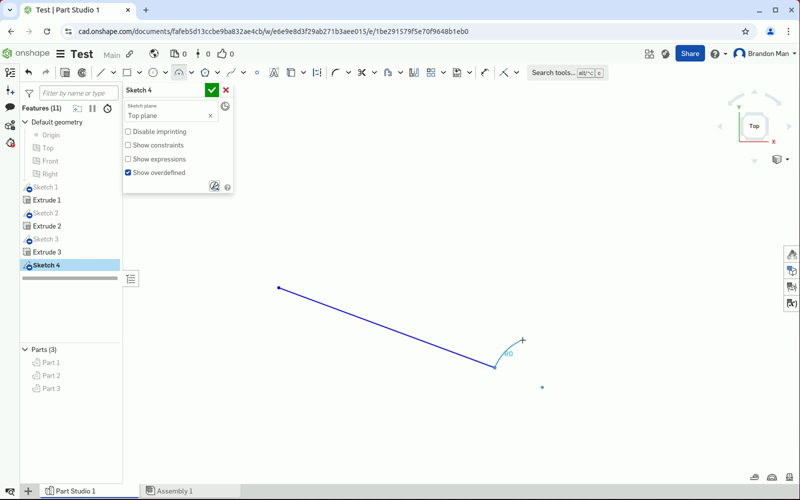
scroll(-6)
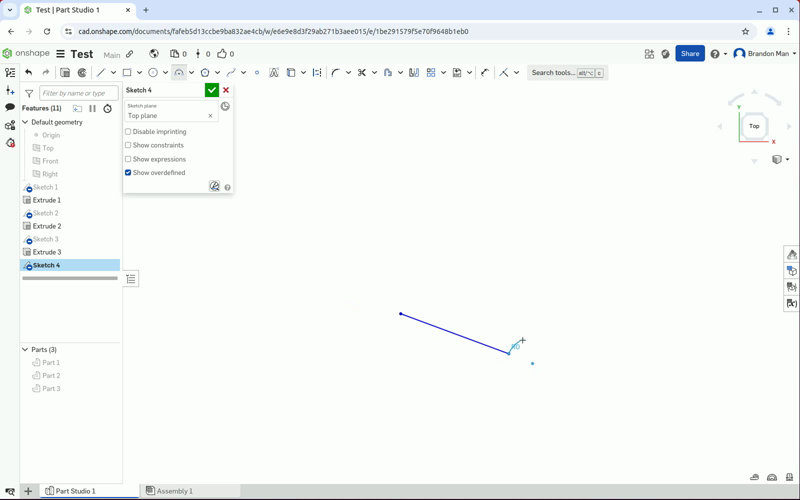
scroll(-6)
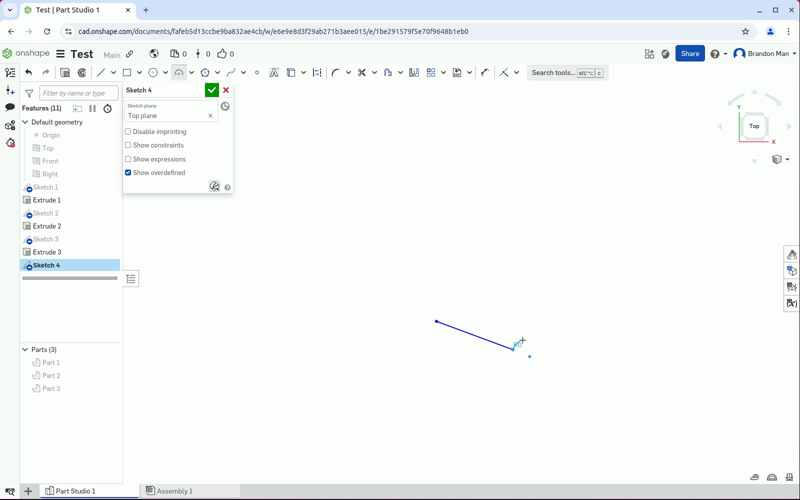
scroll(-6)
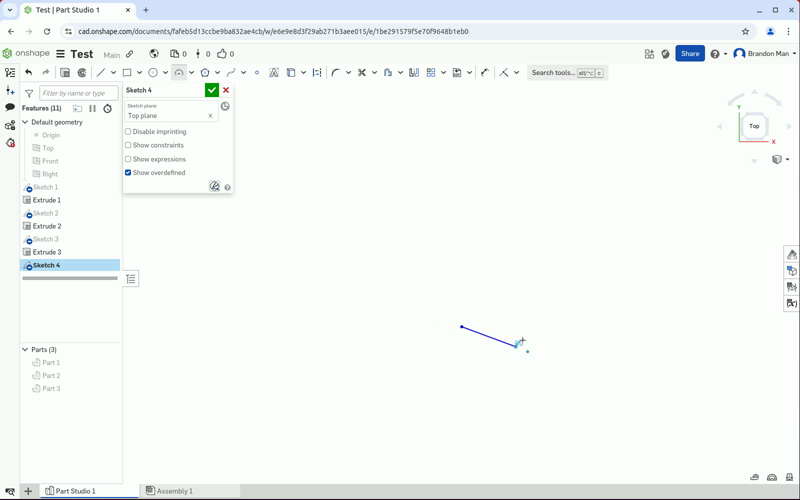
scroll(-6)
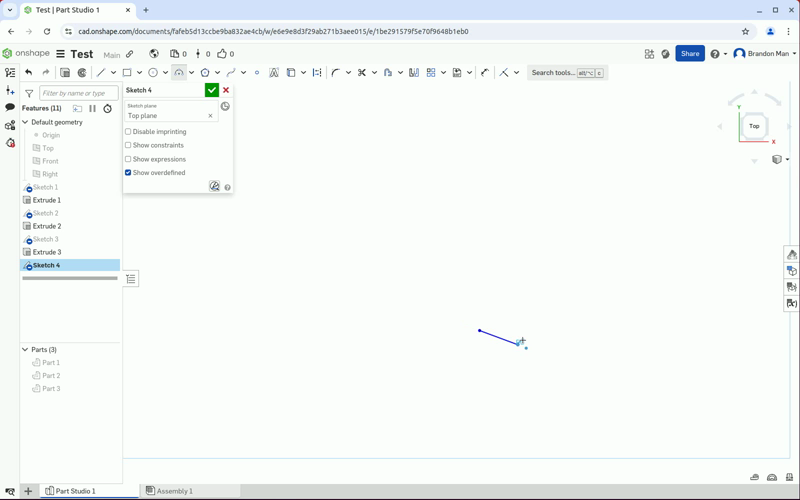
scroll(-6)
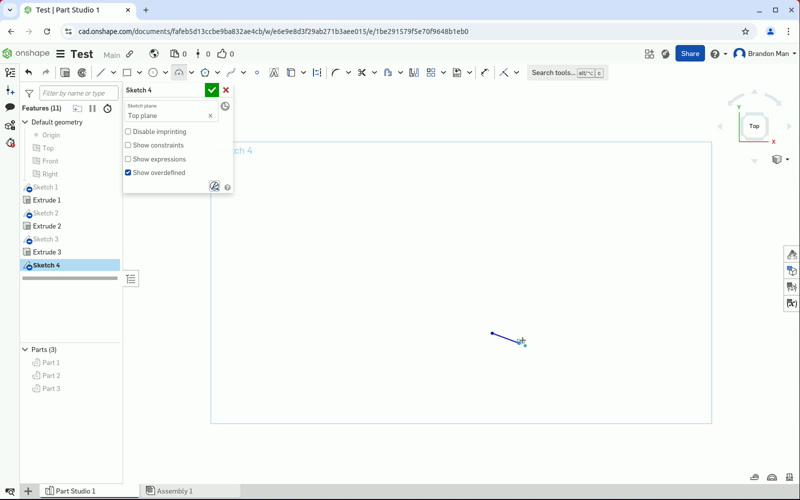
mouse_move(520, 341)
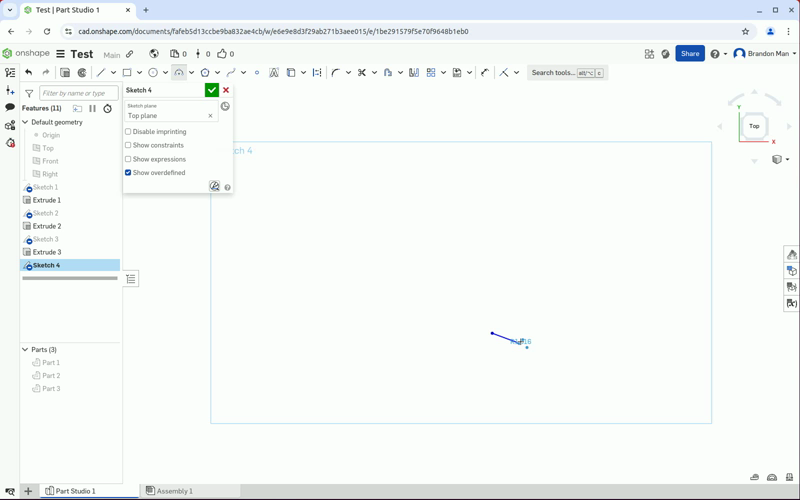
scroll(6)
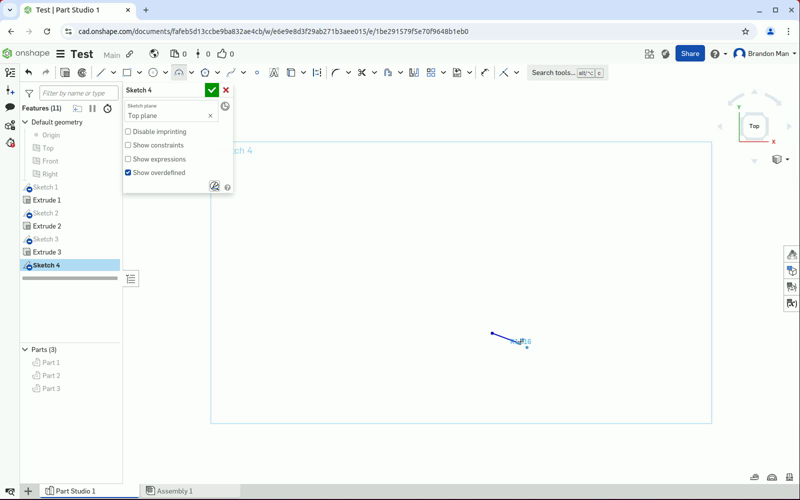
scroll(6)
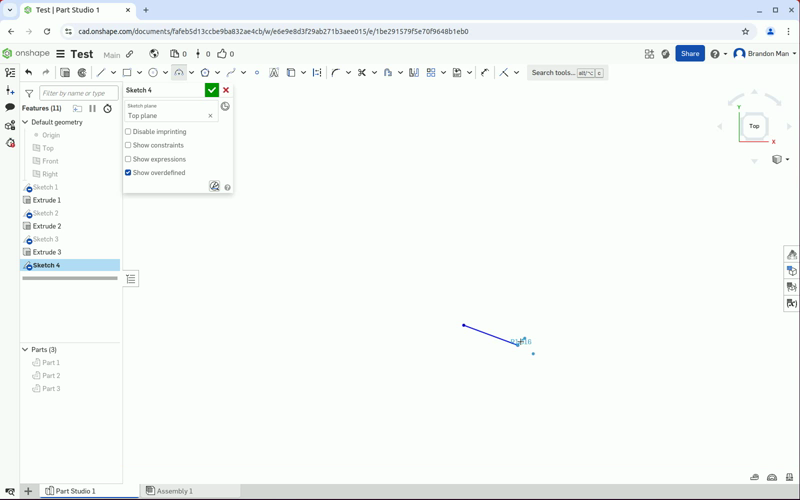
scroll(6)
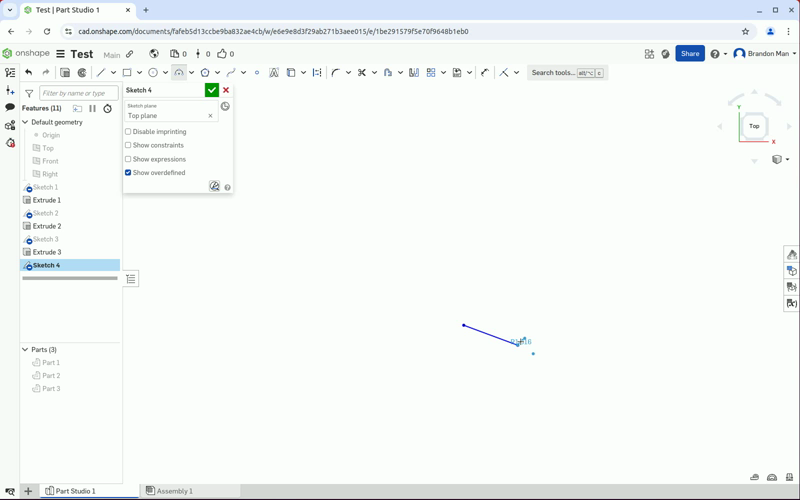
scroll(6)
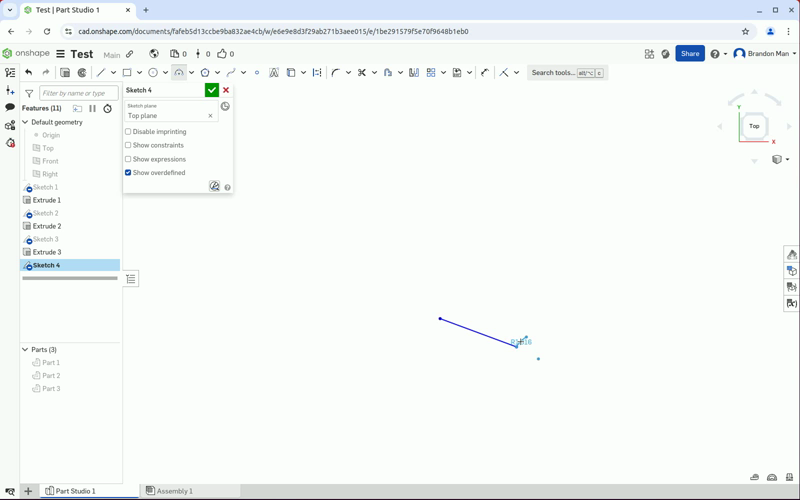
scroll(6)
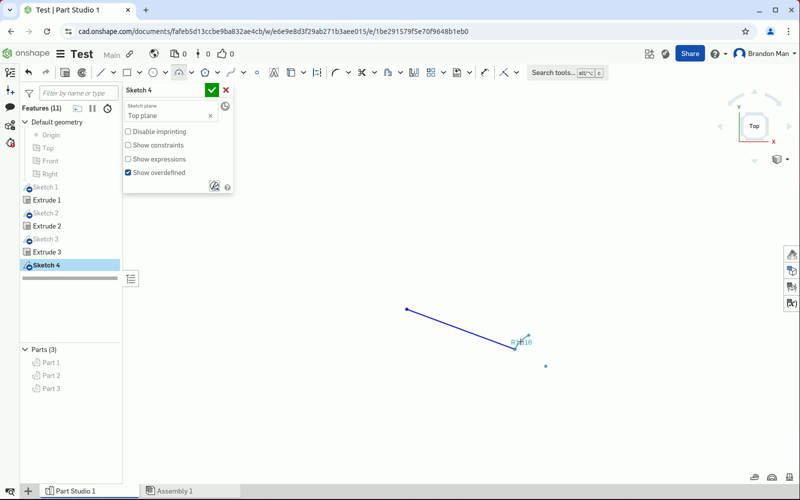
scroll(6)
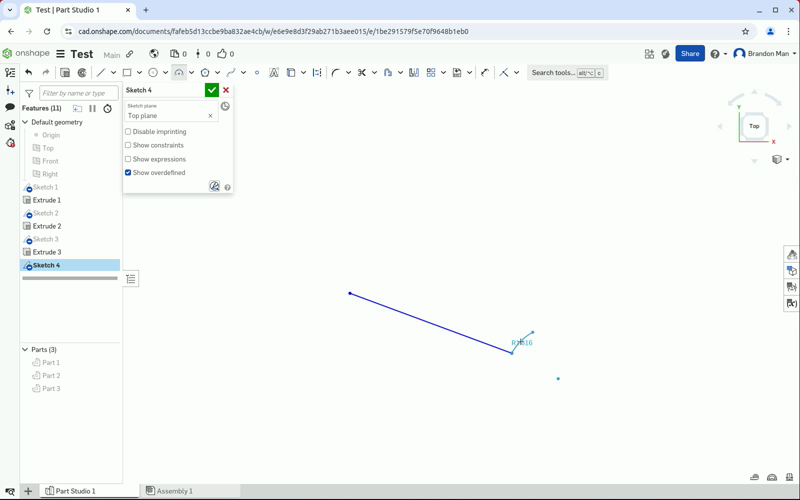
scroll(6)
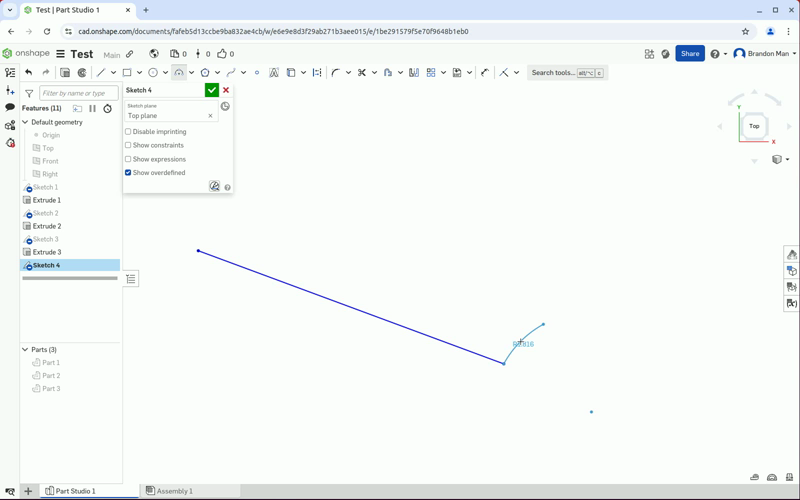
click(520, 341)
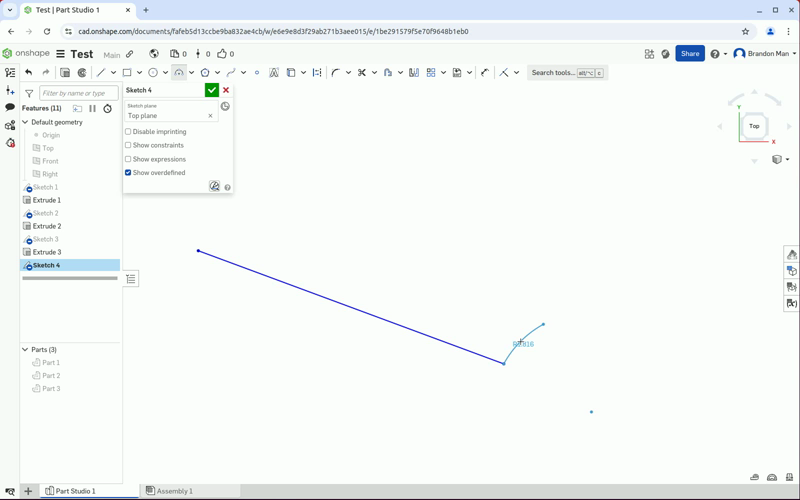
scroll(-6)
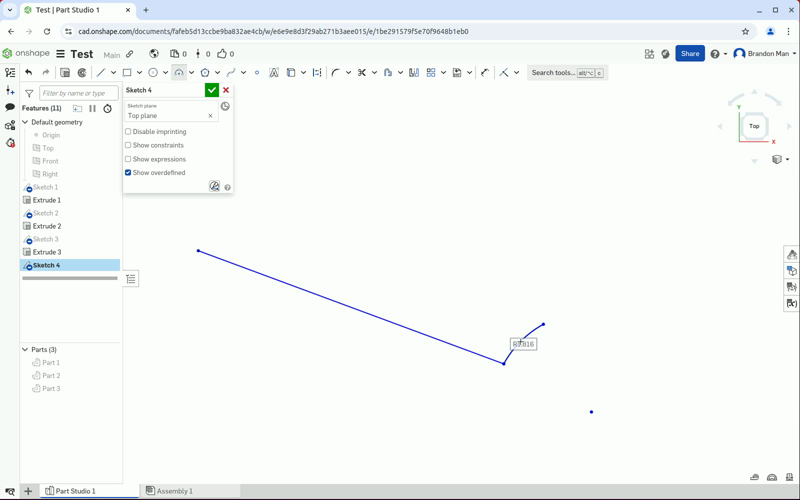
scroll(-6)
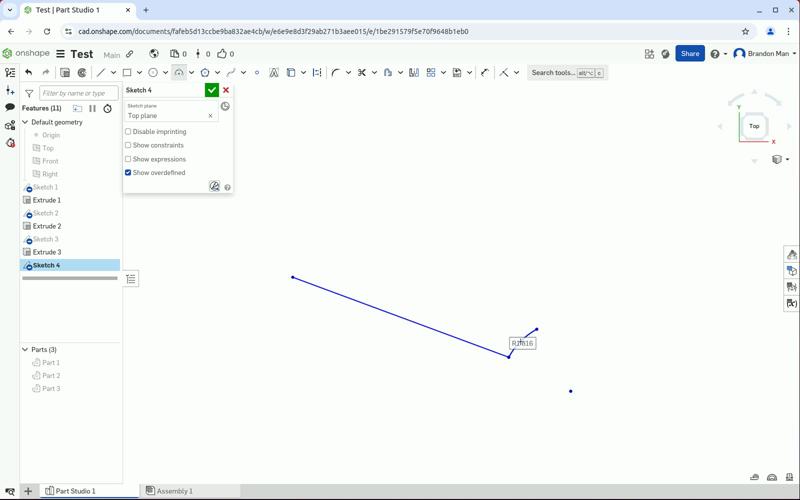
scroll(-6)
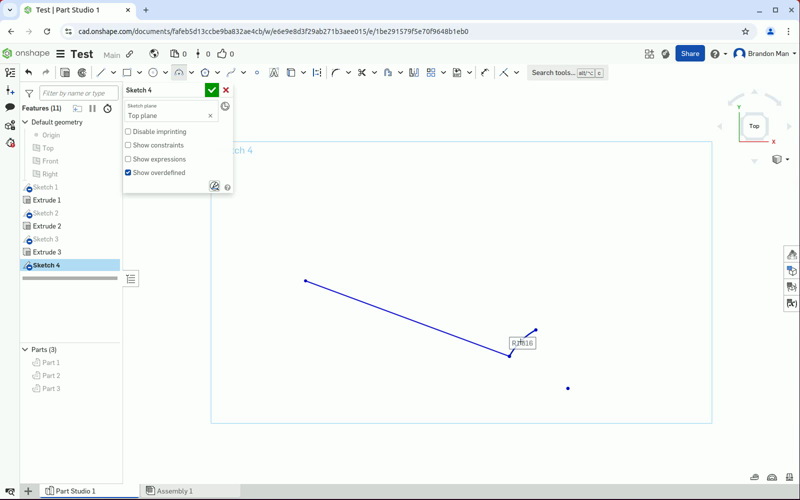
scroll(-6)
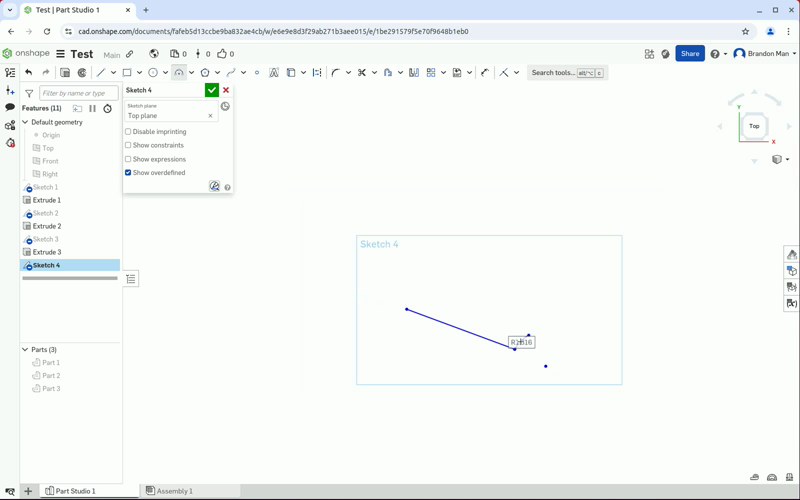
scroll(-6)
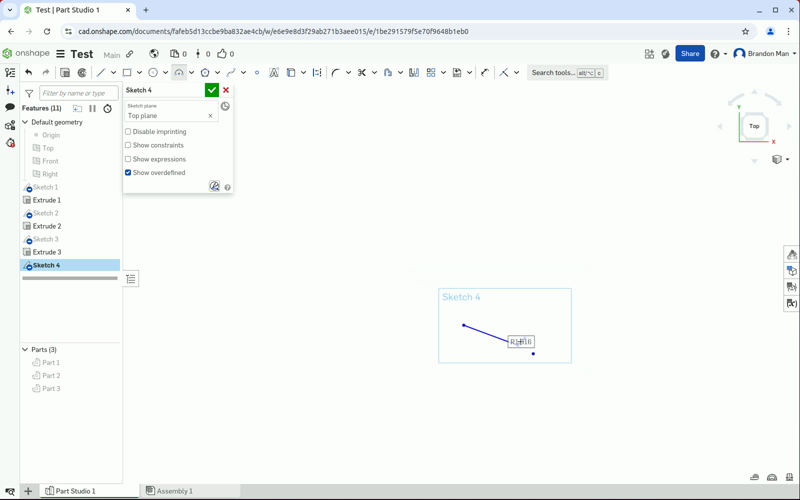
scroll(-6)
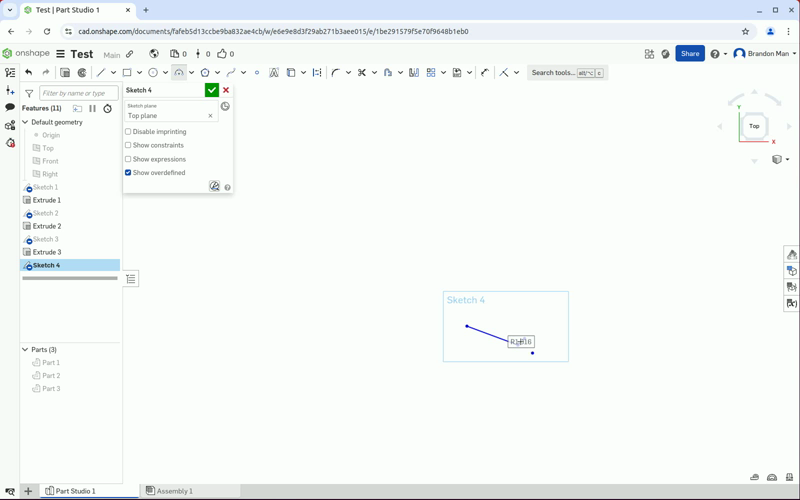
scroll(-6)
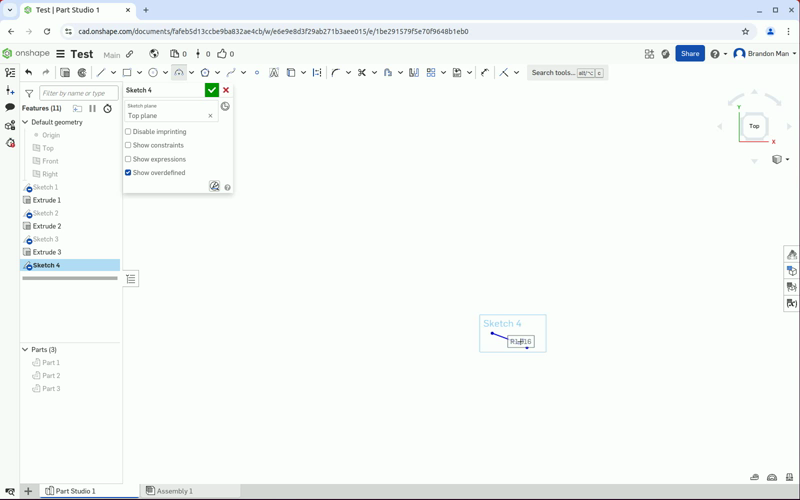
key_up(shift)
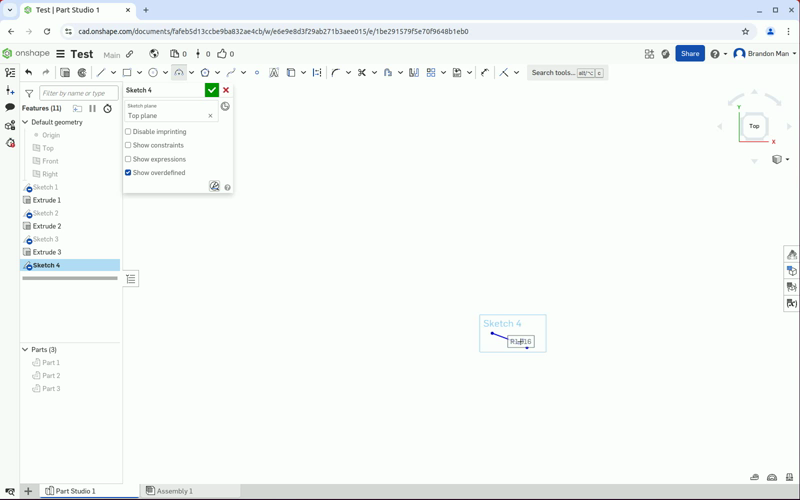
key(esc)
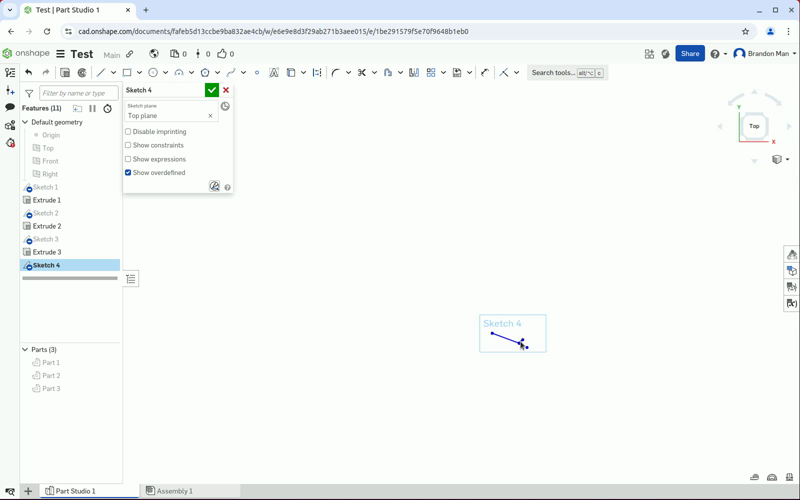
key(l)
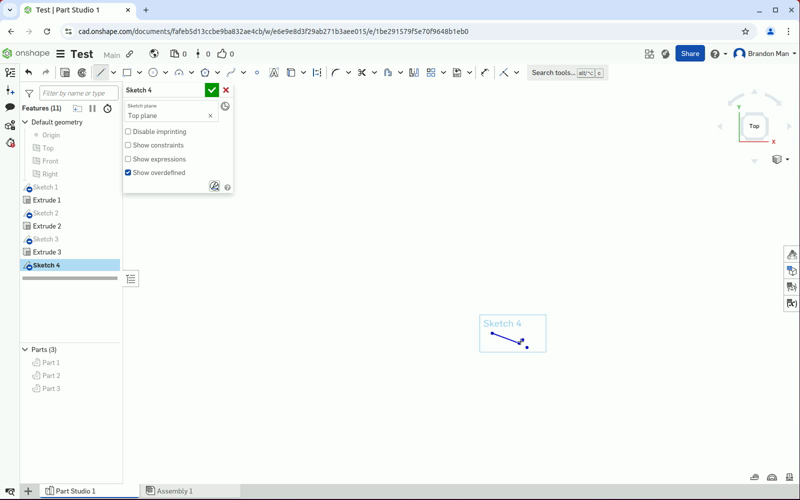
mouse_move(522, 339)
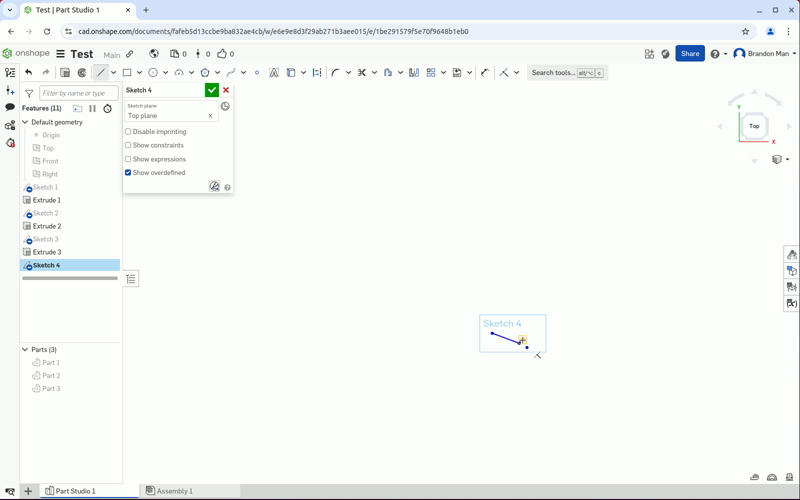
scroll(6)
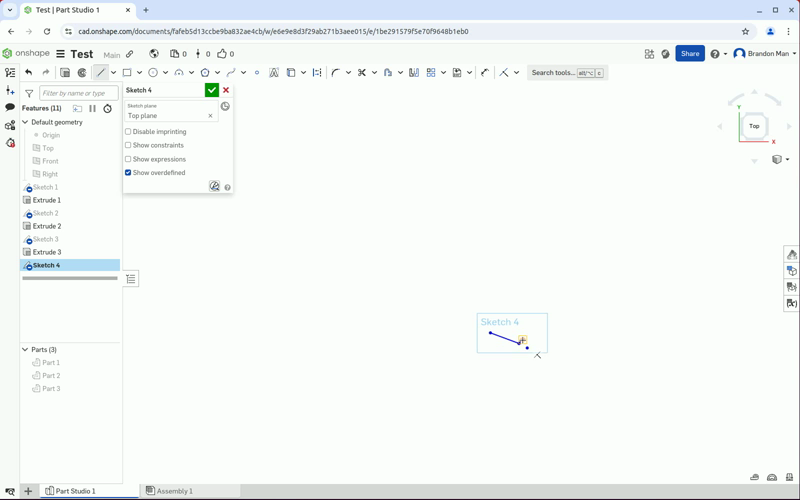
scroll(6)
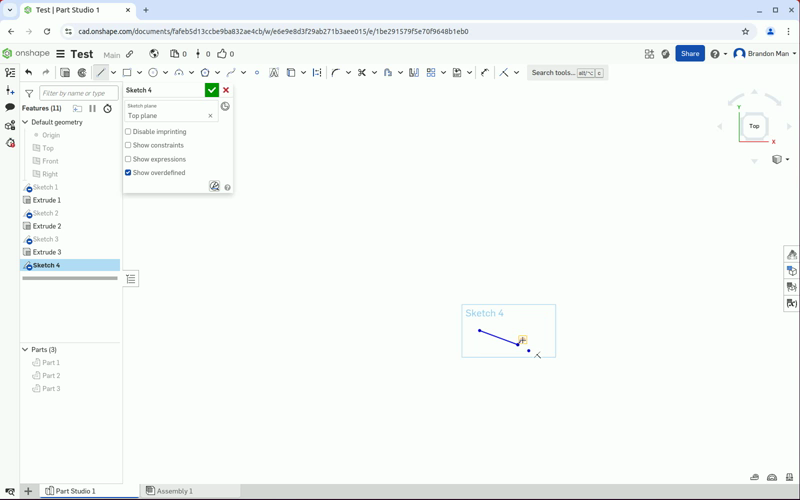
scroll(6)
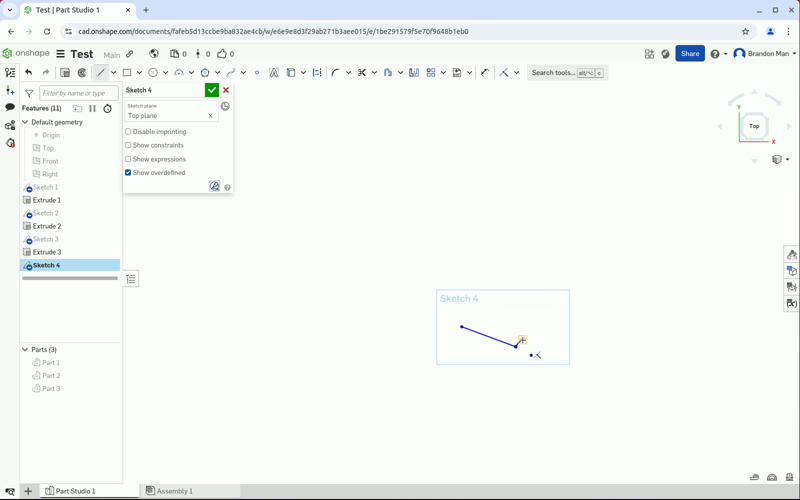
scroll(6)
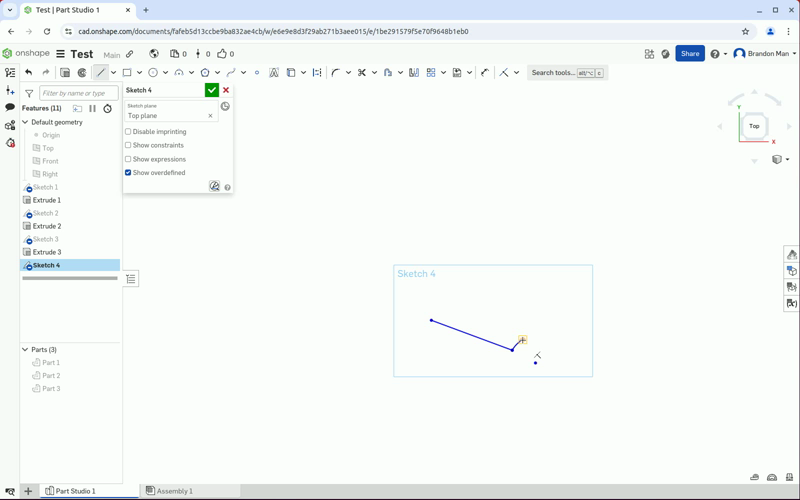
scroll(6)
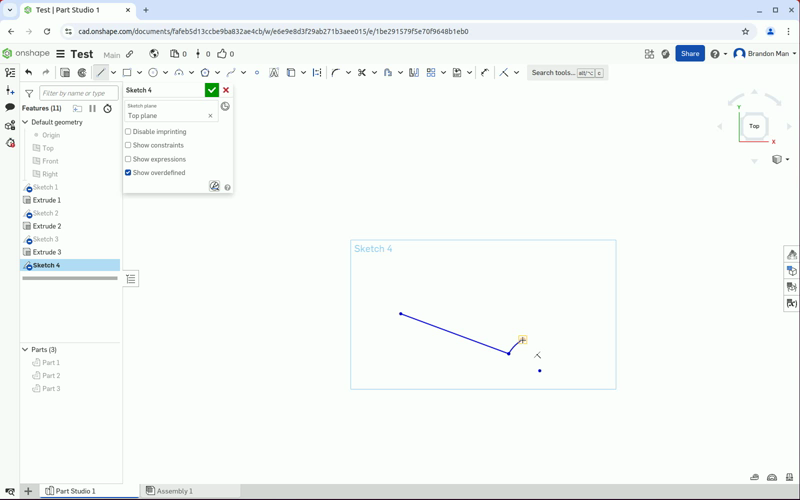
scroll(6)
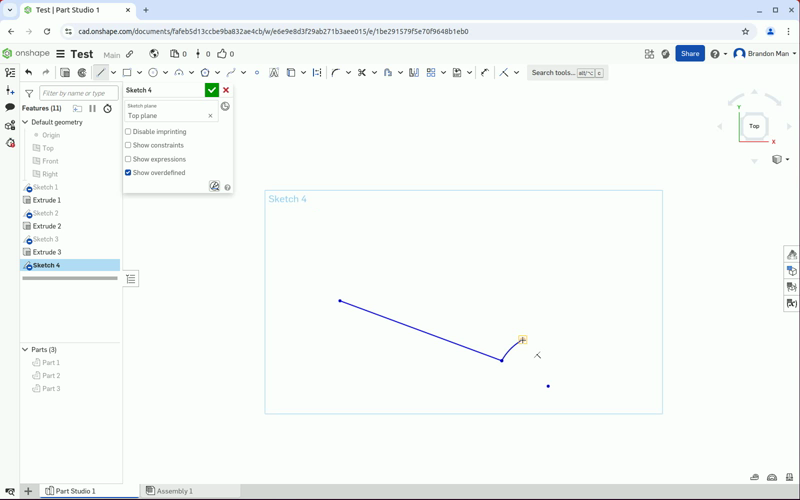
scroll(6)
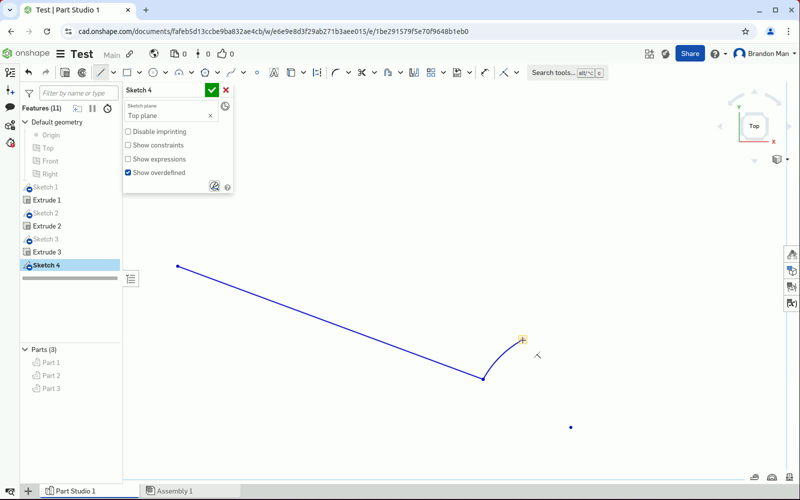
click(522, 339)
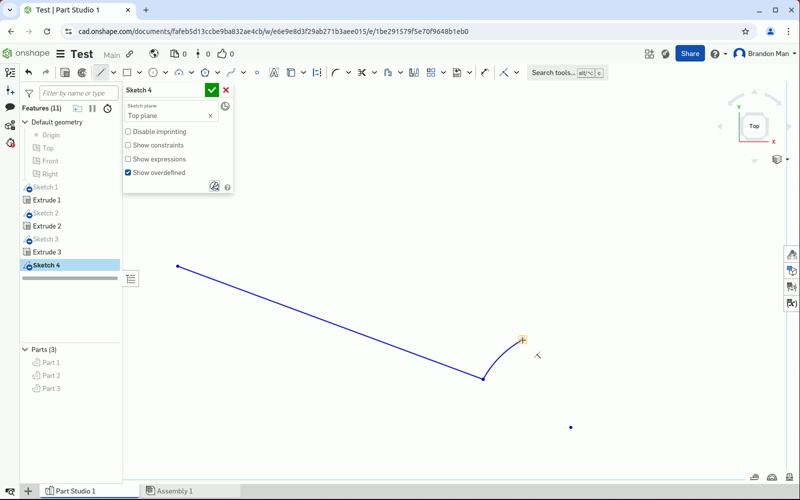
scroll(-6)
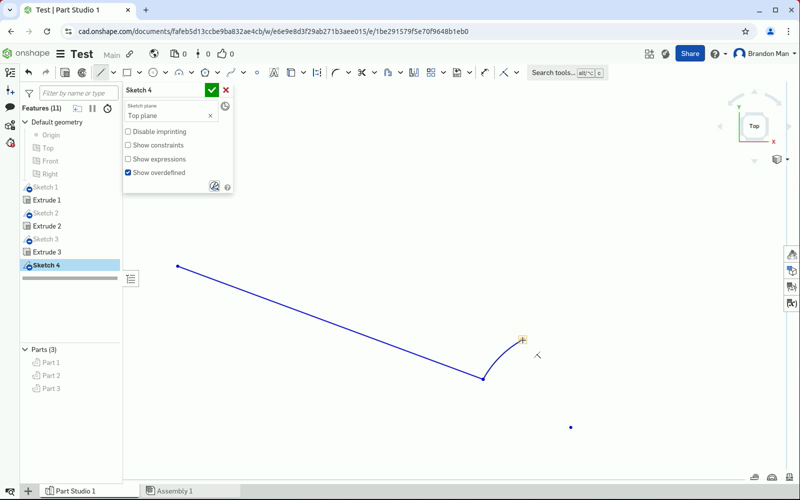
scroll(-6)
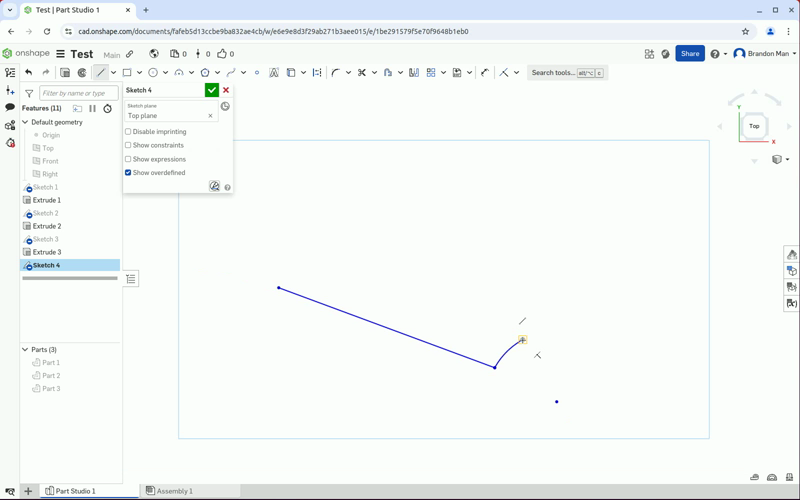
scroll(-6)
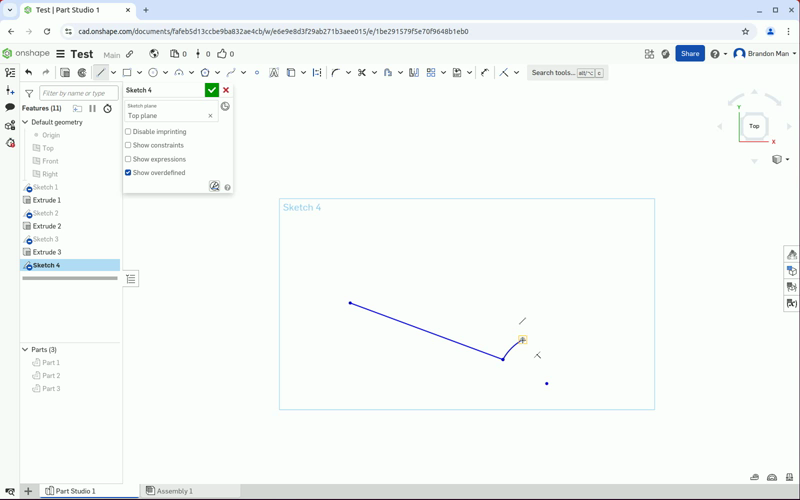
scroll(-6)
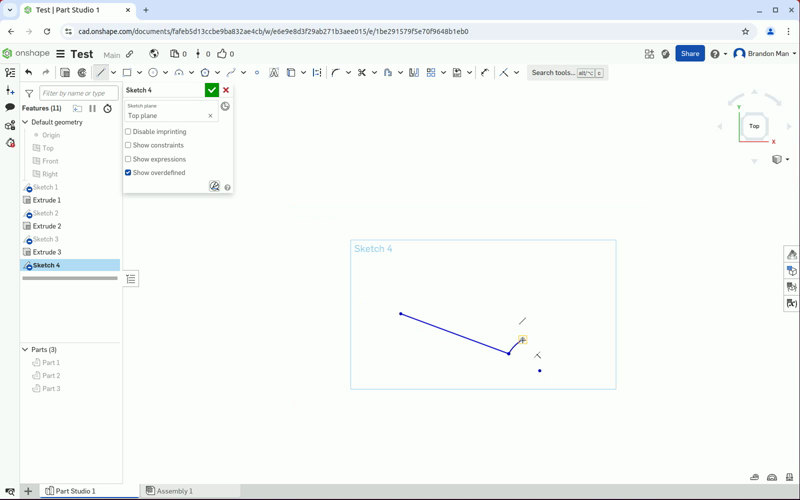
scroll(-6)
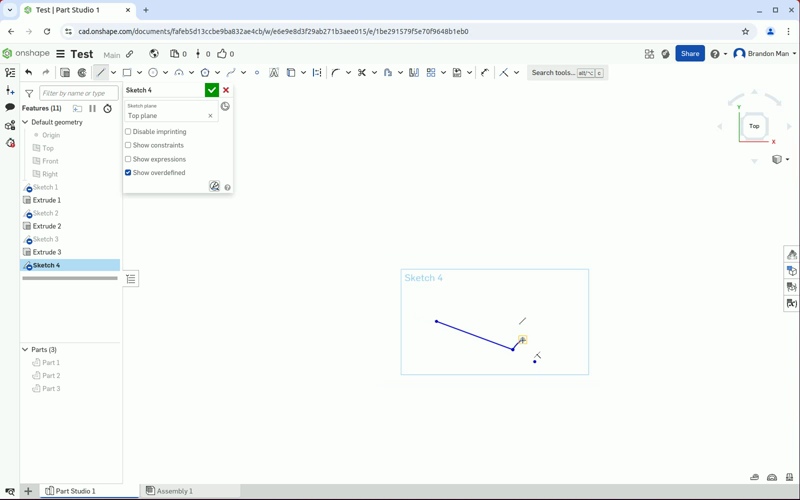
scroll(-6)
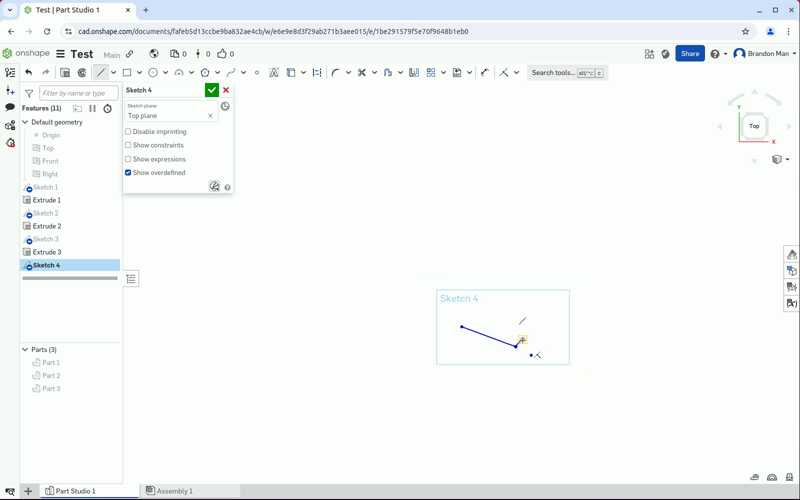
scroll(-6)
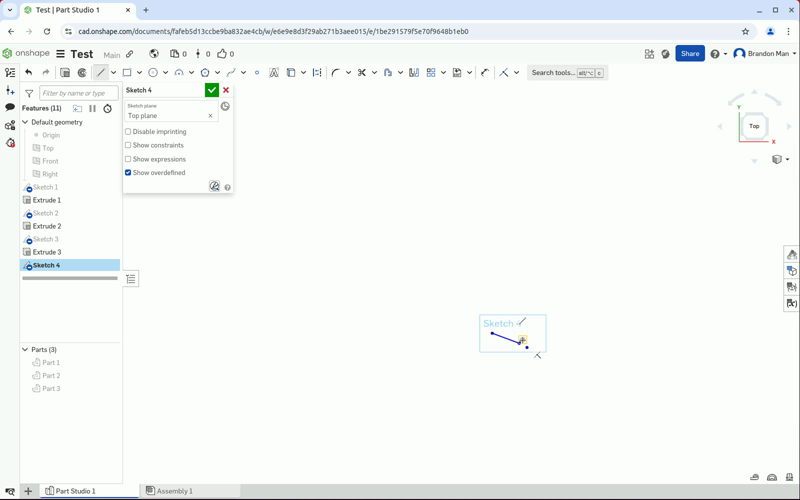
key_down(shift)
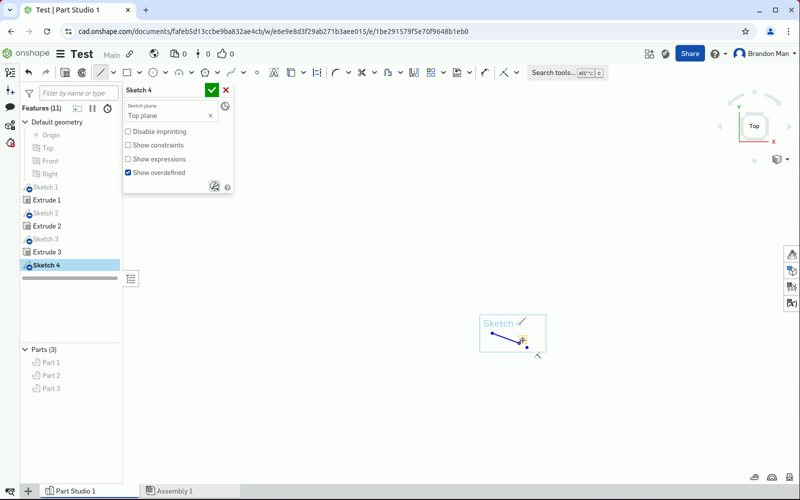
mouse_move(552, 339)
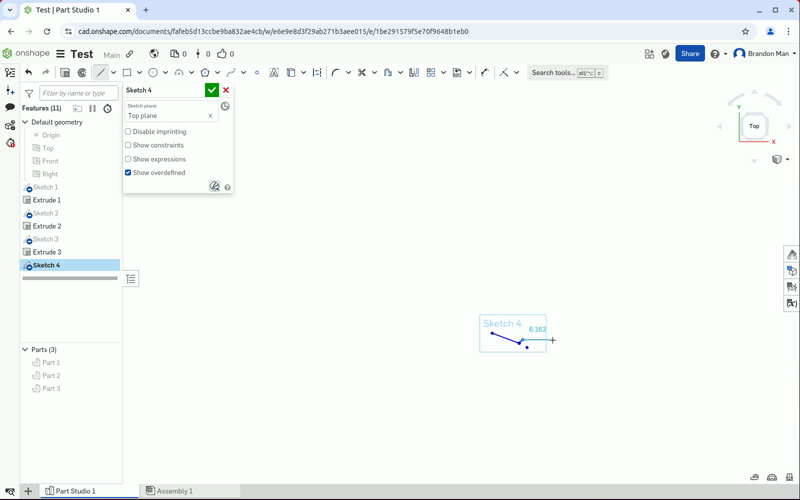
mouse_move(509, 318)
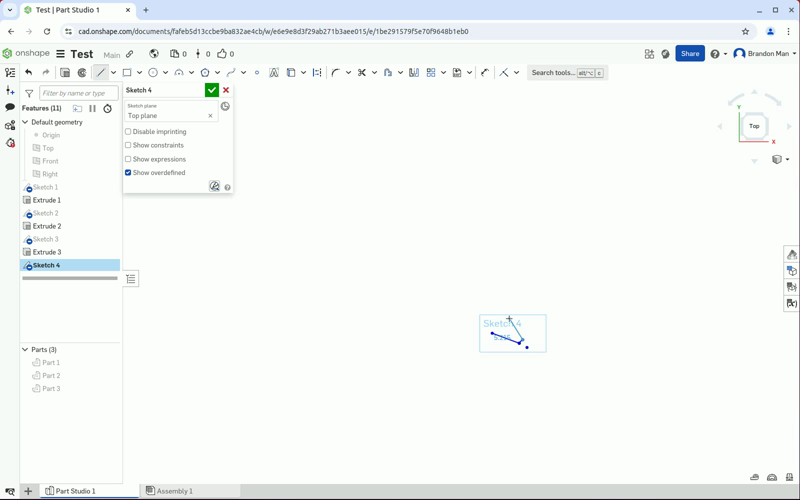
click(509, 318)
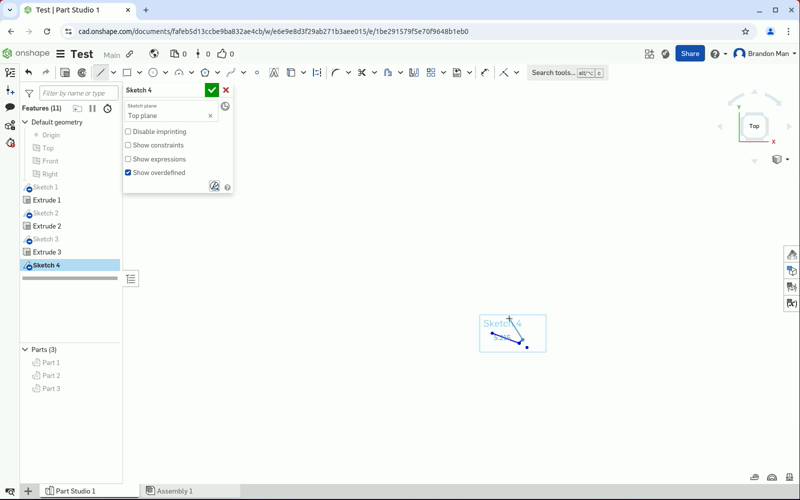
key_up(shift)
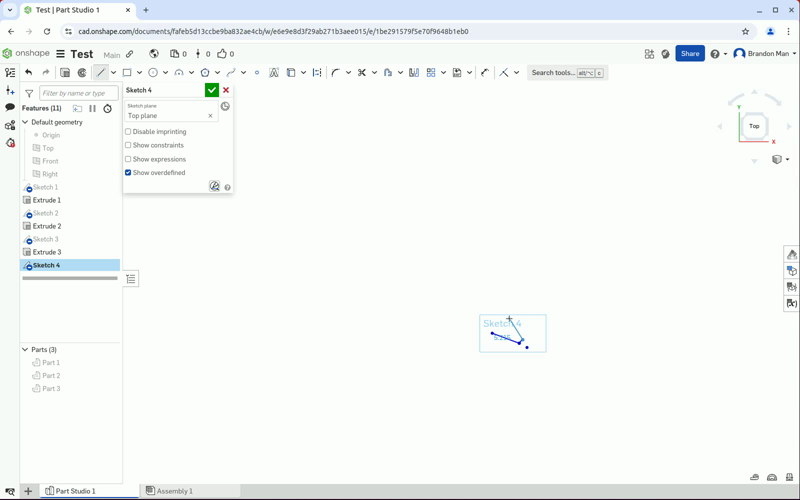
key(esc)
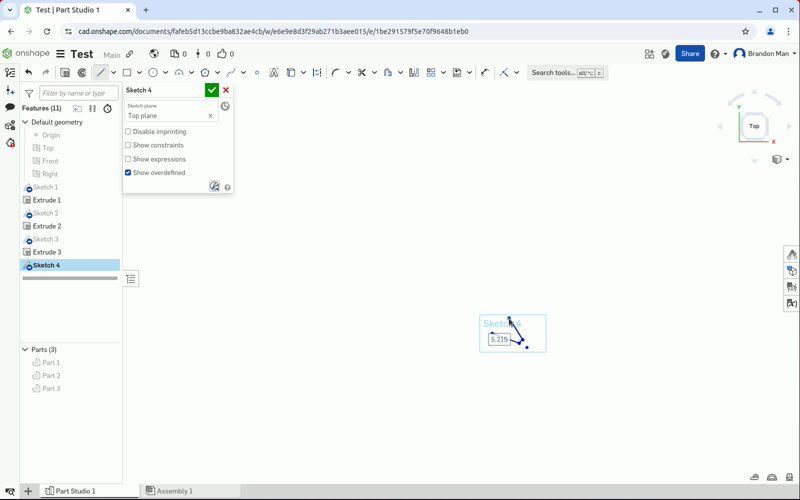
key(a)
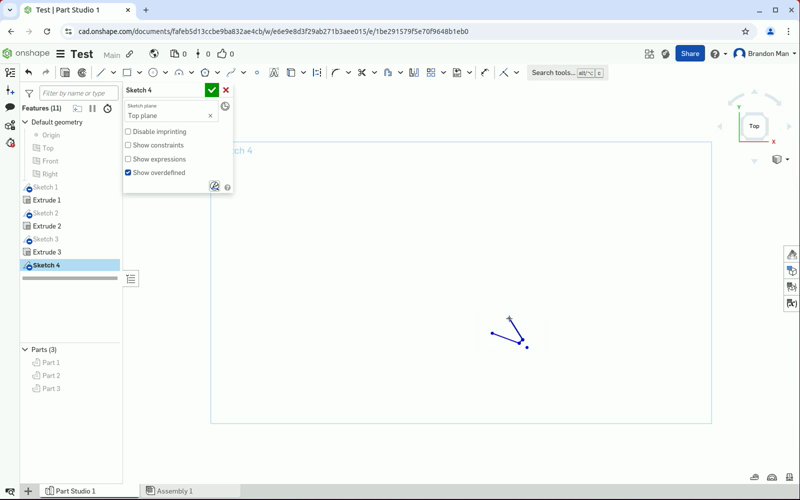
mouse_move(509, 318)
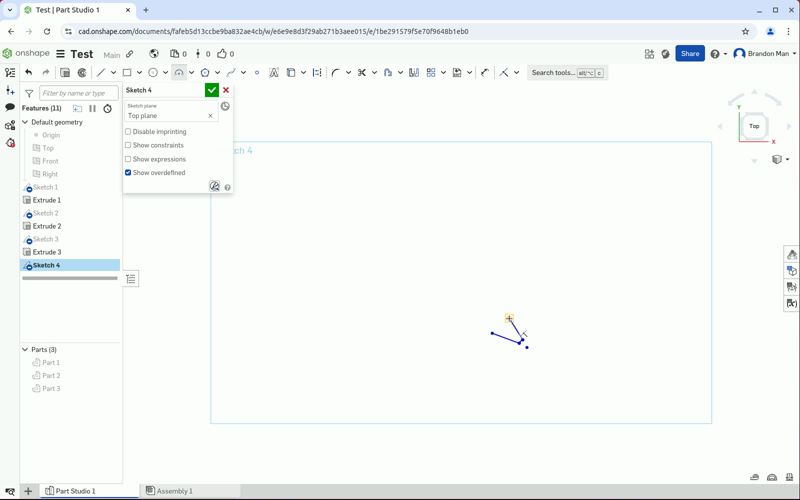
click(509, 318)
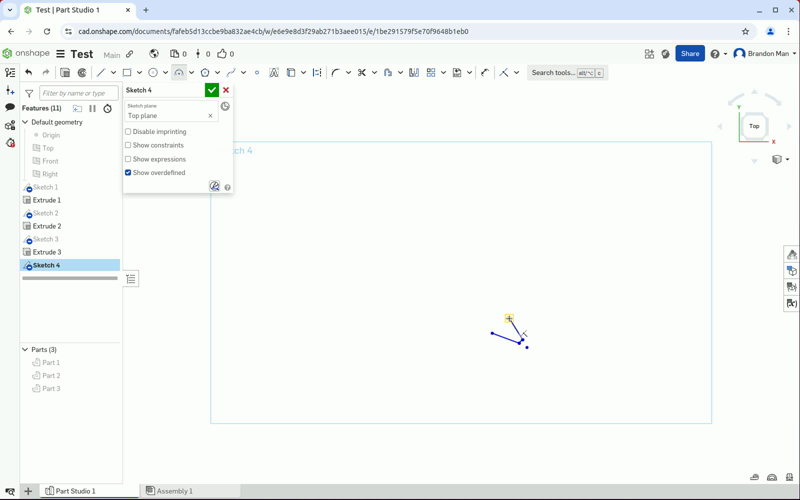
mouse_move(492, 333)
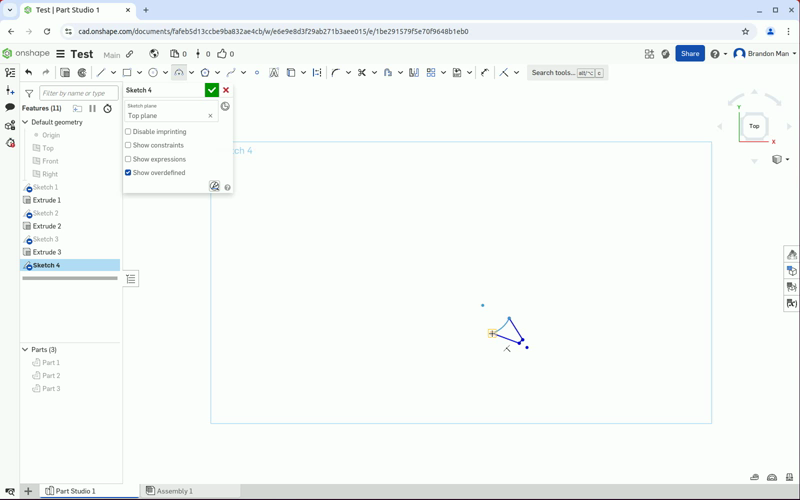
click(492, 333)
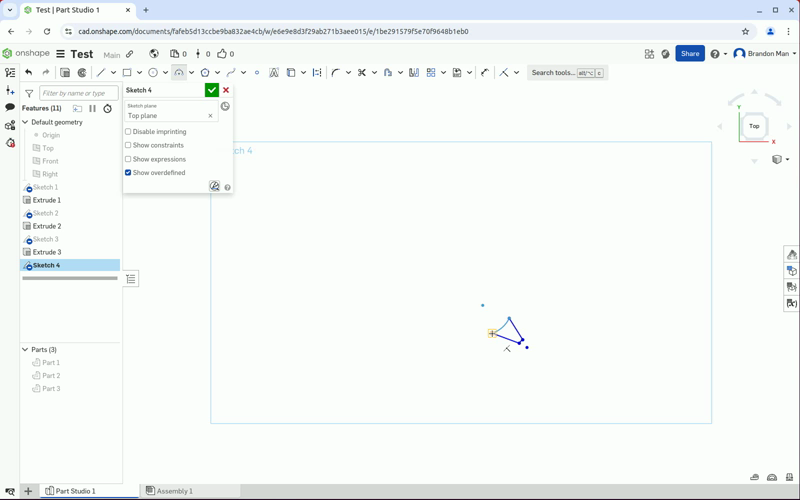
key_down(shift)
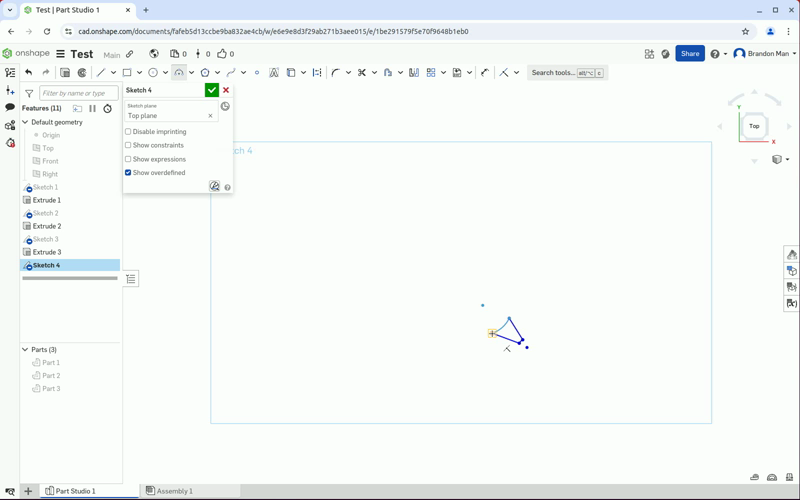
mouse_move(501, 326)
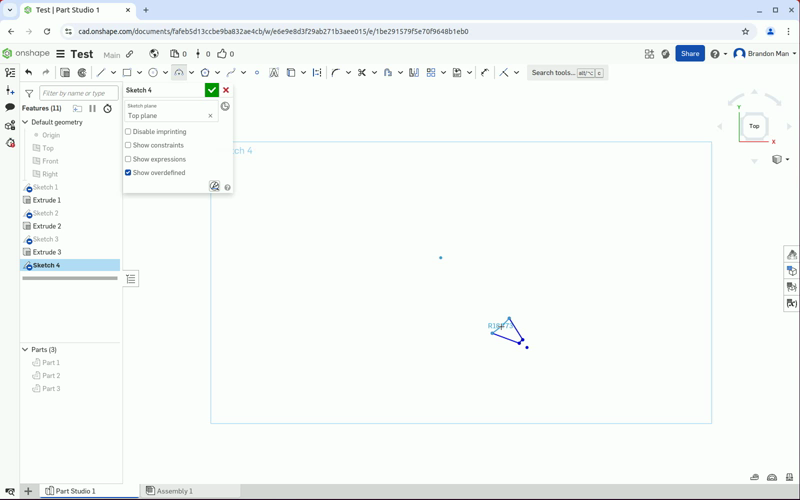
click(501, 326)
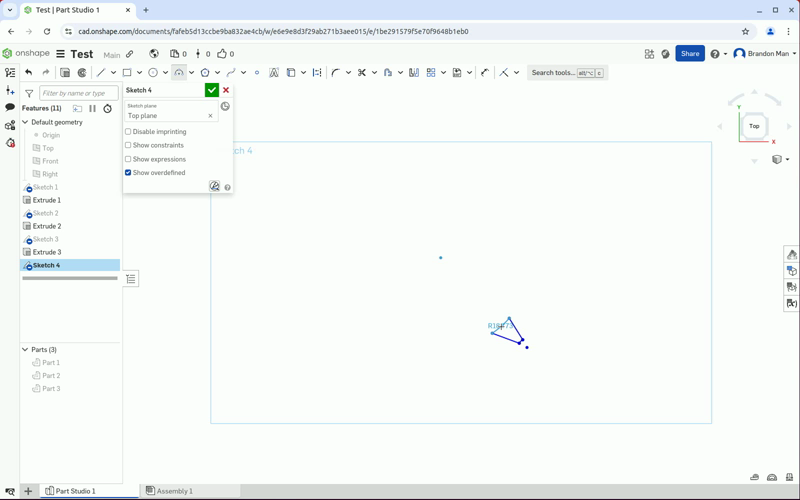
key_up(shift)
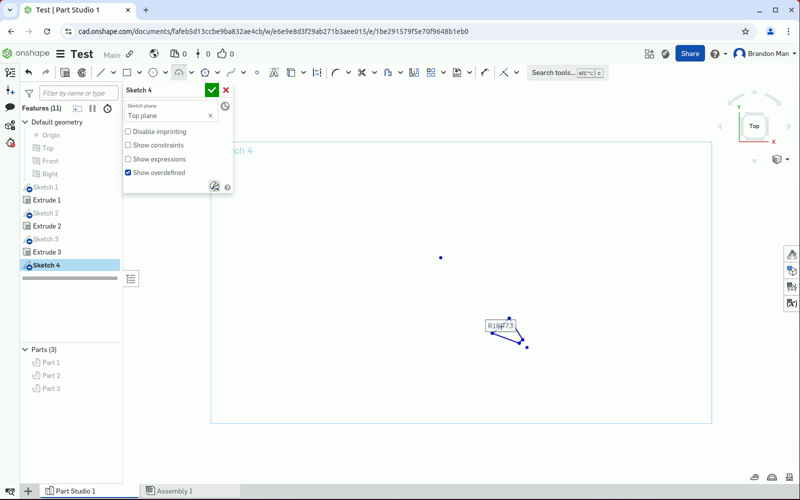
key(esc)
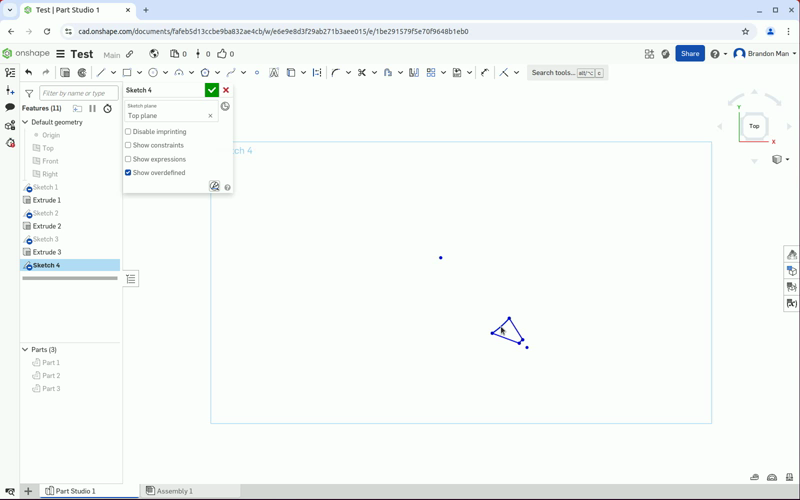
mouse_move(512, 340)
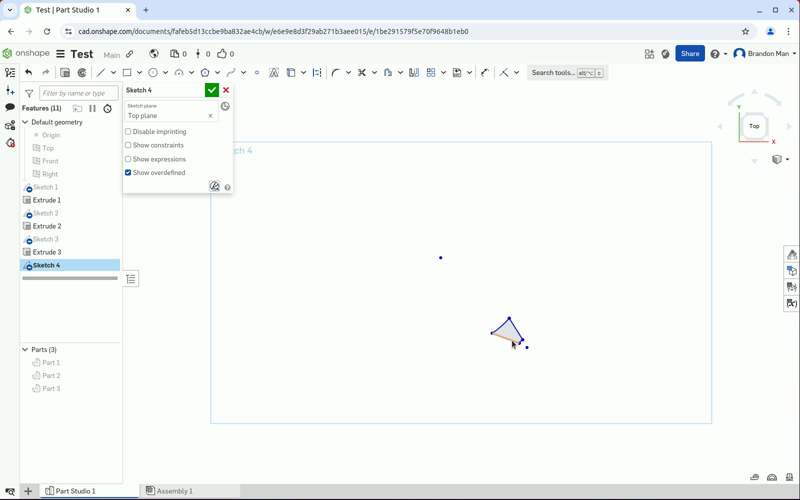
scroll(6)
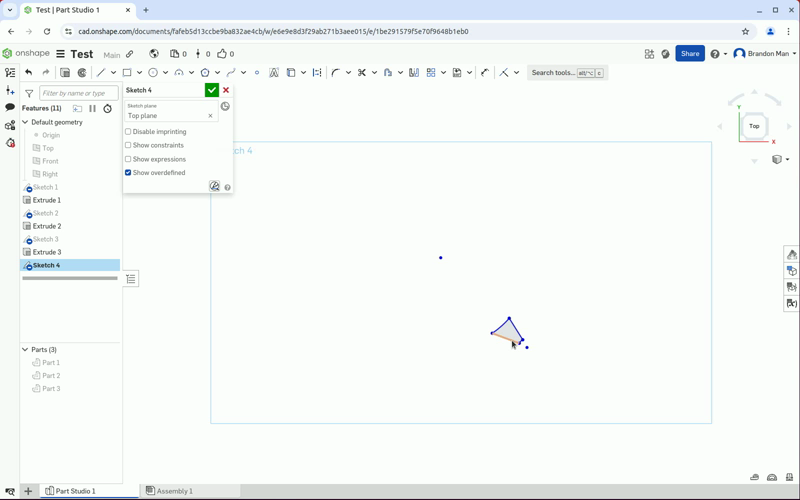
scroll(6)
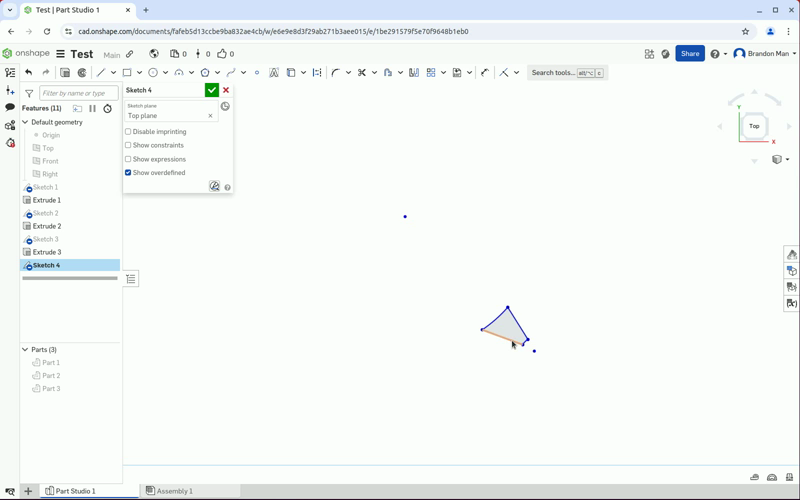
scroll(6)
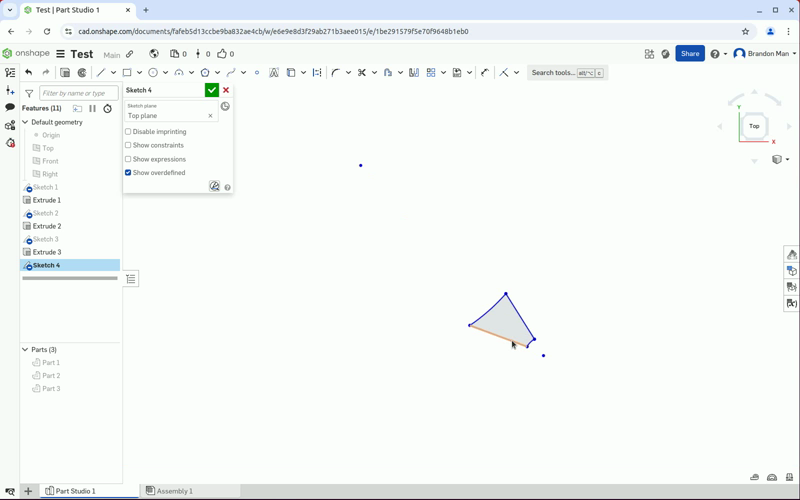
scroll(6)
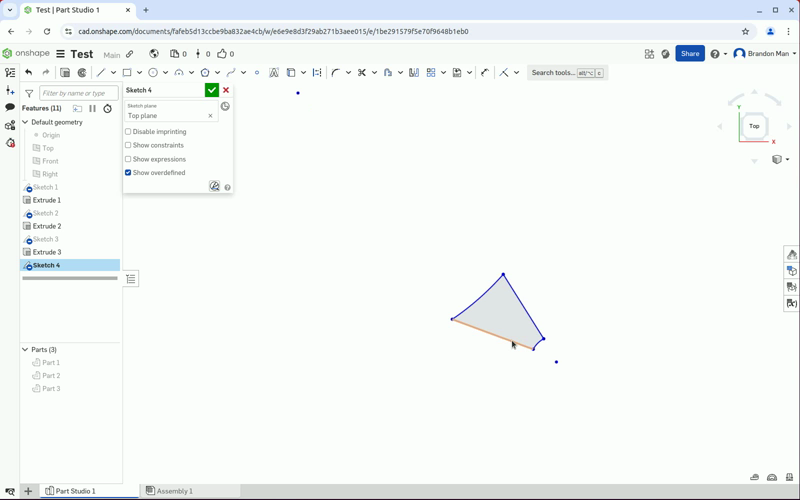
scroll(6)
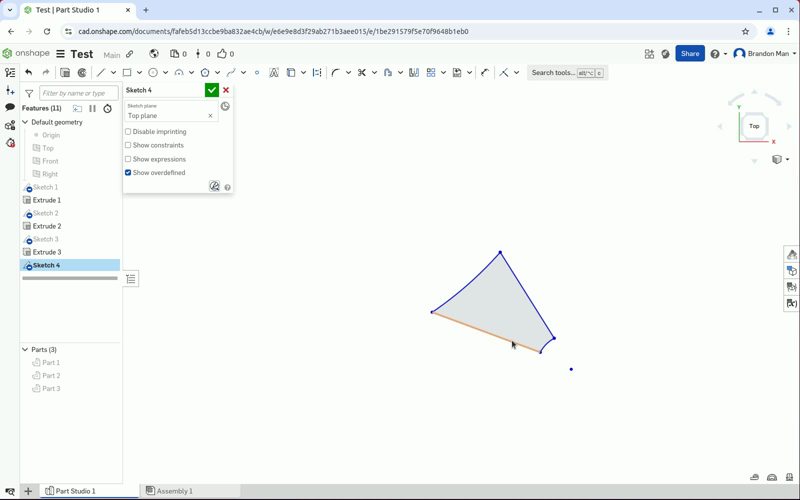
scroll(6)
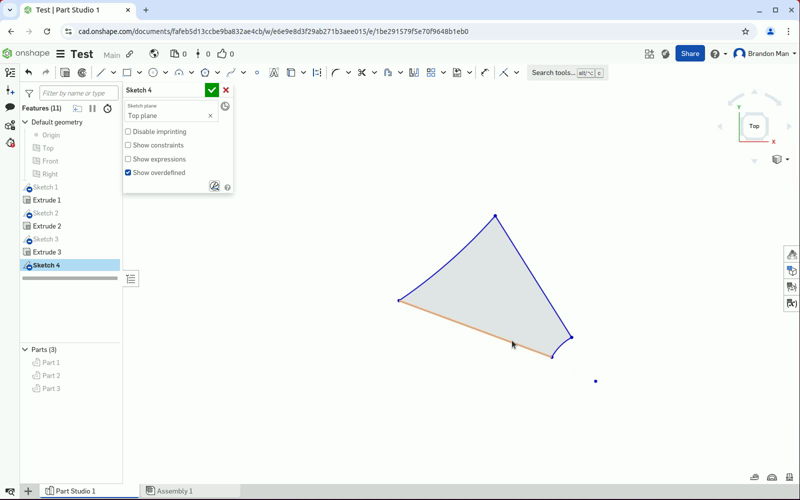
scroll(6)
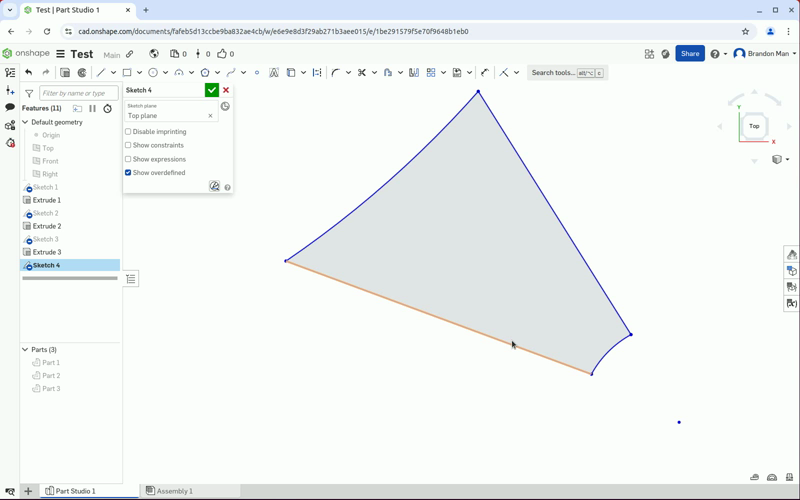
click(512, 340)
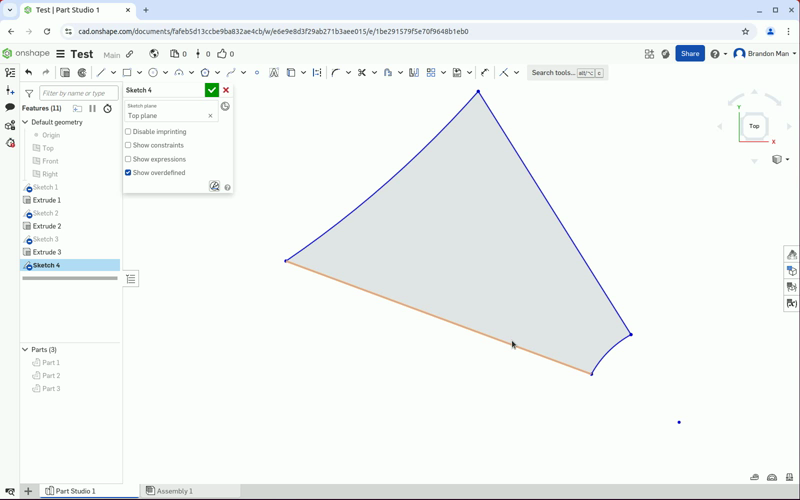
scroll(-6)
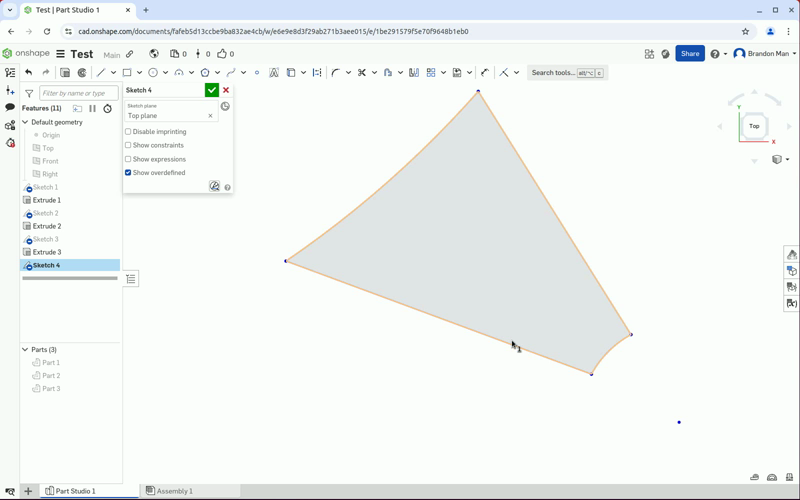
scroll(-6)
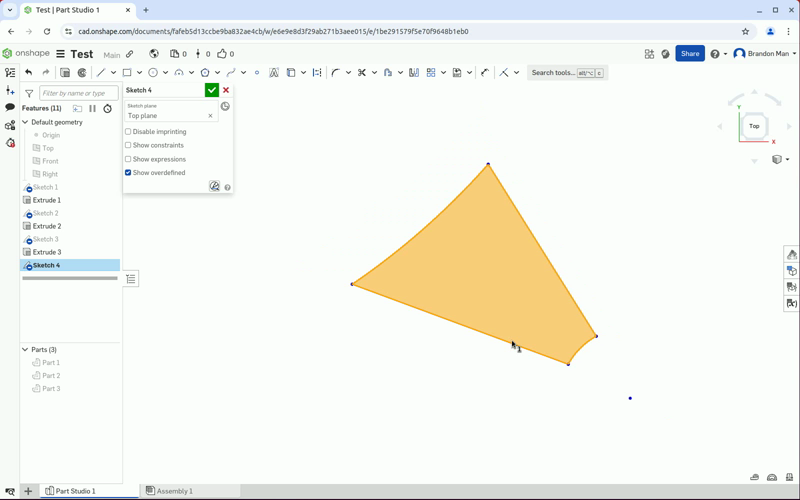
scroll(-6)
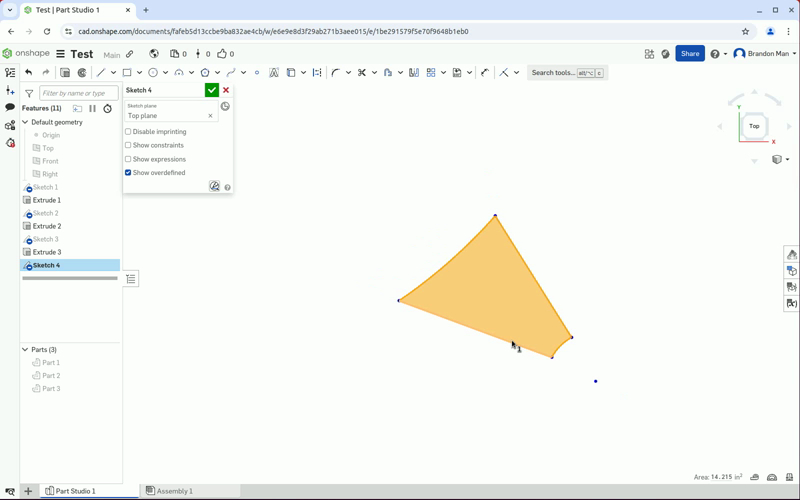
scroll(-6)
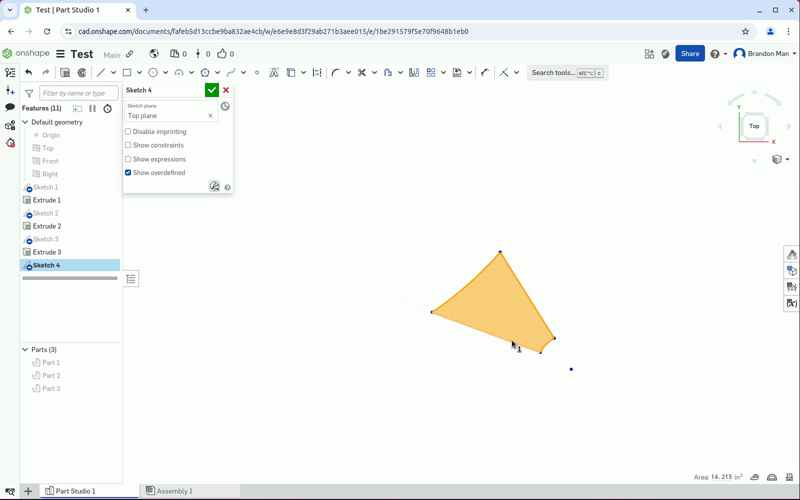
scroll(-6)
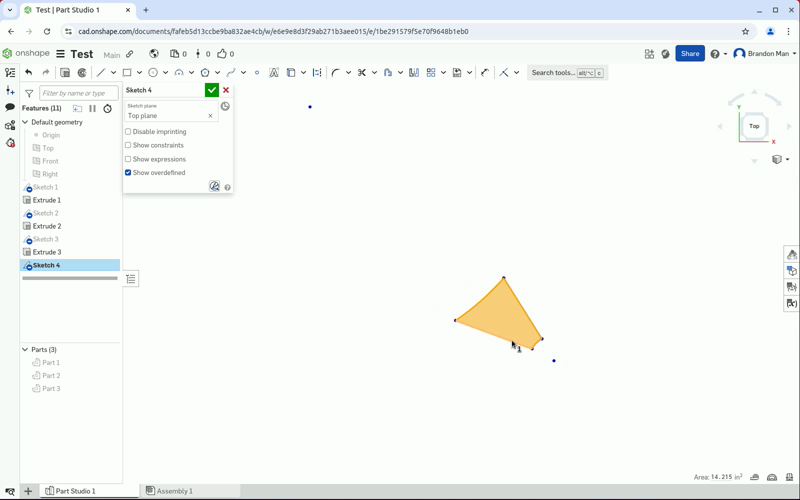
scroll(-6)
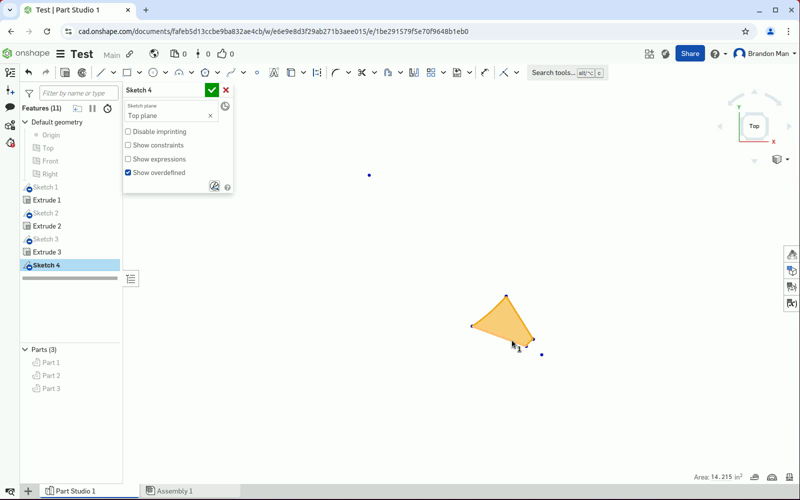
scroll(-6)
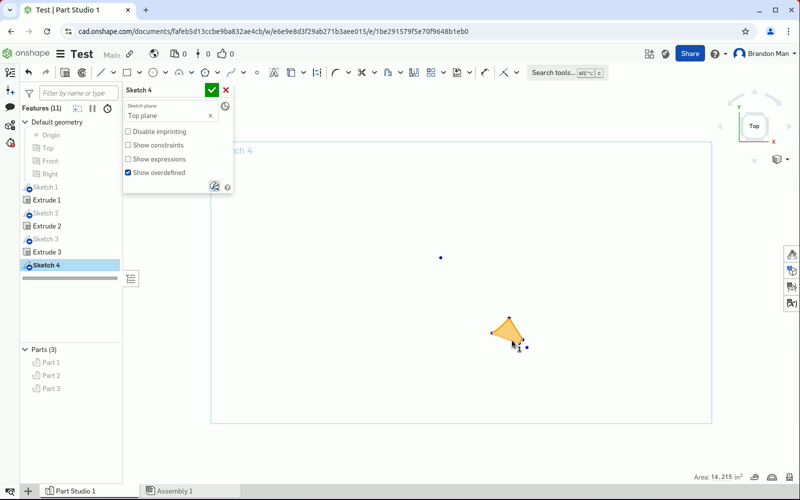
mouse_move(73, 352)
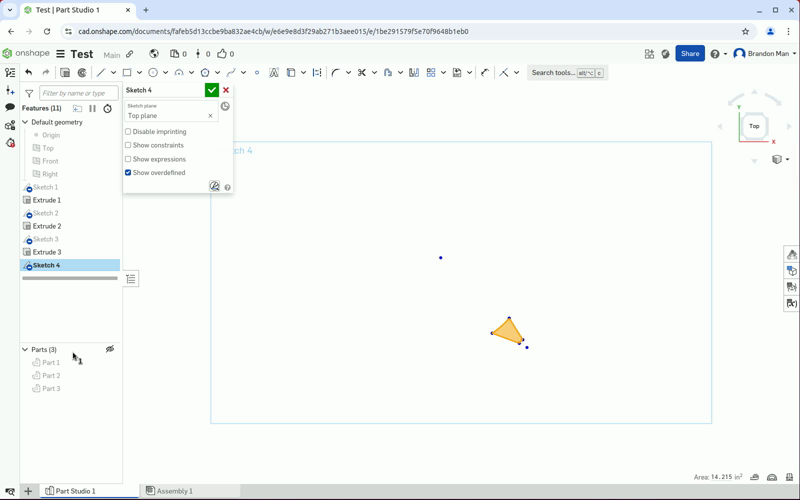
key(shift+y)
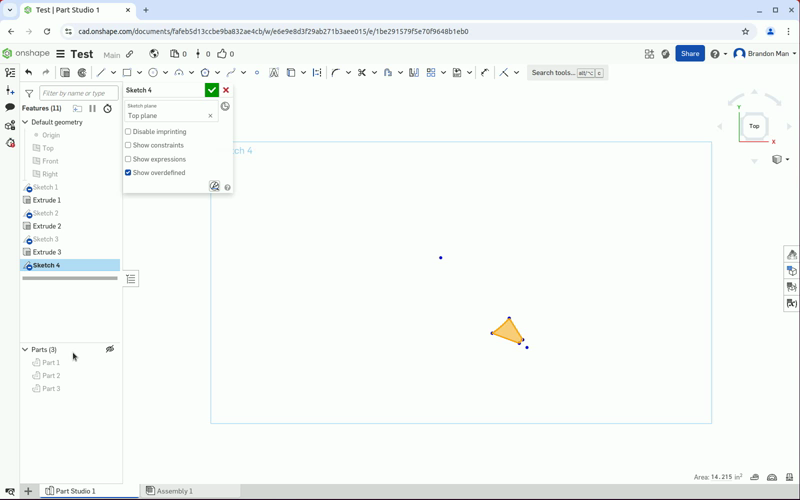
key(shift+e)
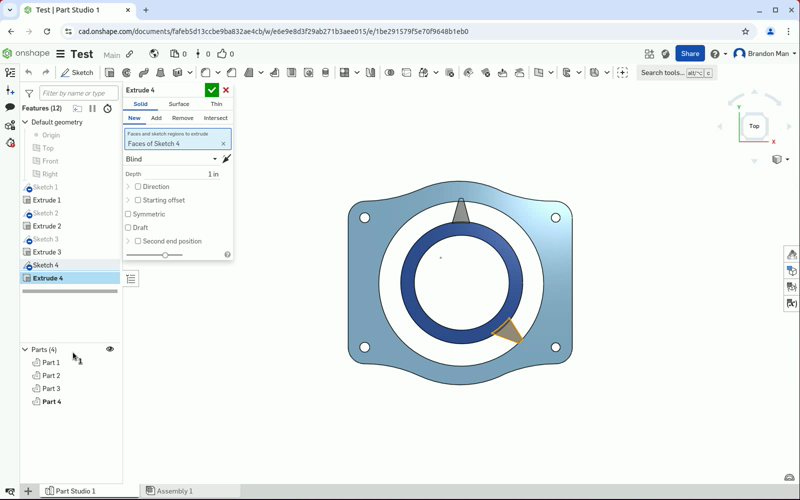
mouse_move(143, 106)
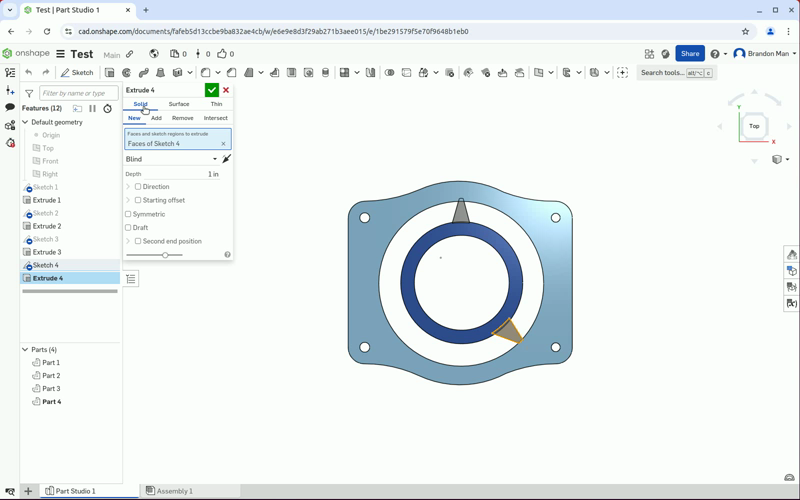
click(143, 106)
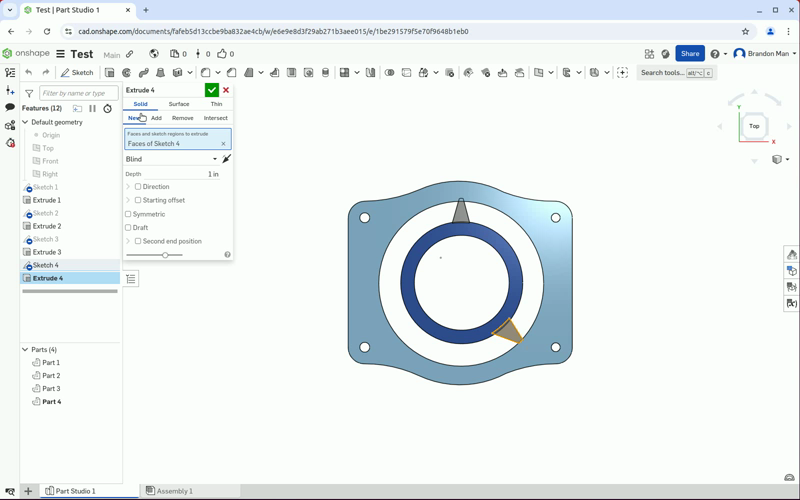
mouse_move(137, 120)
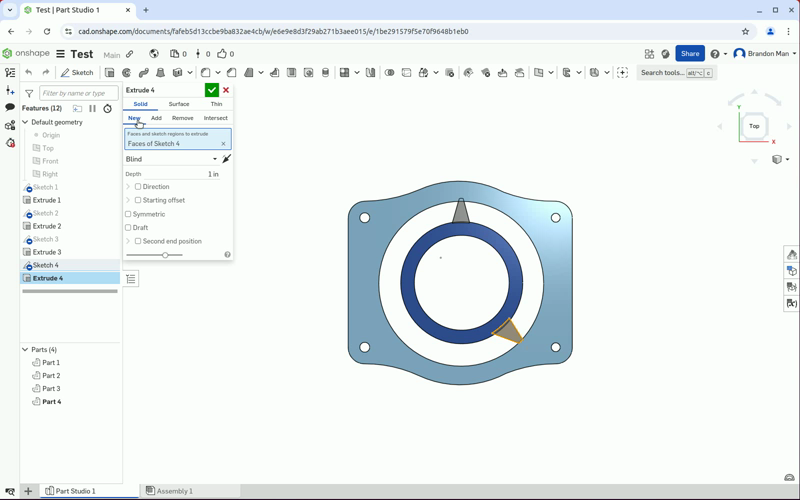
click(137, 120)
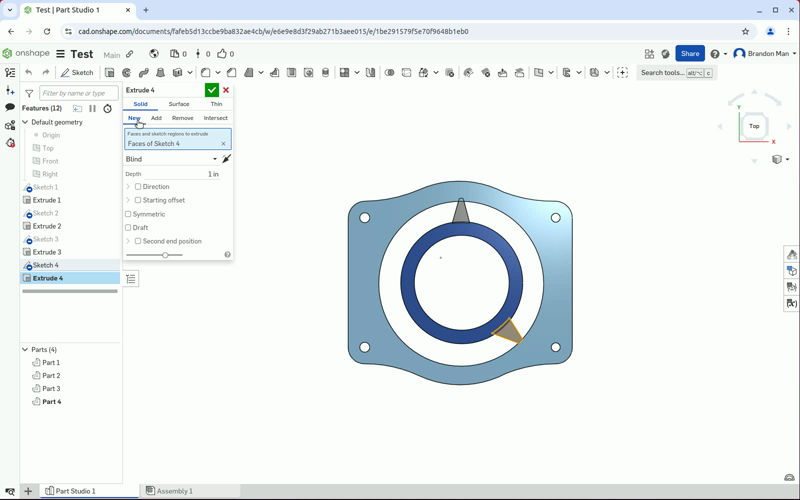
key(tab, 4)
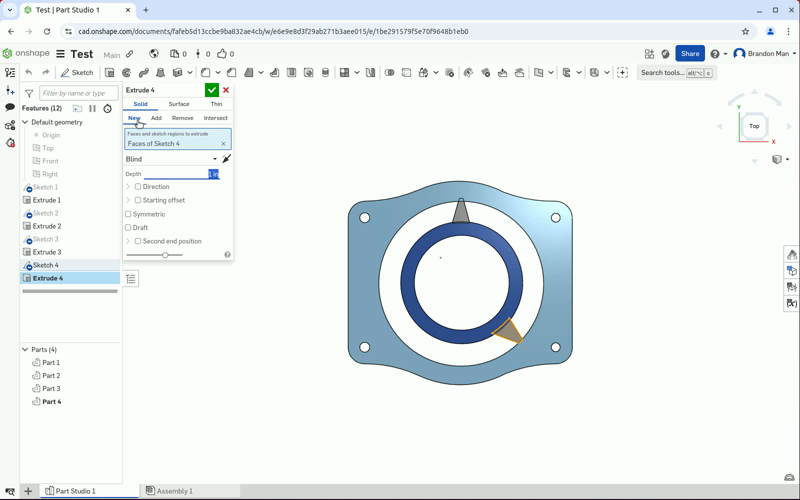
text(4.574)
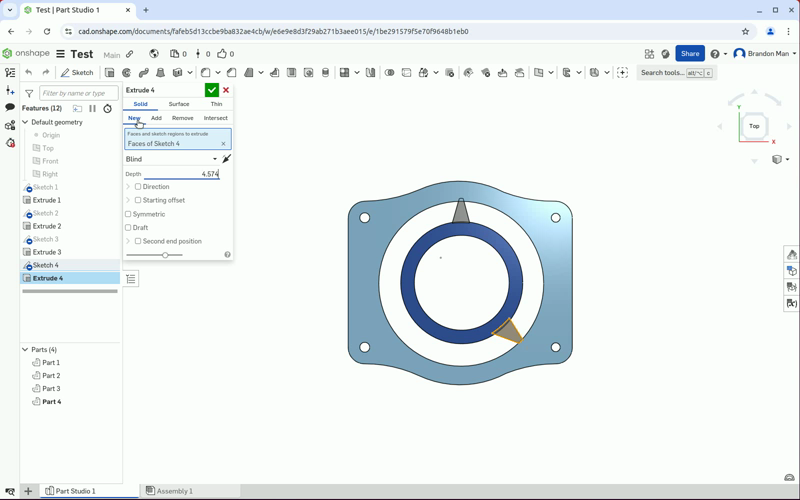
key(enter)
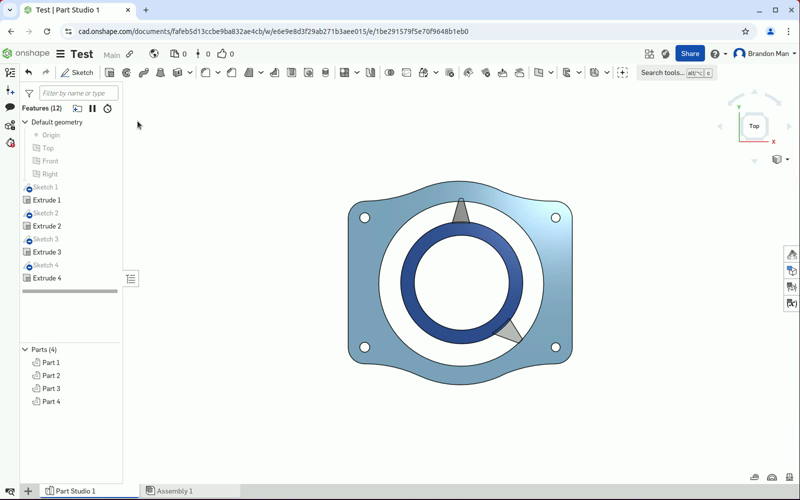
key(shift+h)
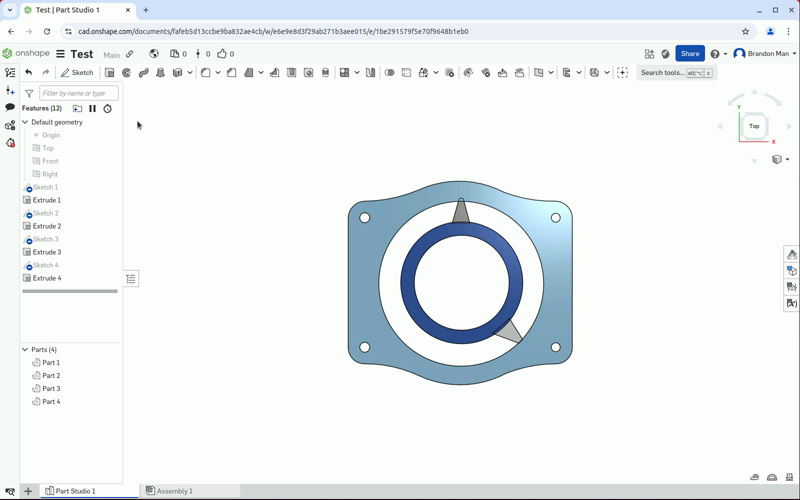
key(shift+h)
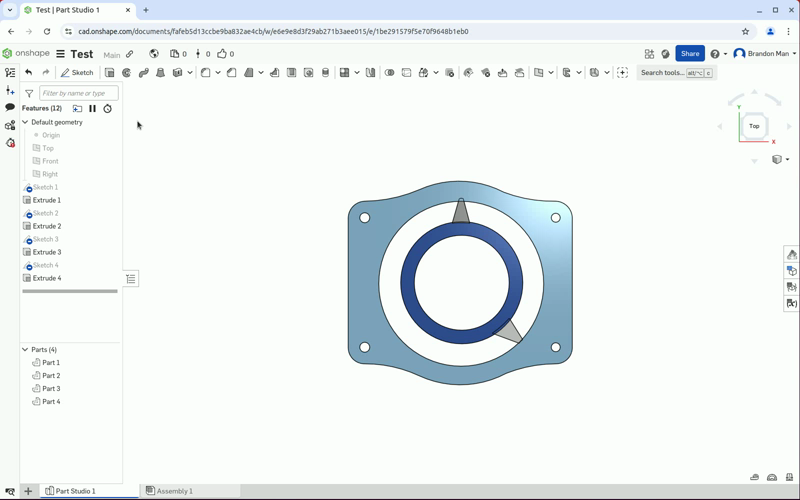
mouse_move(73, 189)
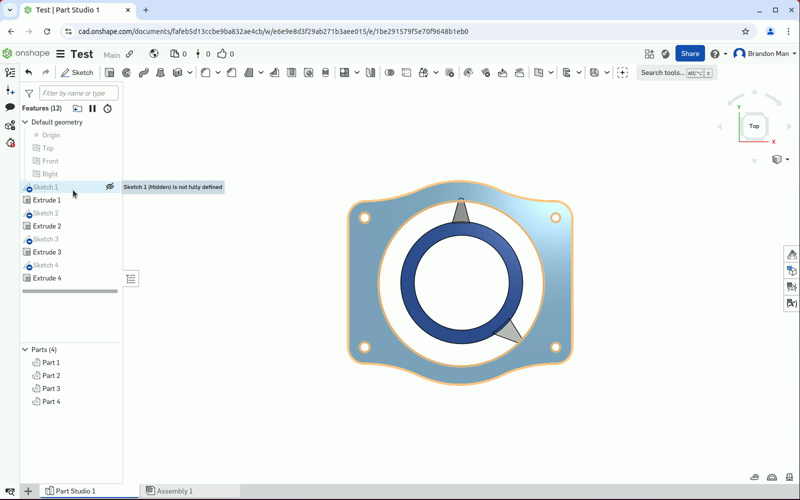
click(73, 189)
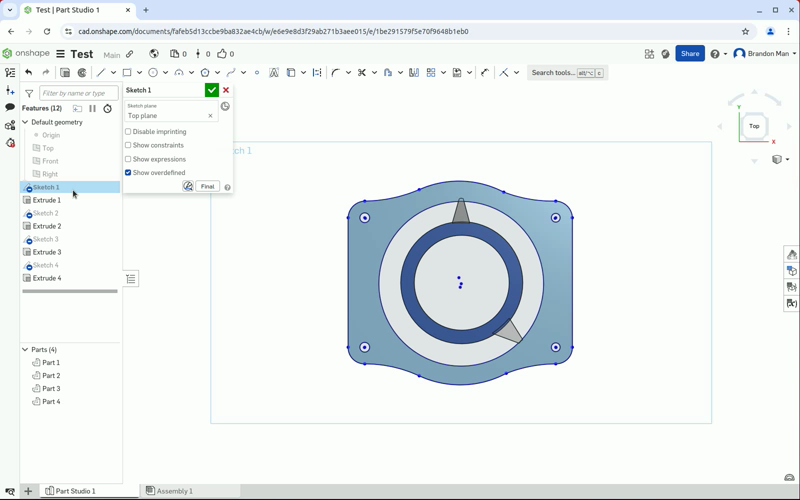
mouse_move(229, 92)
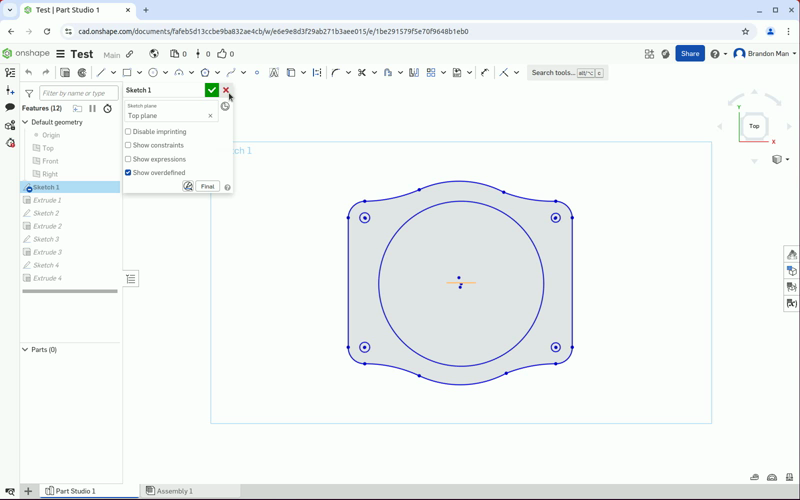
click(229, 92)
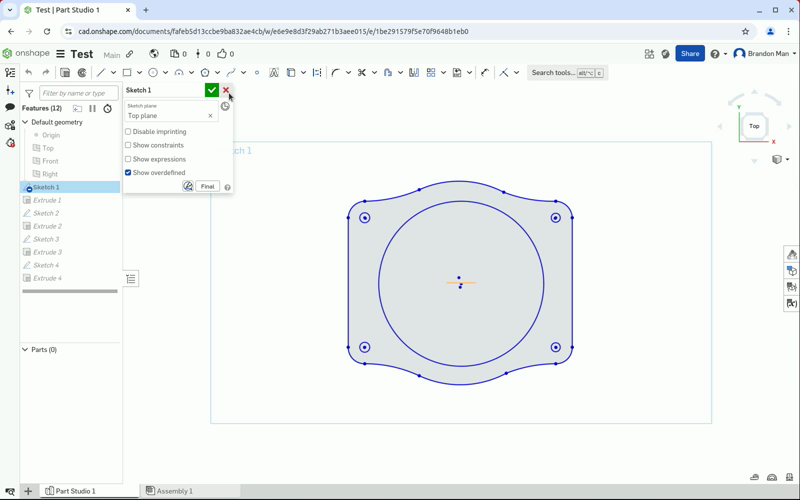
key(shift+s)
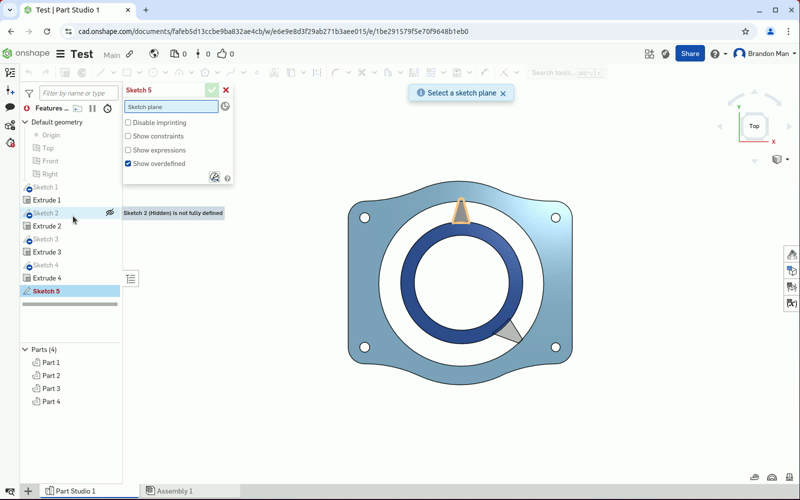
scroll(3)
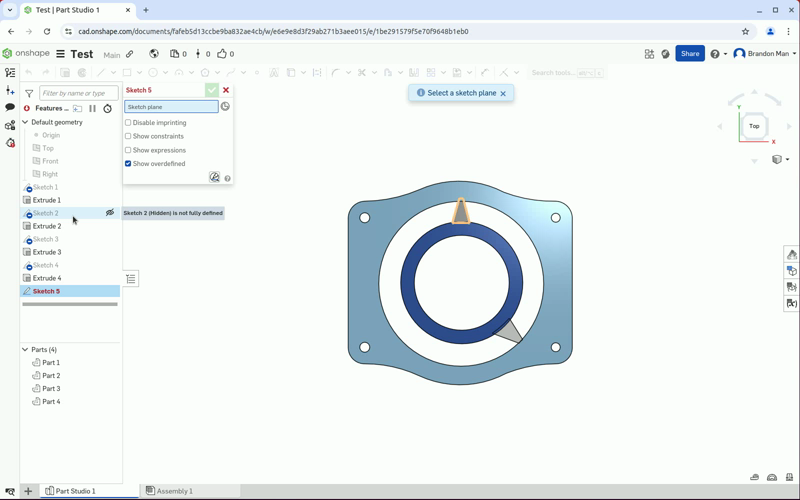
mouse_move(73, 150)
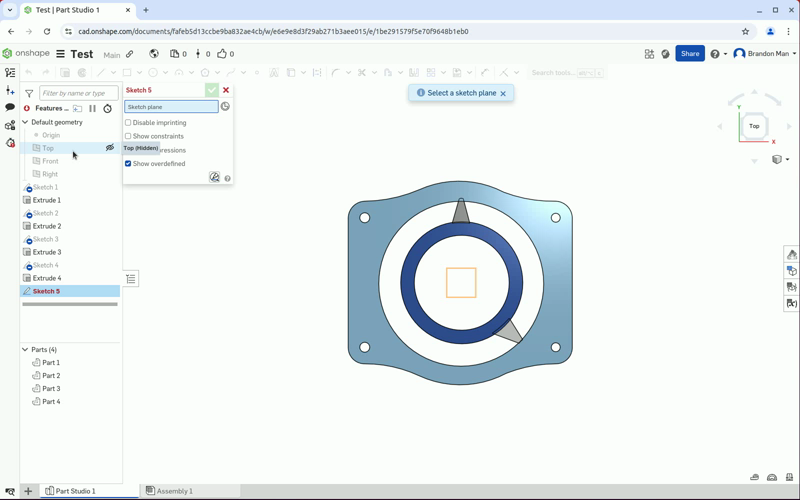
click(73, 150)
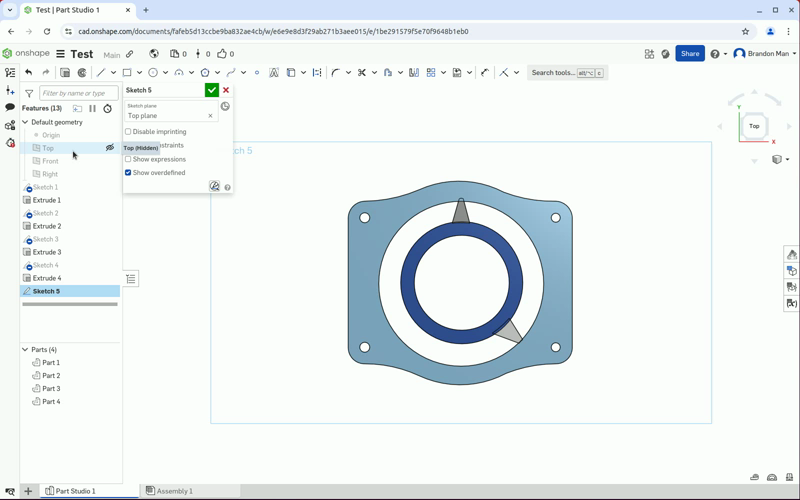
mouse_move(73, 352)
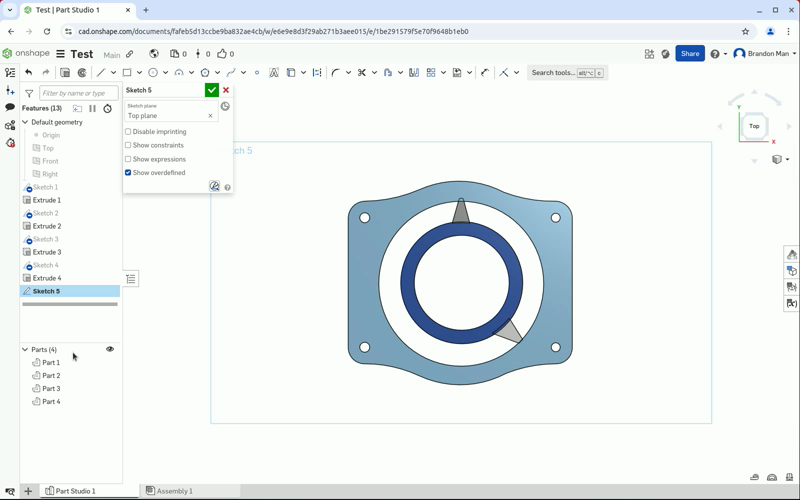
key(y)
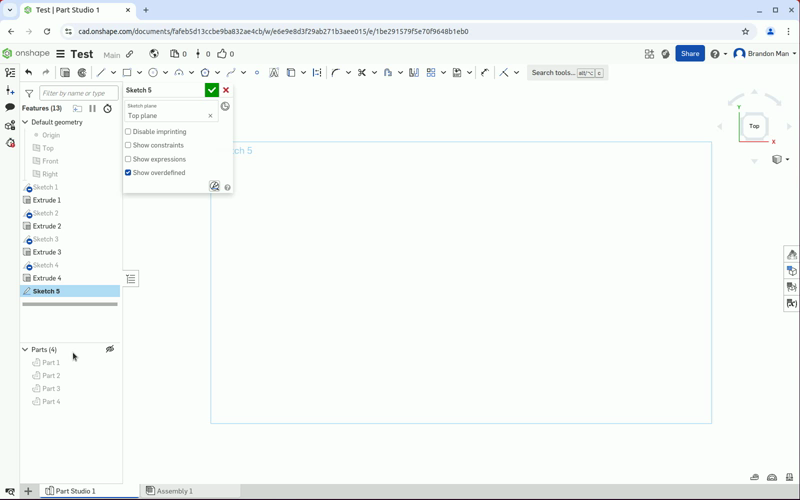
key(a)
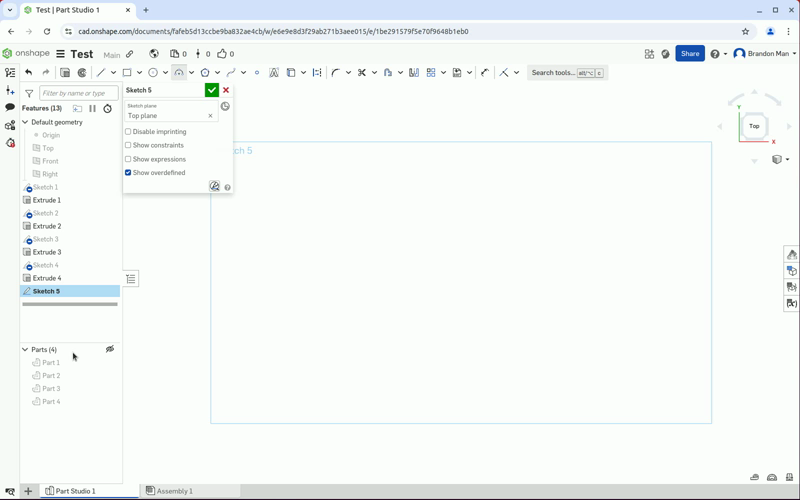
key_down(shift)
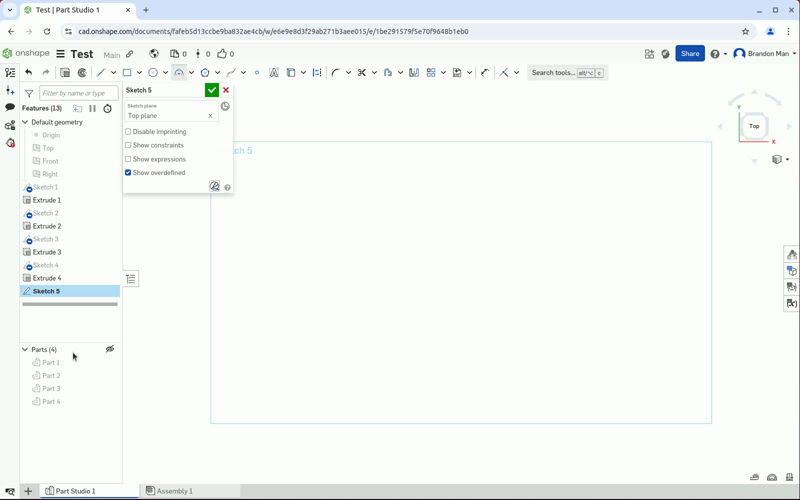
mouse_move(378, 293)
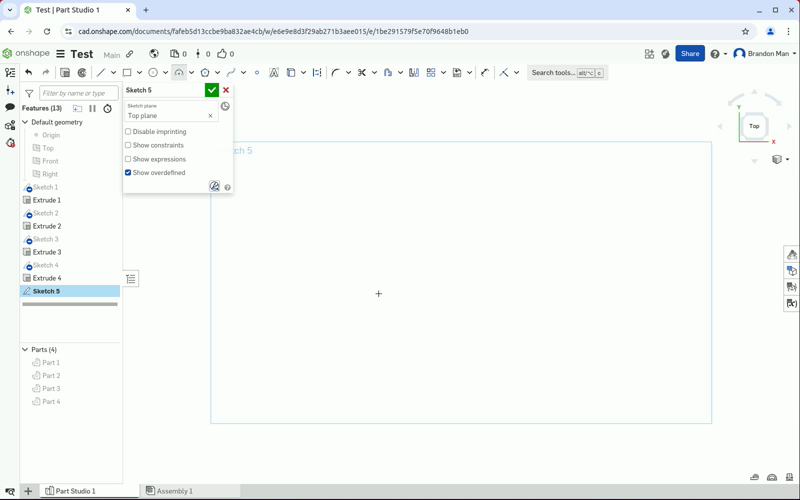
click(378, 293)
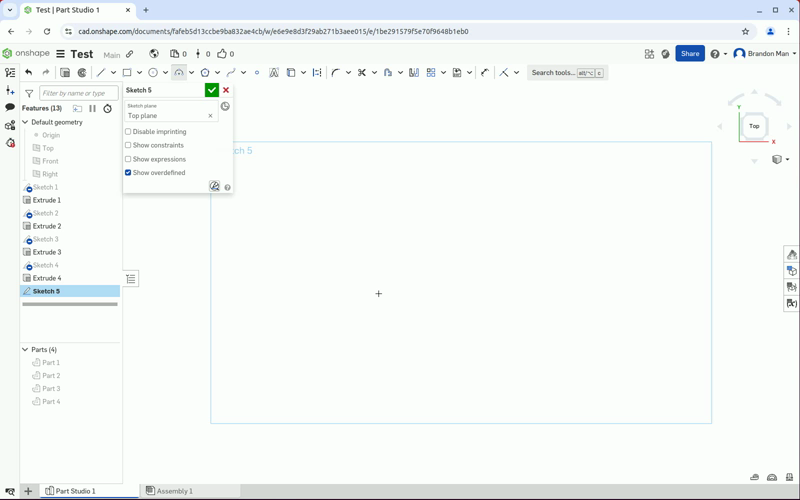
key_up(shift)
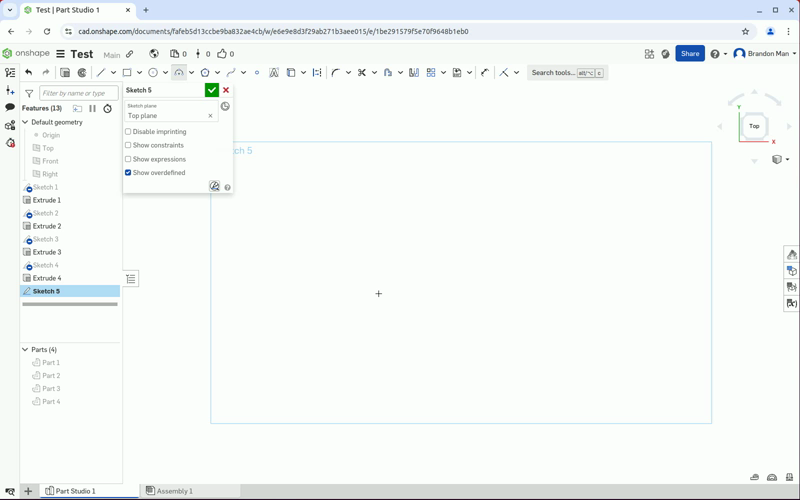
key_down(shift)
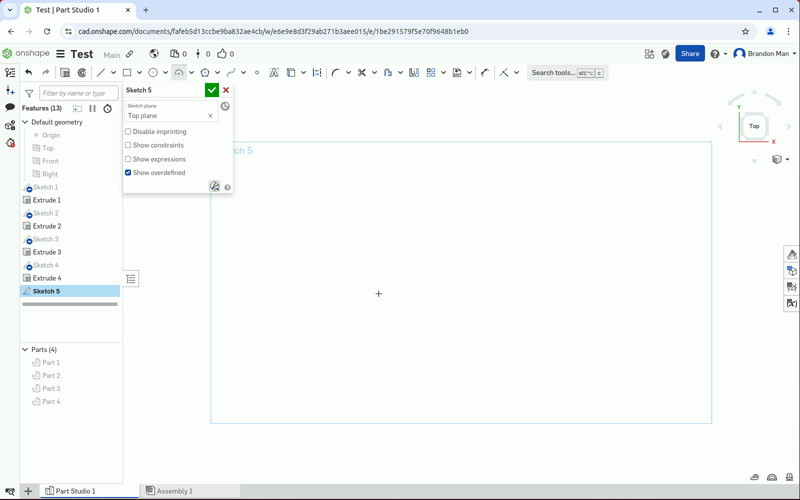
mouse_move(379, 299)
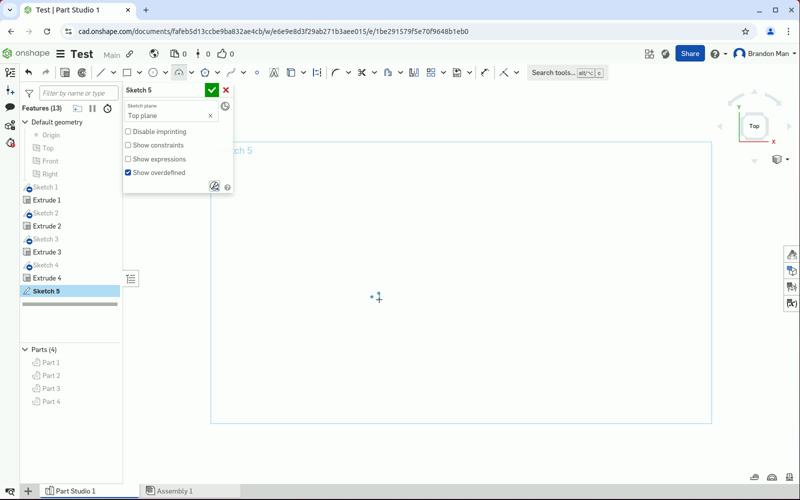
scroll(6)
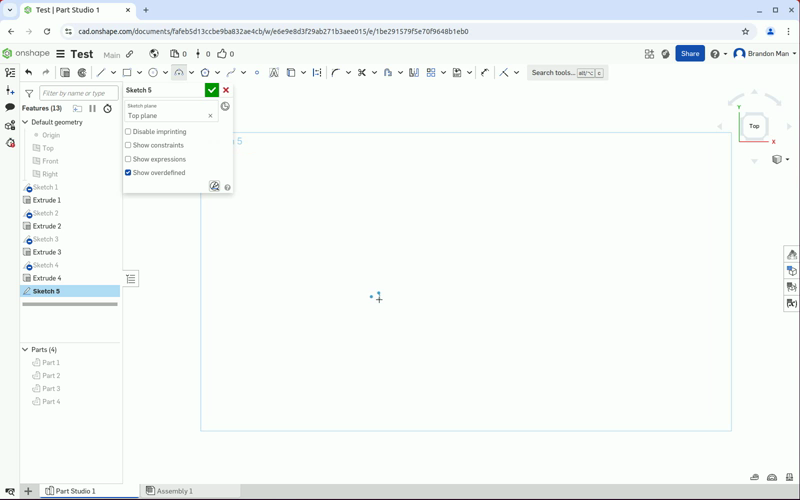
scroll(6)
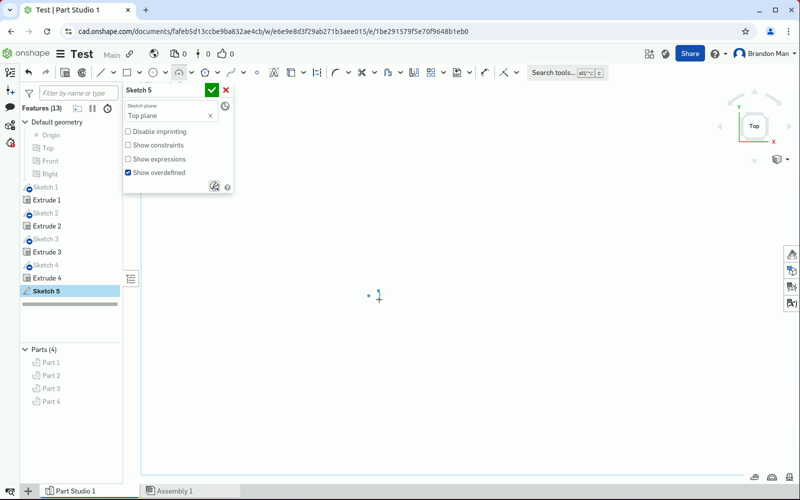
scroll(6)
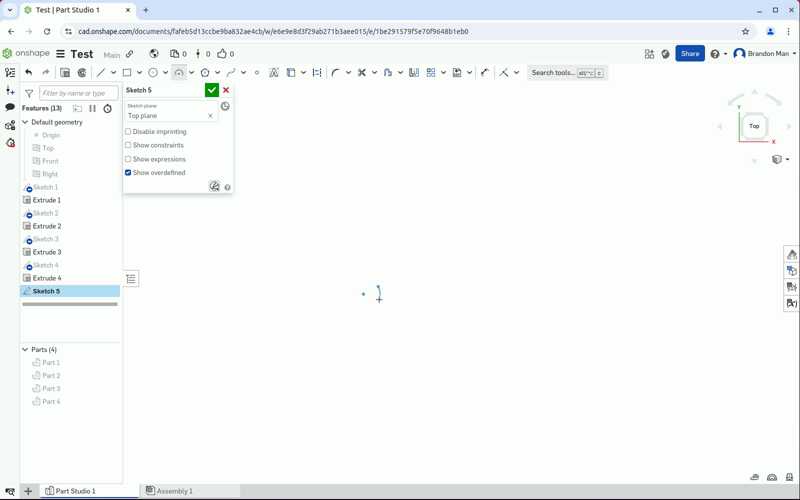
scroll(6)
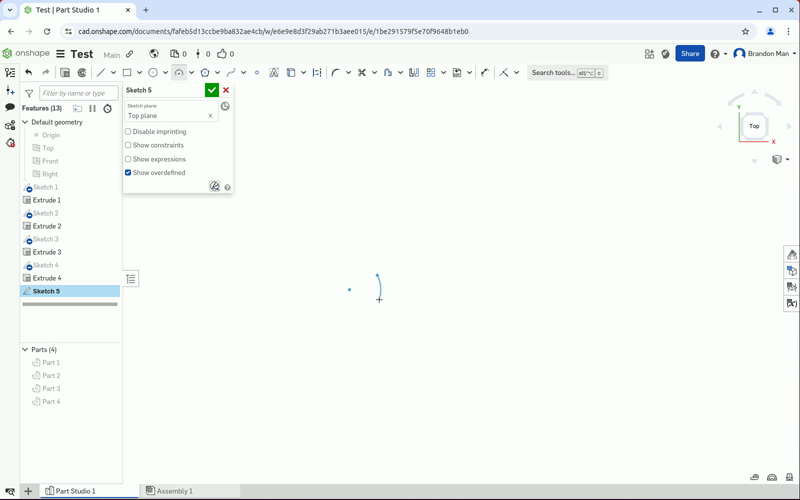
scroll(6)
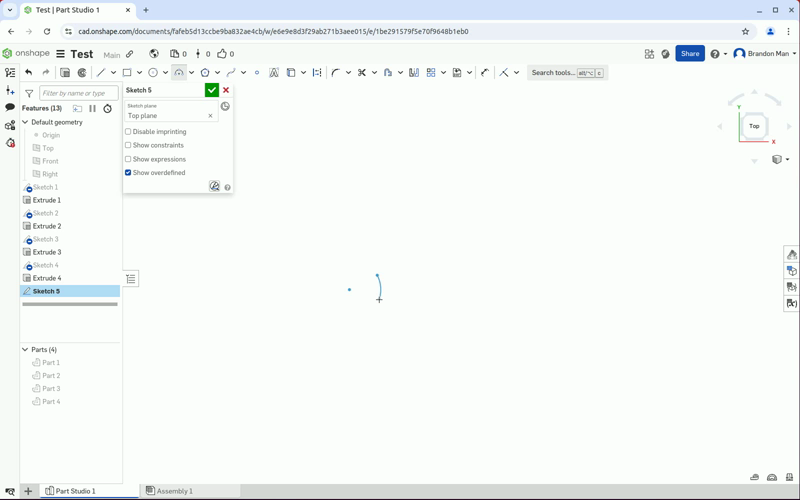
scroll(6)
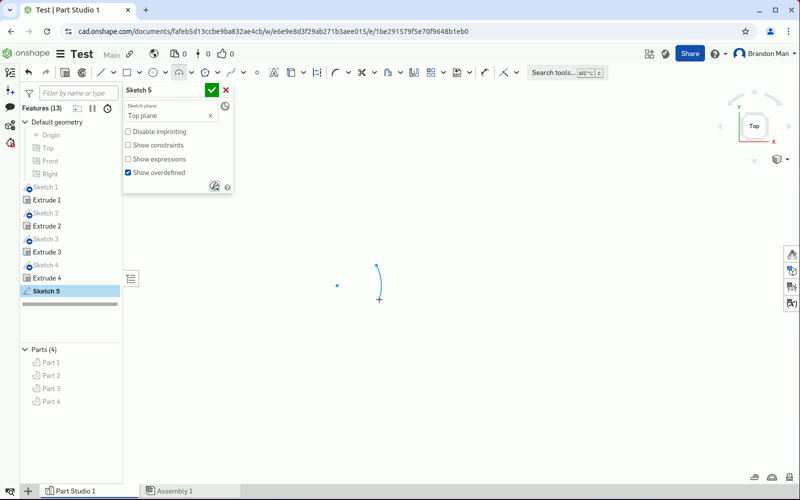
scroll(6)
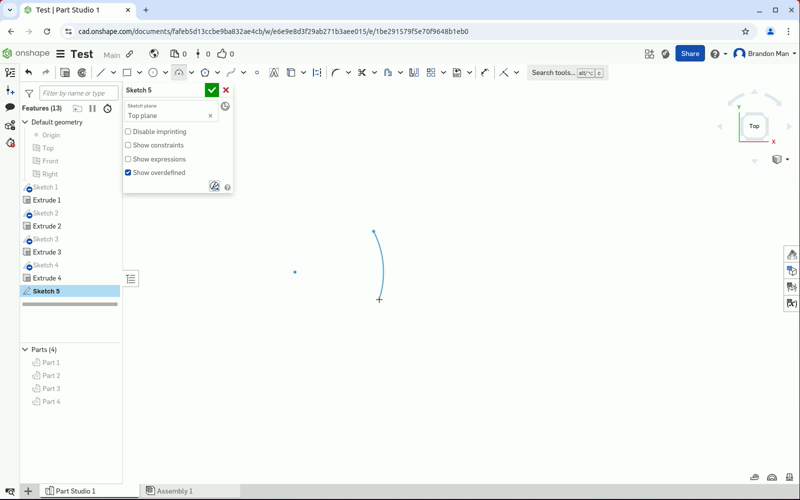
click(379, 299)
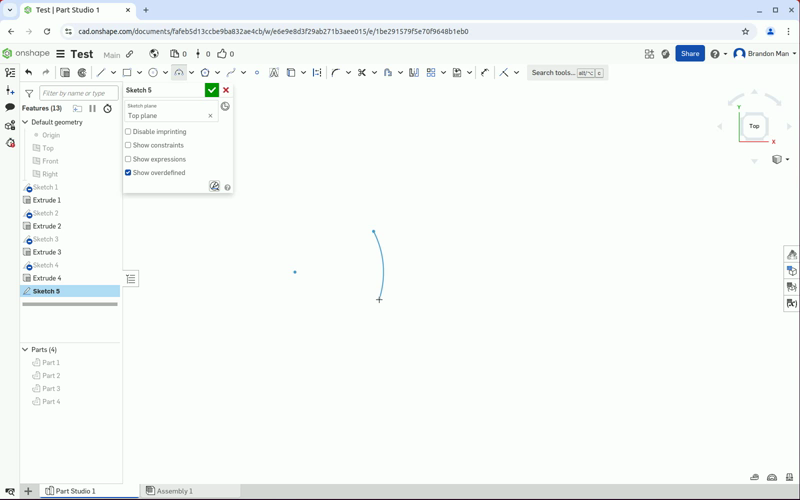
scroll(-6)
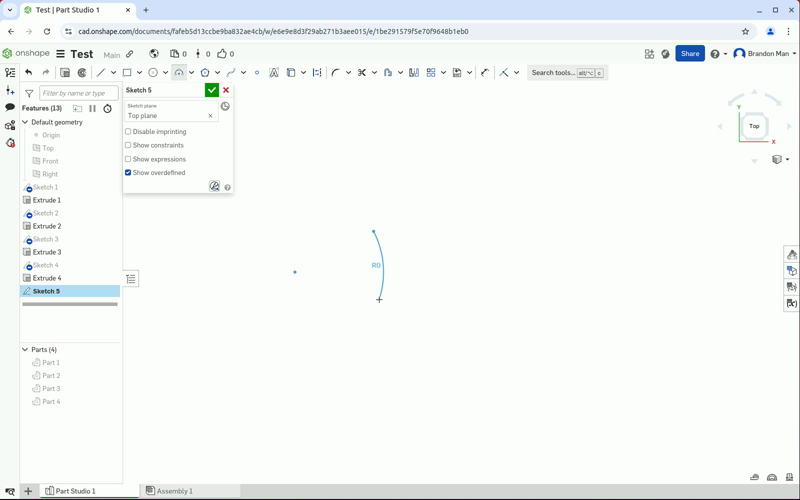
scroll(-6)
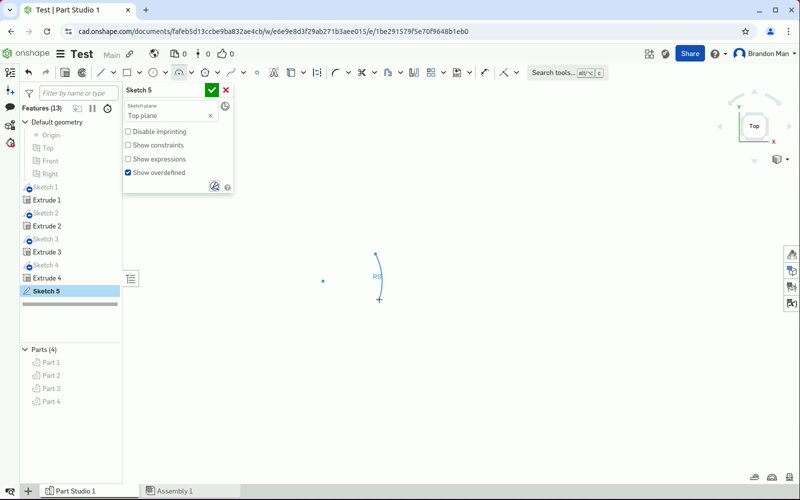
scroll(-6)
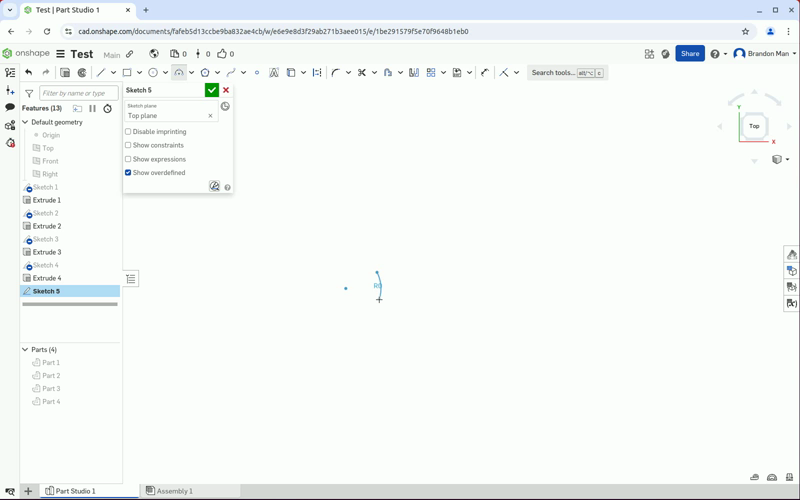
scroll(-6)
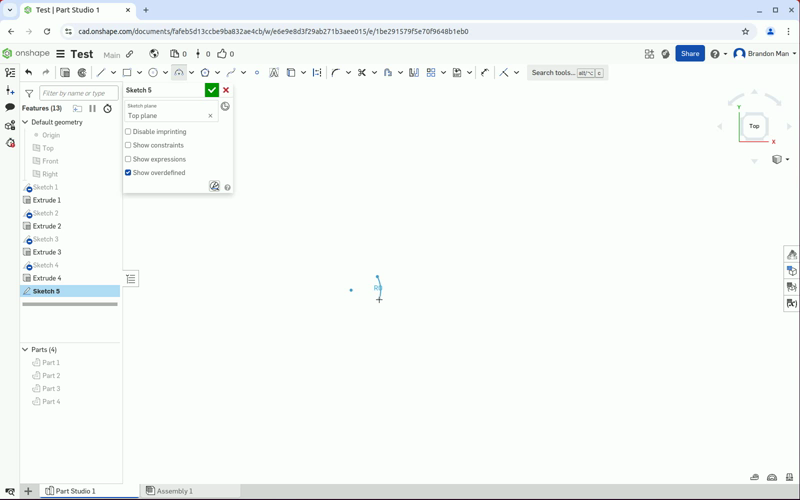
scroll(-6)
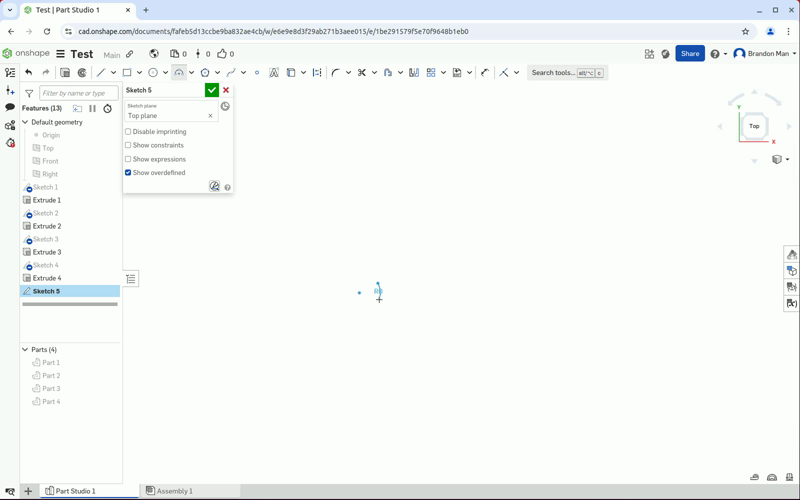
scroll(-6)
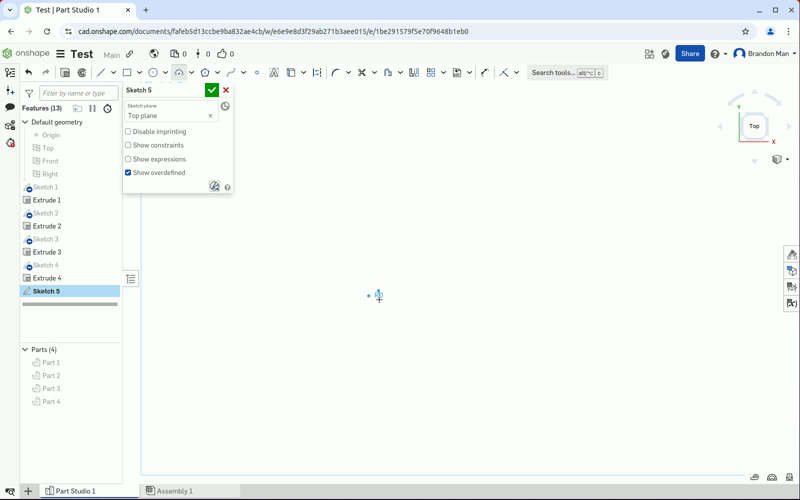
scroll(-6)
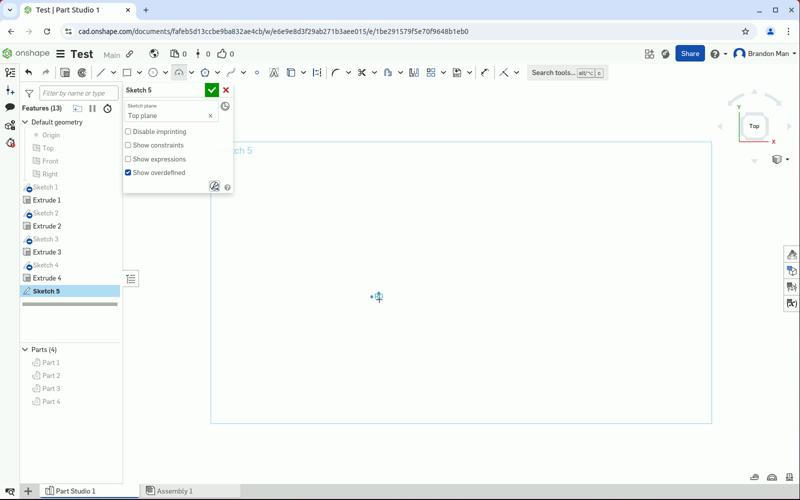
mouse_move(379, 296)
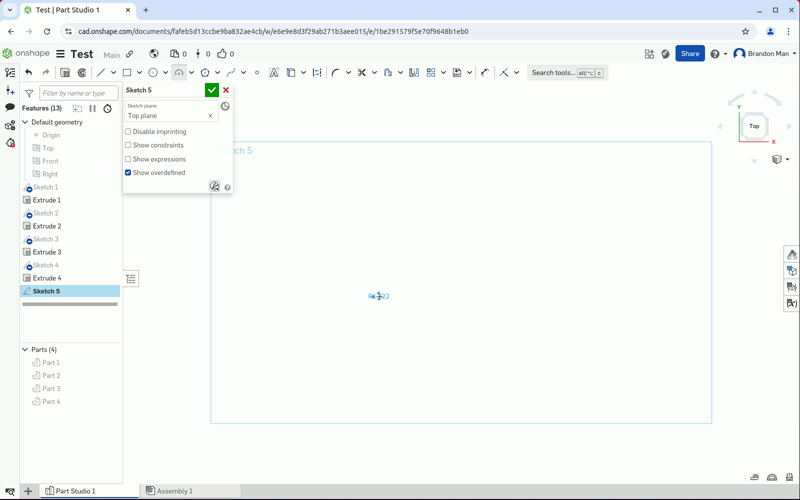
scroll(6)
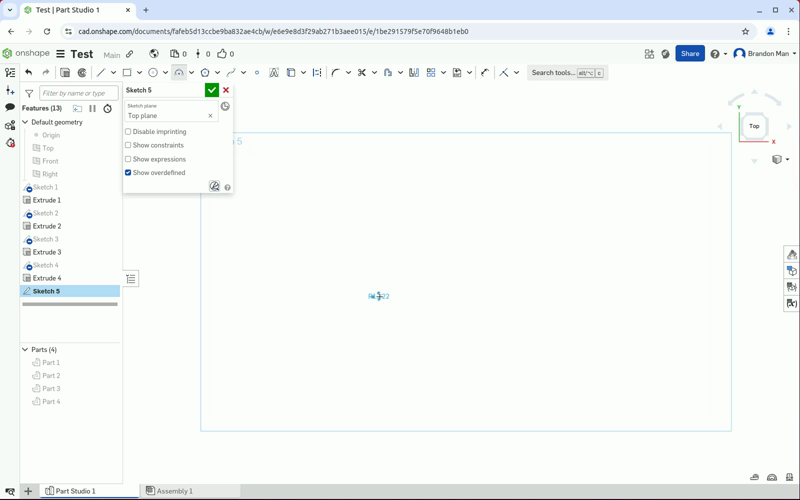
scroll(6)
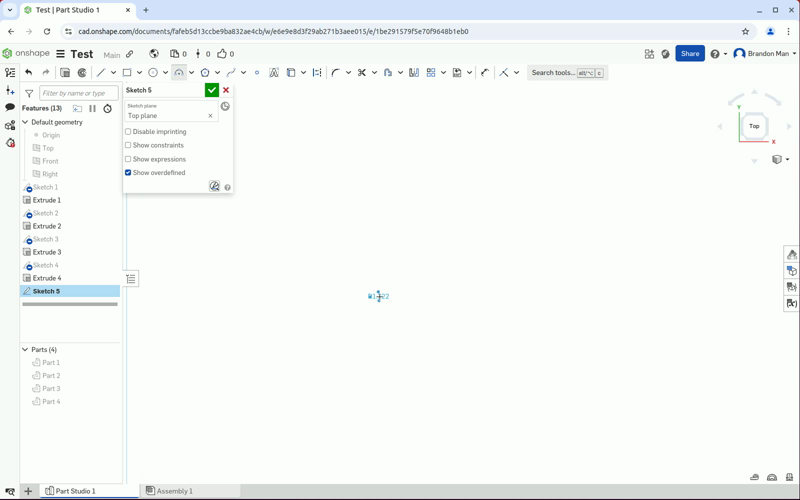
scroll(6)
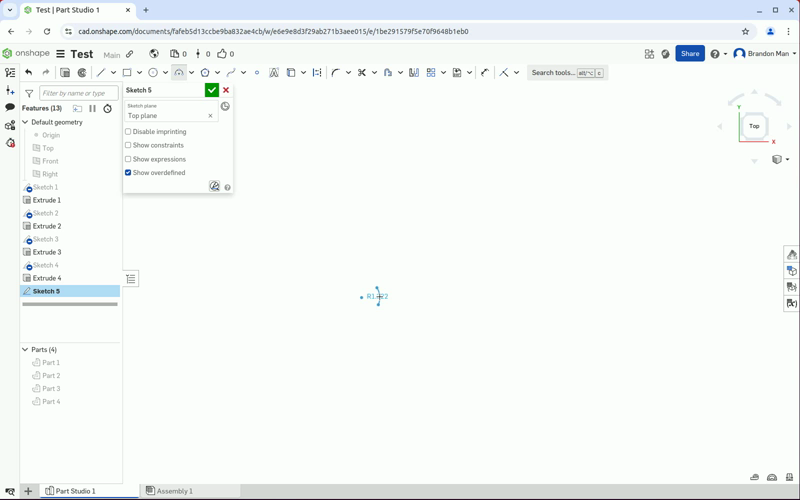
scroll(6)
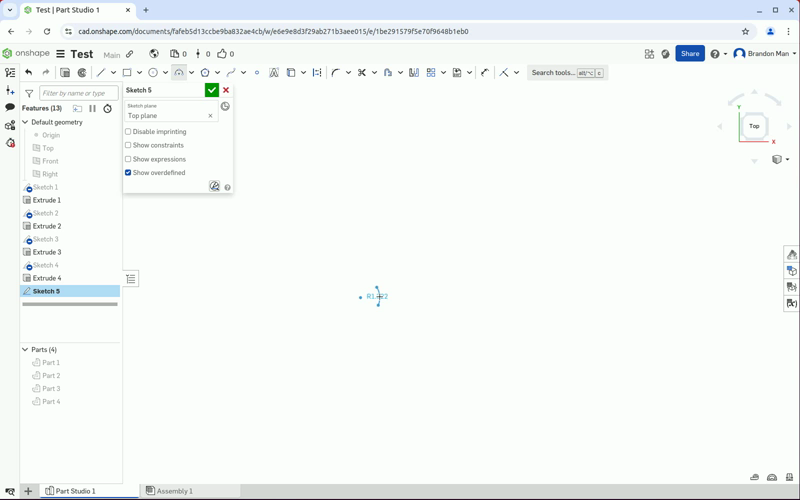
scroll(6)
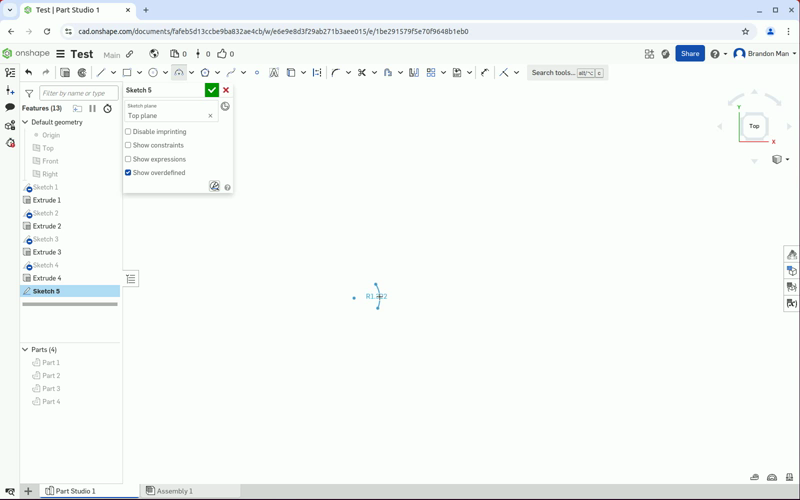
scroll(6)
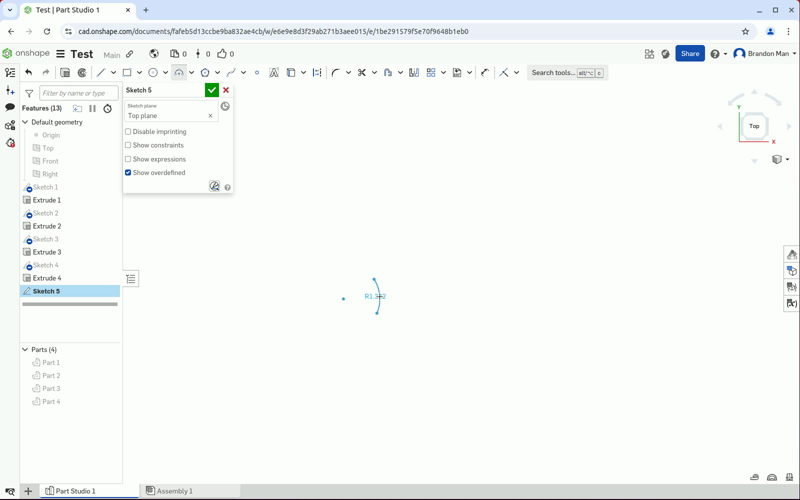
scroll(6)
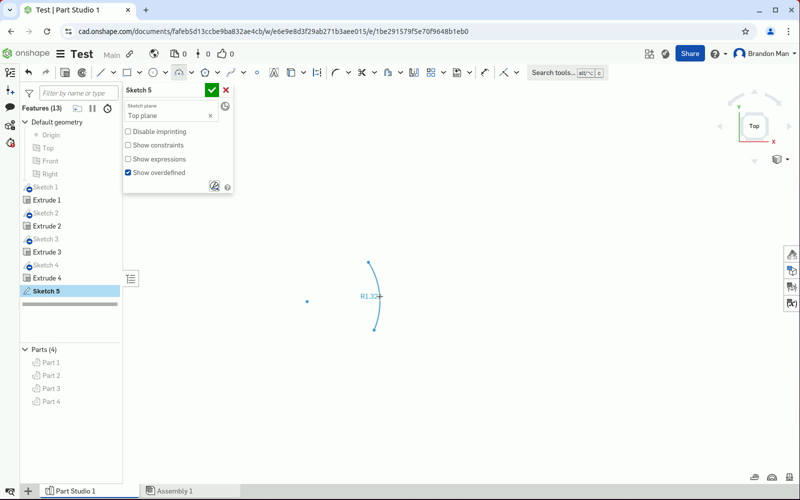
click(379, 296)
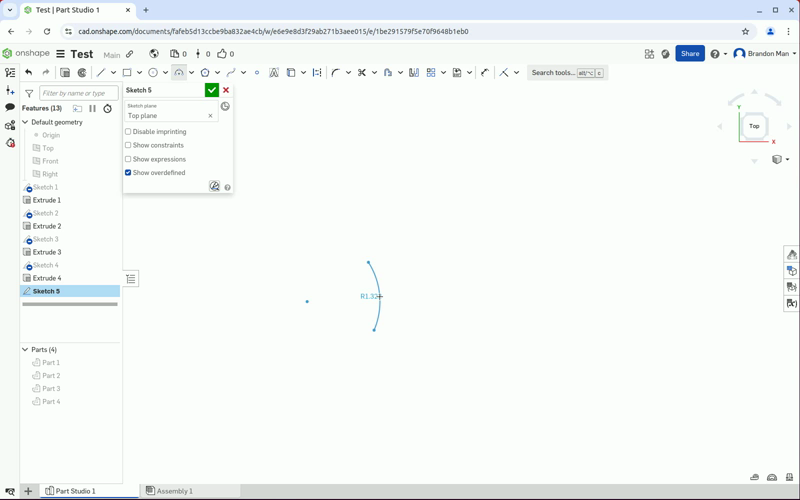
scroll(-6)
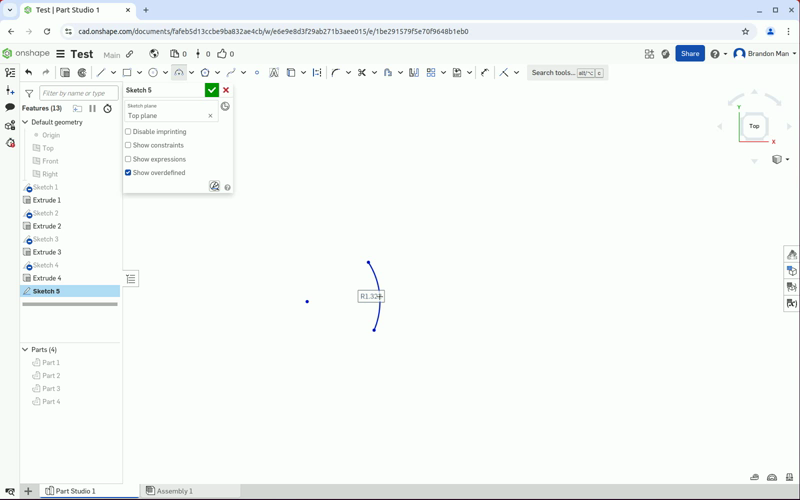
scroll(-6)
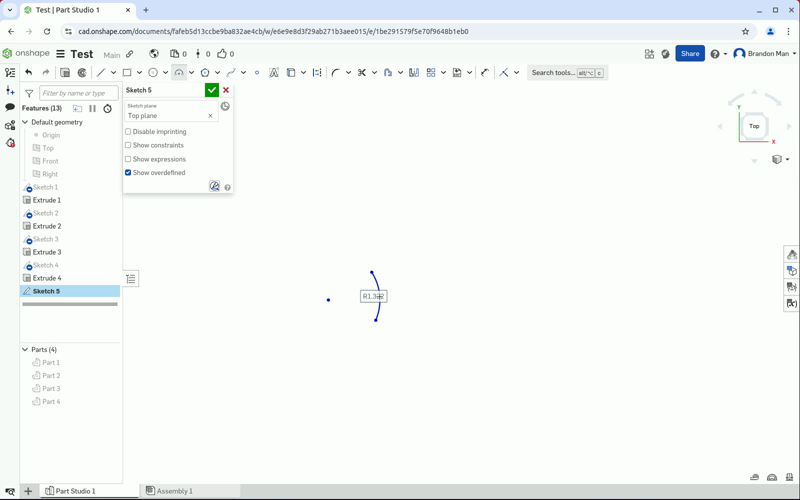
scroll(-6)
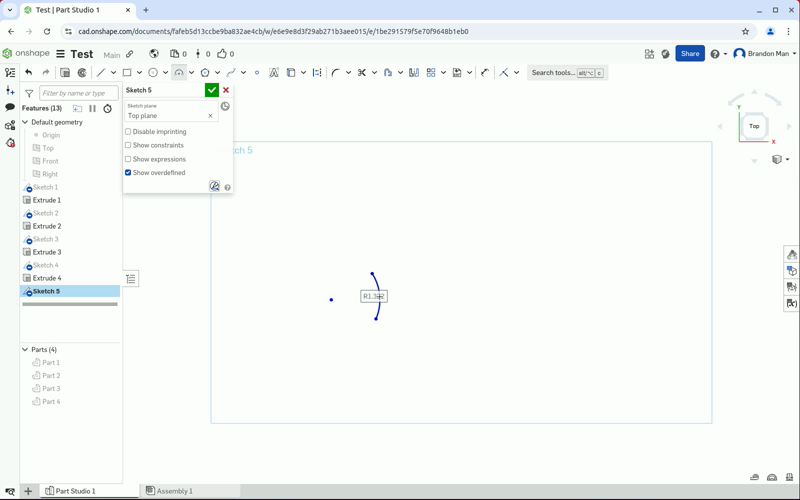
scroll(-6)
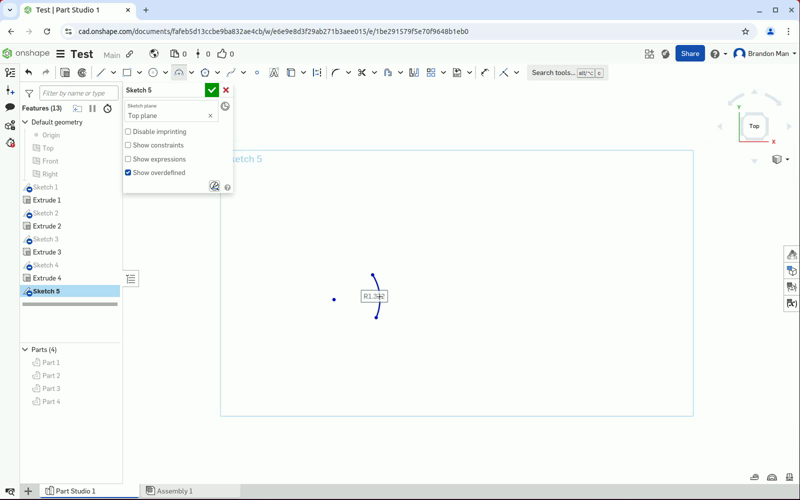
scroll(-6)
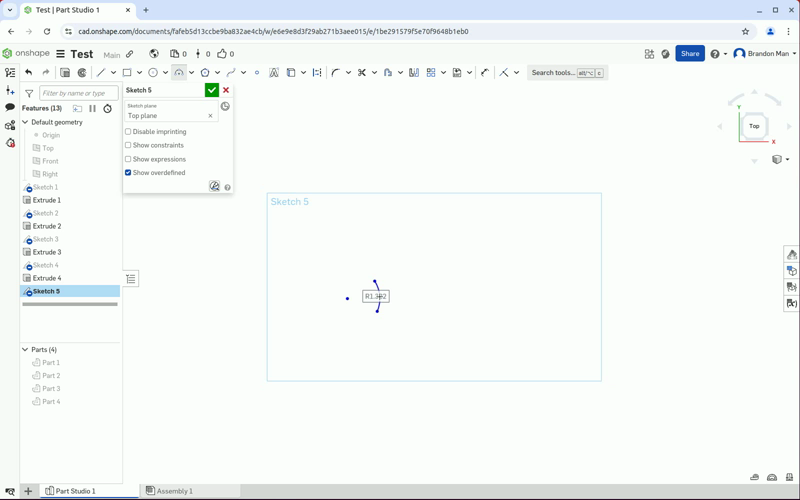
scroll(-6)
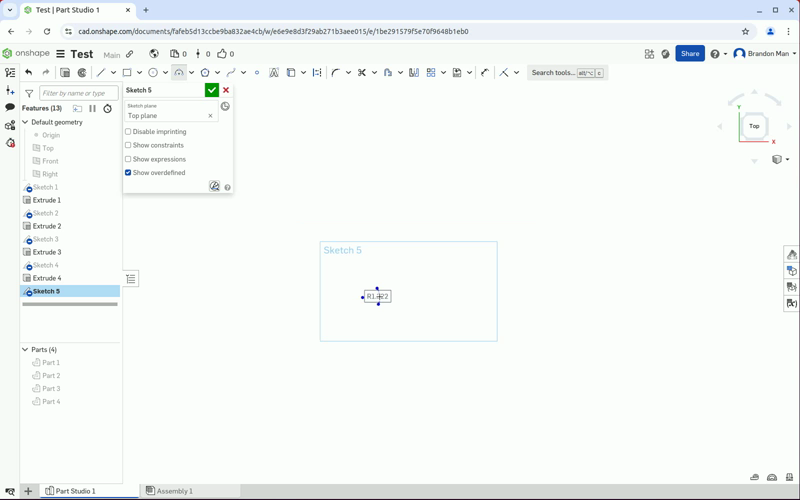
scroll(-6)
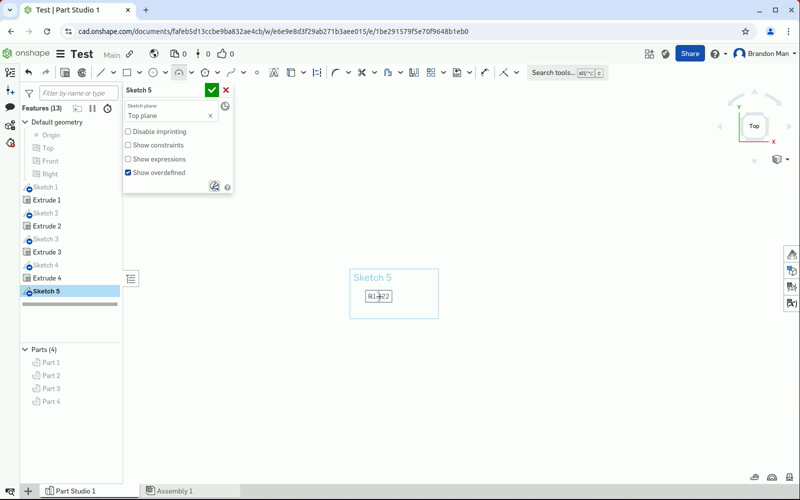
key_up(shift)
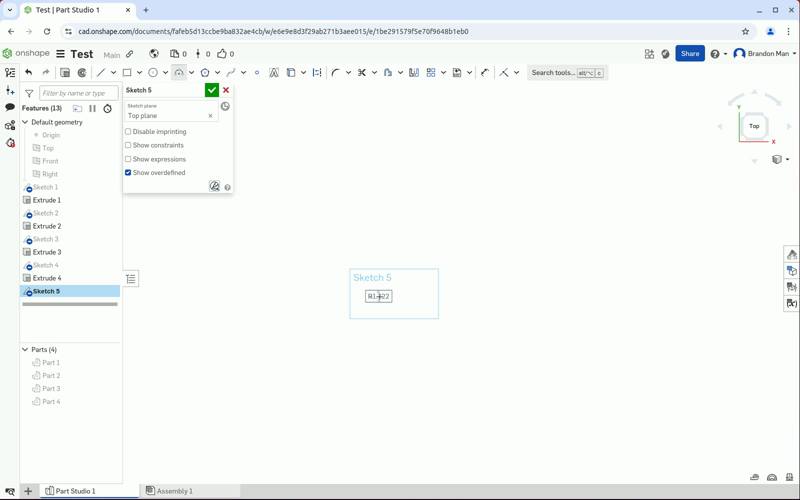
key(esc)
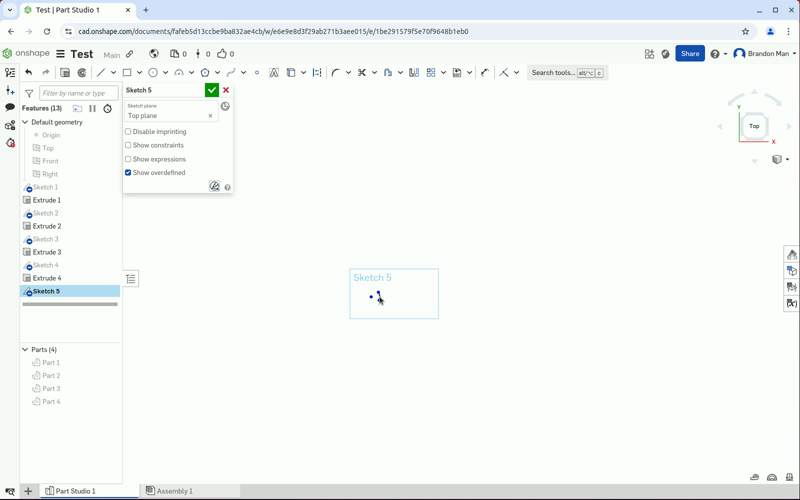
key(l)
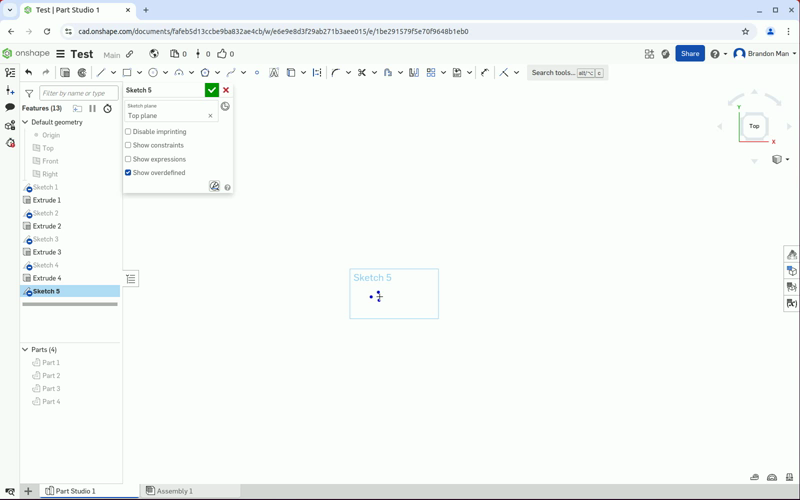
mouse_move(379, 299)
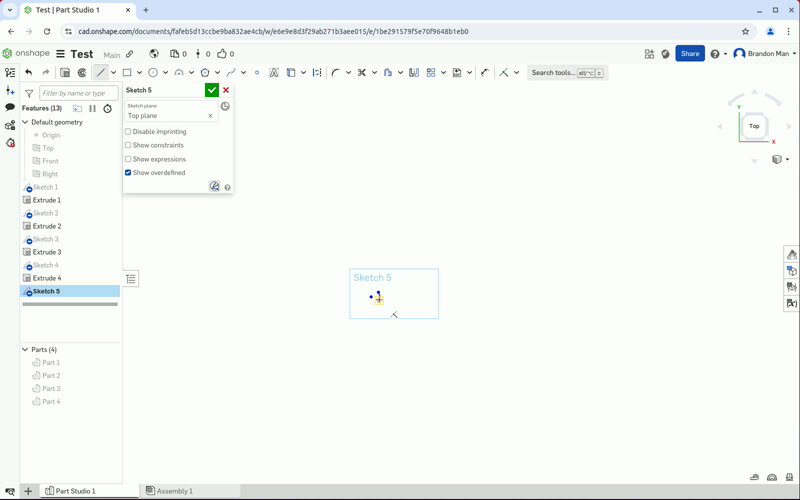
scroll(6)
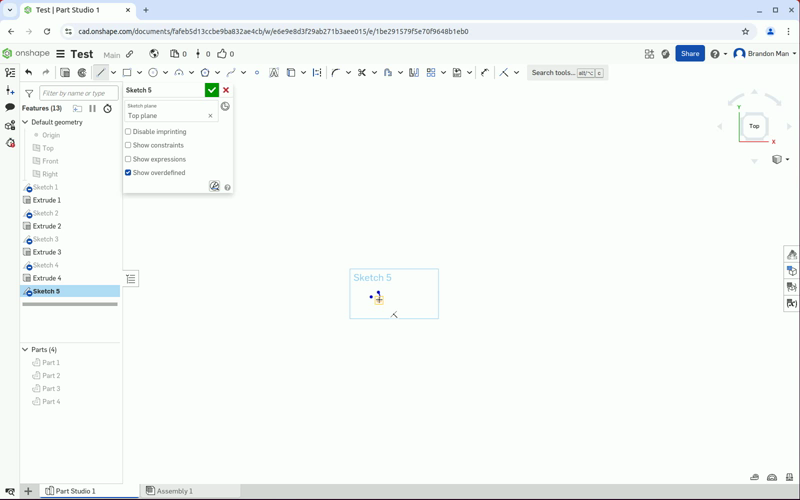
scroll(6)
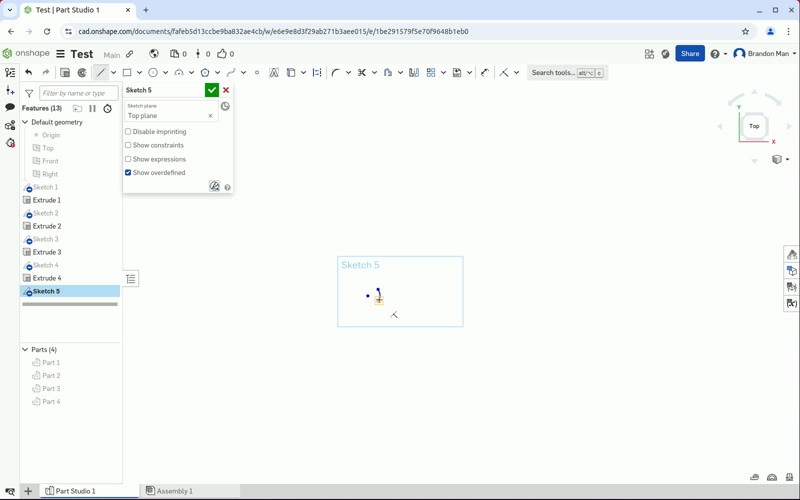
scroll(6)
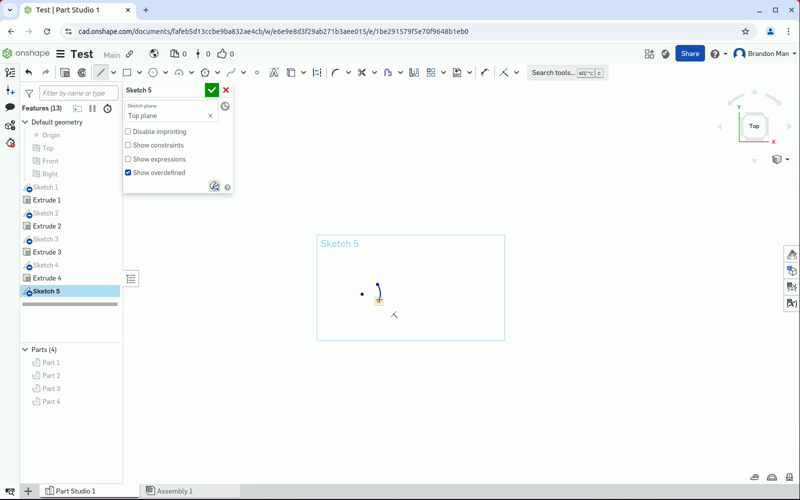
scroll(6)
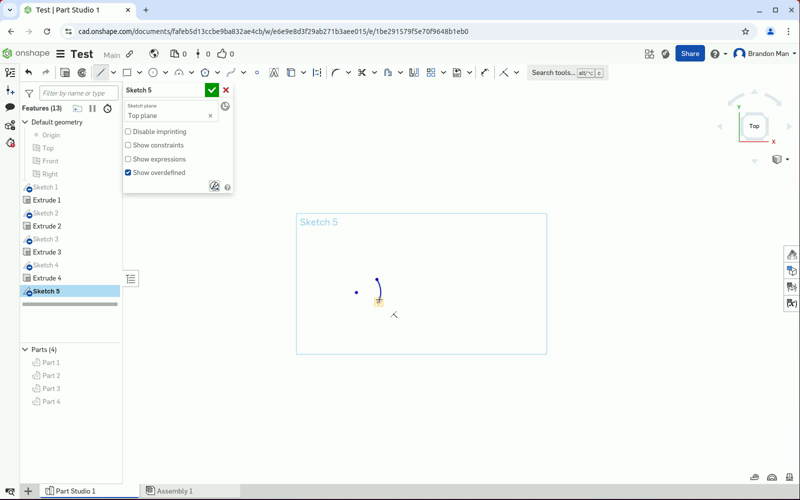
scroll(6)
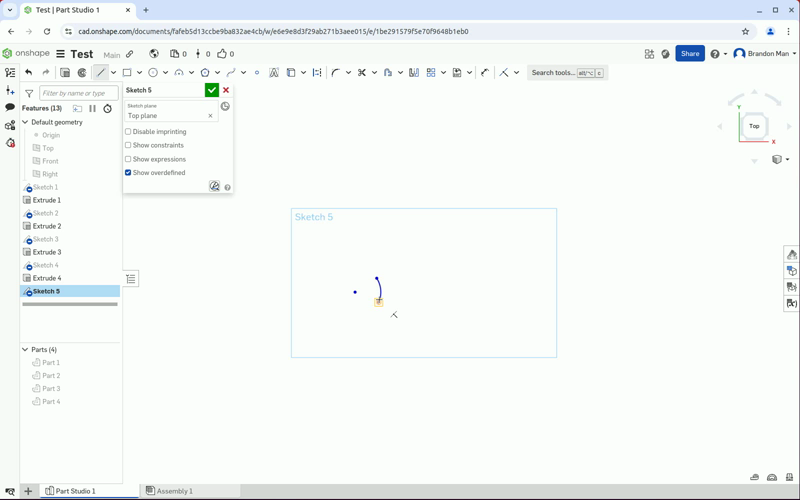
scroll(6)
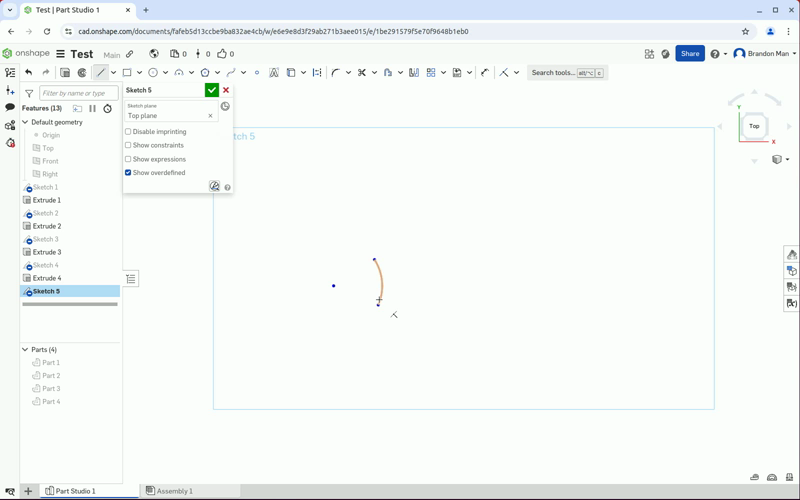
scroll(6)
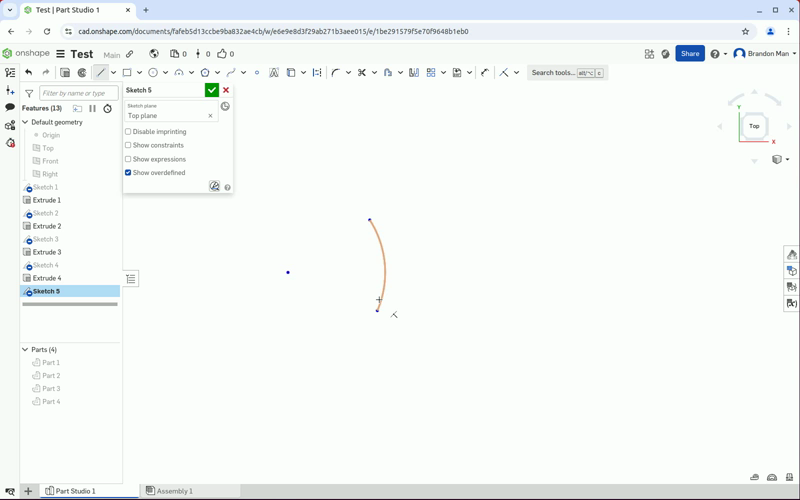
click(379, 299)
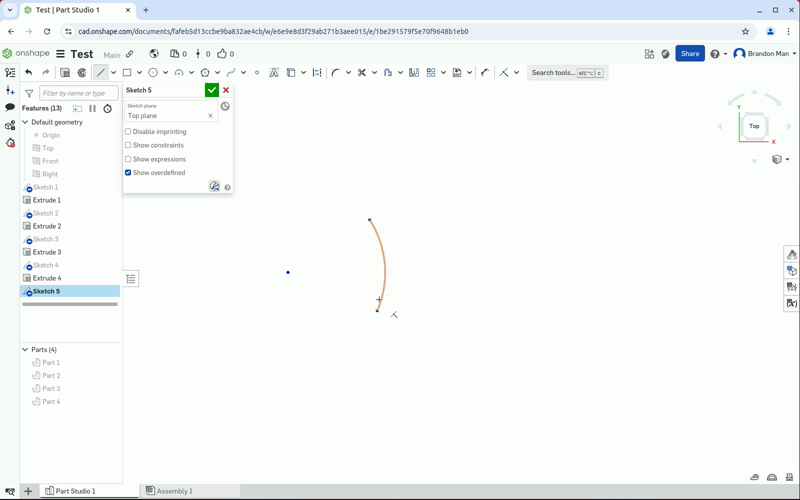
scroll(-6)
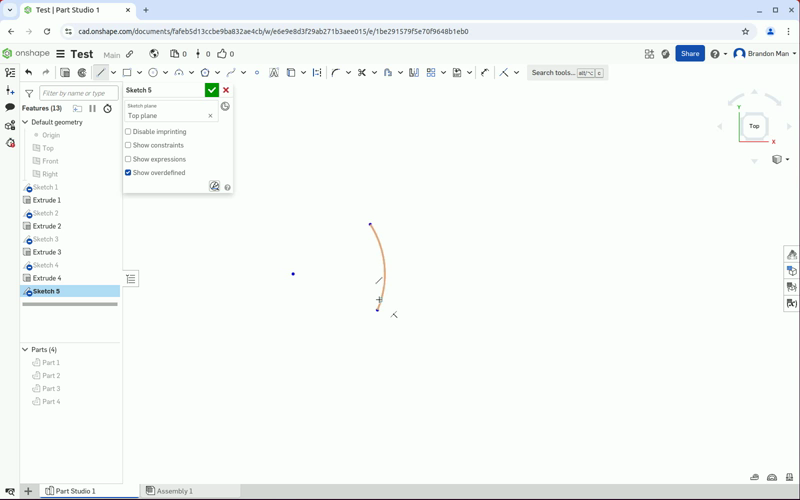
scroll(-6)
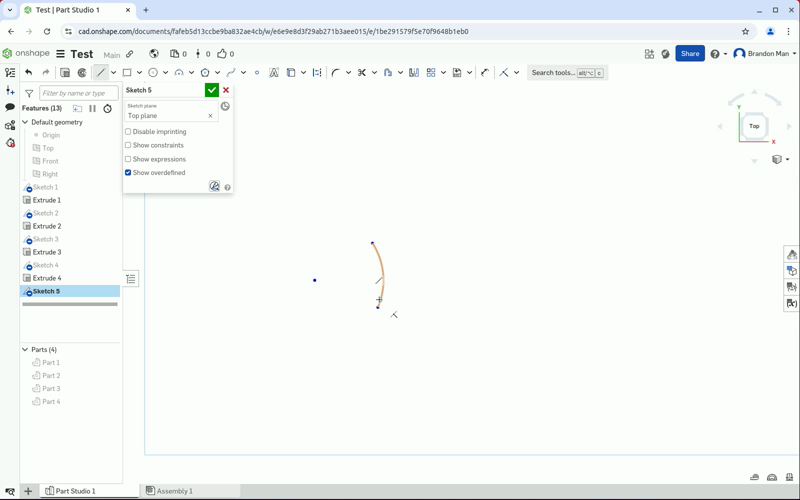
scroll(-6)
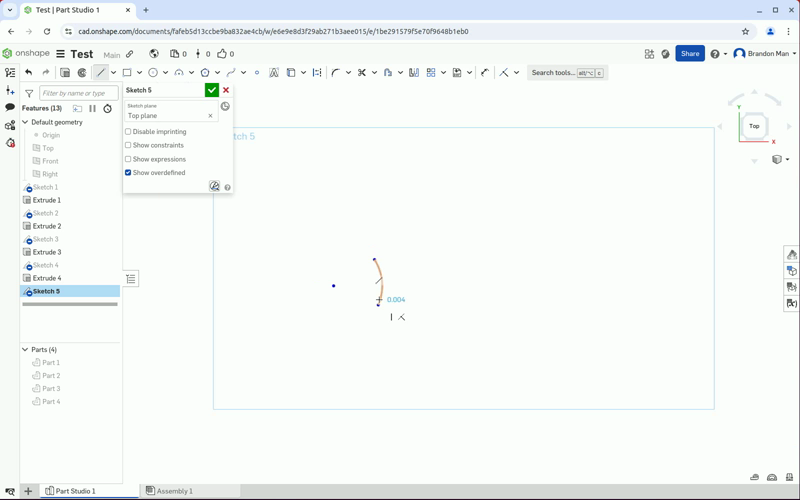
scroll(-6)
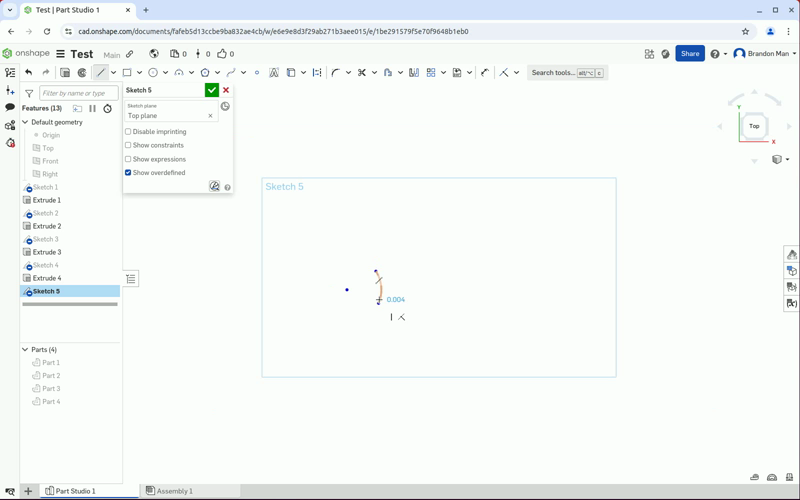
scroll(-6)
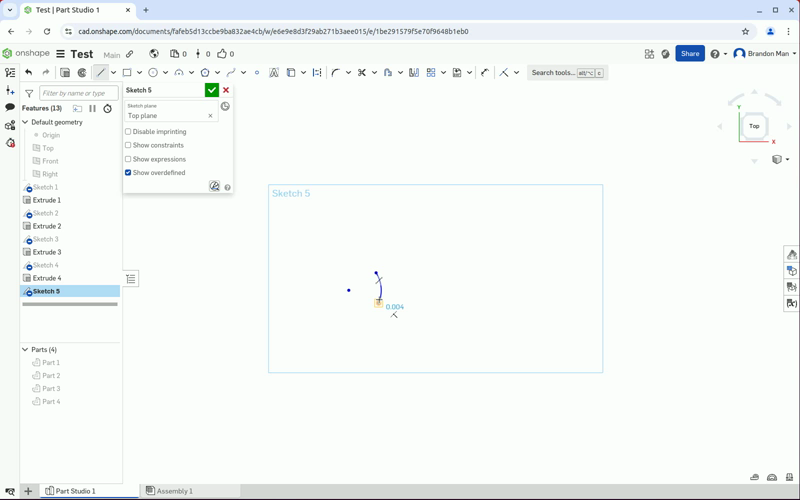
scroll(-6)
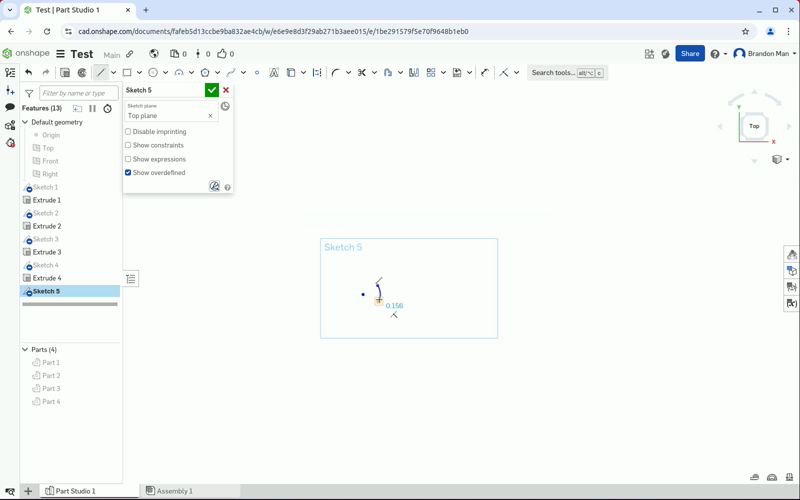
scroll(-6)
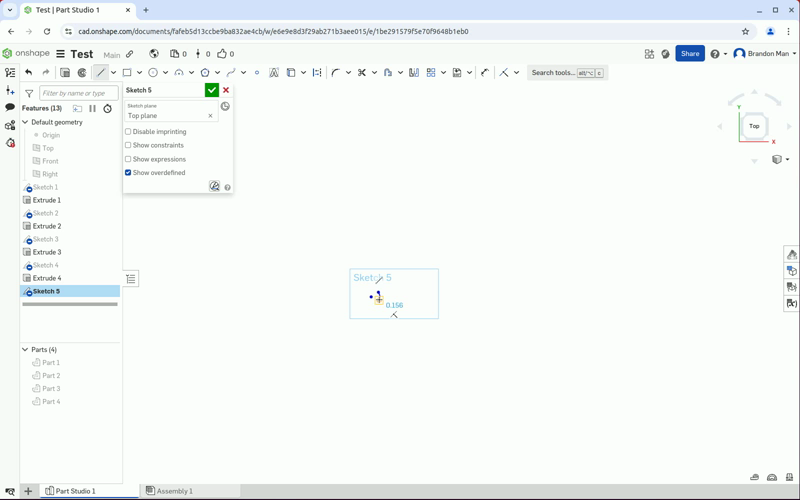
key_down(shift)
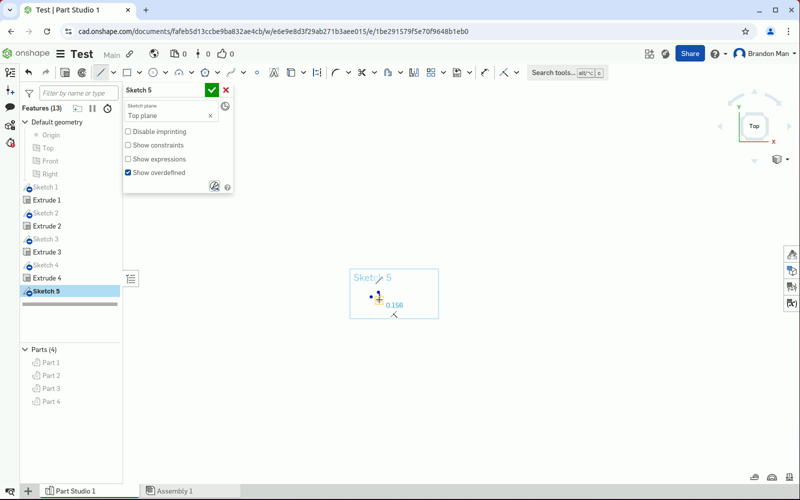
mouse_move(409, 299)
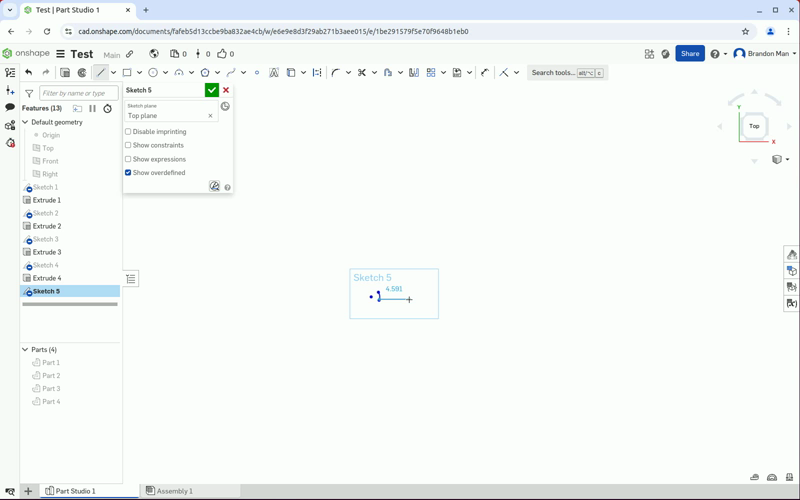
mouse_move(405, 302)
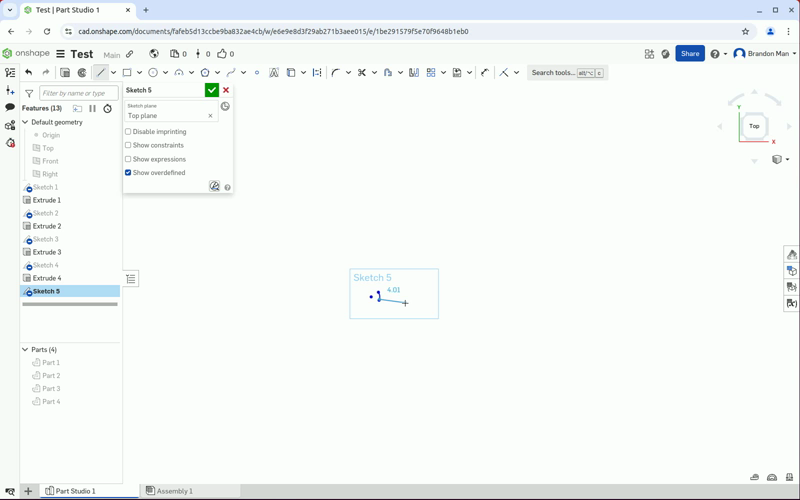
click(405, 302)
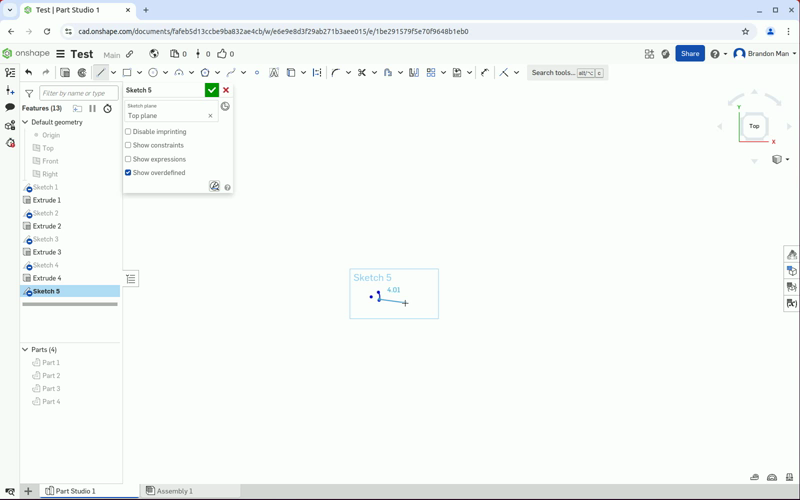
key_up(shift)
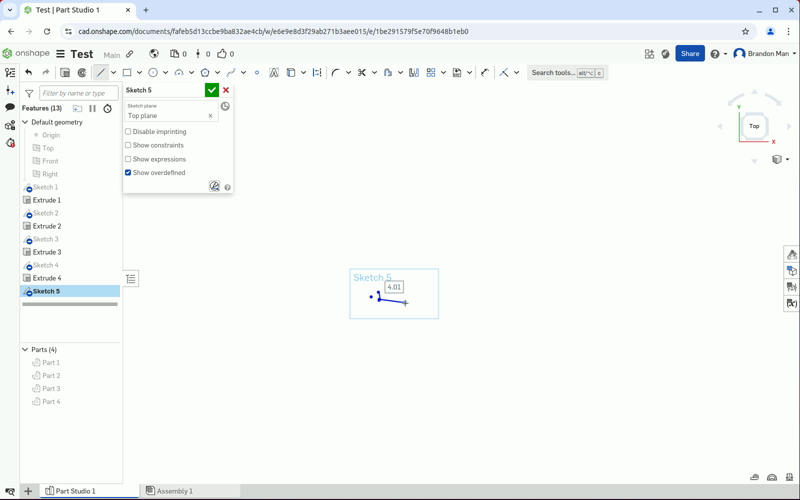
key(esc)
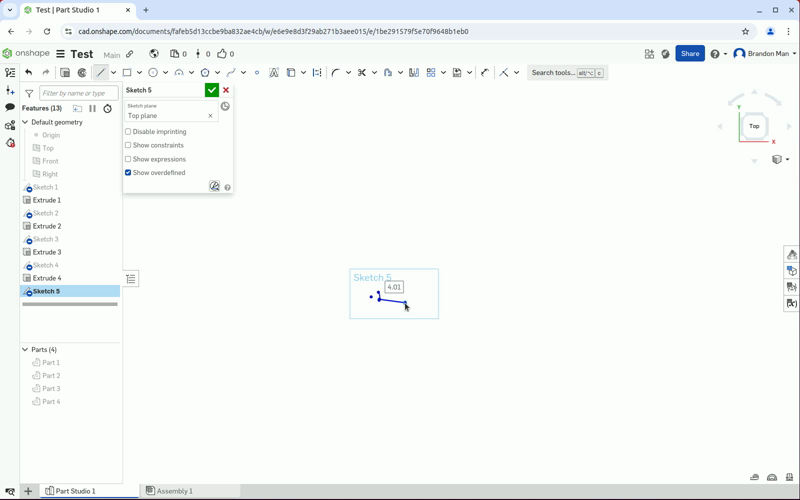
key(a)
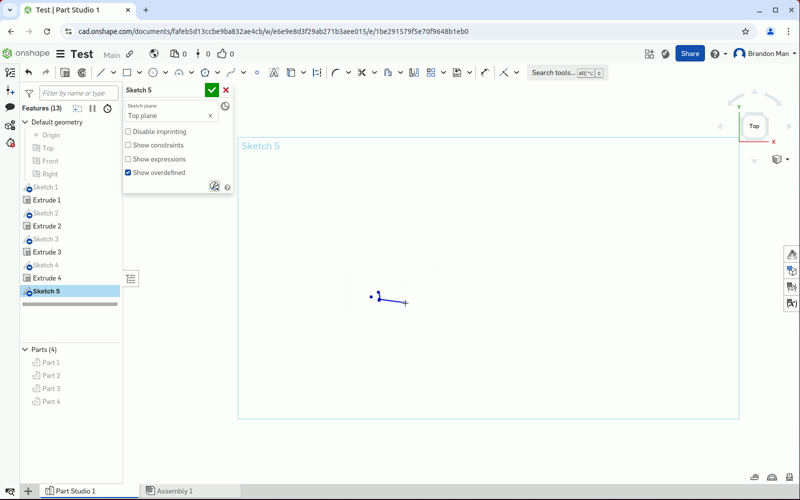
mouse_move(405, 302)
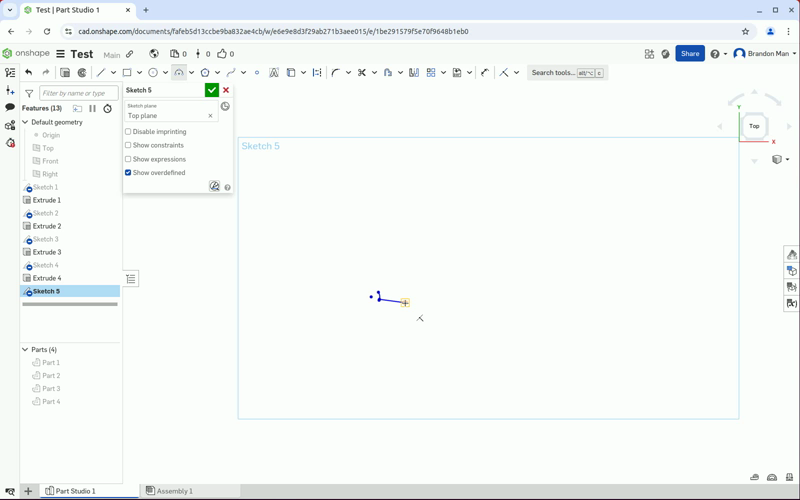
click(405, 302)
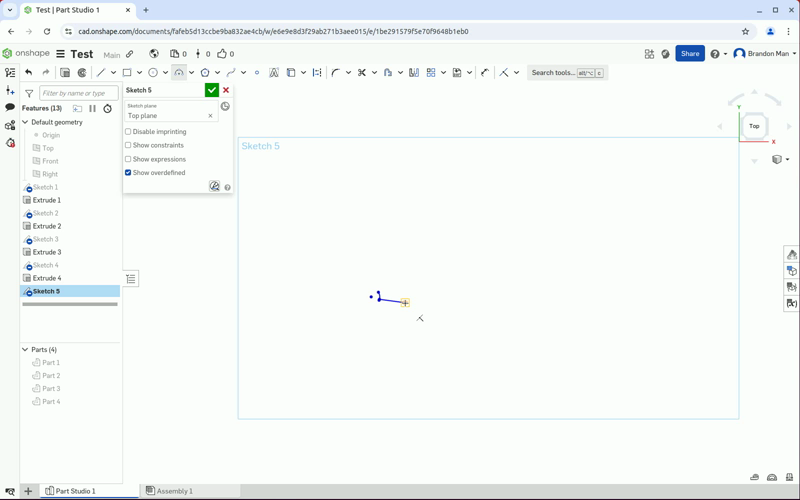
key_down(shift)
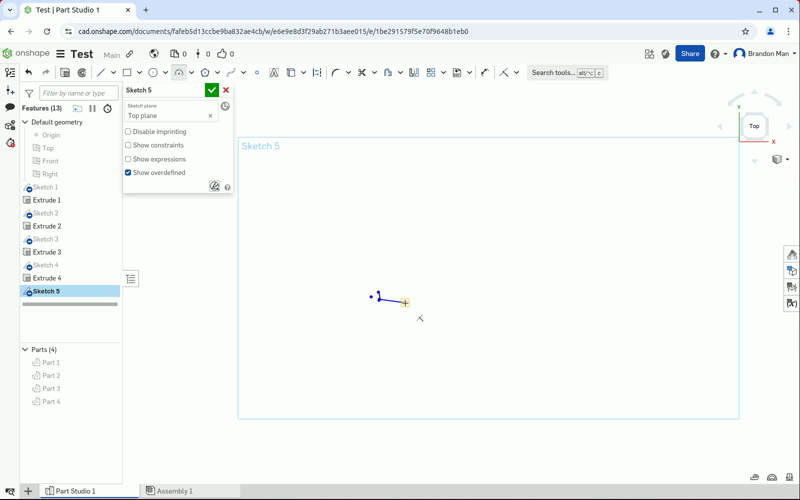
mouse_move(401, 282)
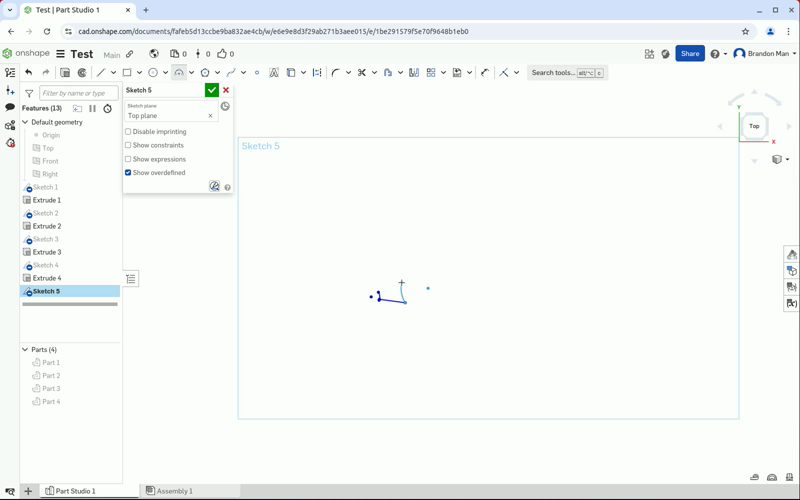
click(401, 282)
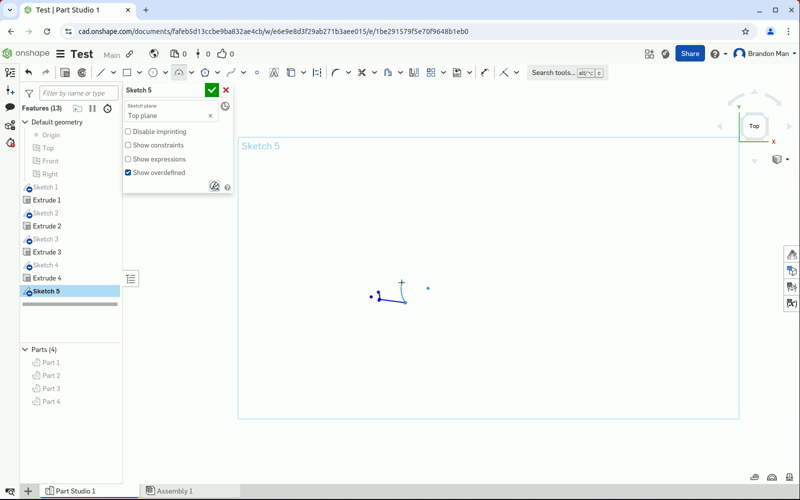
mouse_move(402, 292)
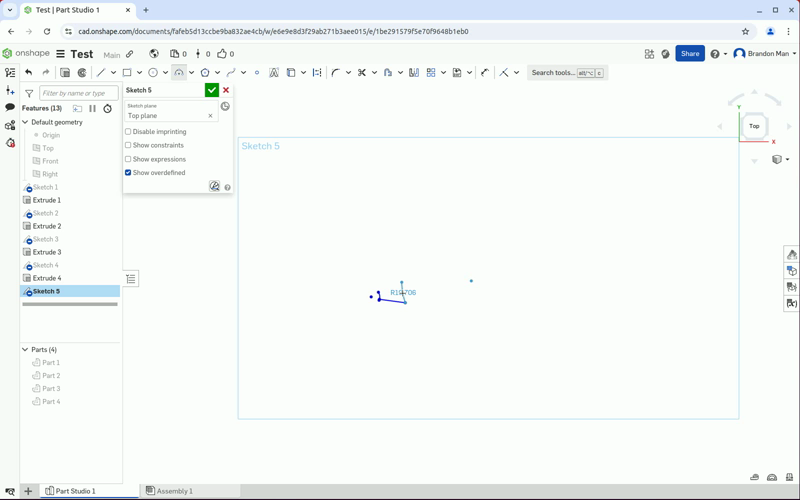
click(402, 292)
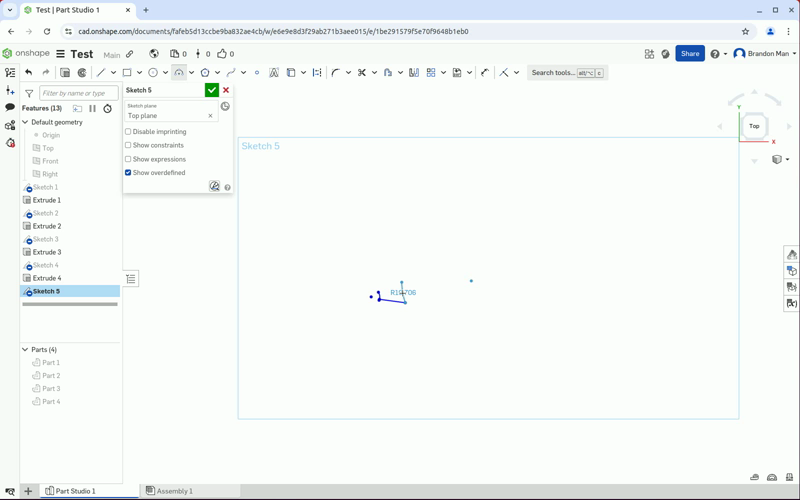
key_up(shift)
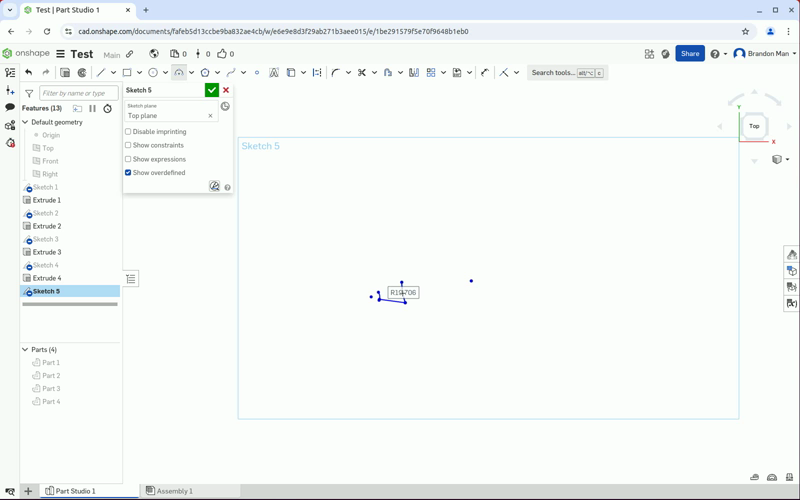
key(esc)
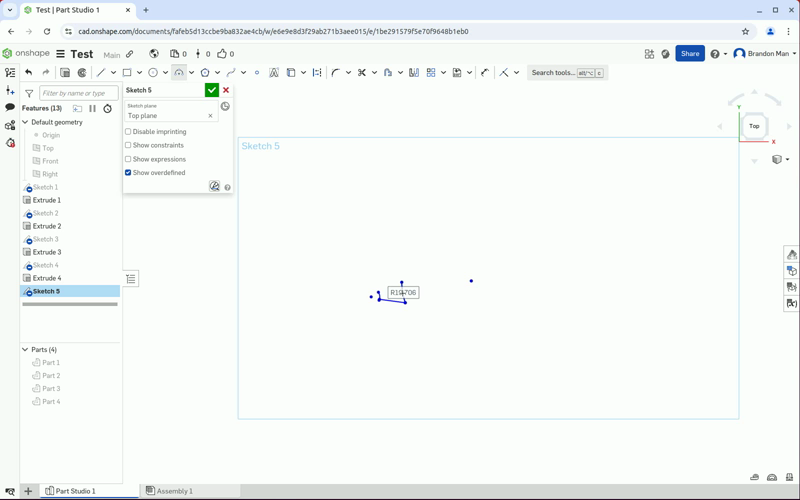
key(l)
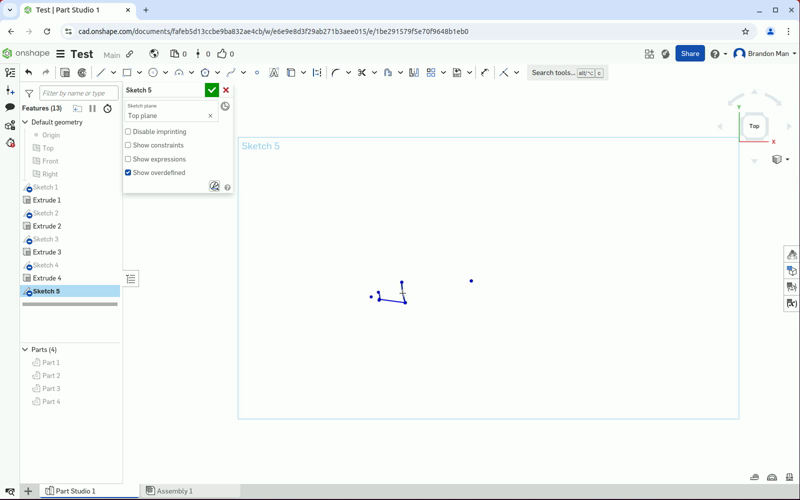
mouse_move(401, 282)
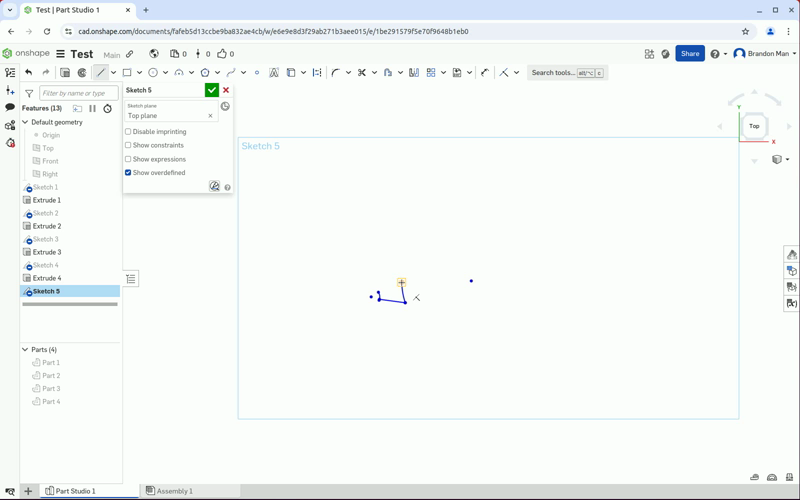
click(401, 282)
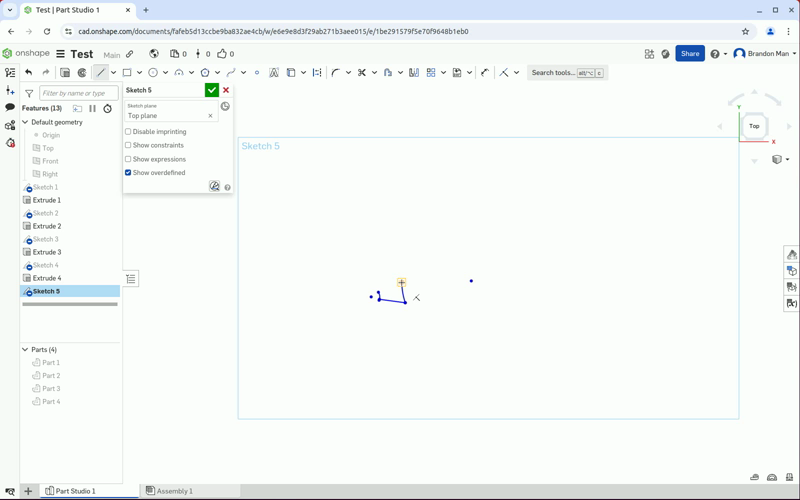
mouse_move(431, 282)
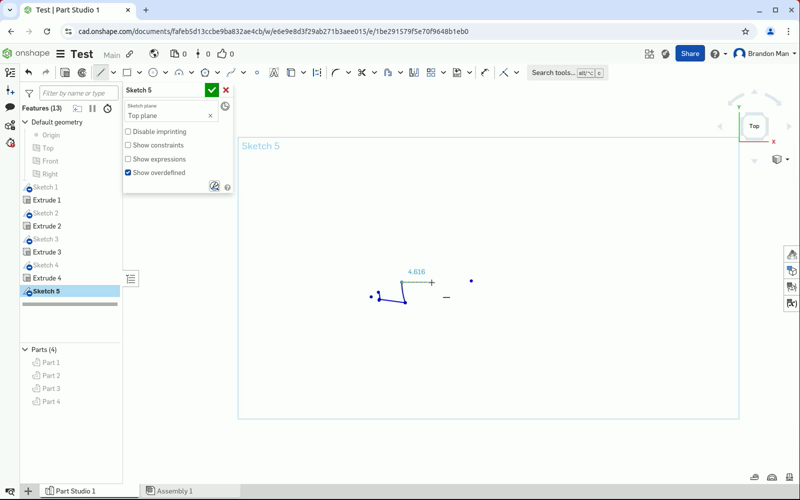
key_down(shift)
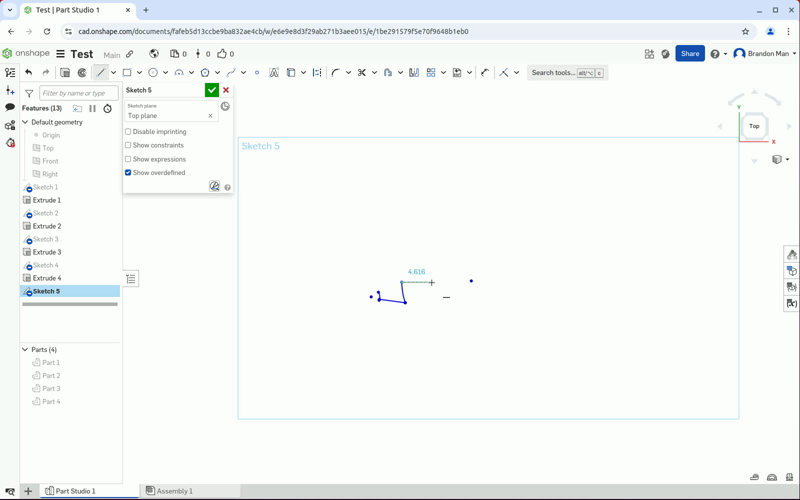
mouse_move(378, 293)
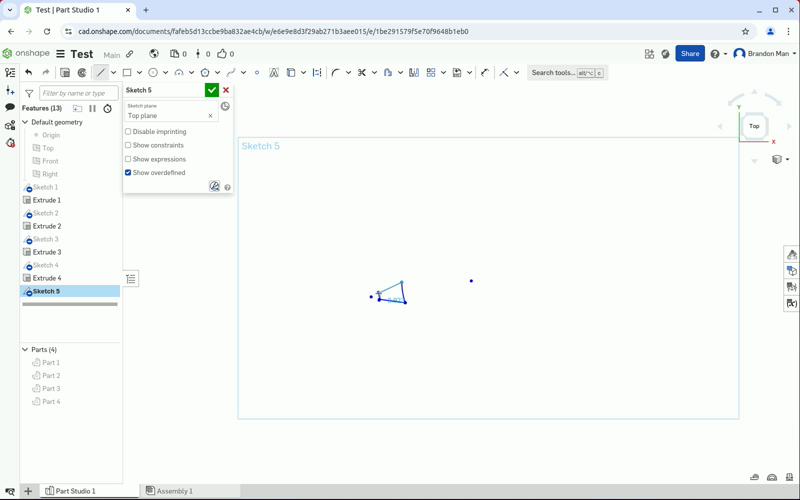
scroll(6)
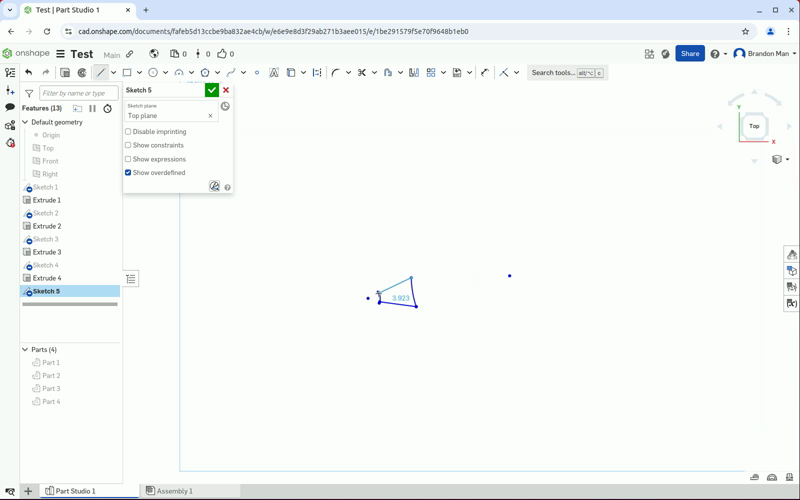
scroll(6)
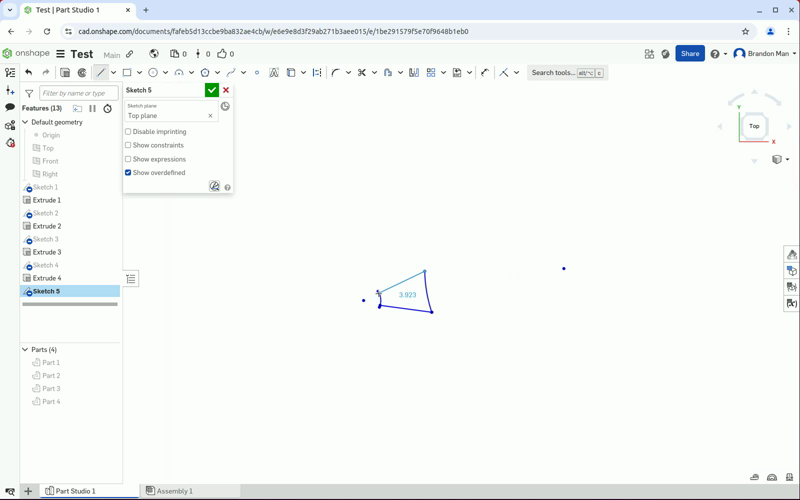
scroll(6)
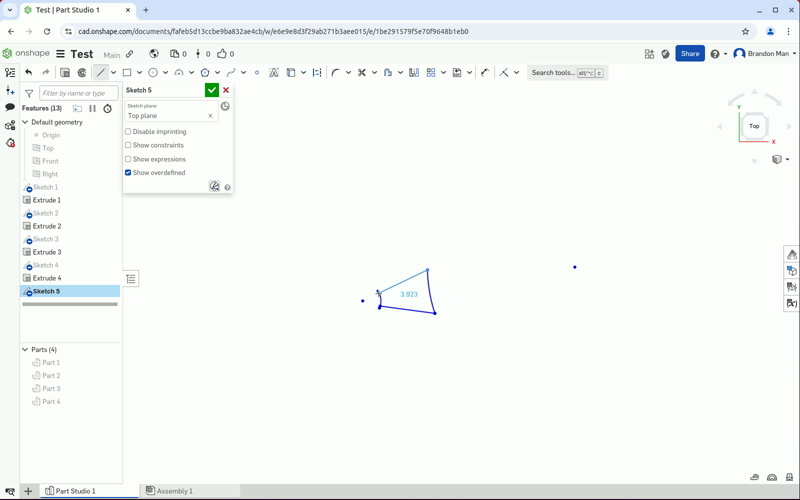
scroll(6)
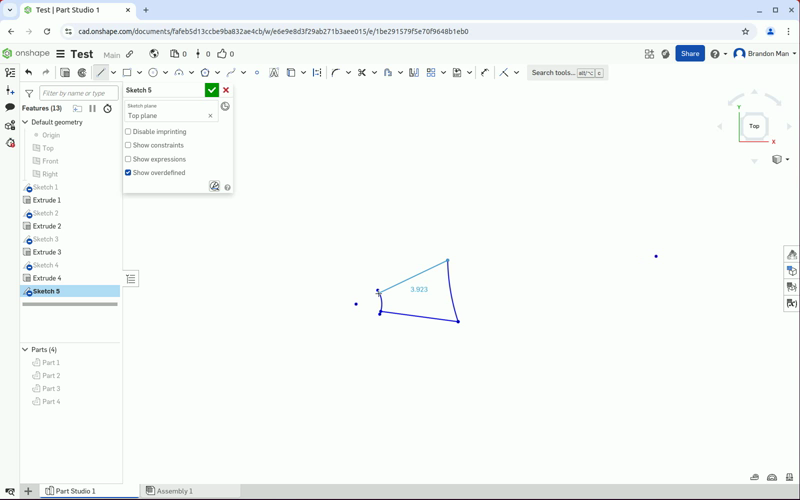
scroll(6)
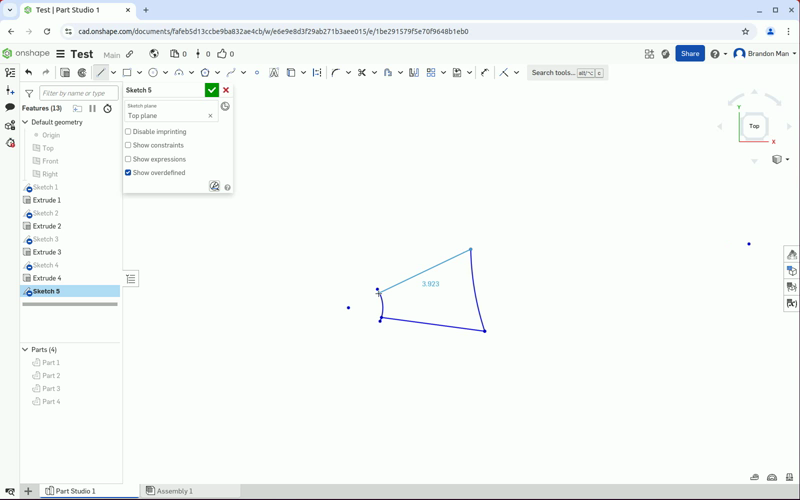
scroll(6)
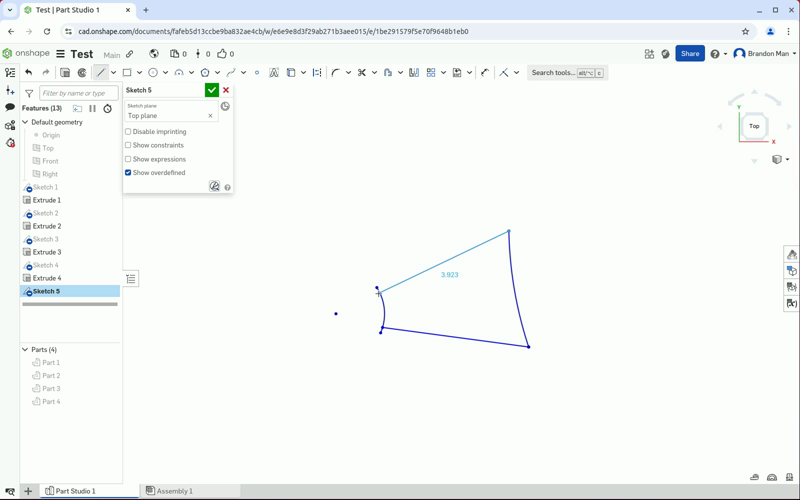
scroll(6)
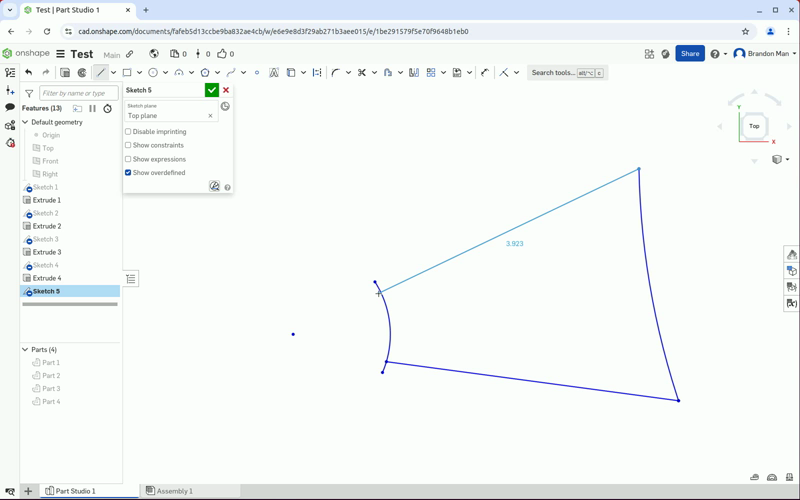
key_up(shift)
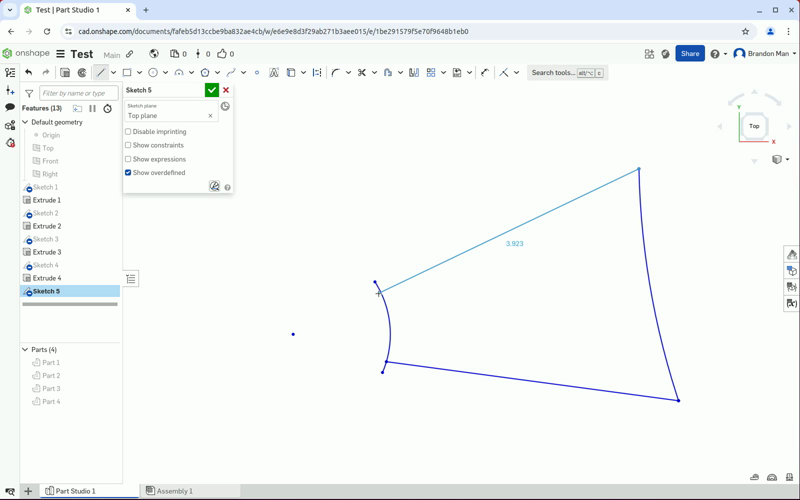
click(378, 293)
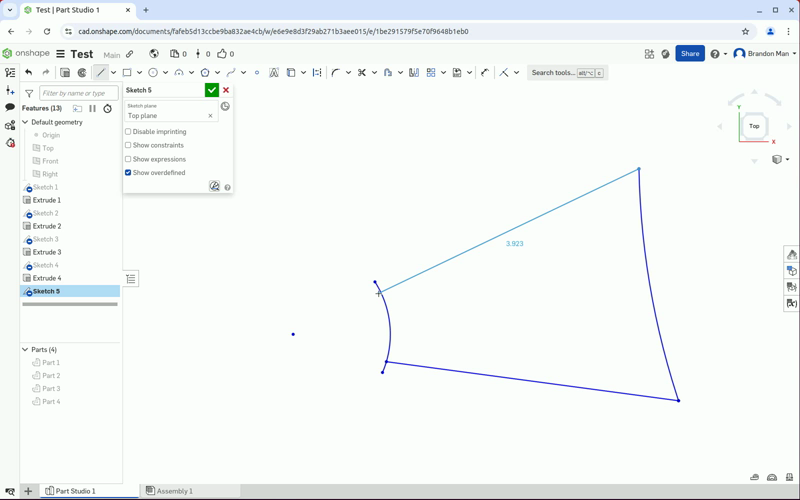
scroll(-6)
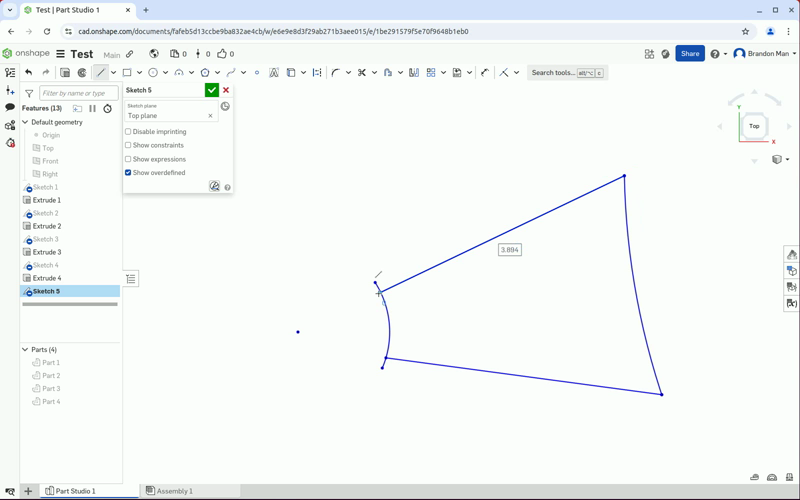
scroll(-6)
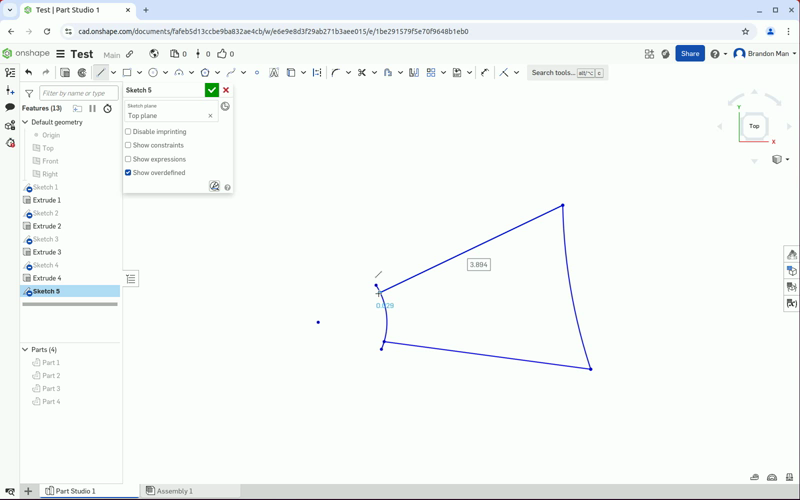
scroll(-6)
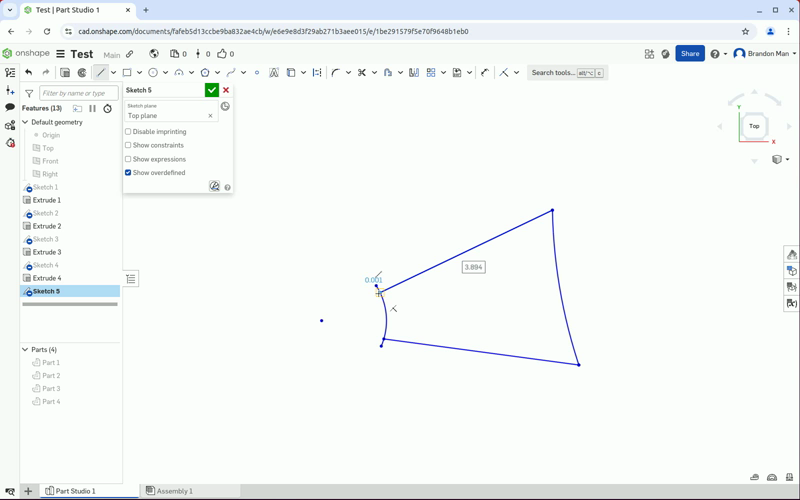
scroll(-6)
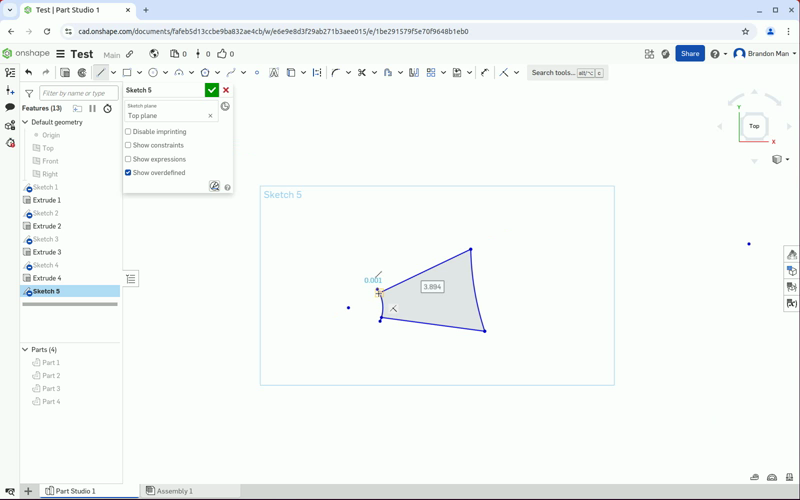
scroll(-6)
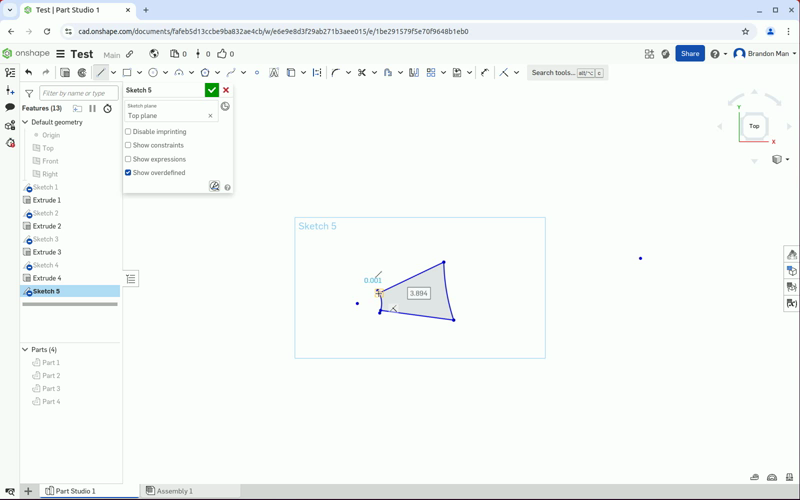
scroll(-6)
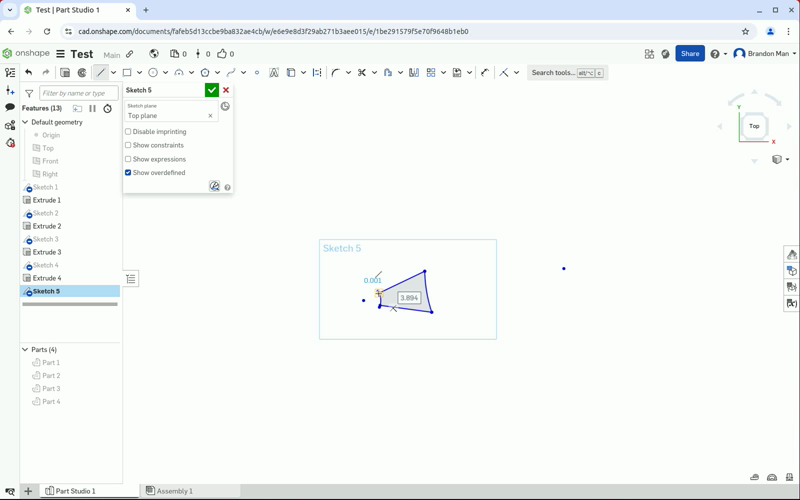
scroll(-6)
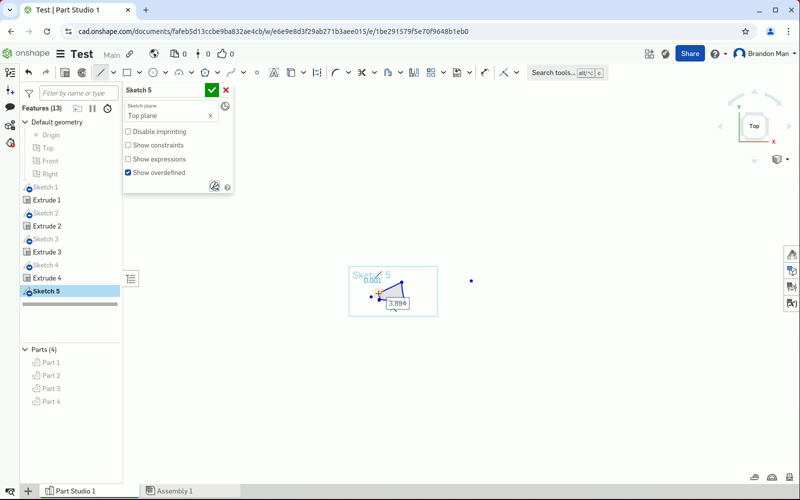
key(esc)
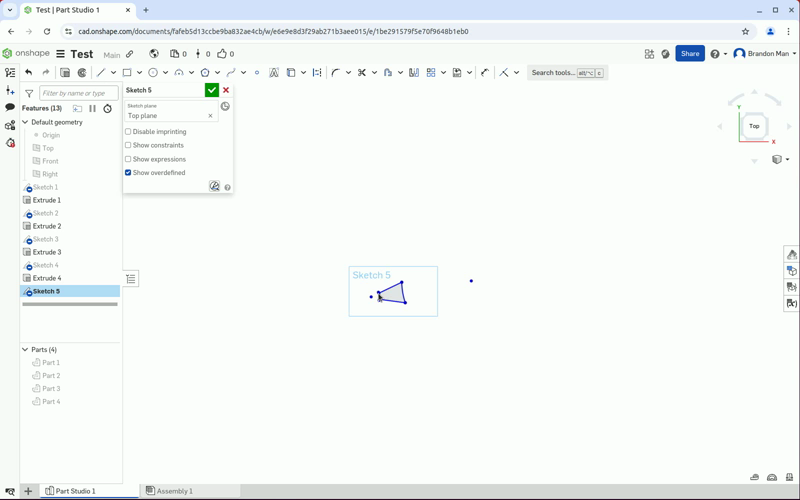
mouse_move(384, 293)
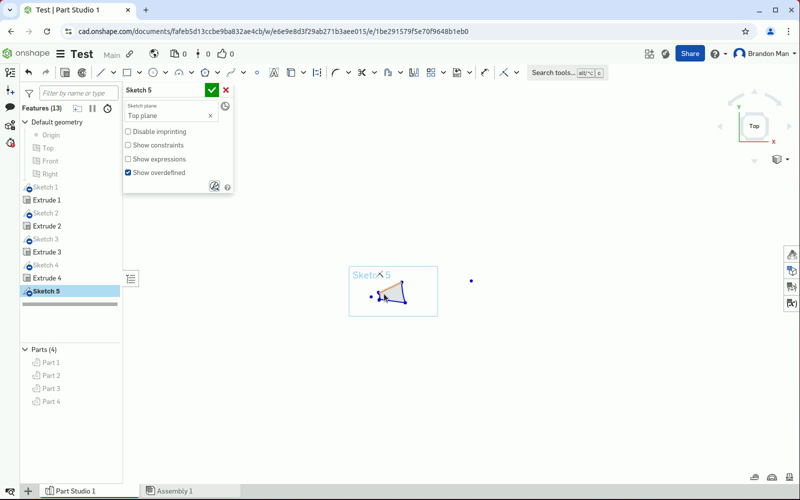
scroll(6)
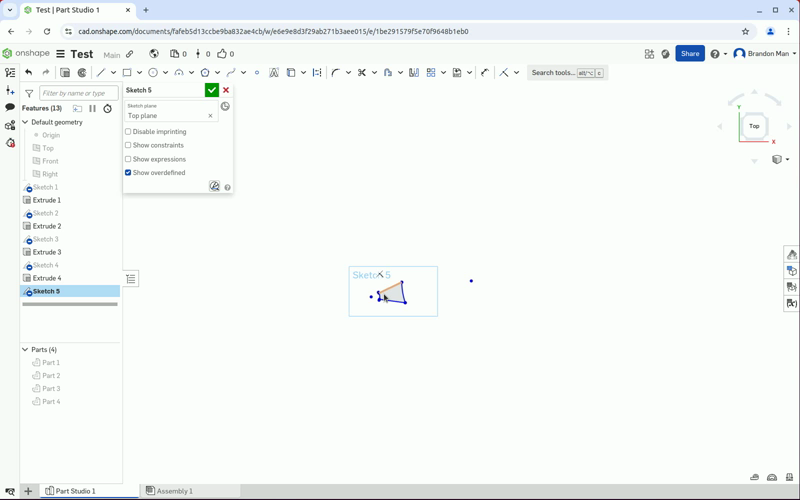
scroll(6)
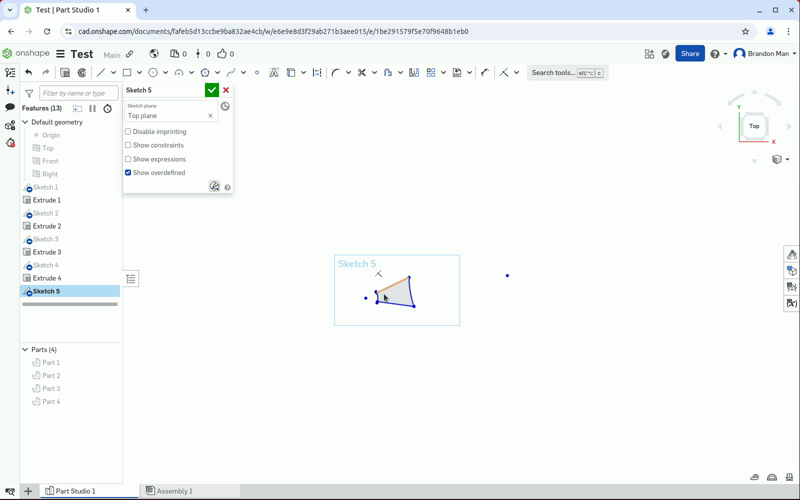
scroll(6)
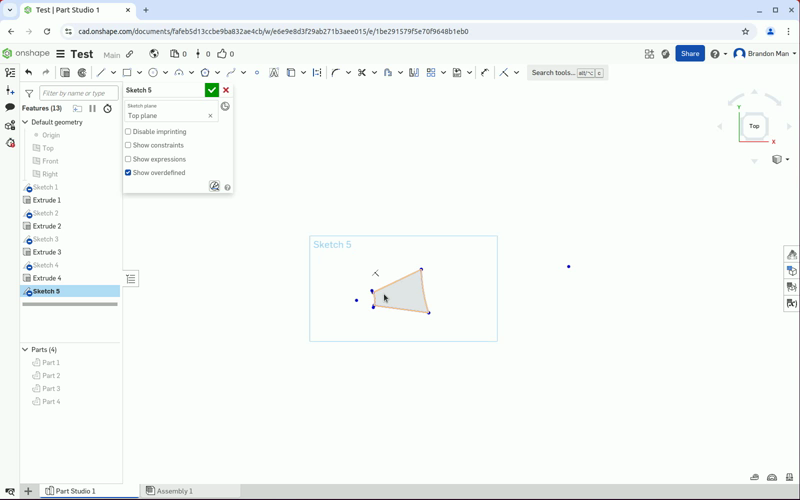
scroll(6)
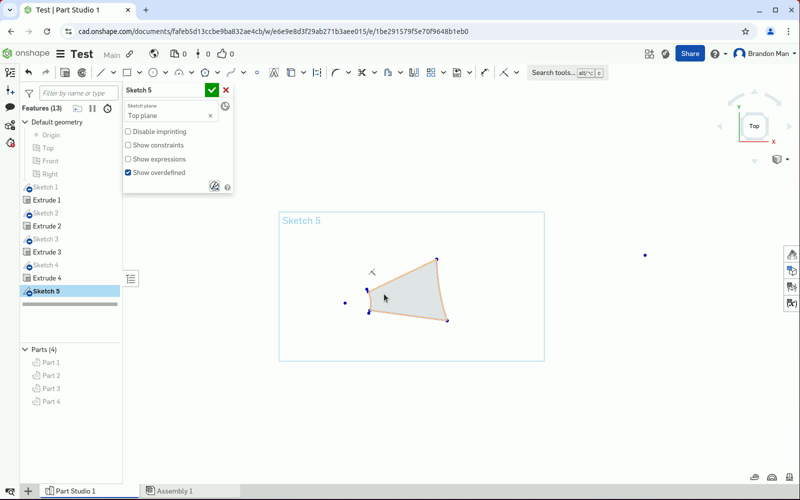
scroll(6)
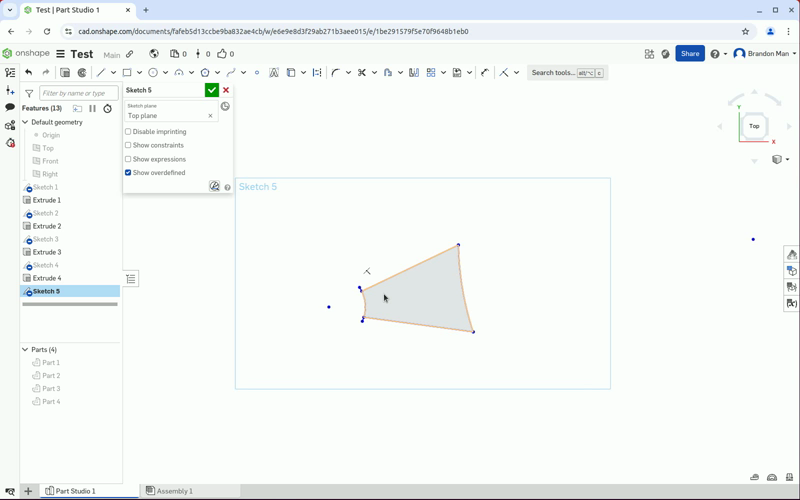
scroll(6)
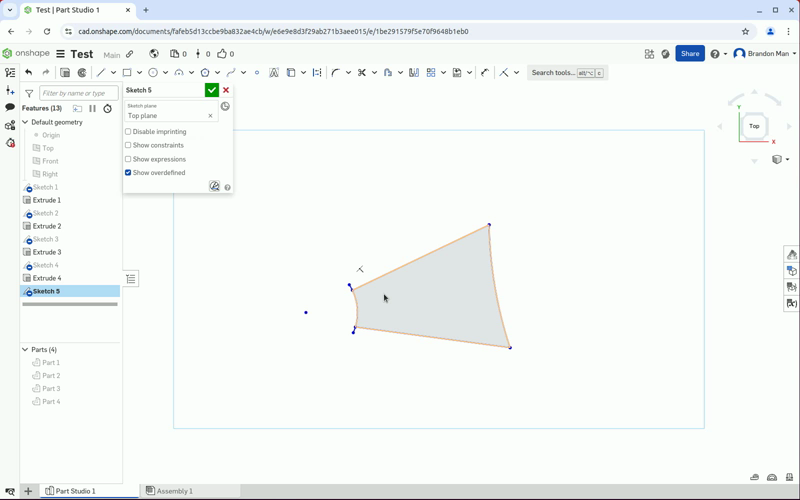
scroll(6)
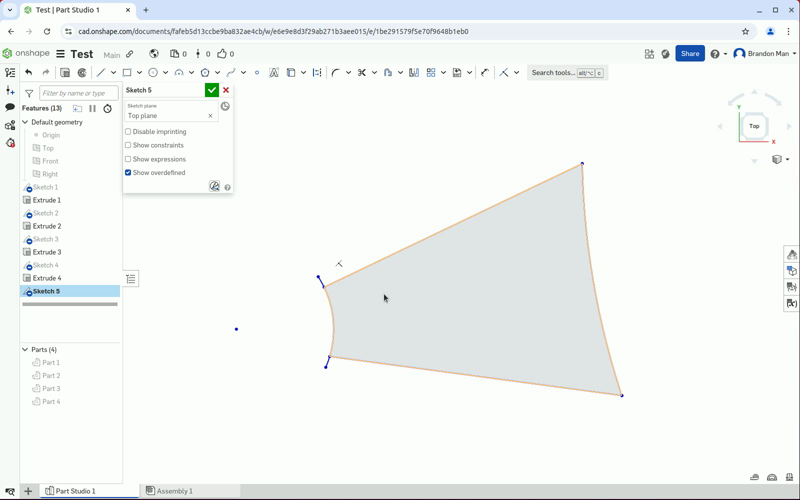
click(384, 293)
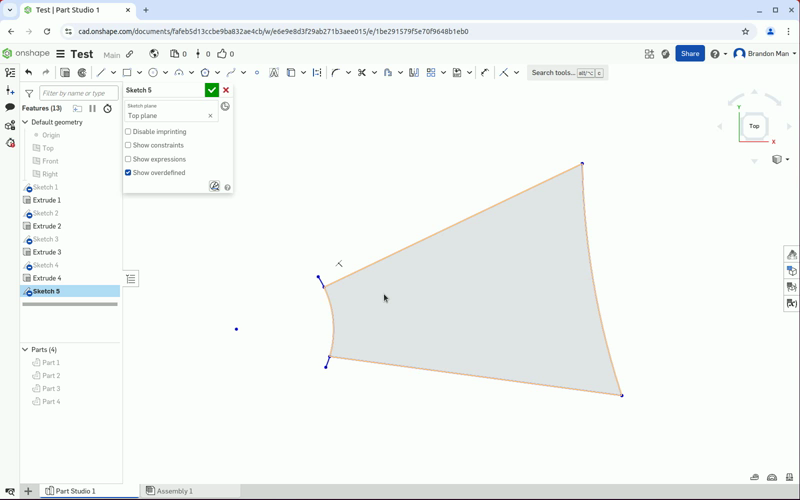
scroll(-6)
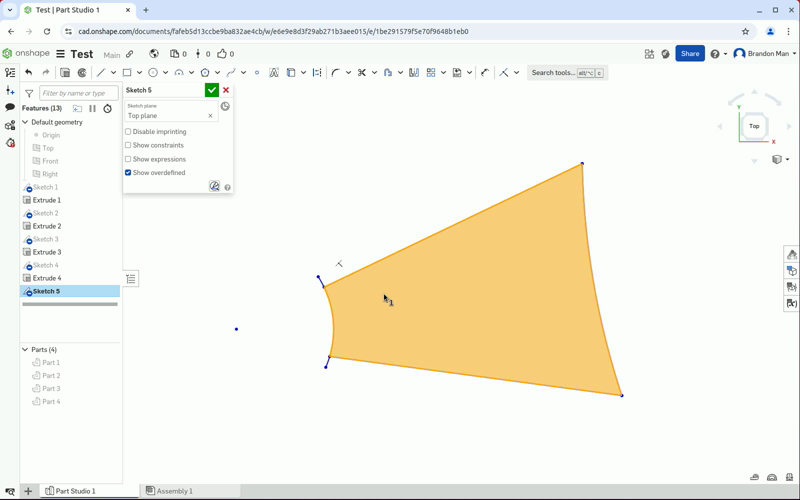
scroll(-6)
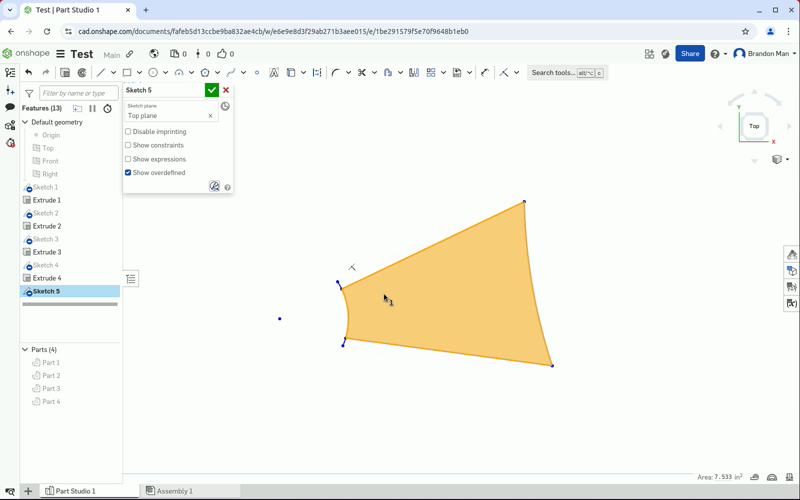
scroll(-6)
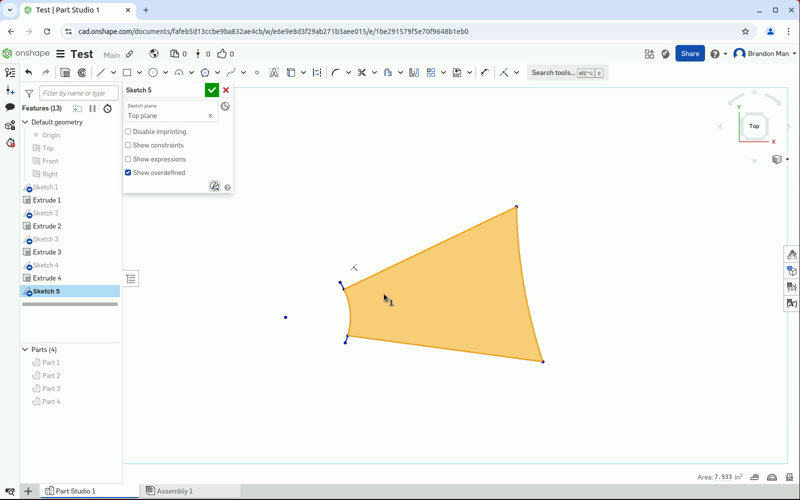
scroll(-6)
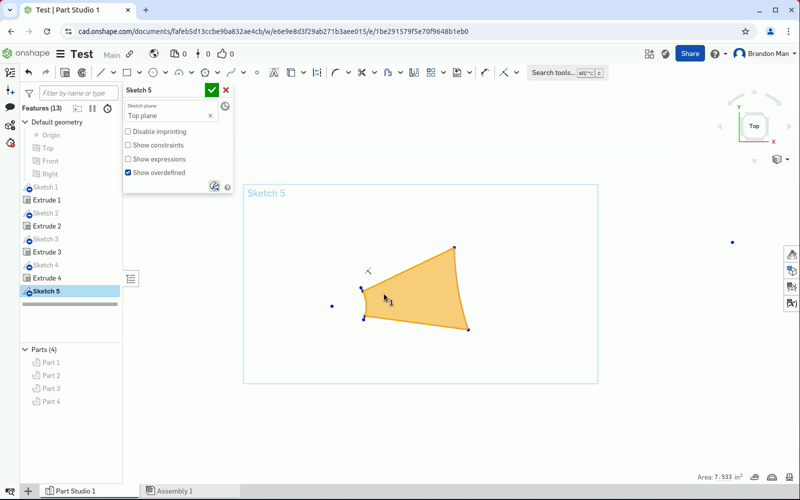
scroll(-6)
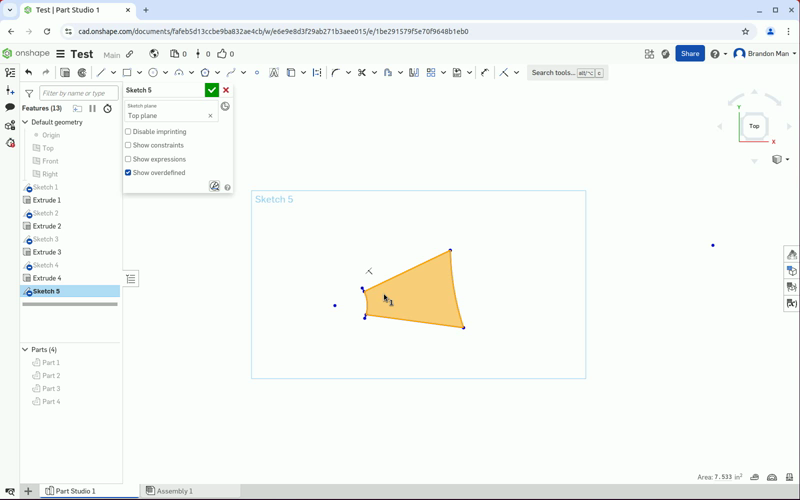
scroll(-6)
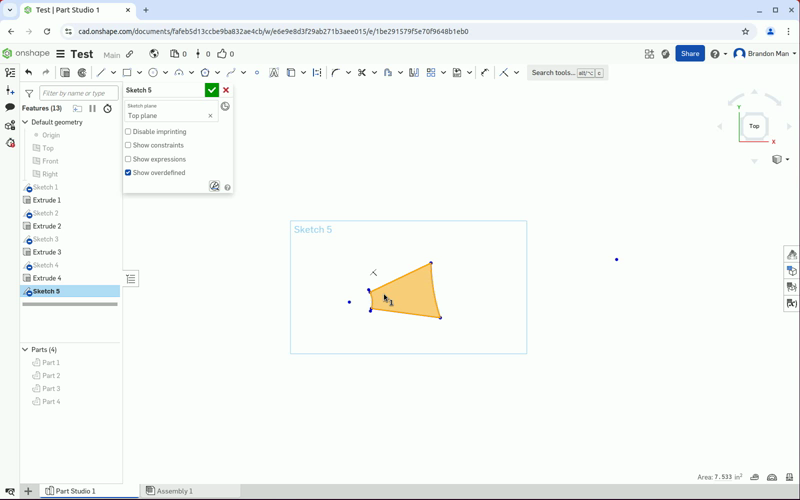
scroll(-6)
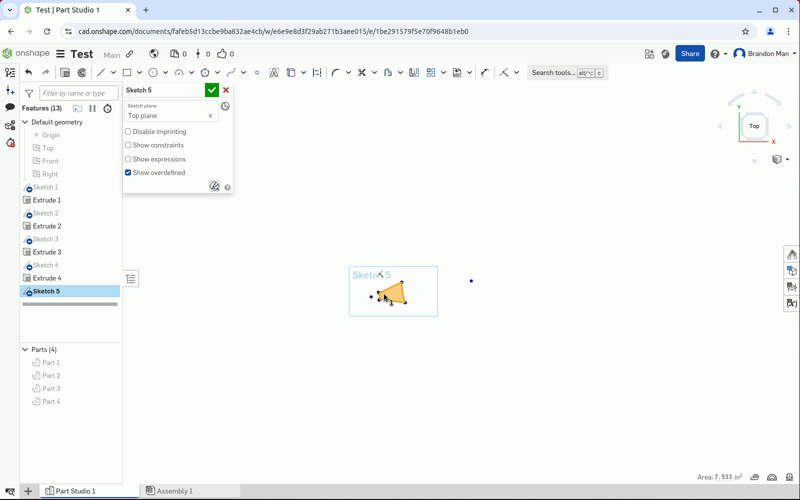
mouse_move(73, 352)
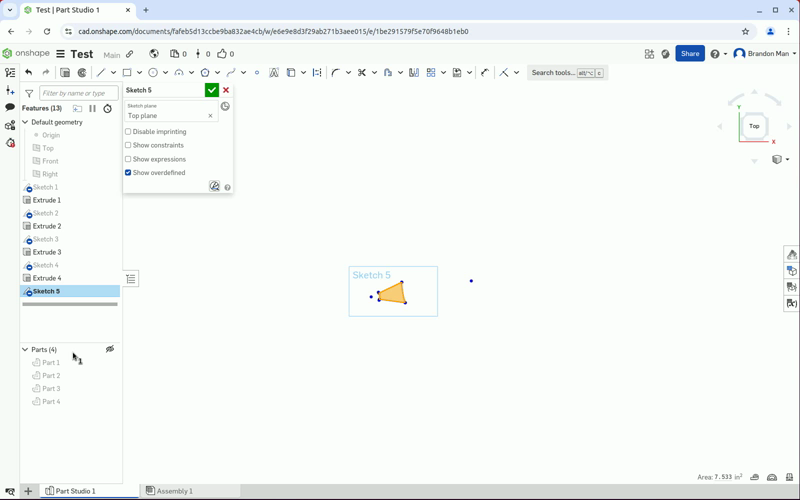
key(shift+y)
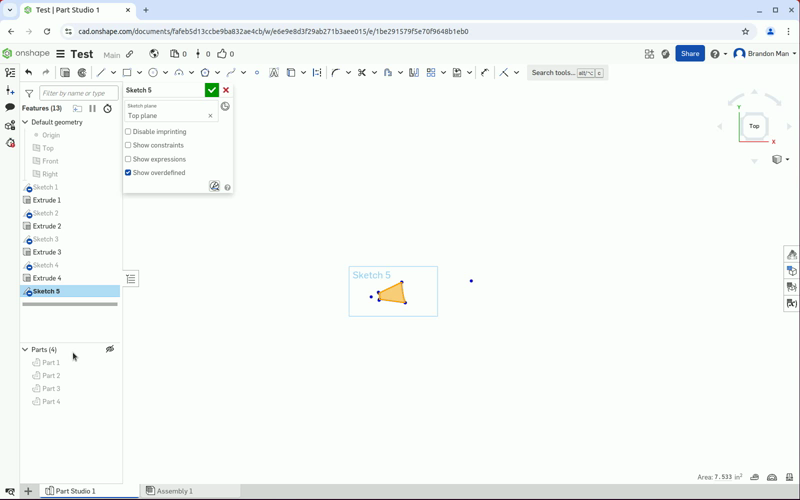
key(shift+e)
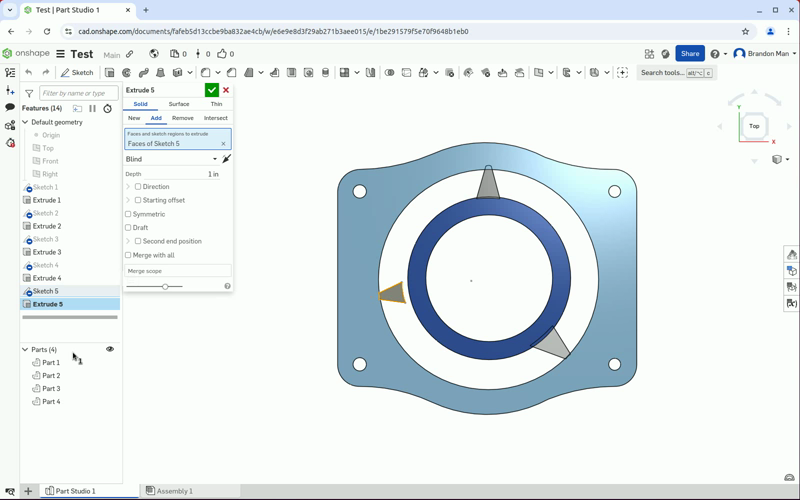
mouse_move(143, 106)
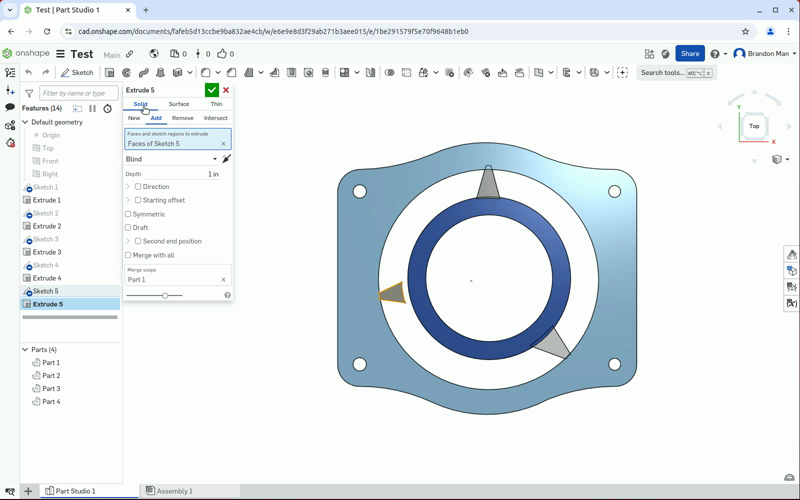
click(143, 106)
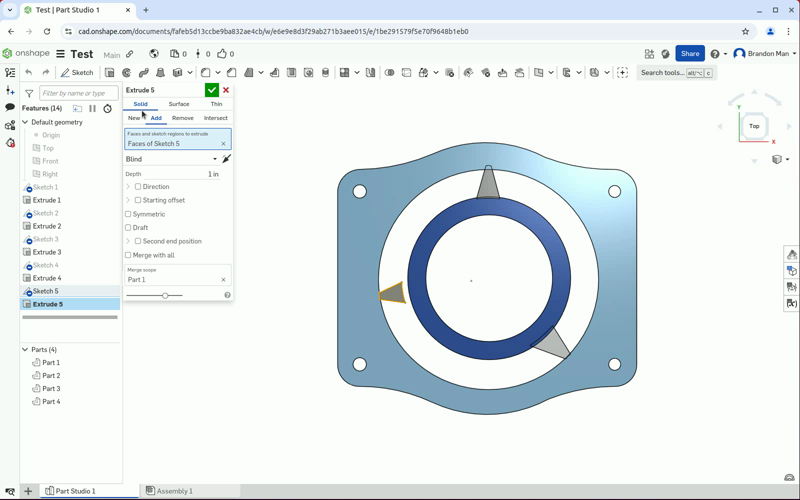
mouse_move(137, 120)
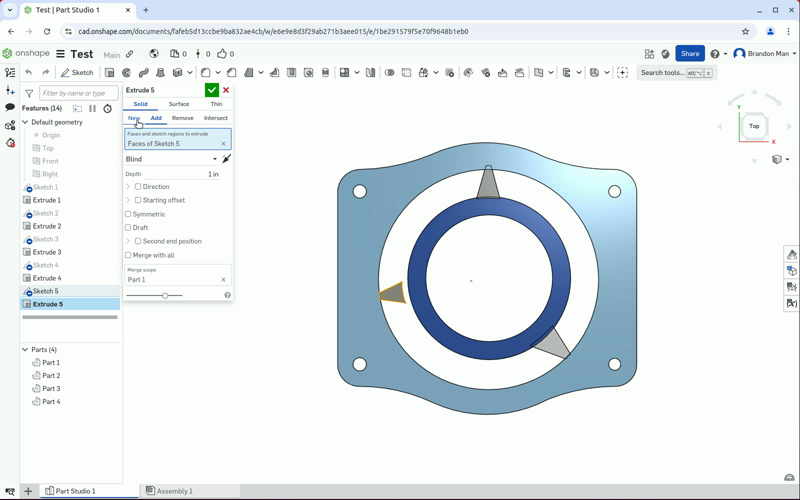
click(137, 120)
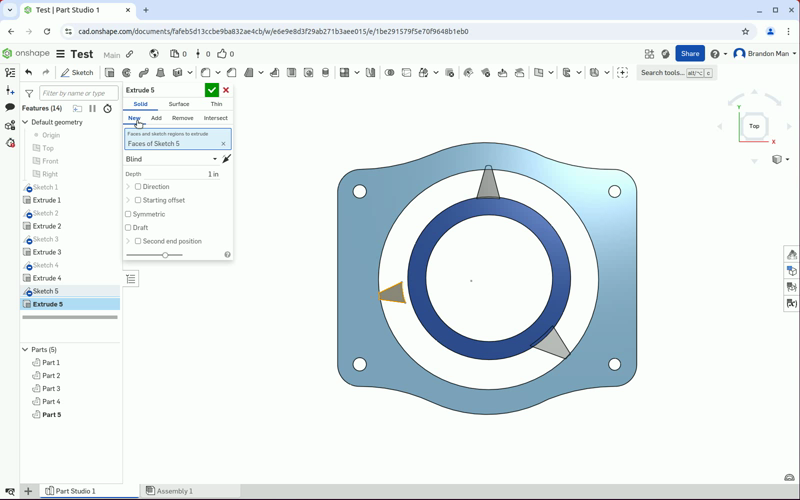
key(tab, 4)
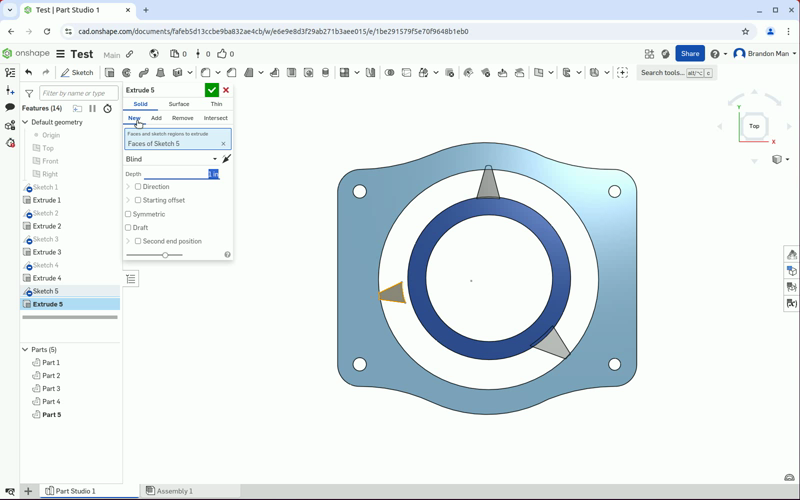
text(4.574)
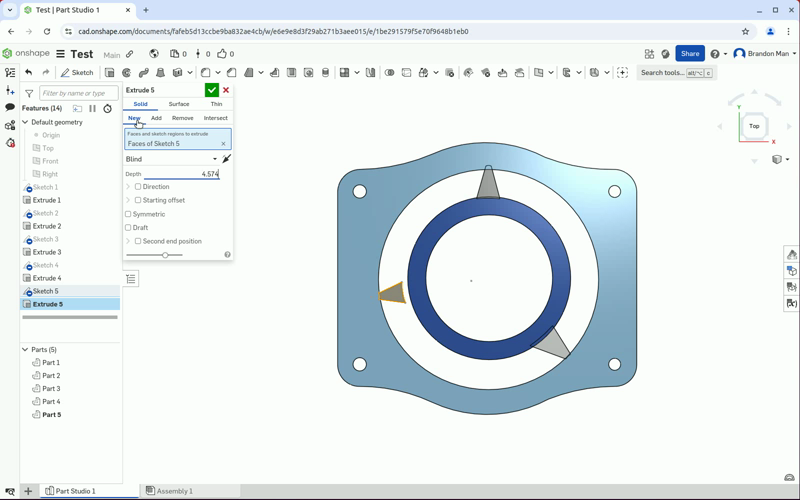
key(enter)
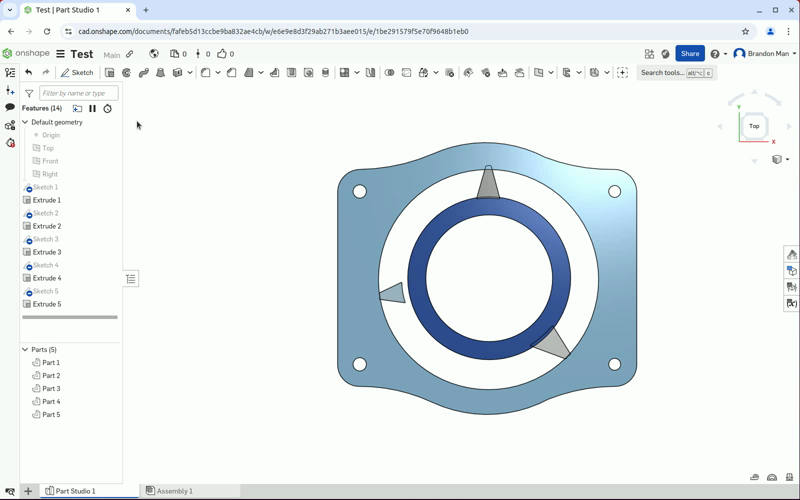
key(shift+h)
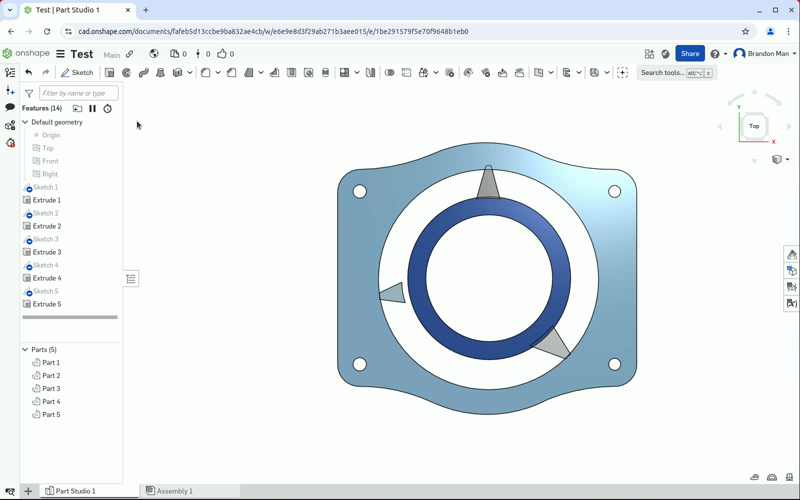
key(shift+h)
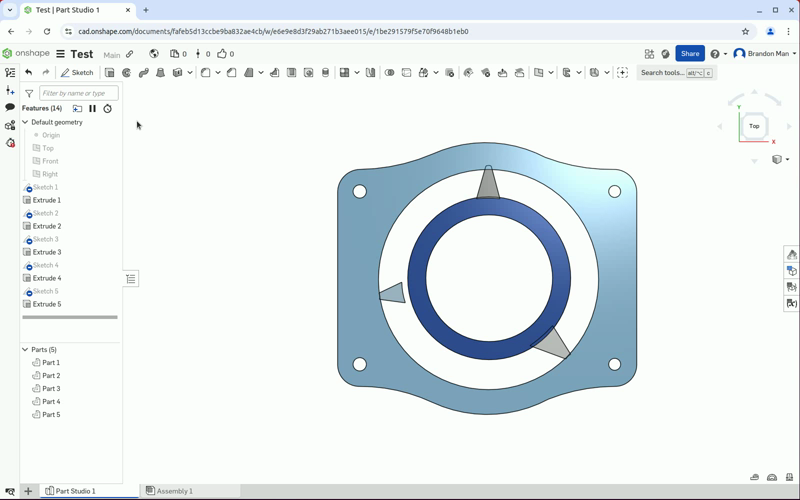
key(shift+7)
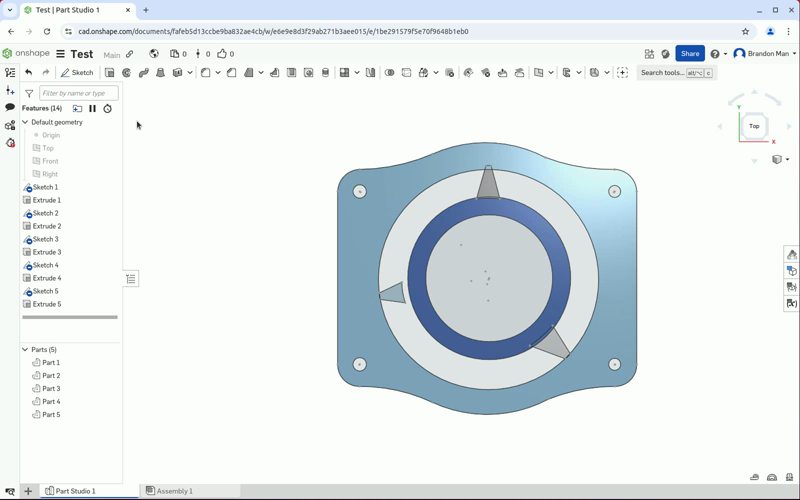
key(up, 3)
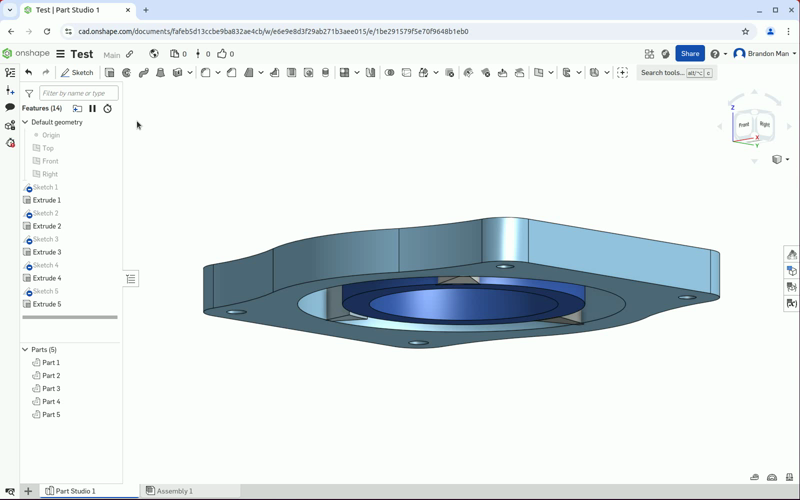
key(left, 3)
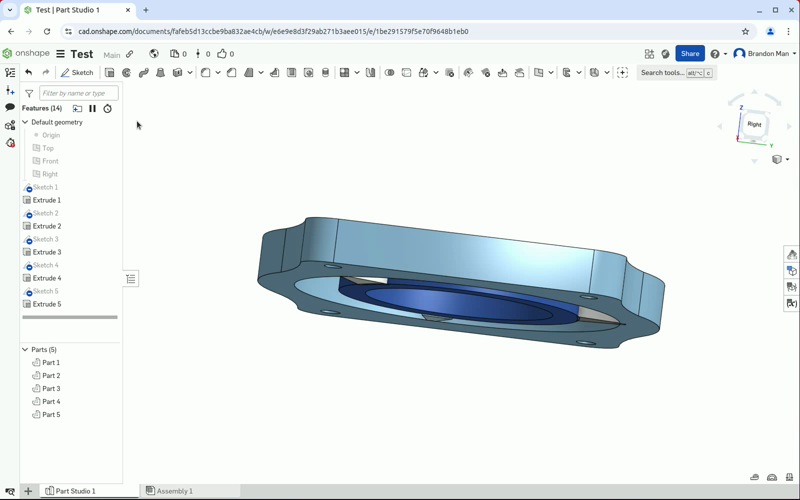
key(right, 3)
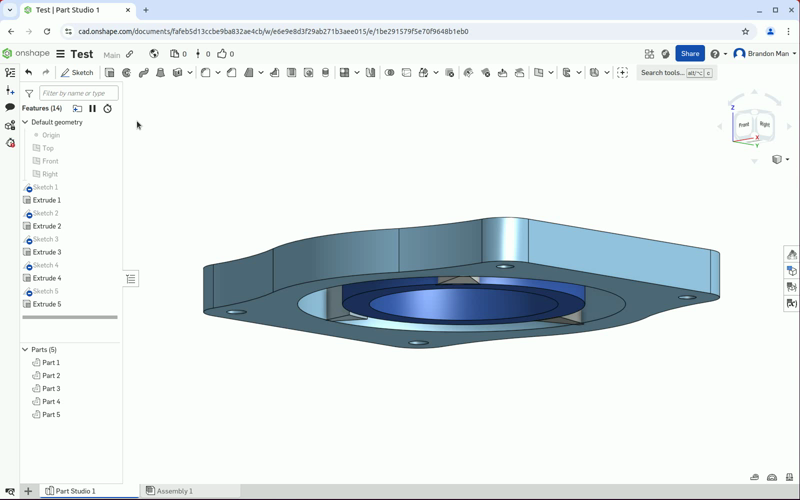
key(down, 3)
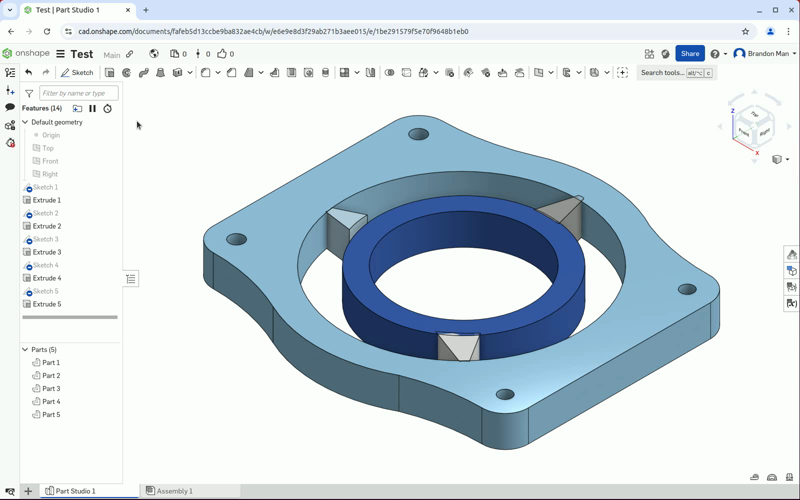
mouse_move(73, 189)
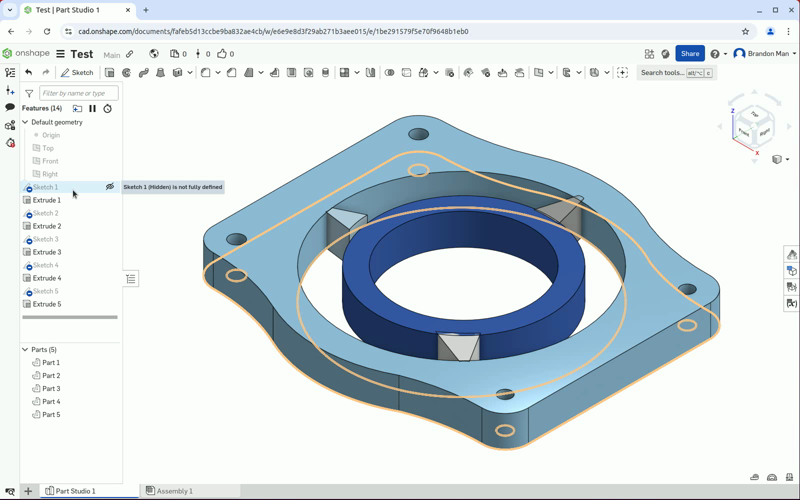
click(73, 189)